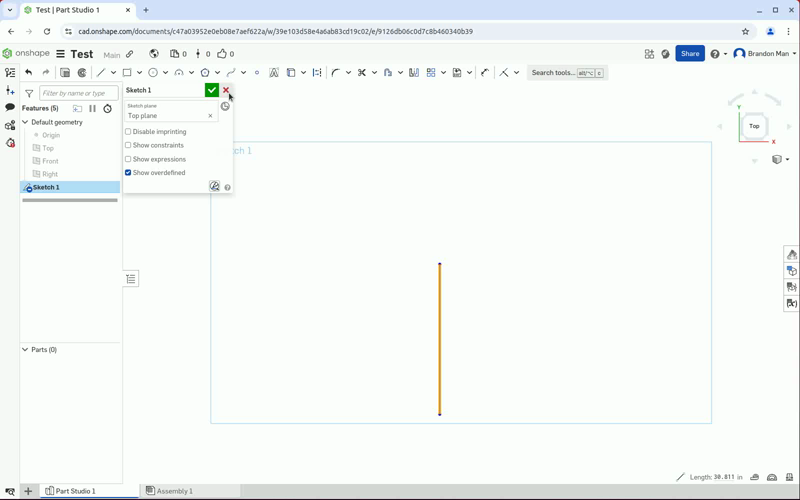
key(shift+h)
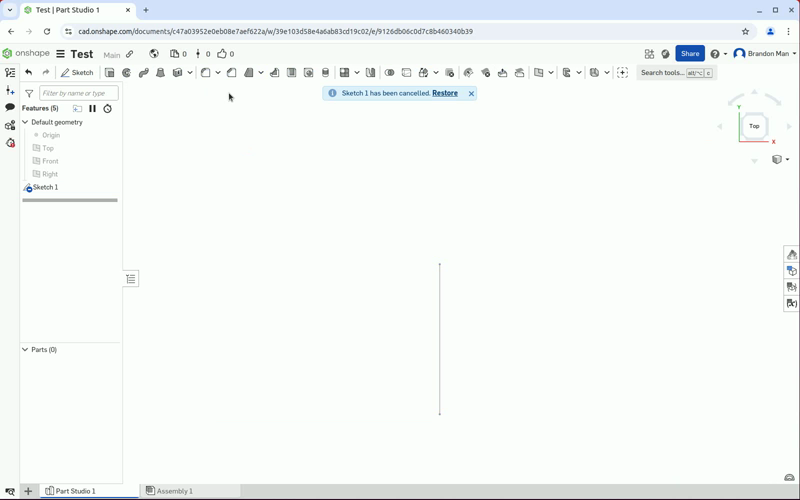
key(shift+s)
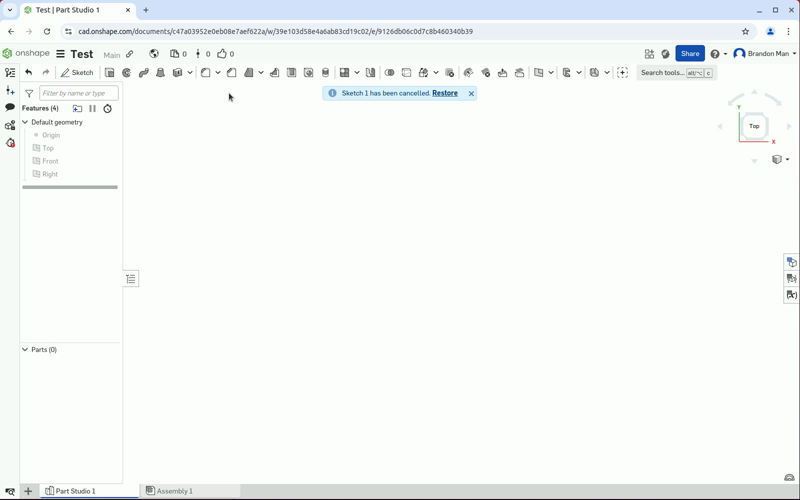
mouse_move(73, 150)
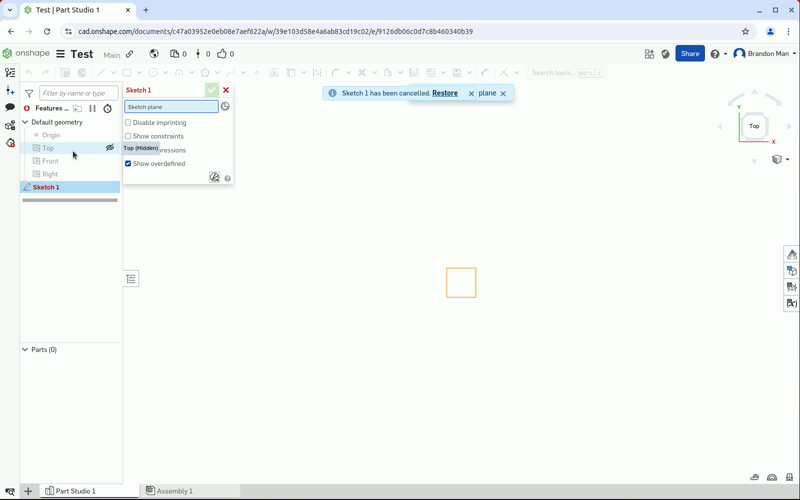
click(73, 150)
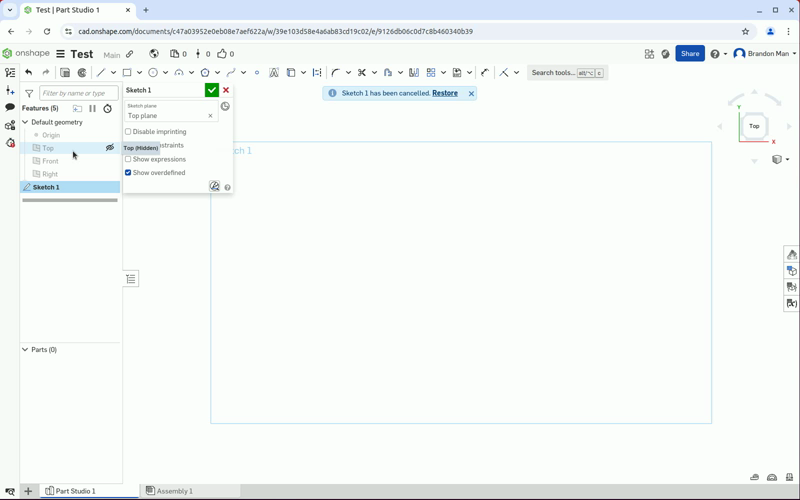
mouse_move(73, 352)
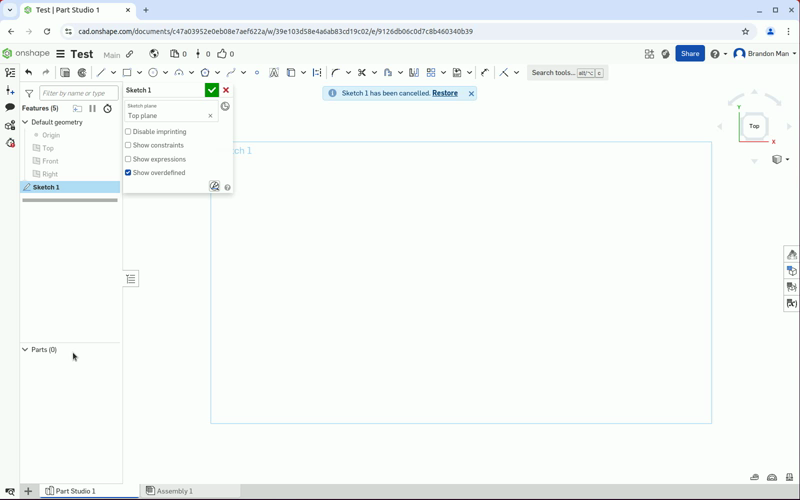
key(y)
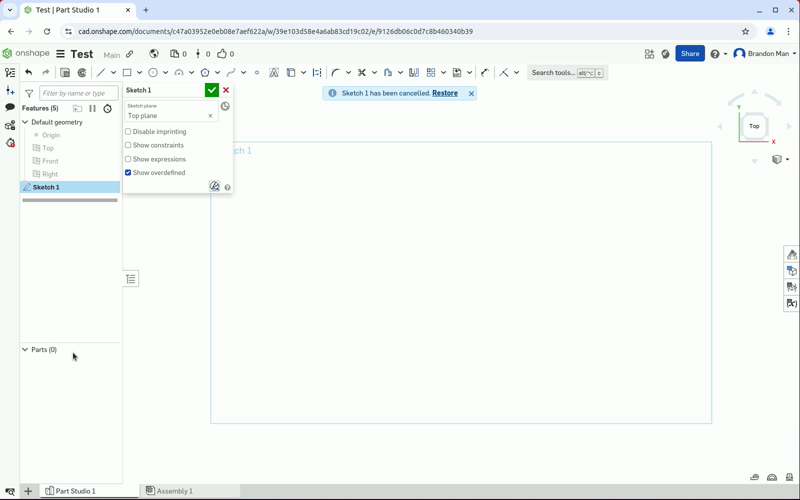
key(l)
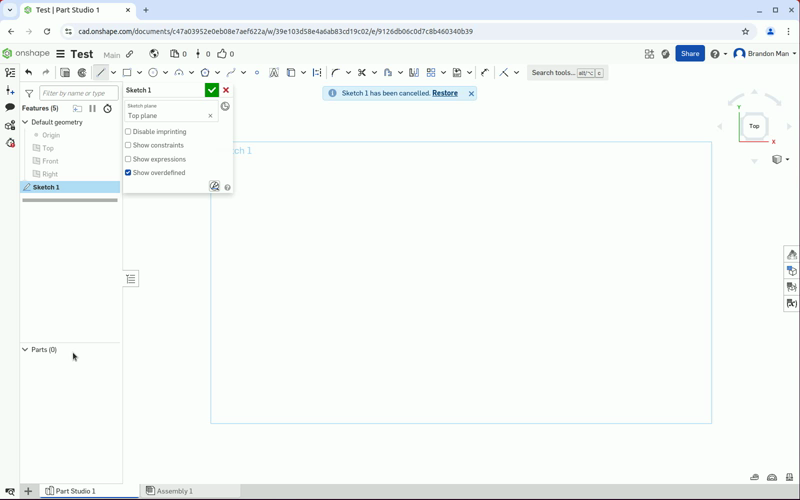
key_down(shift)
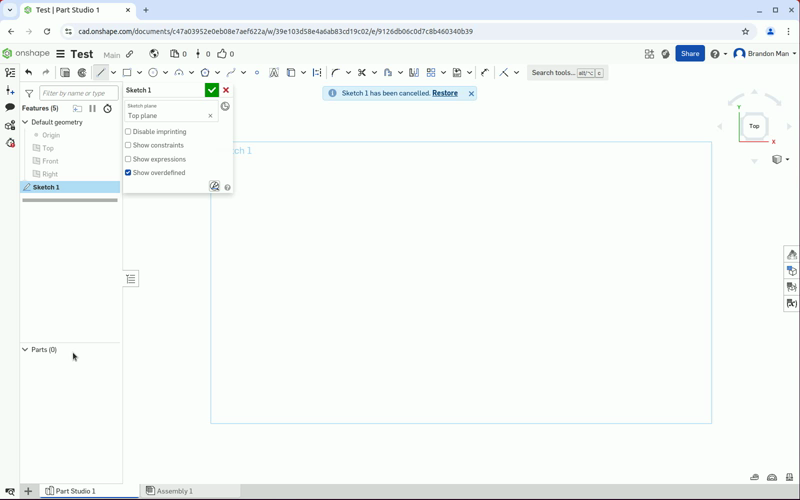
mouse_move(440, 297)
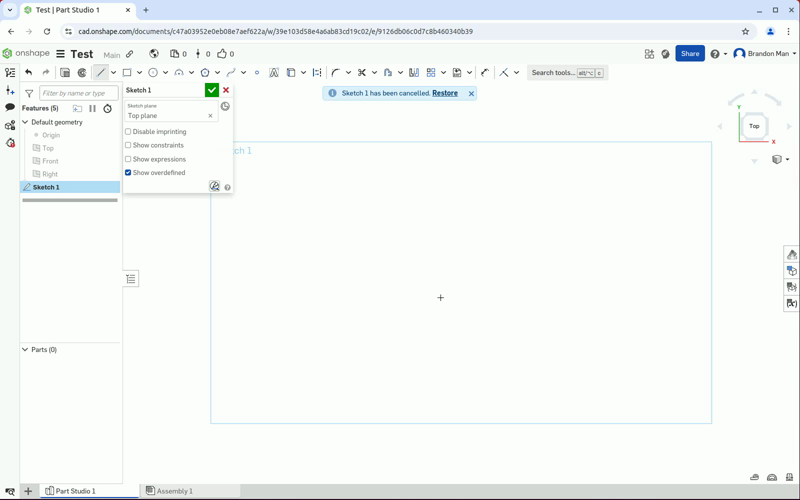
click(440, 297)
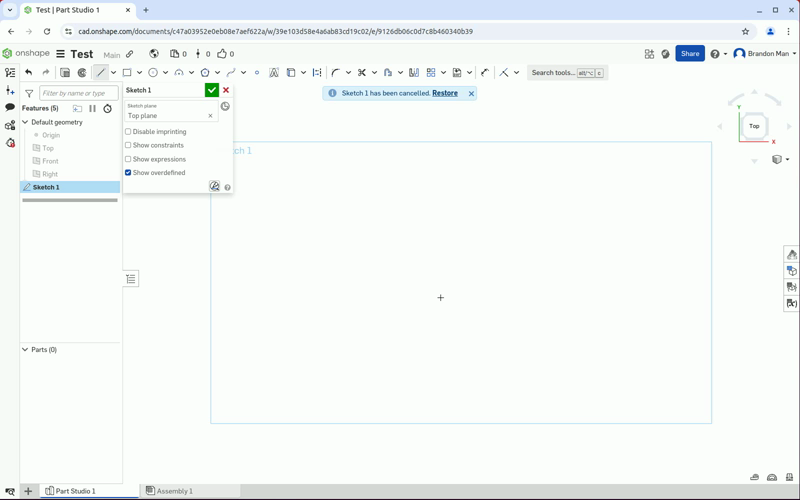
key_up(shift)
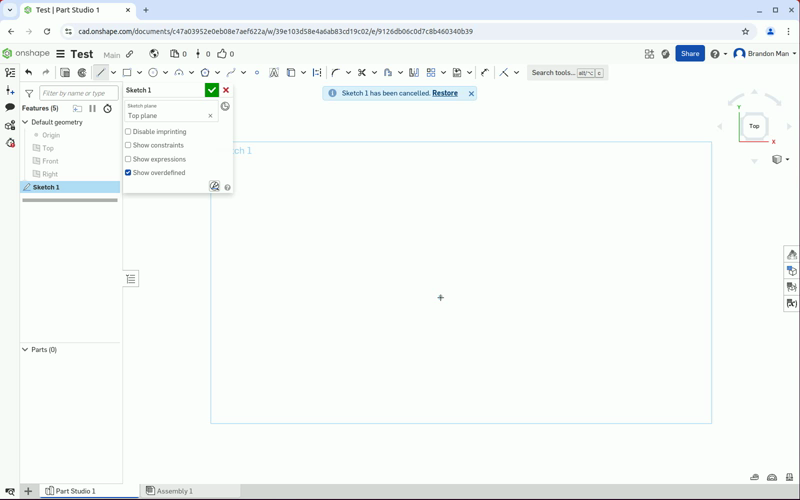
key_down(shift)
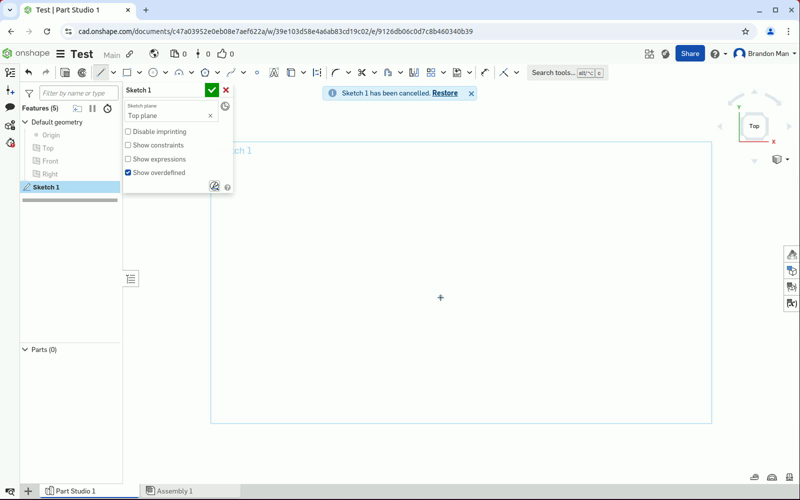
mouse_move(556, 297)
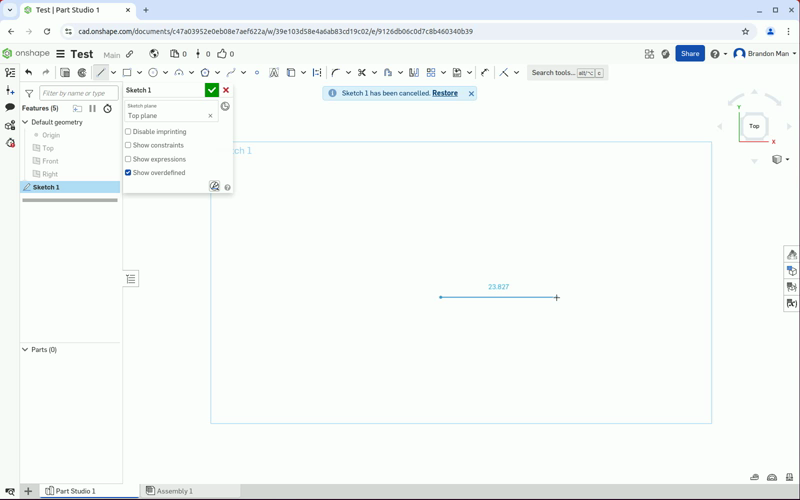
click(556, 297)
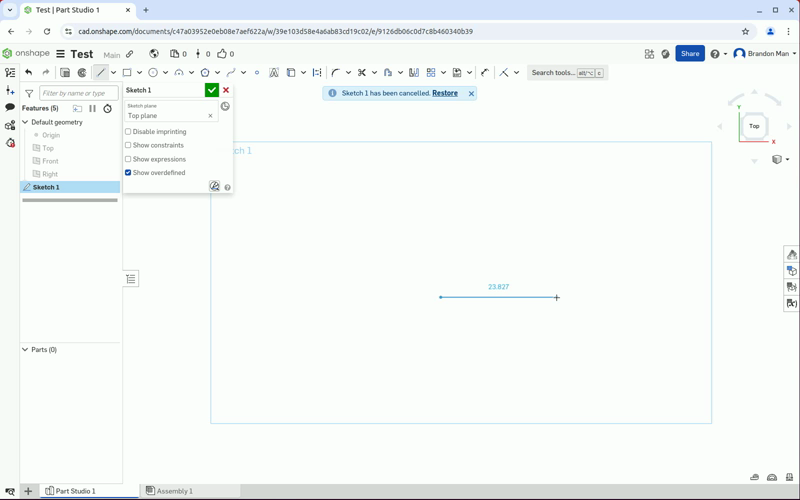
key_up(shift)
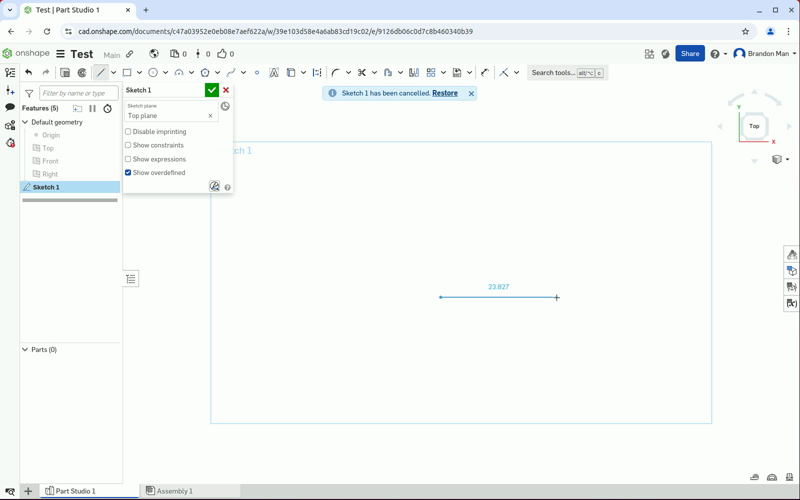
key_down(shift)
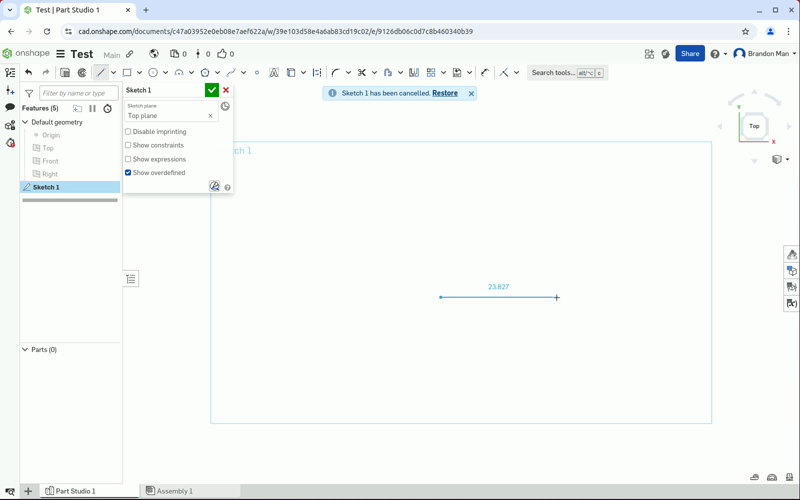
mouse_move(556, 170)
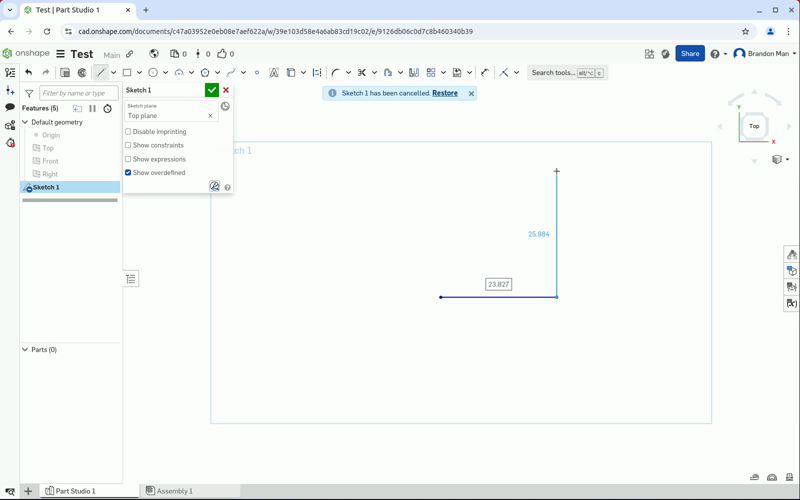
click(556, 170)
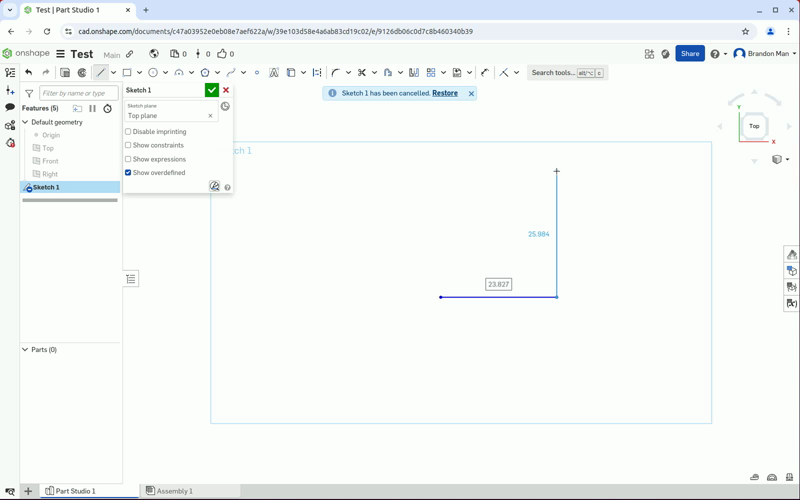
key_up(shift)
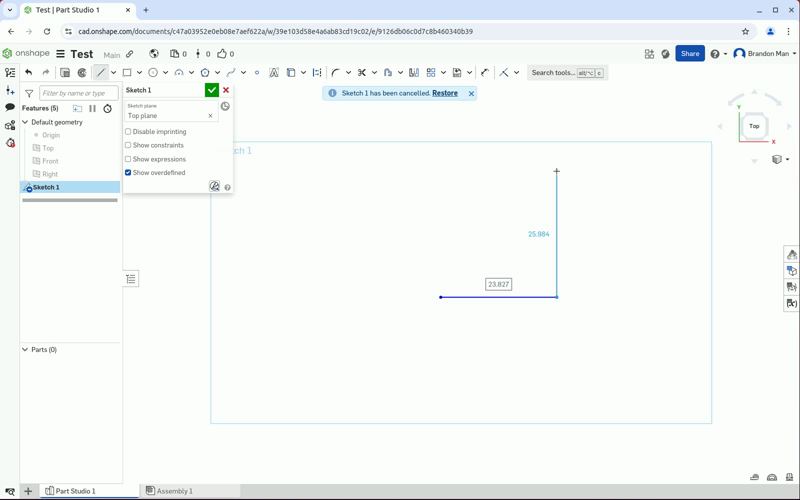
key_down(shift)
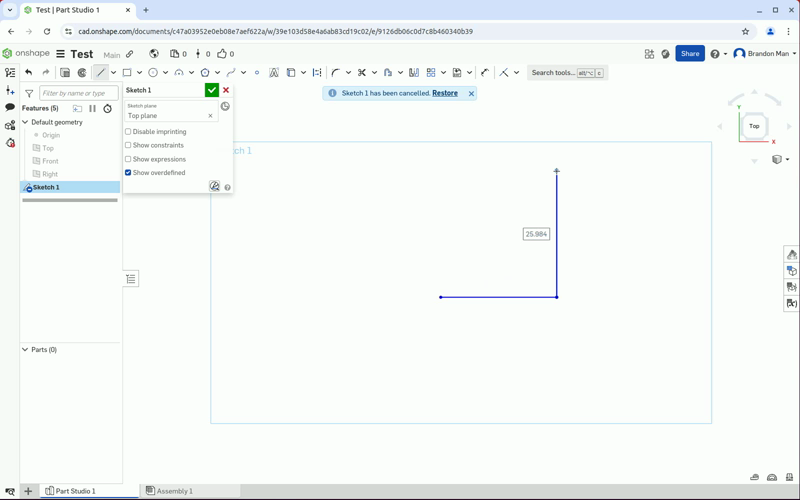
mouse_move(440, 170)
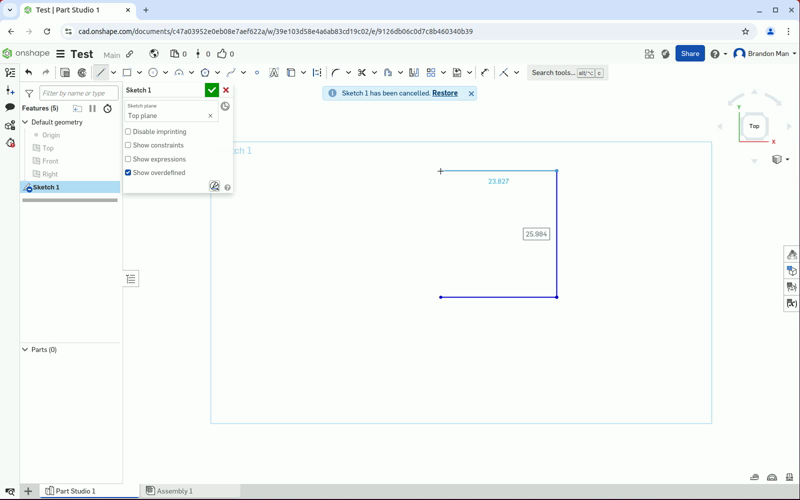
click(440, 170)
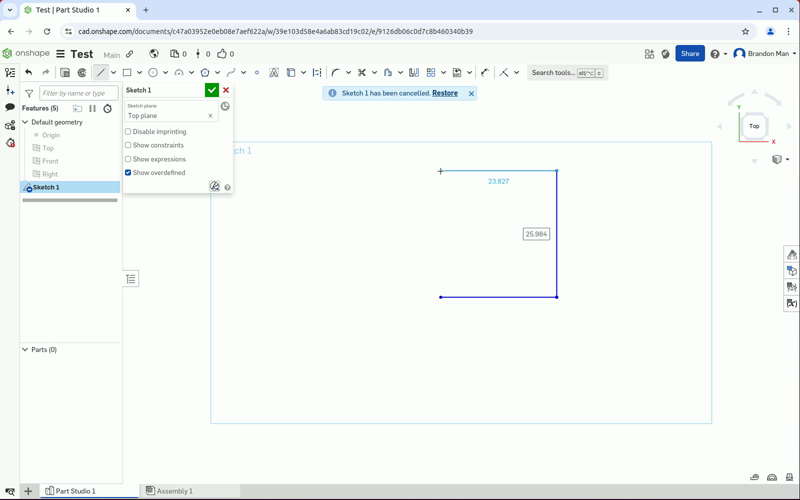
key_up(shift)
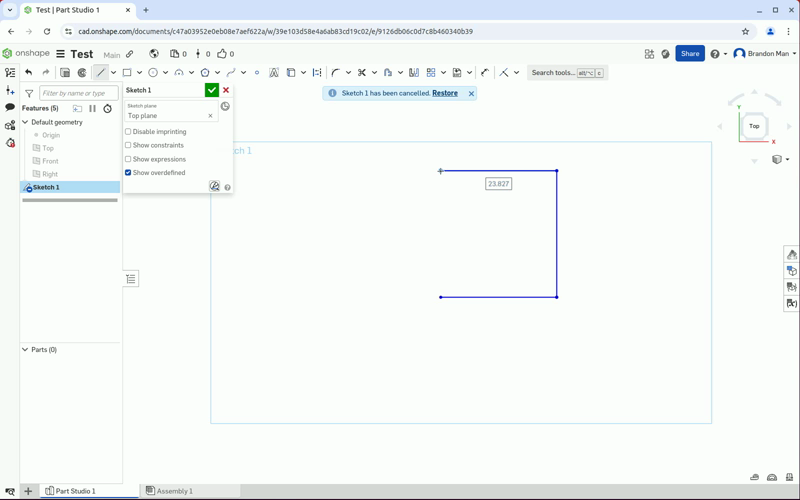
key_down(shift)
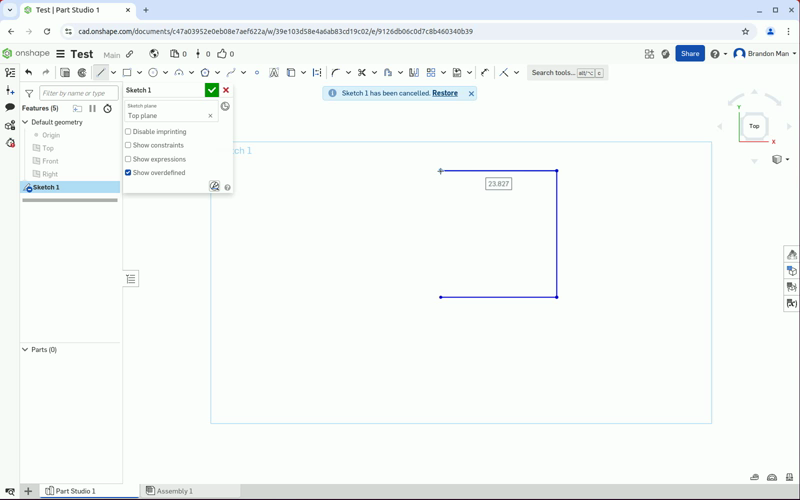
mouse_move(440, 297)
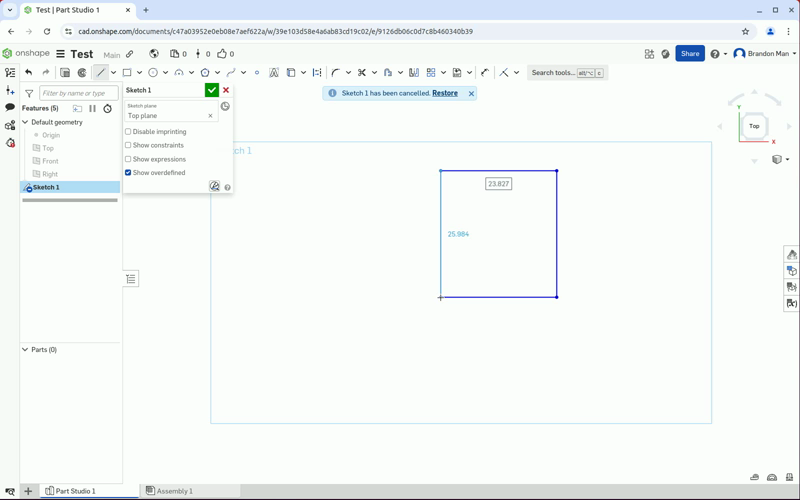
key_up(shift)
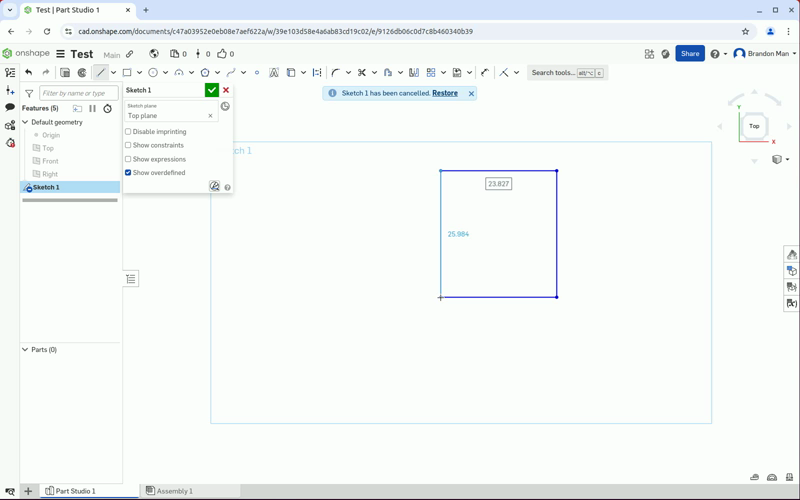
click(440, 297)
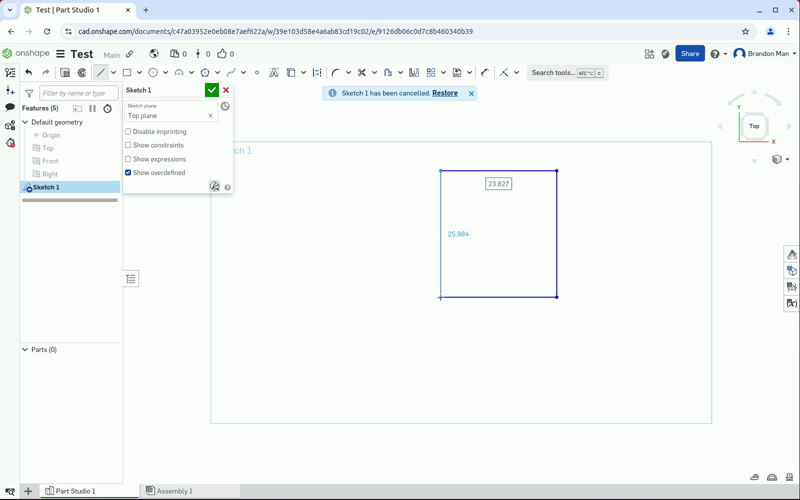
key(esc)
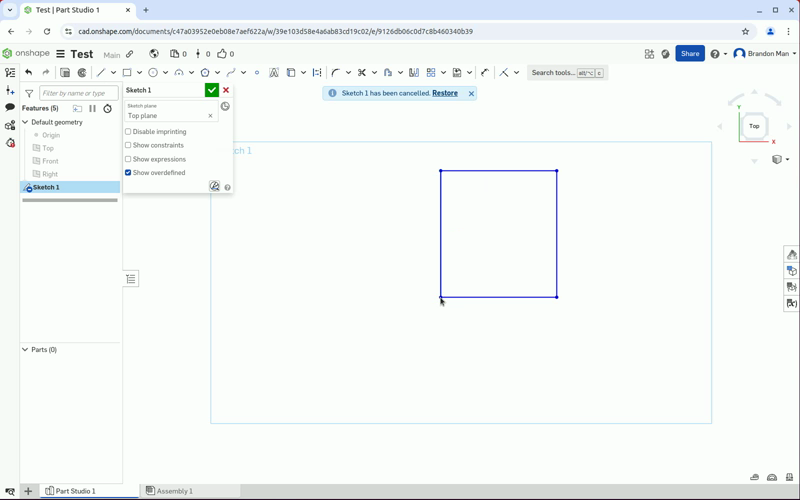
mouse_move(521, 246)
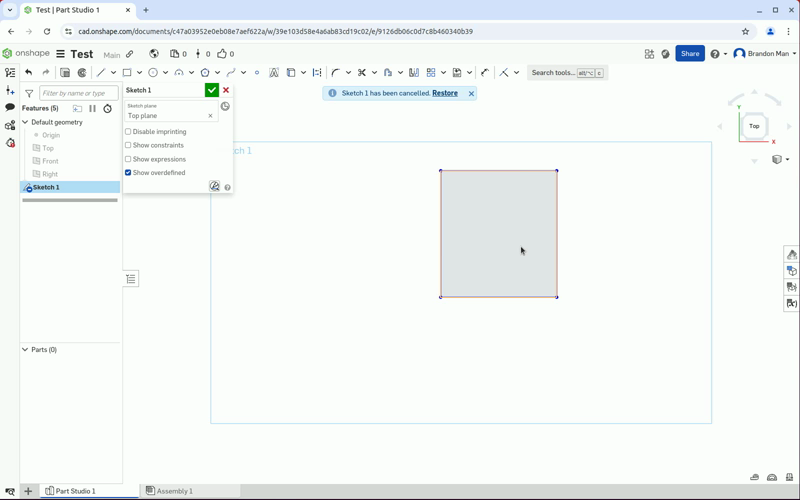
click(521, 246)
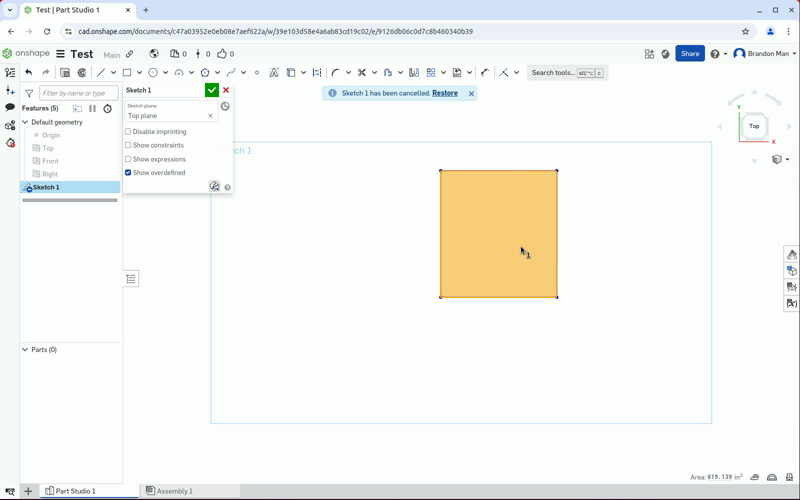
mouse_move(73, 352)
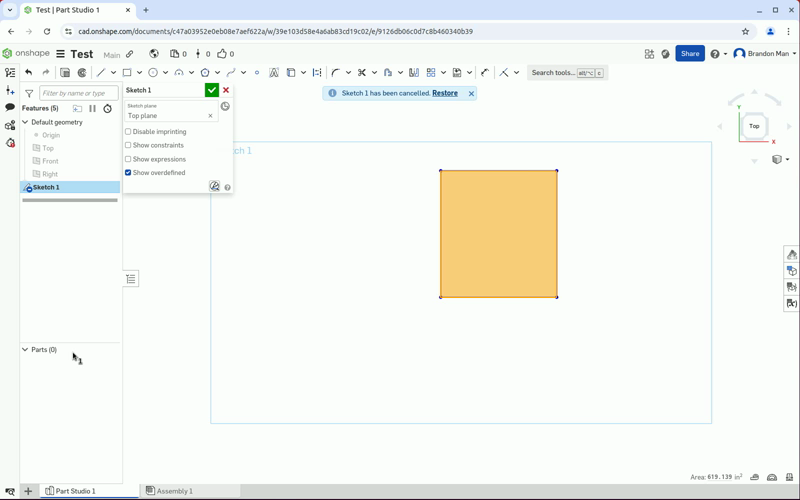
key(shift+y)
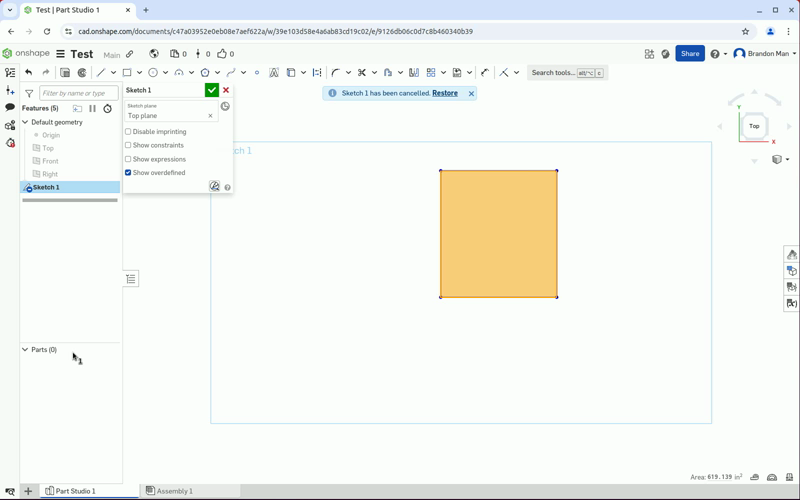
key(shift+e)
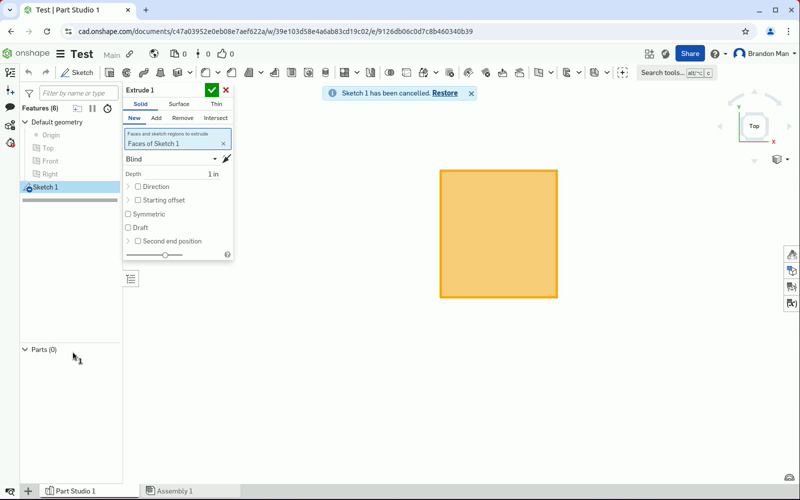
mouse_move(143, 106)
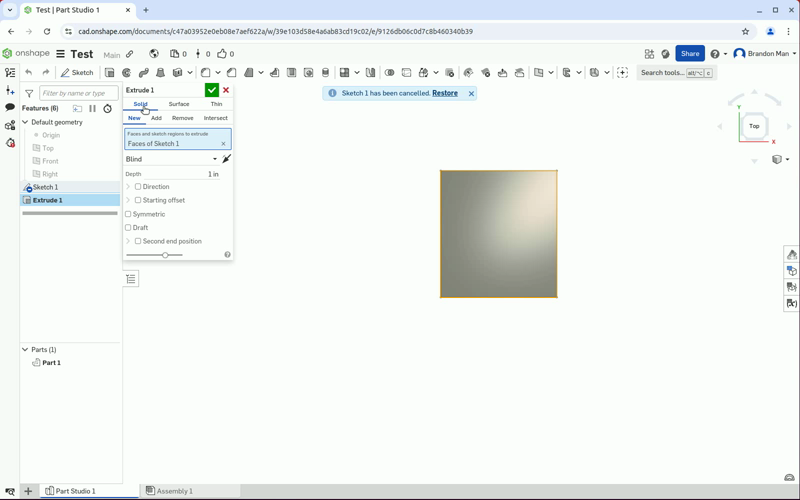
click(143, 106)
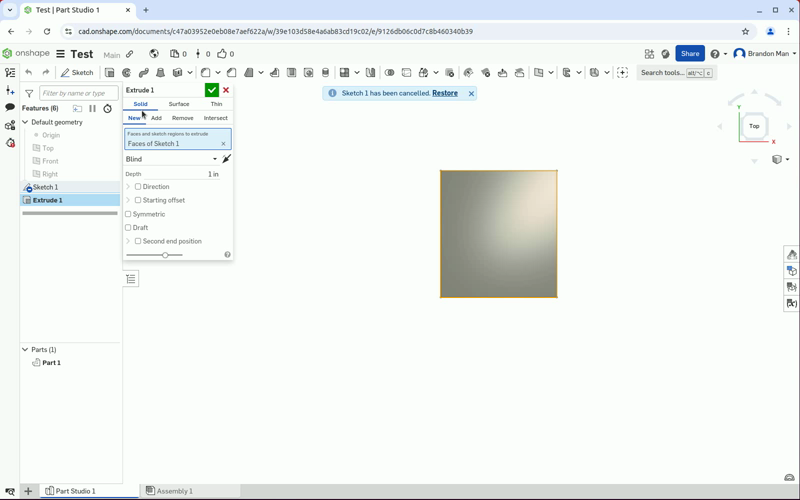
mouse_move(137, 120)
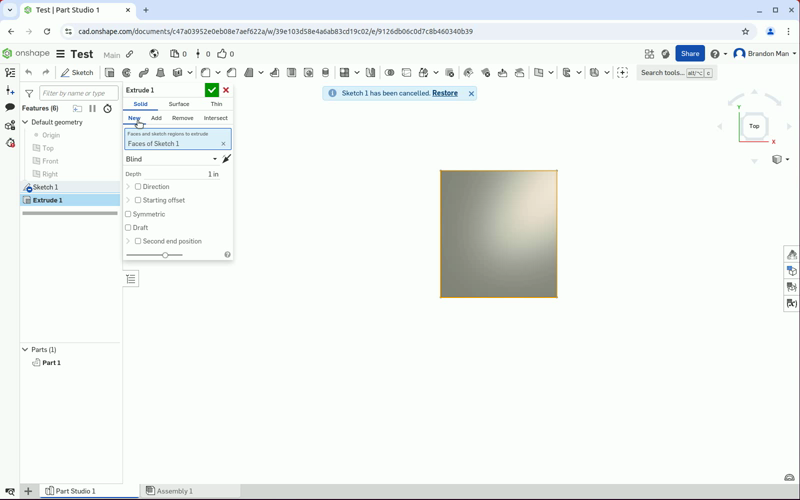
click(137, 120)
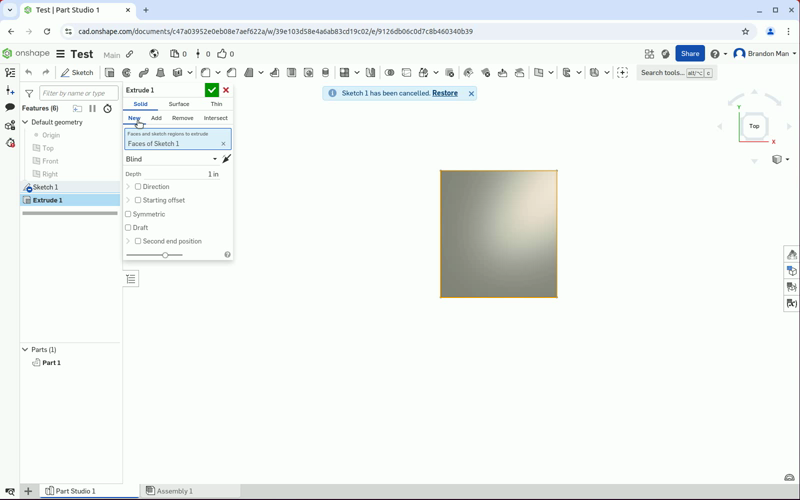
key(tab, 4)
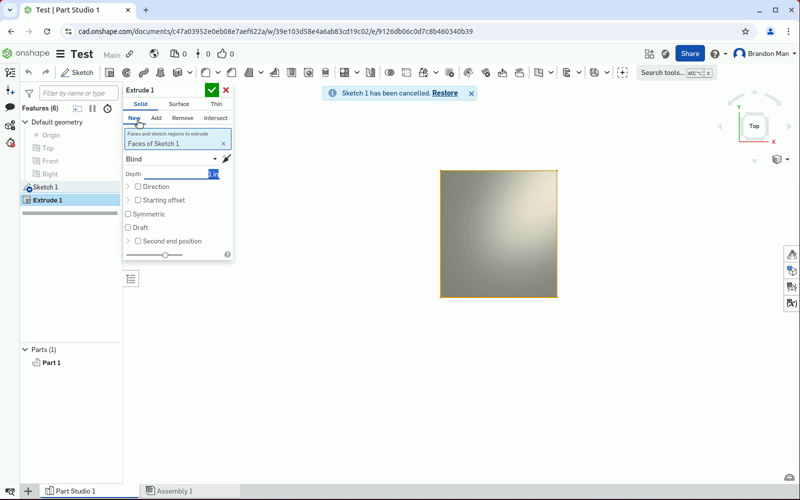
text(0.963)
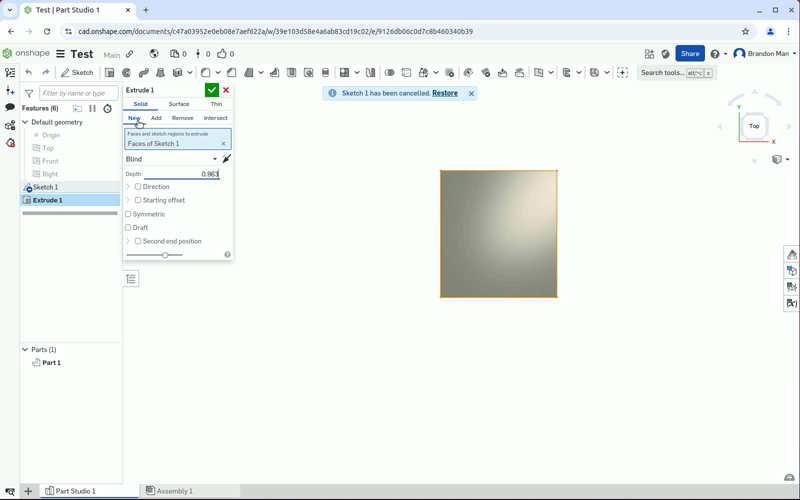
key(enter)
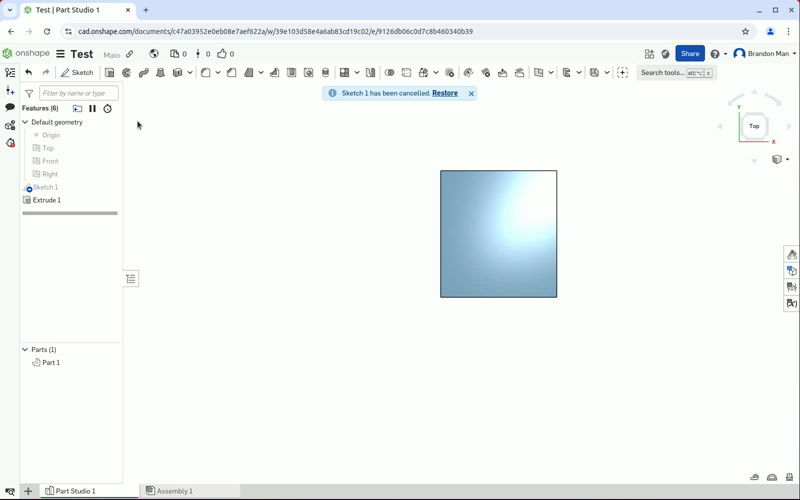
key(shift+h)
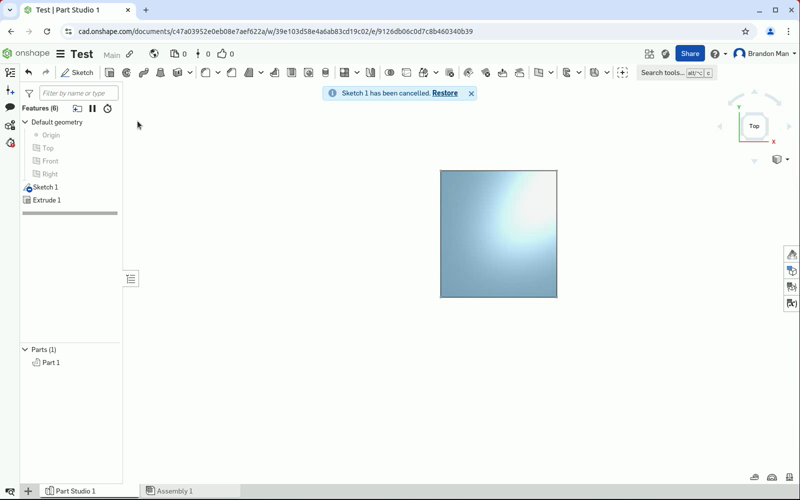
key(shift+h)
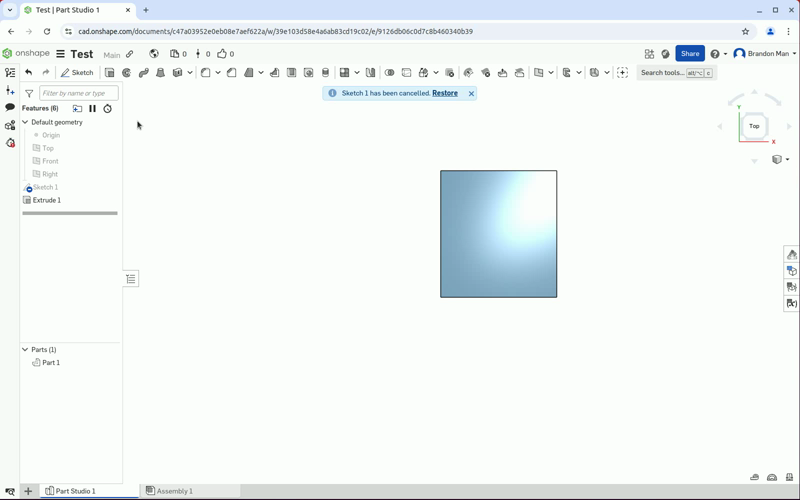
mouse_move(73, 189)
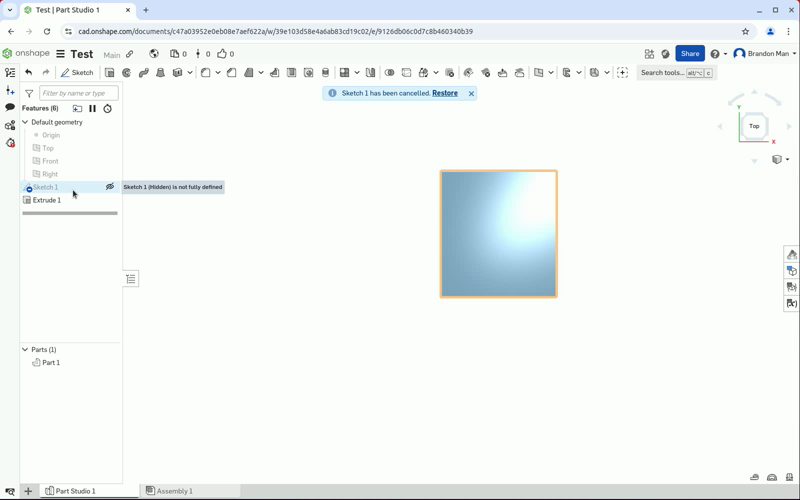
click(73, 189)
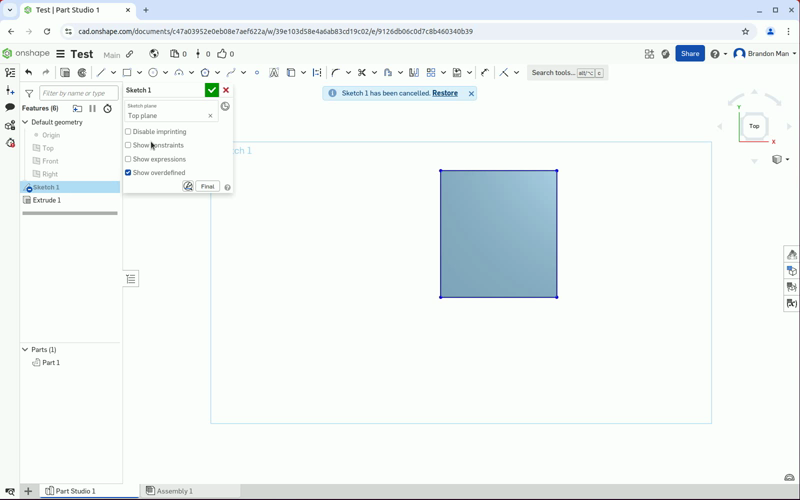
mouse_move(229, 92)
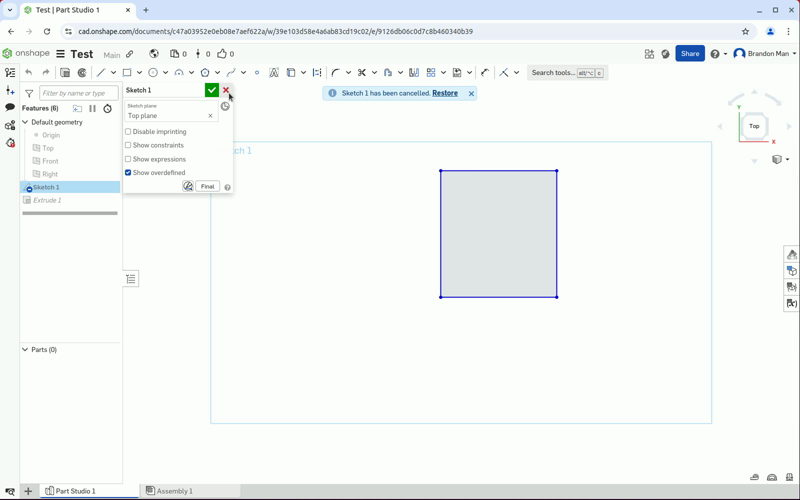
click(229, 92)
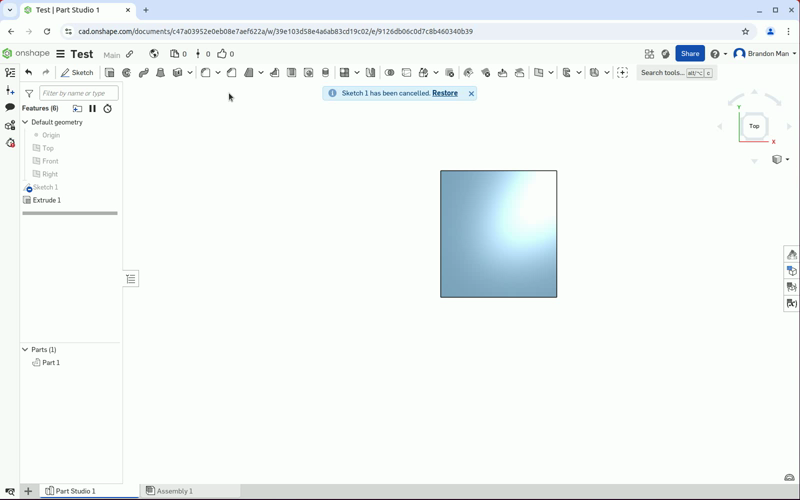
mouse_move(541, 75)
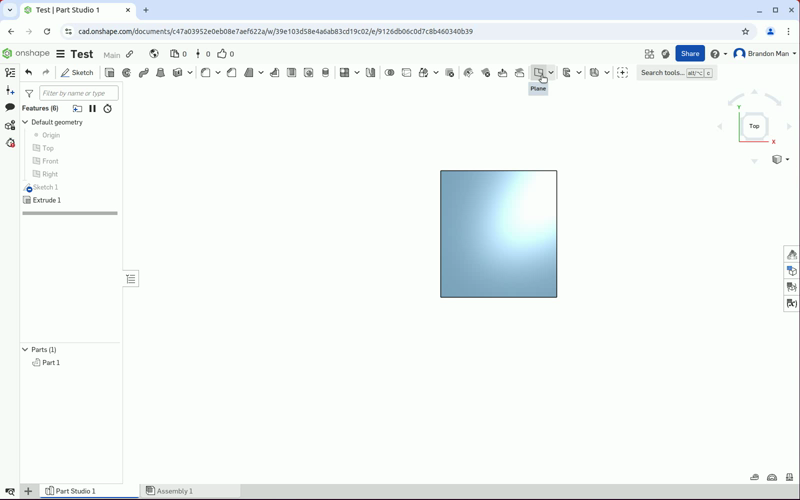
click(541, 75)
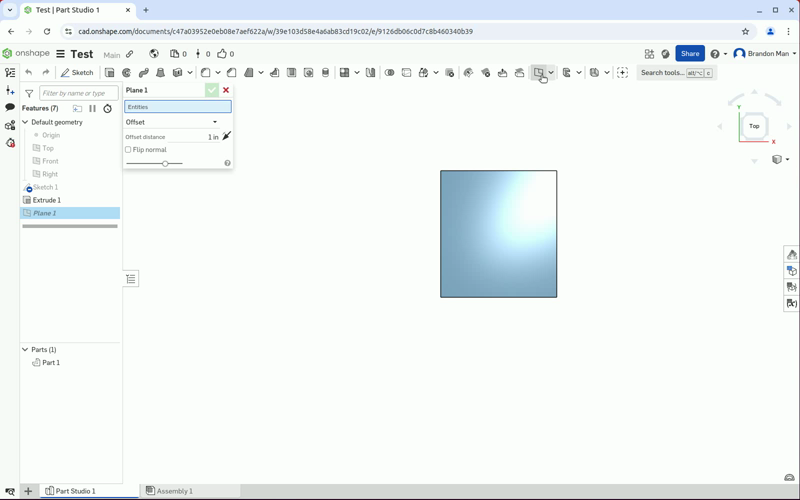
mouse_move(73, 150)
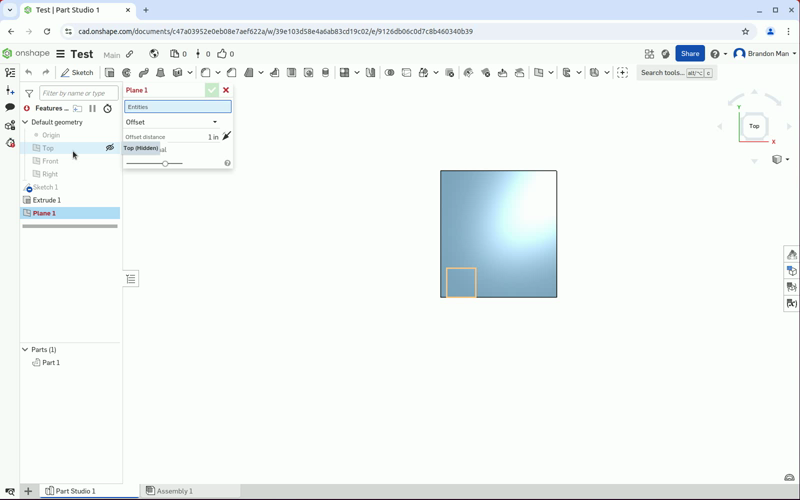
click(73, 150)
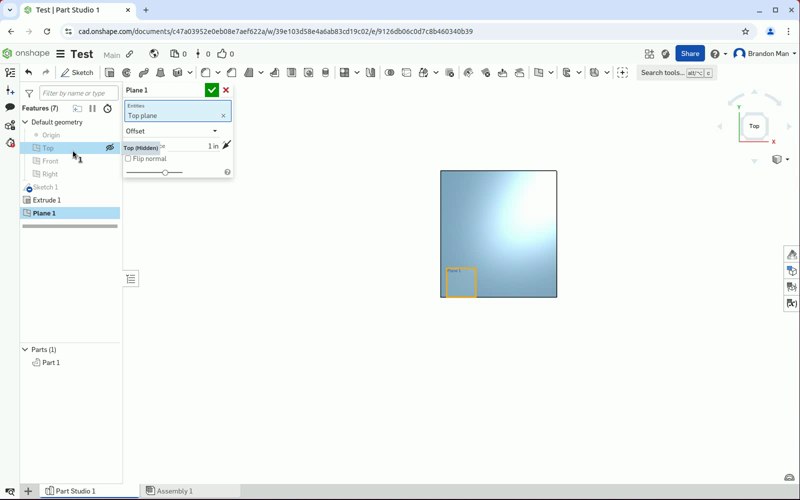
key(tab, 2)
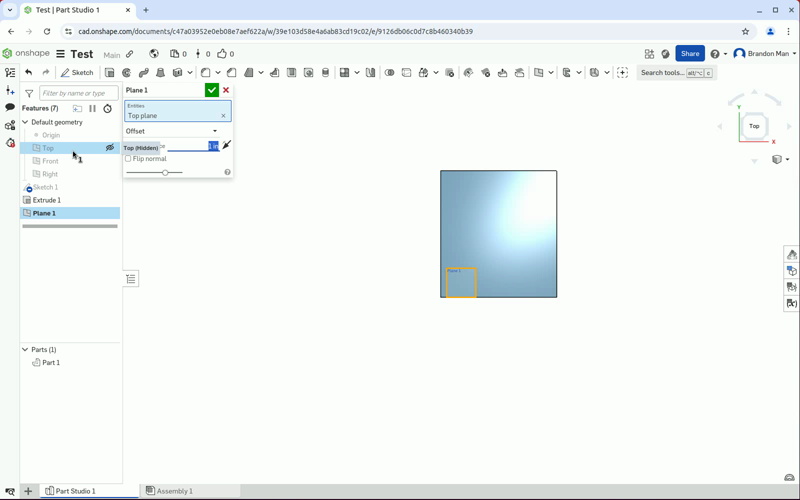
text(0.955)
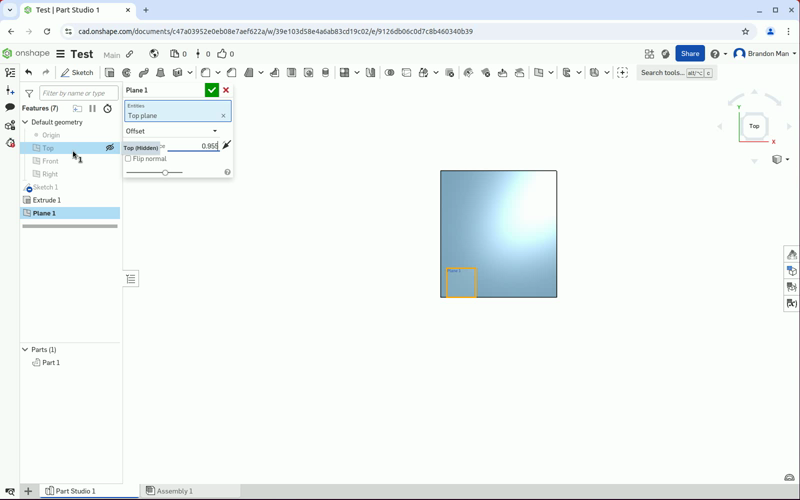
key(enter, 2)
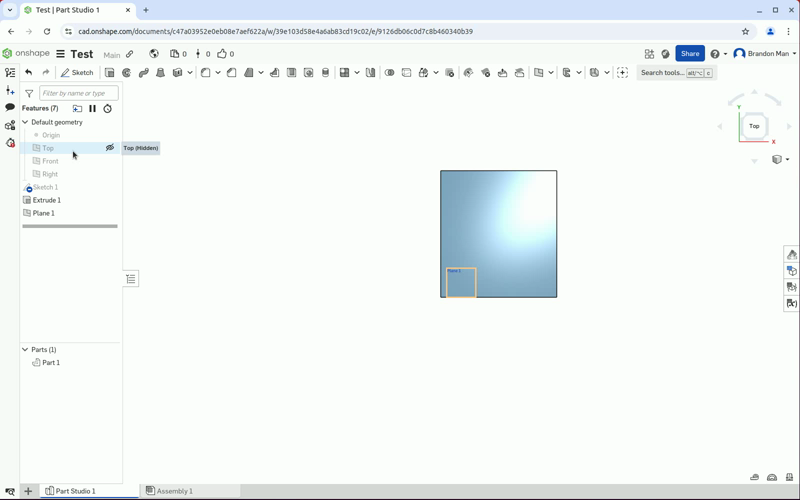
key(shift+s)
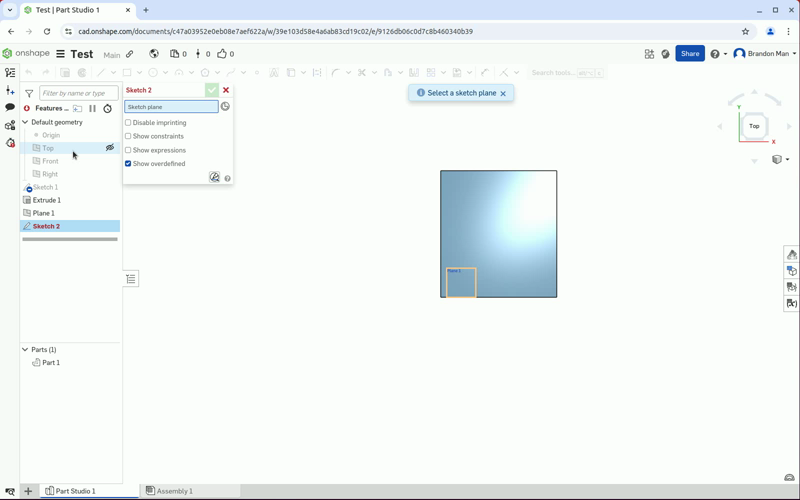
mouse_move(73, 215)
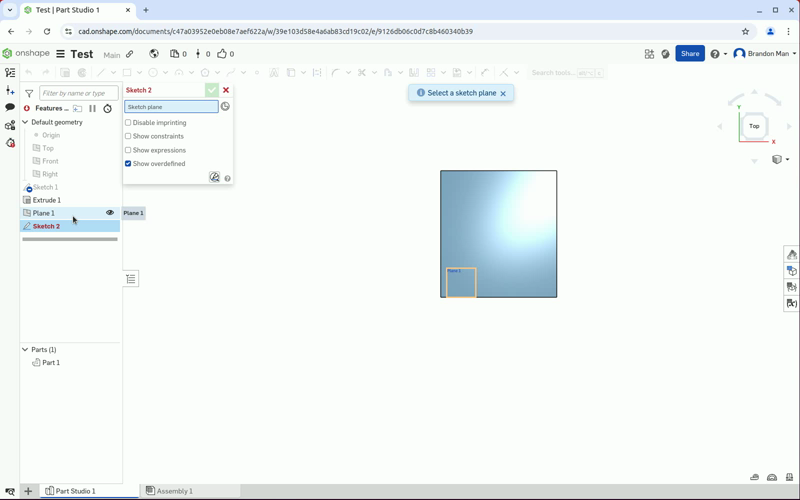
click(73, 215)
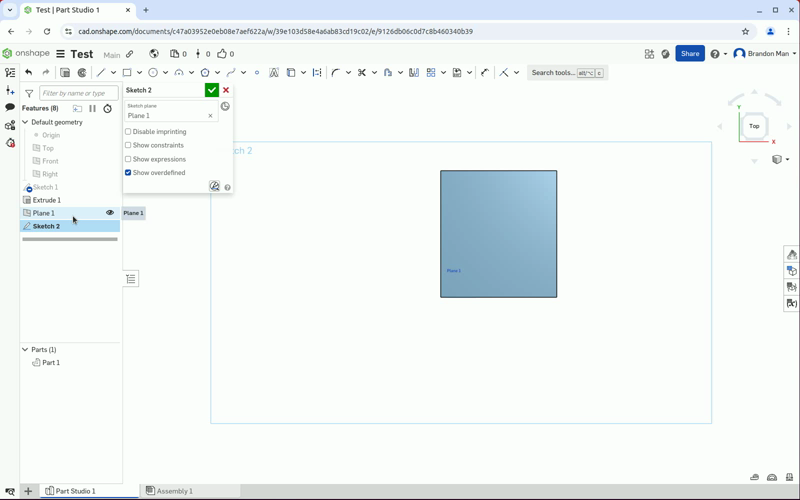
mouse_move(73, 352)
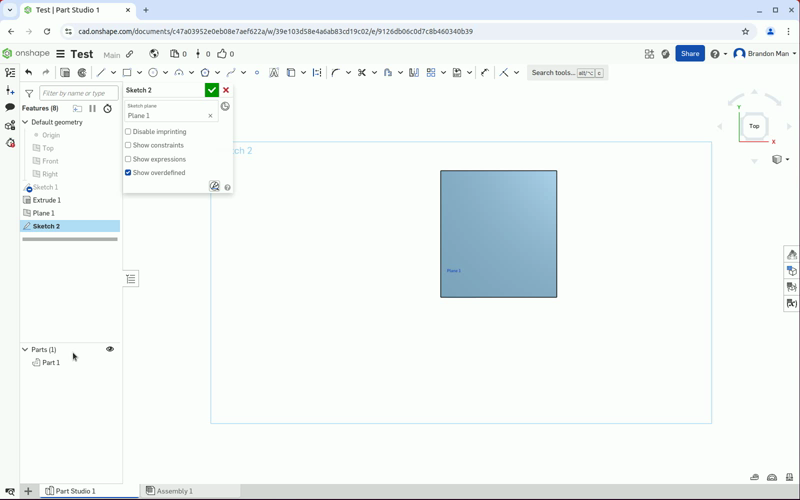
key(y)
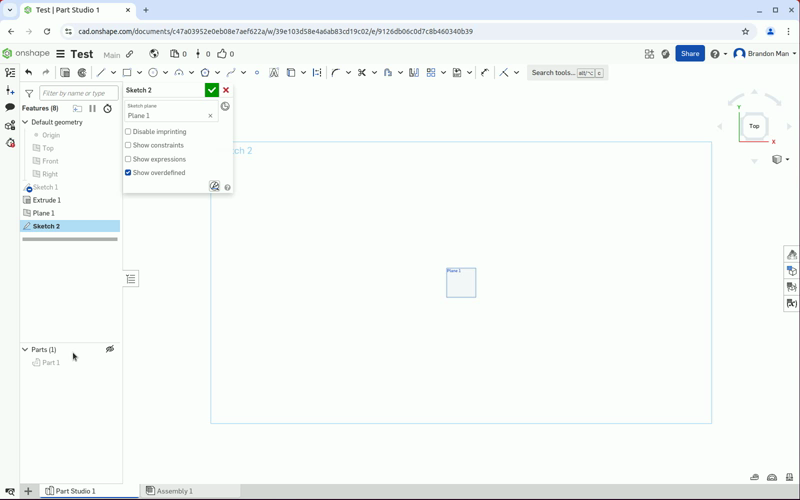
key(c)
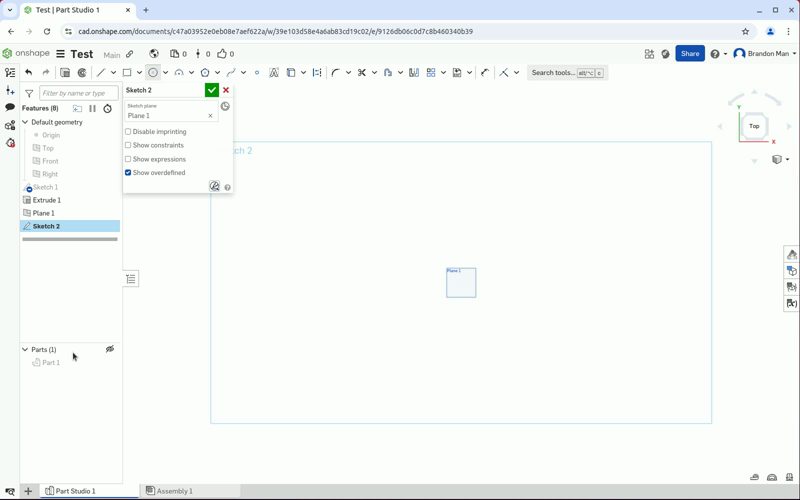
key_down(shift)
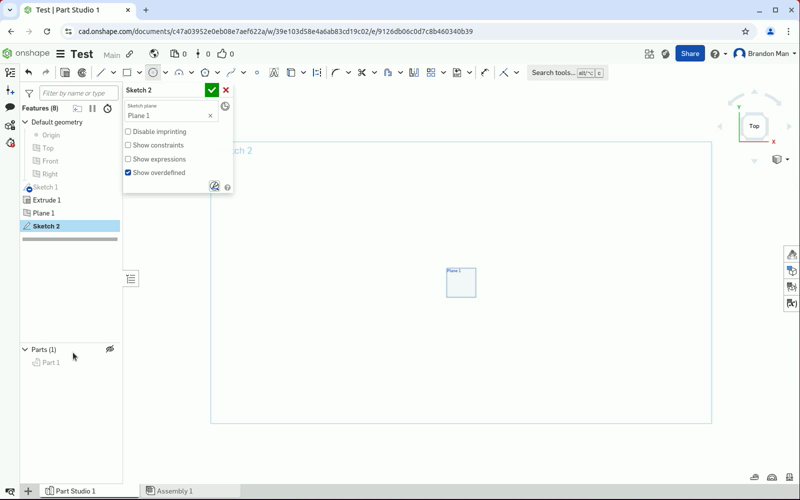
mouse_move(529, 294)
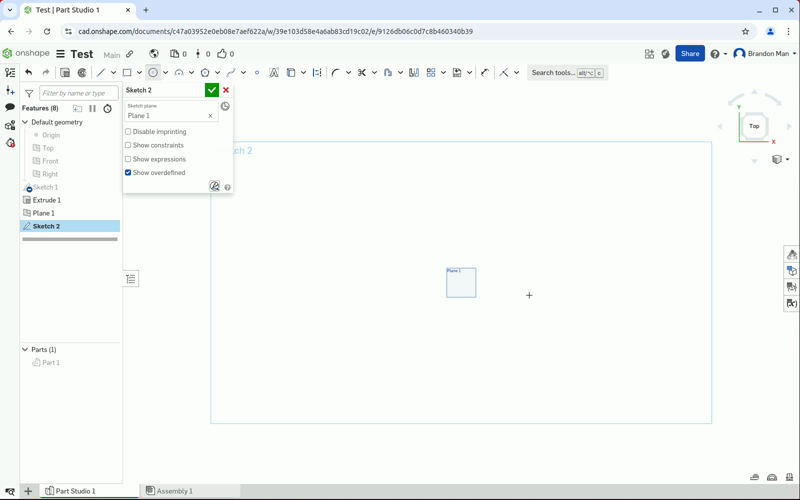
click(529, 294)
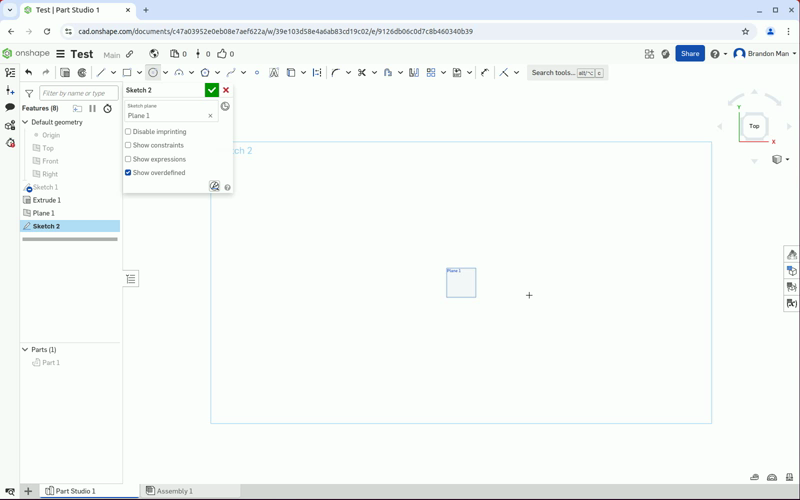
key_up(shift)
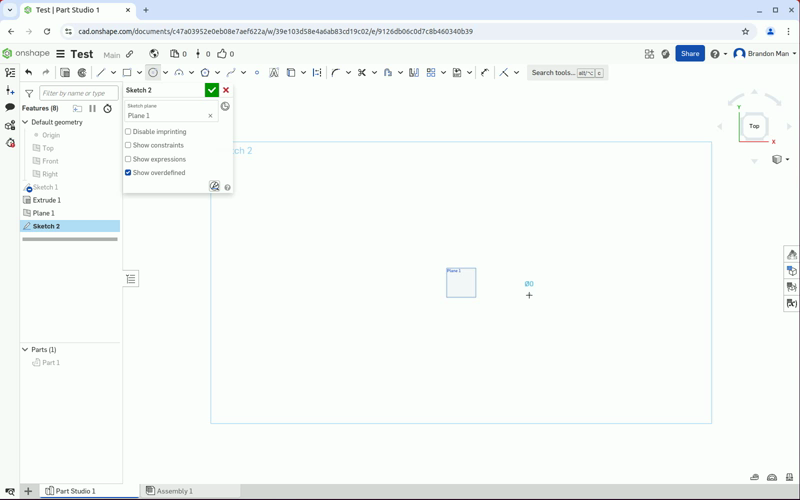
mouse_move(531, 294)
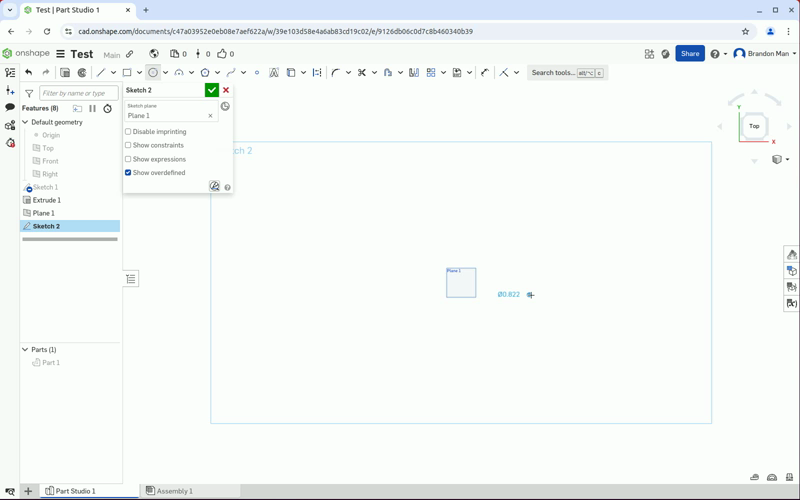
scroll(6)
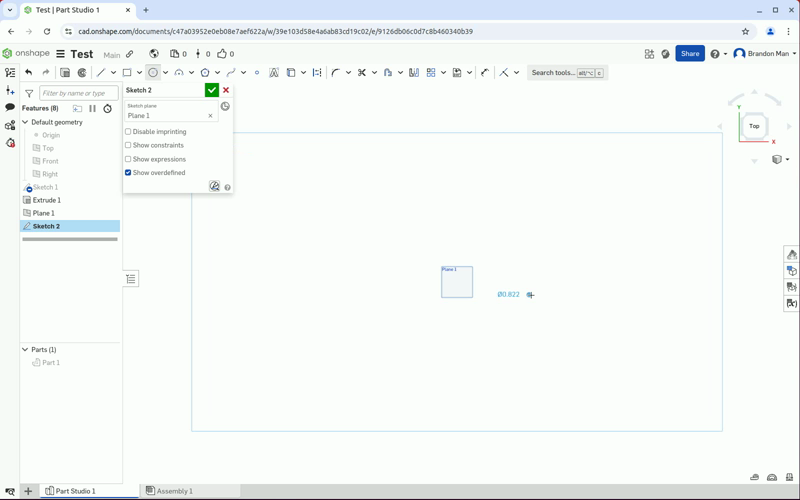
scroll(6)
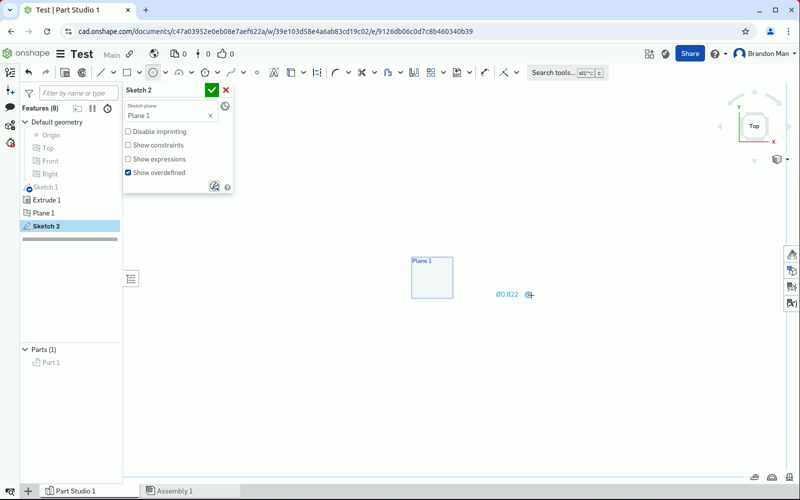
scroll(6)
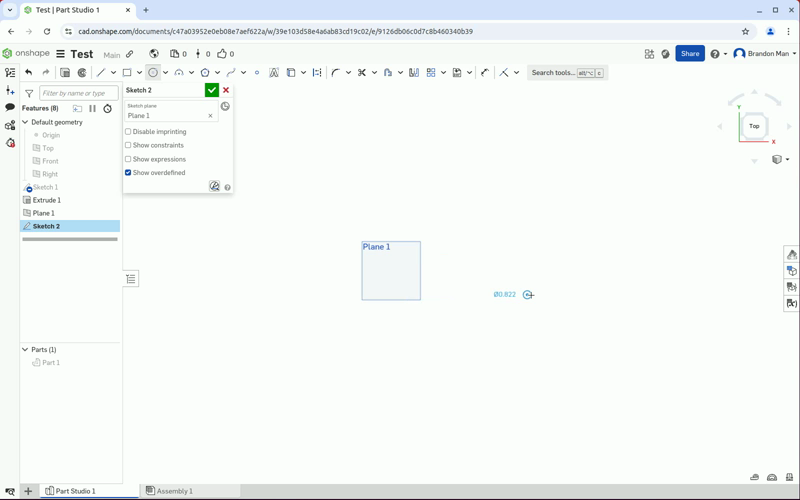
scroll(6)
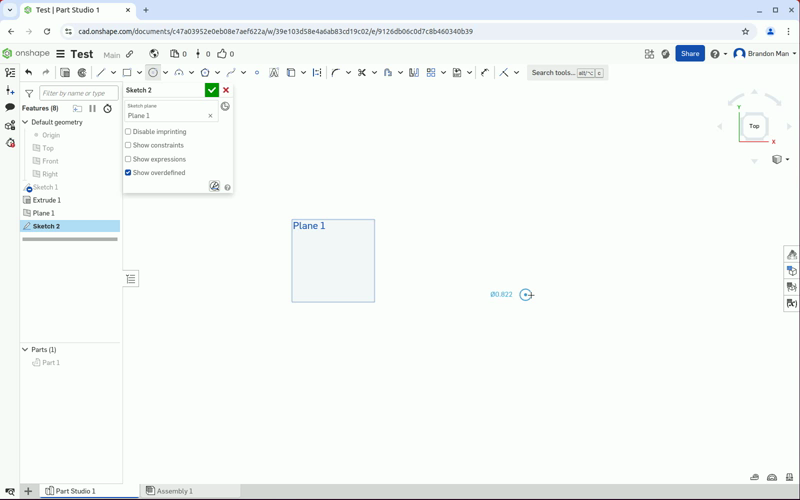
scroll(6)
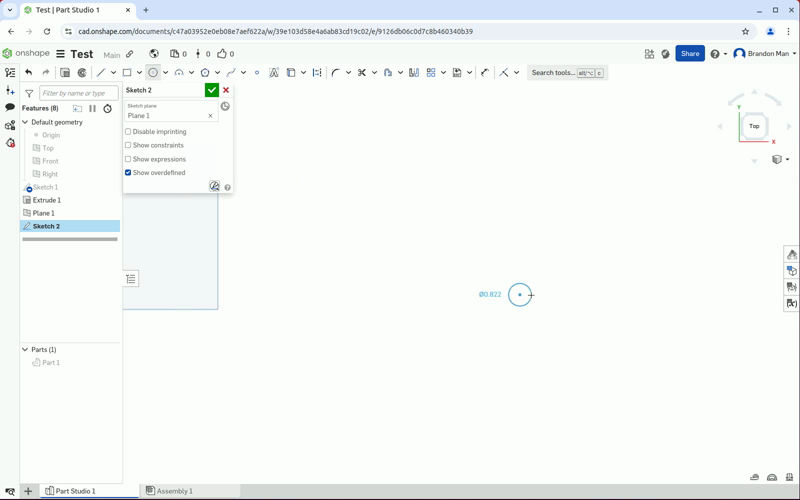
scroll(6)
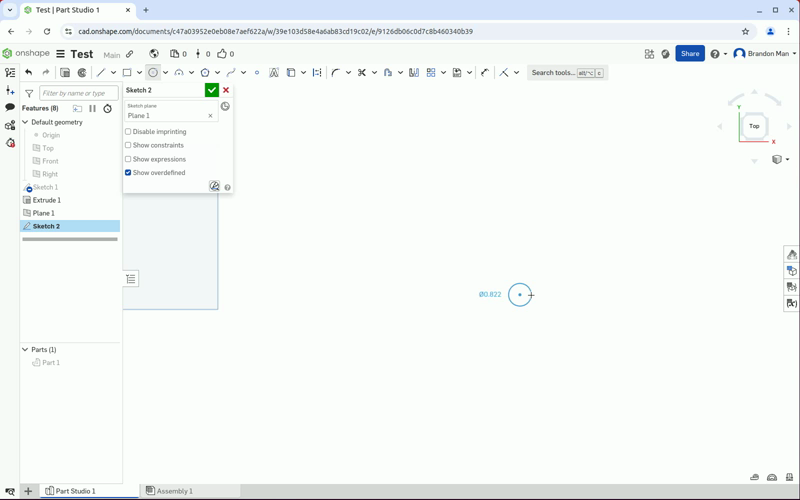
scroll(6)
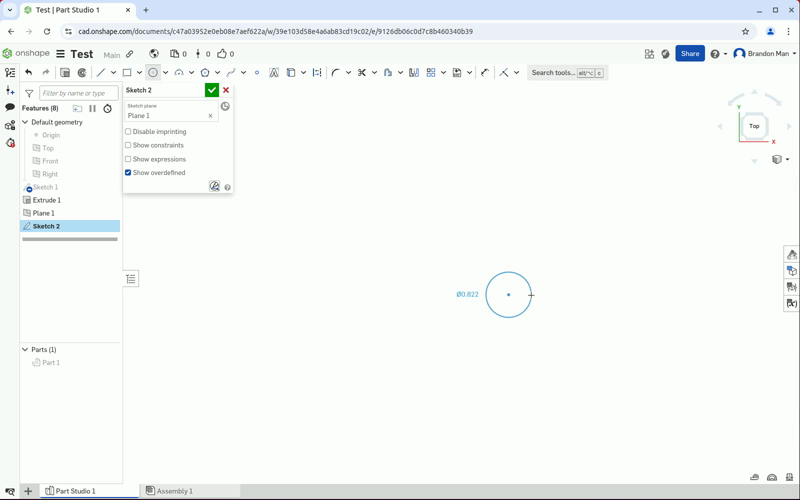
click(531, 294)
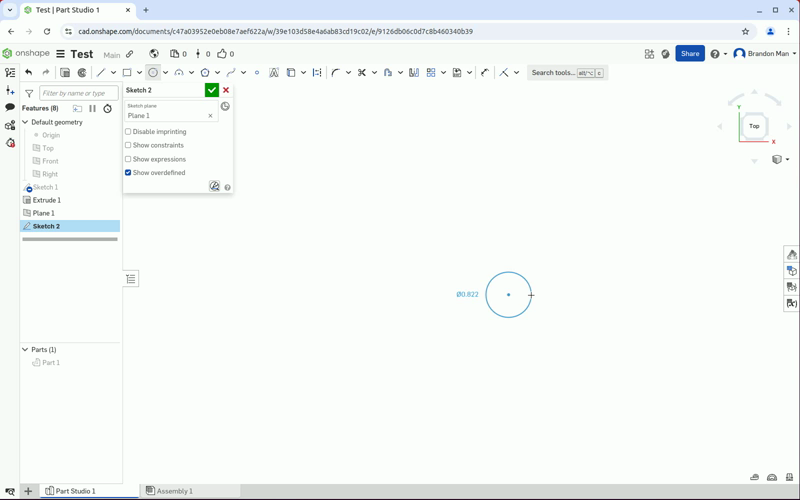
scroll(-6)
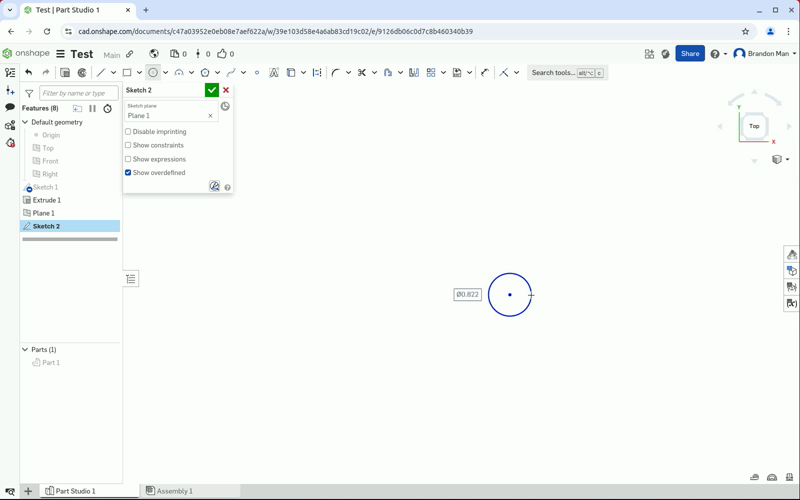
scroll(-6)
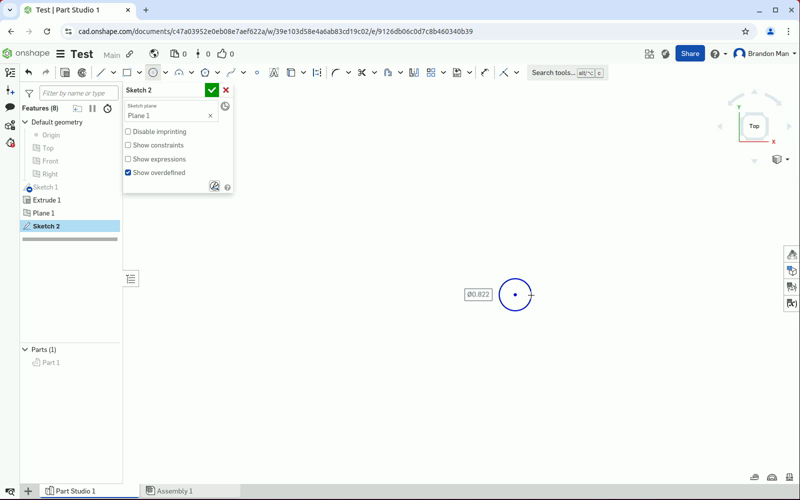
scroll(-6)
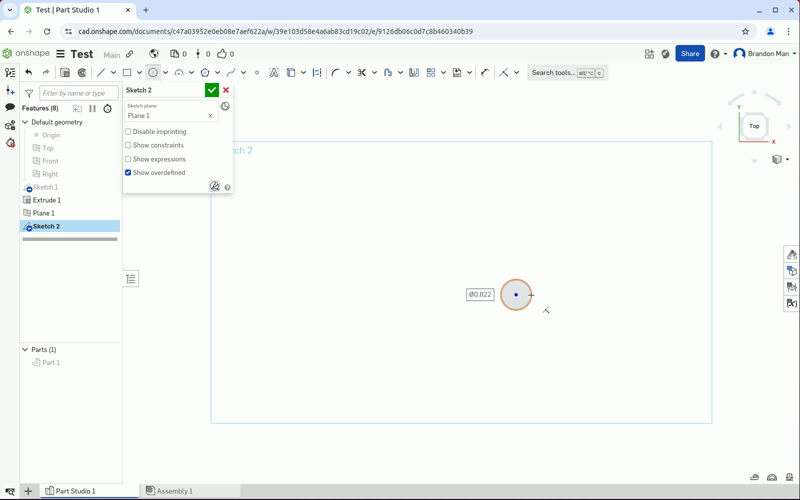
scroll(-6)
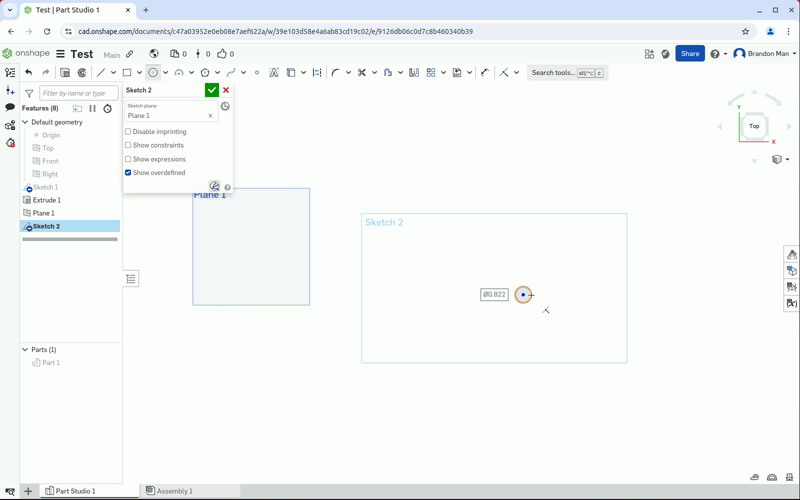
scroll(-6)
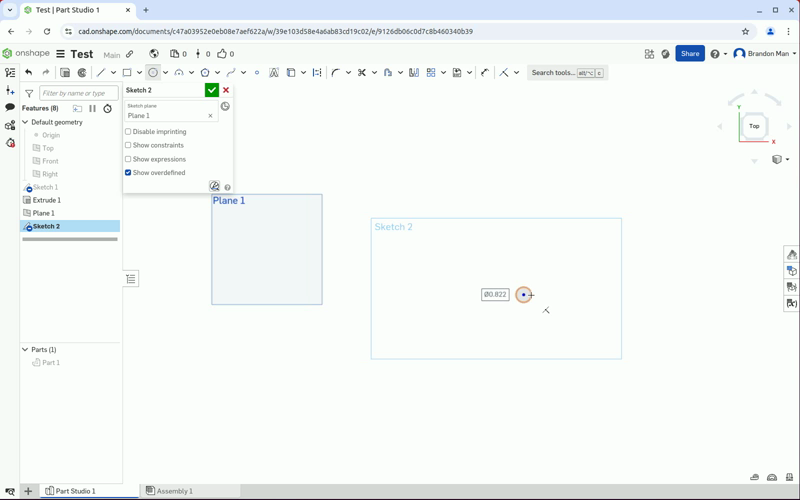
scroll(-6)
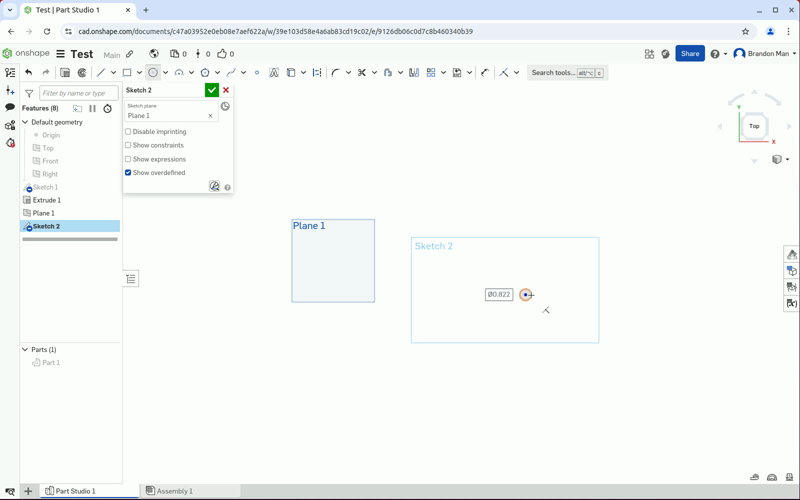
scroll(-6)
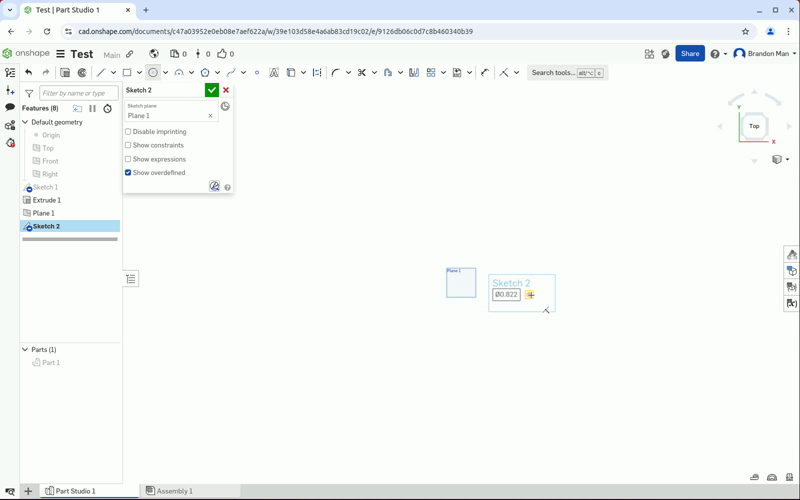
key(esc)
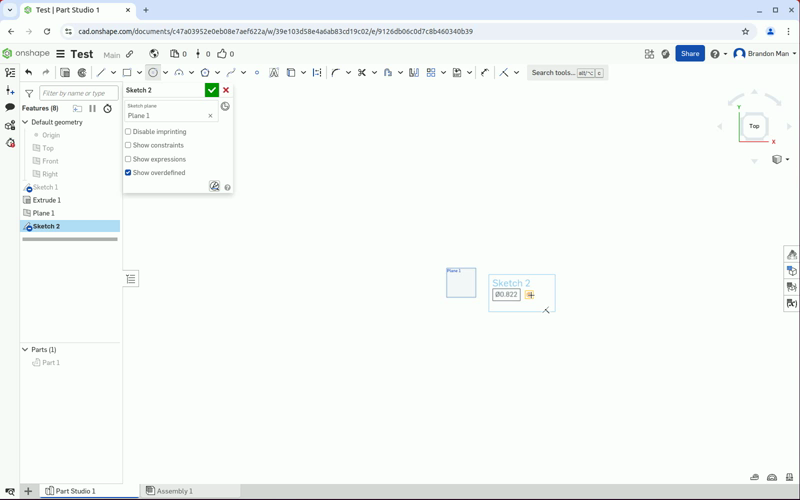
mouse_move(529, 296)
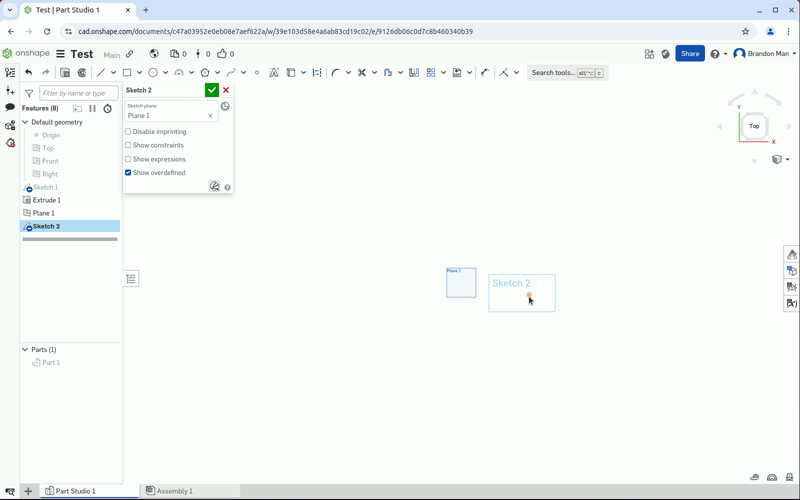
scroll(6)
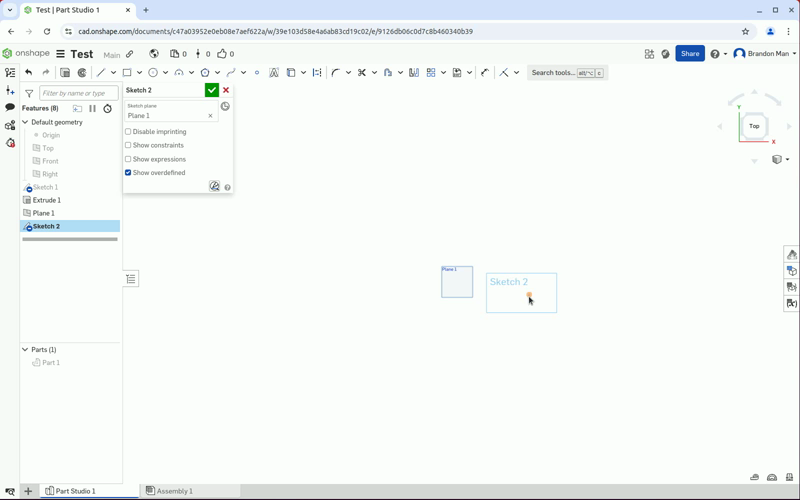
scroll(6)
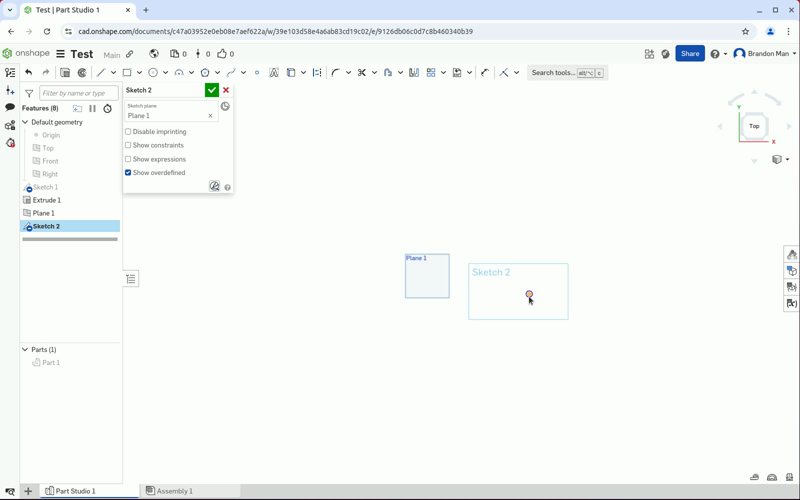
scroll(6)
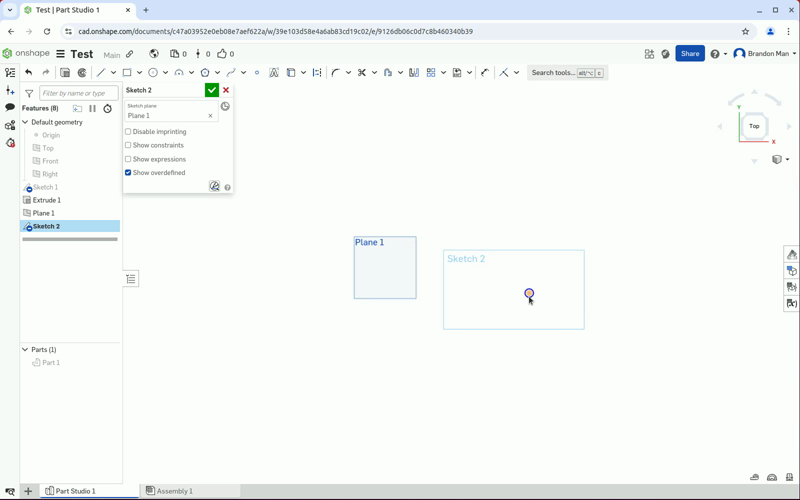
scroll(6)
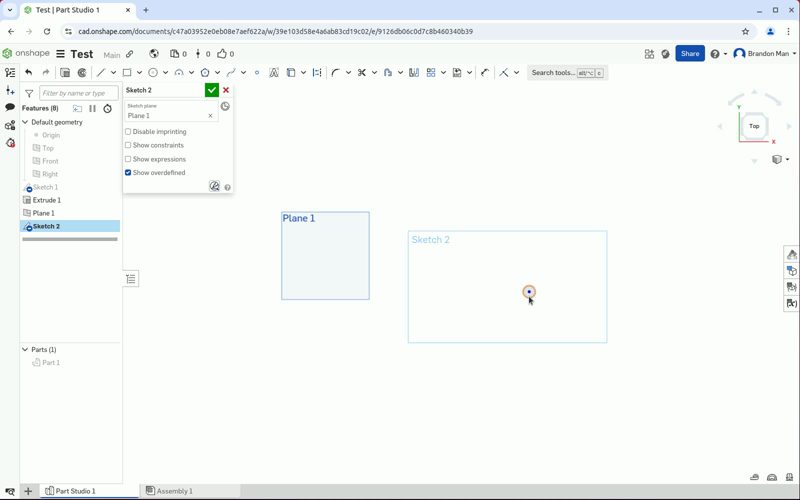
scroll(6)
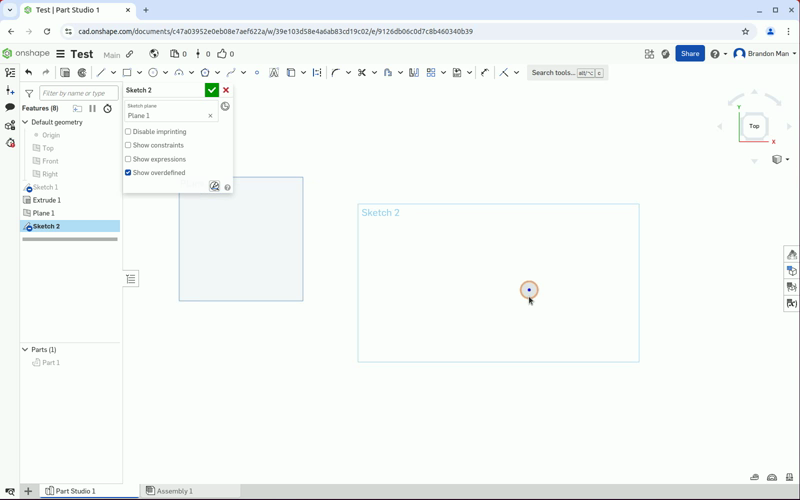
scroll(6)
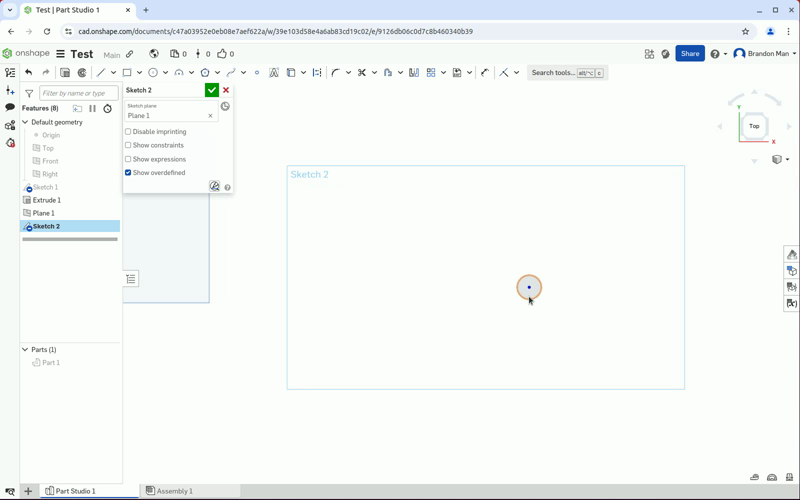
scroll(6)
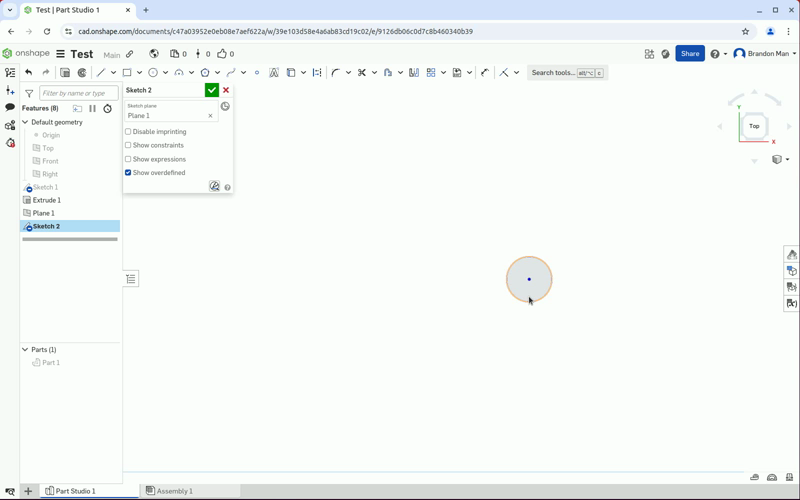
click(529, 296)
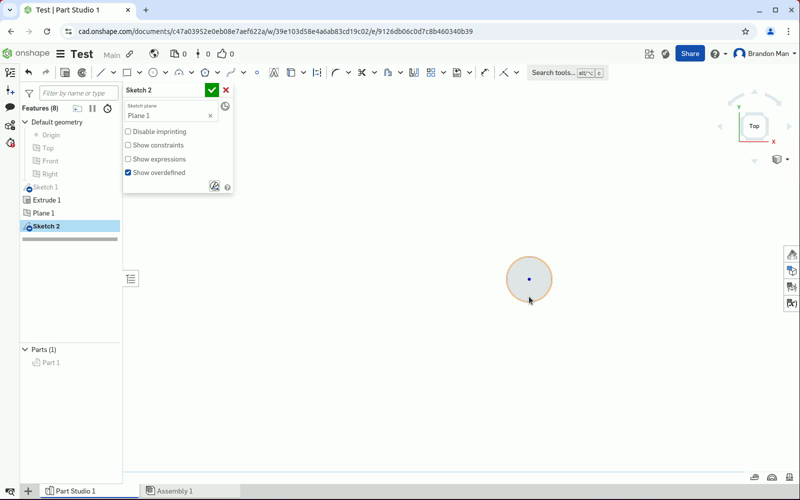
scroll(-6)
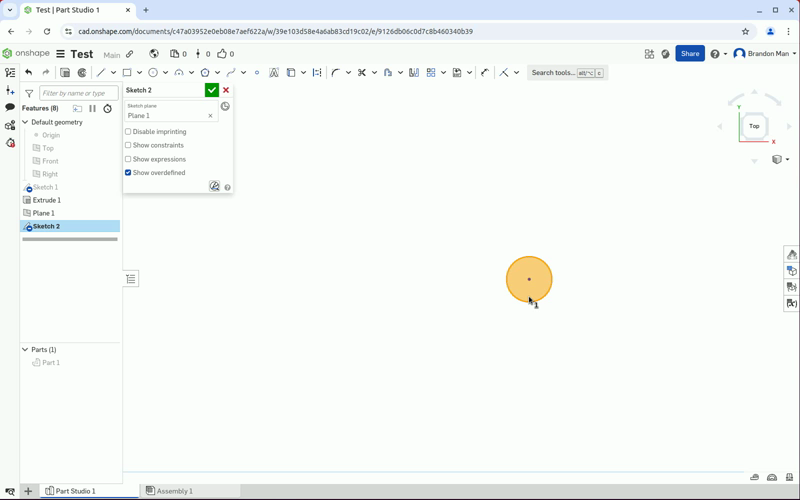
scroll(-6)
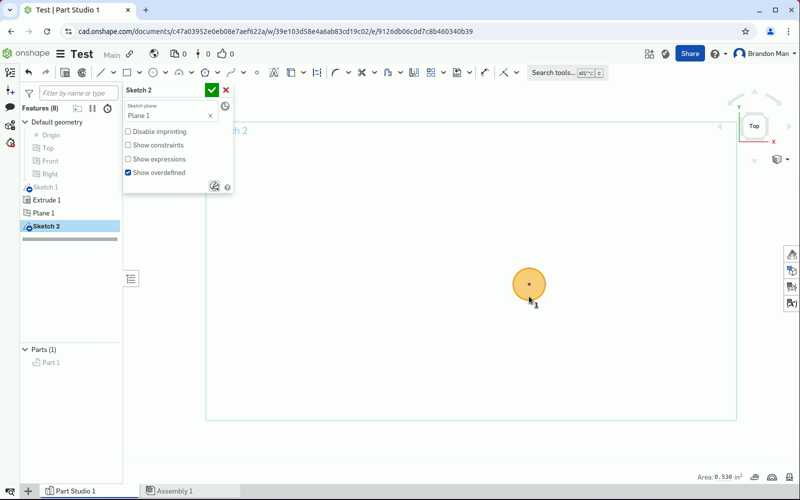
scroll(-6)
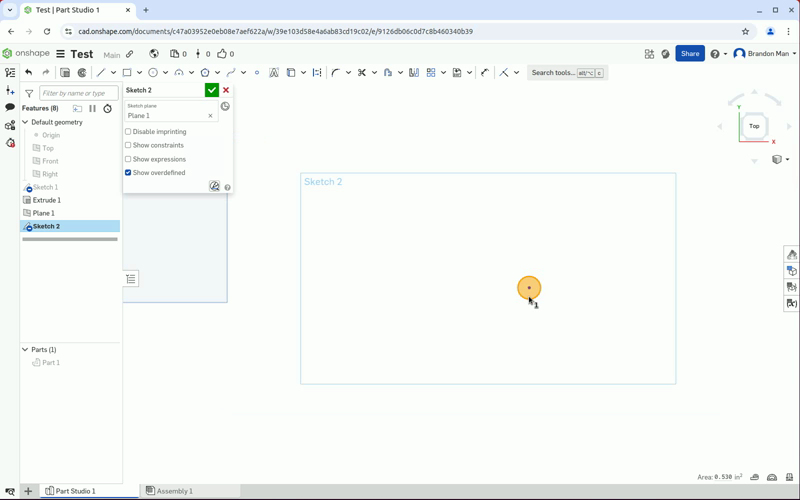
scroll(-6)
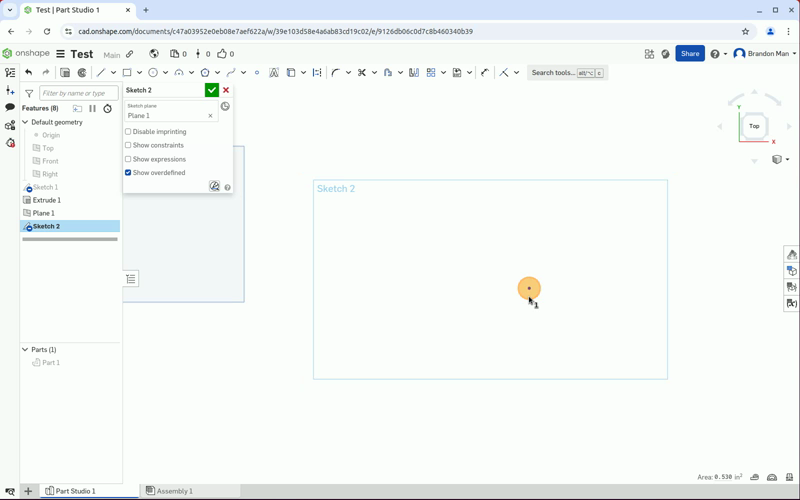
scroll(-6)
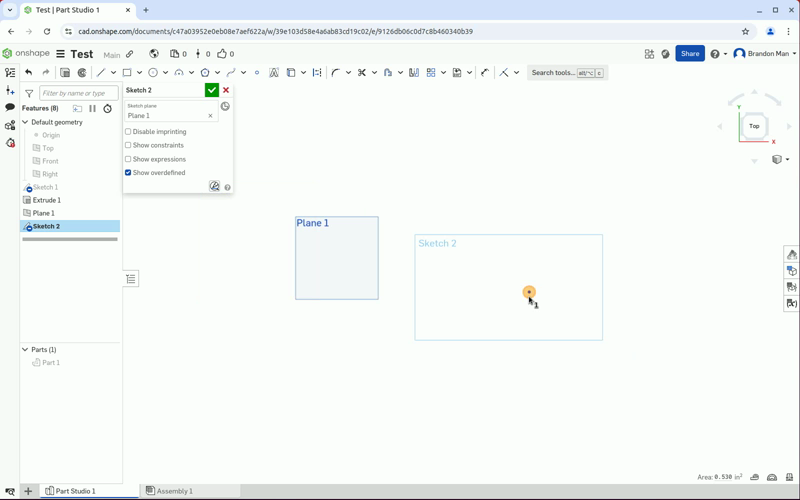
scroll(-6)
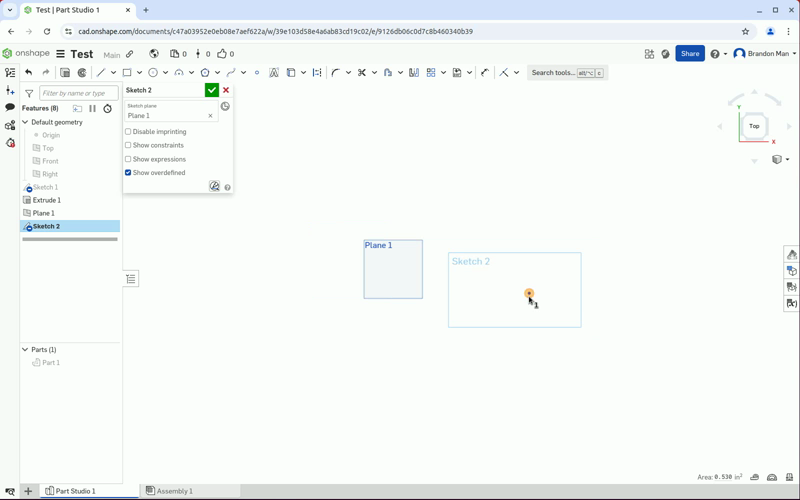
scroll(-6)
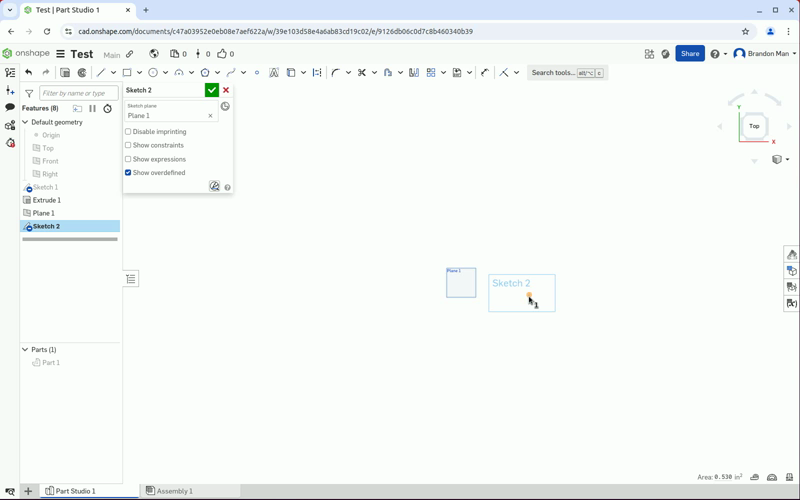
mouse_move(73, 352)
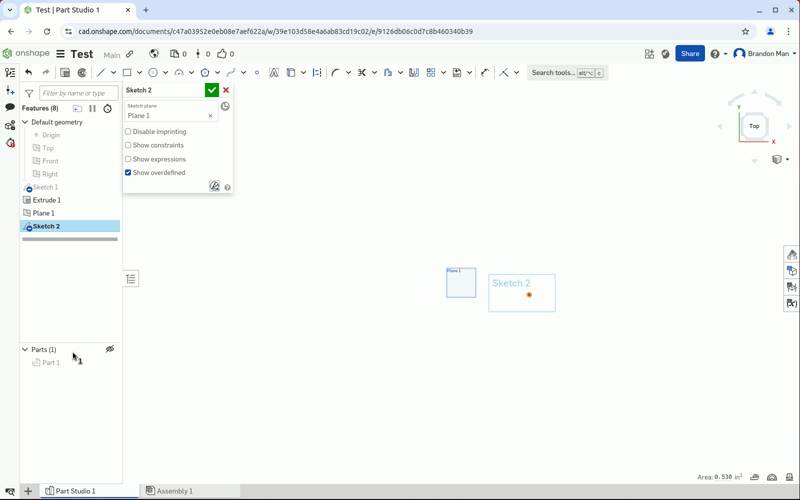
key(shift+y)
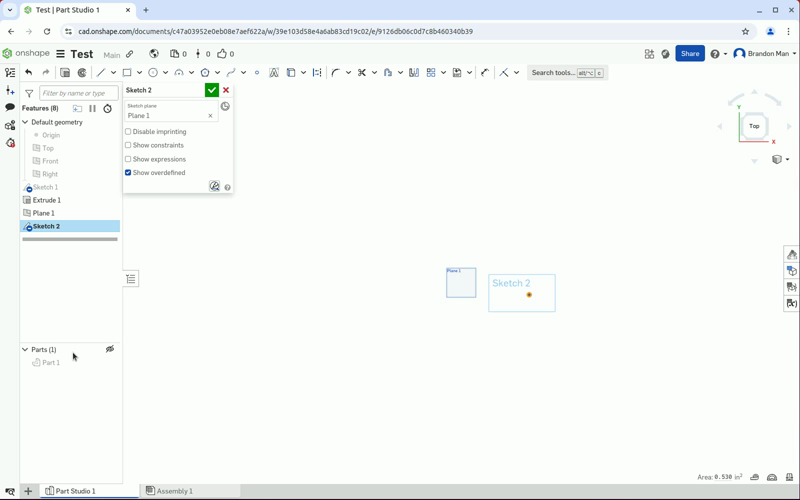
key(shift+e)
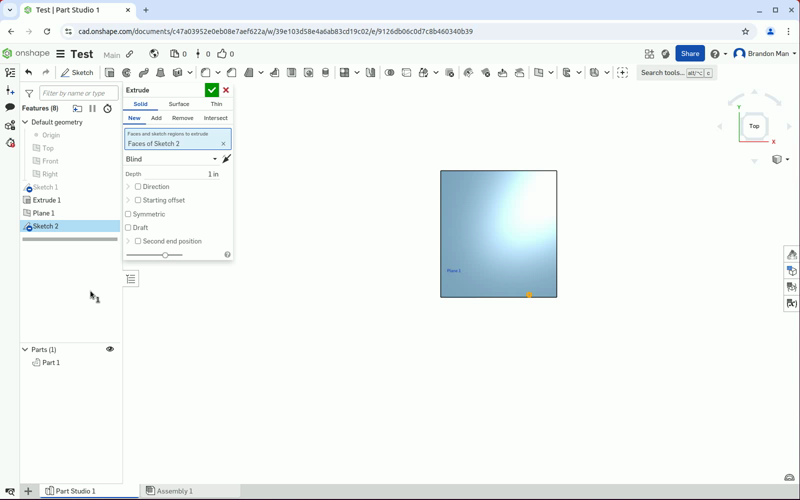
mouse_move(143, 106)
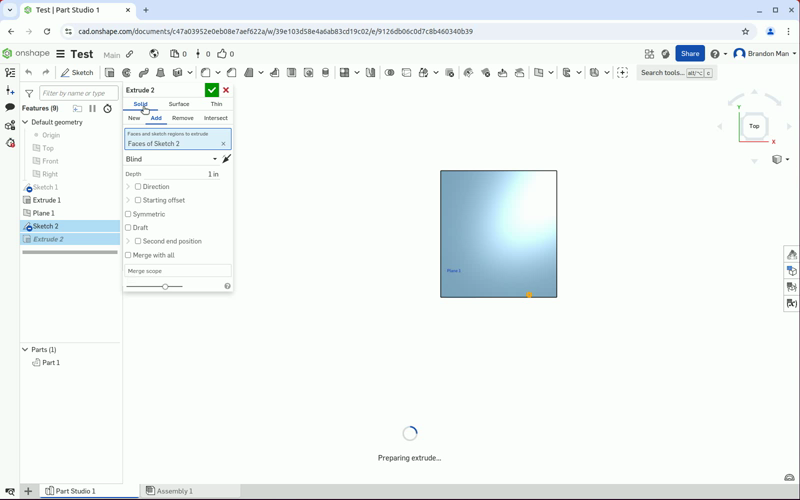
click(143, 106)
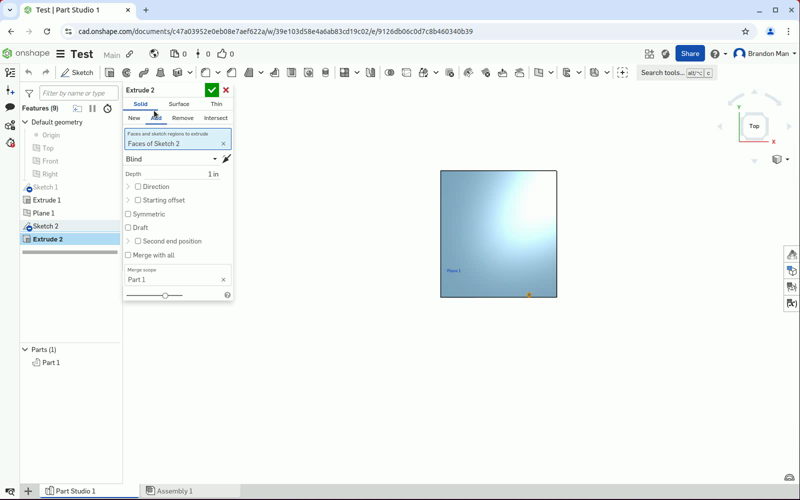
mouse_move(186, 120)
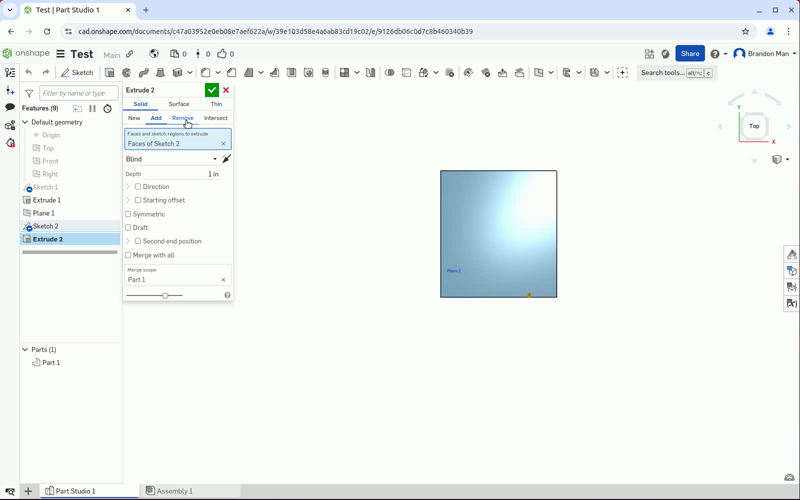
click(186, 120)
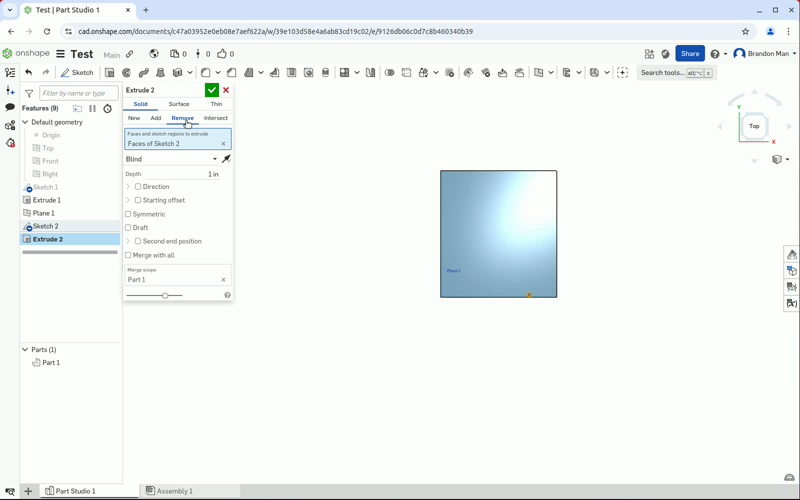
key(tab, 4)
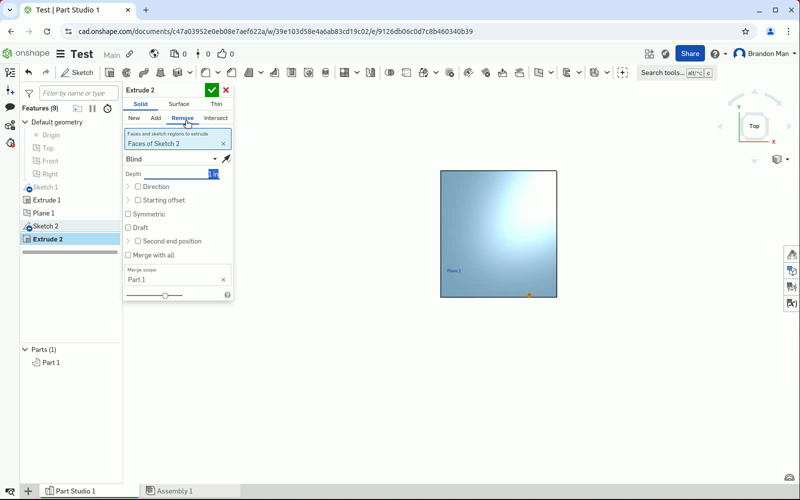
text(0.963)
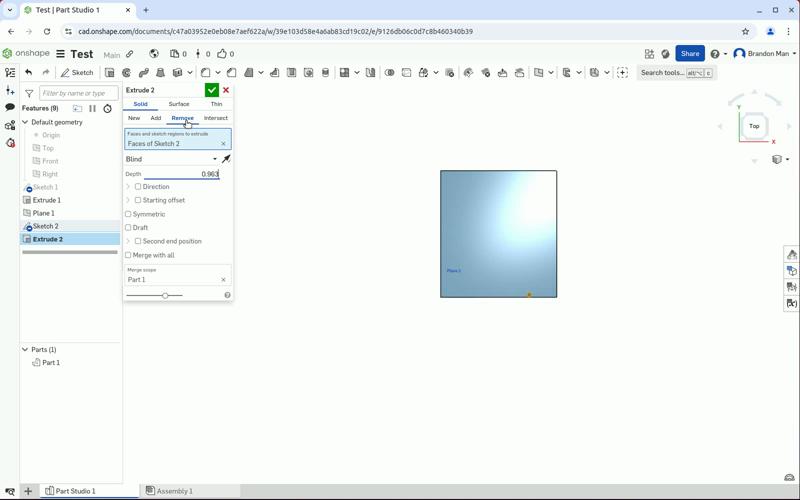
key(tab, 6)
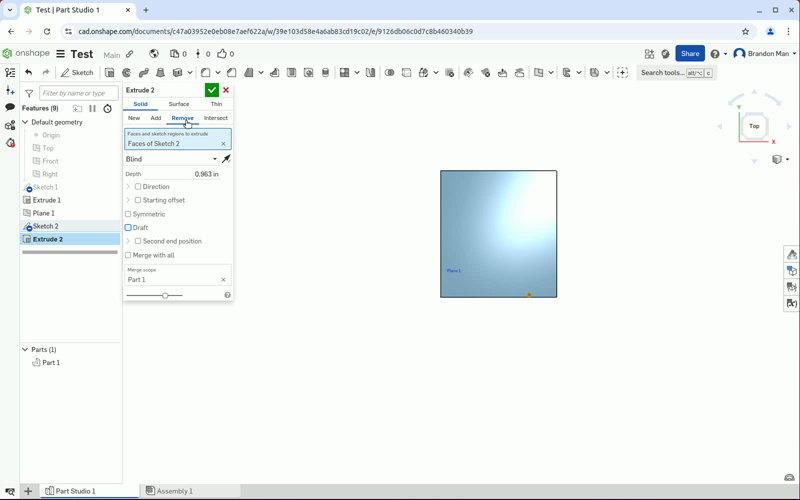
key(space)
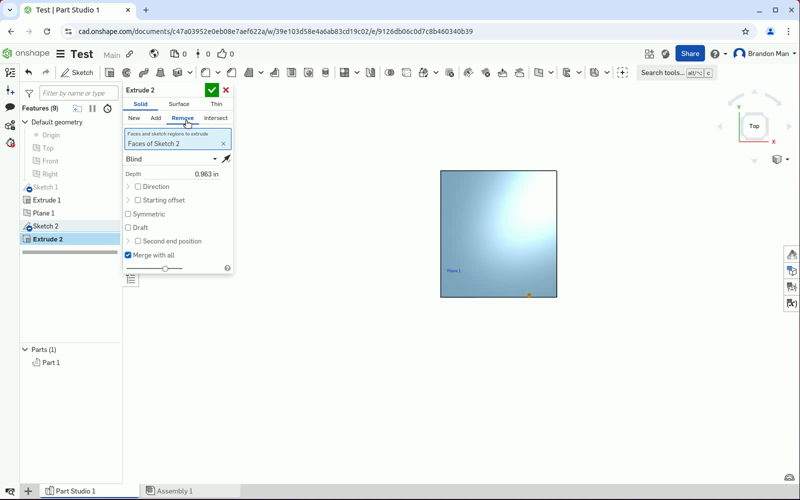
key(enter)
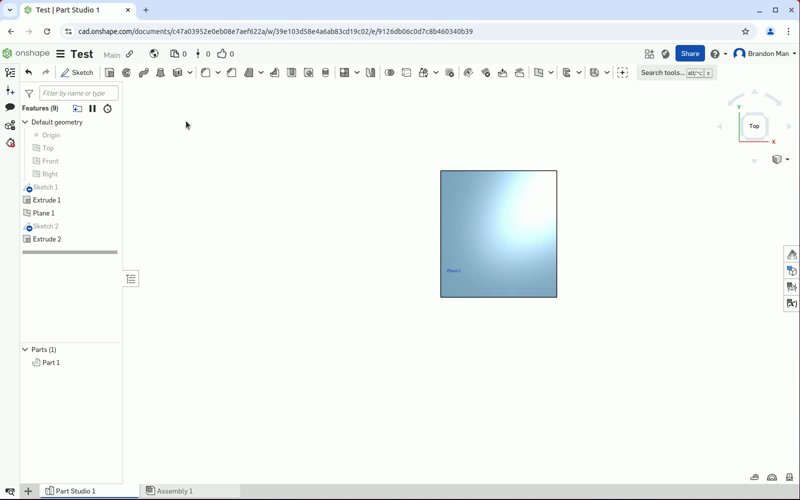
key(shift+h)
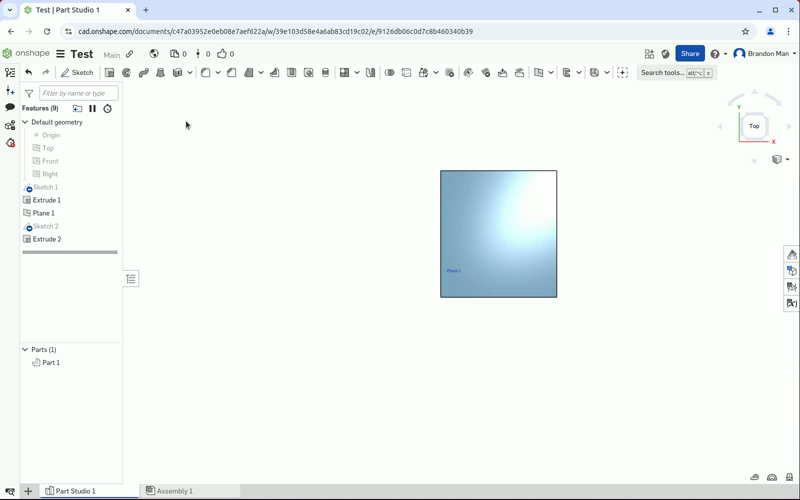
key(shift+h)
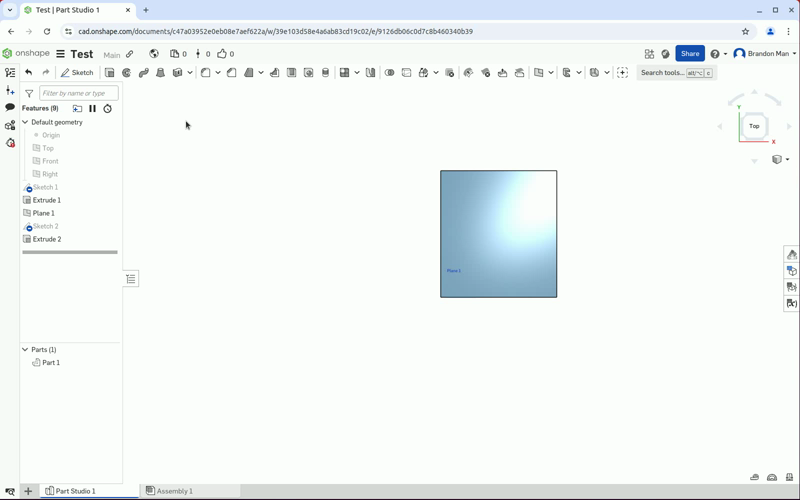
mouse_move(73, 189)
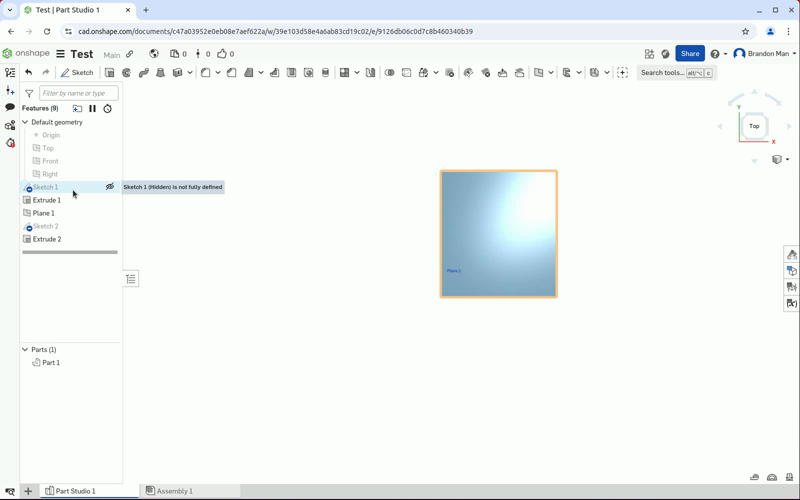
click(73, 189)
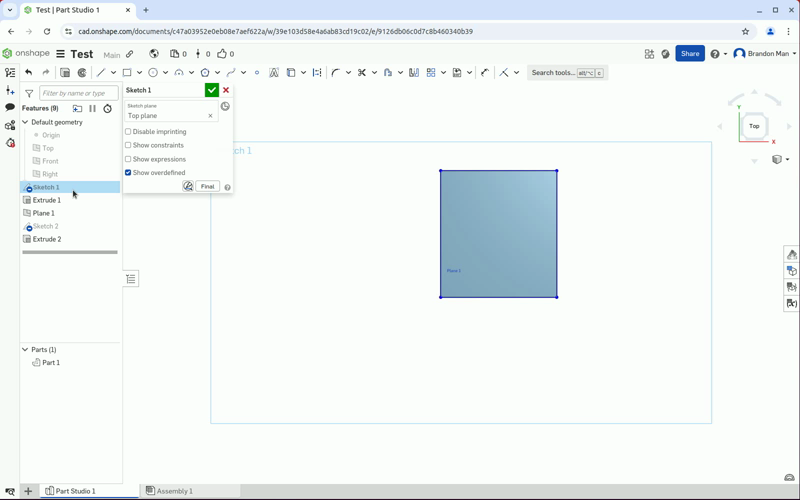
mouse_move(229, 92)
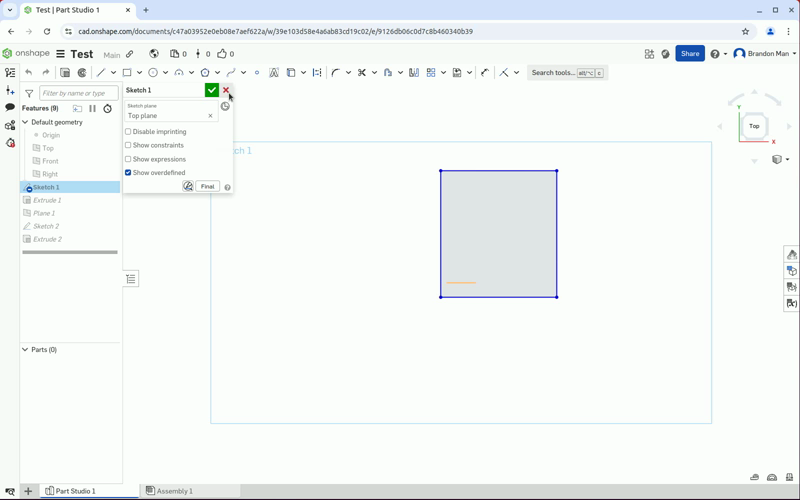
click(229, 92)
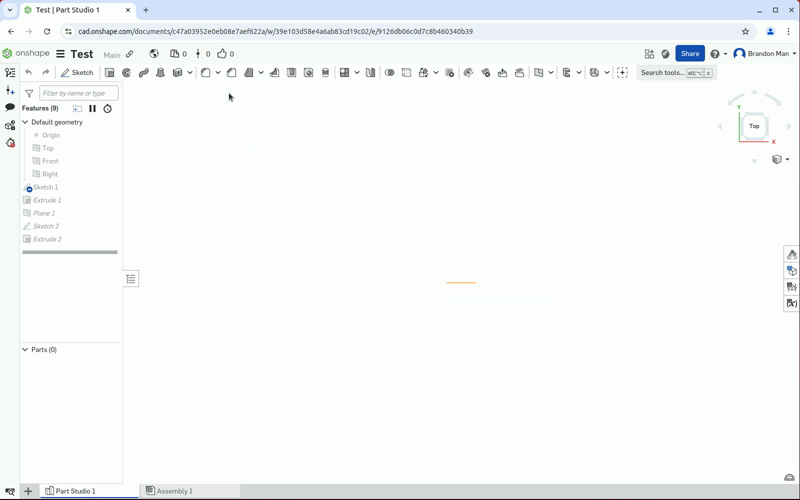
key(shift+s)
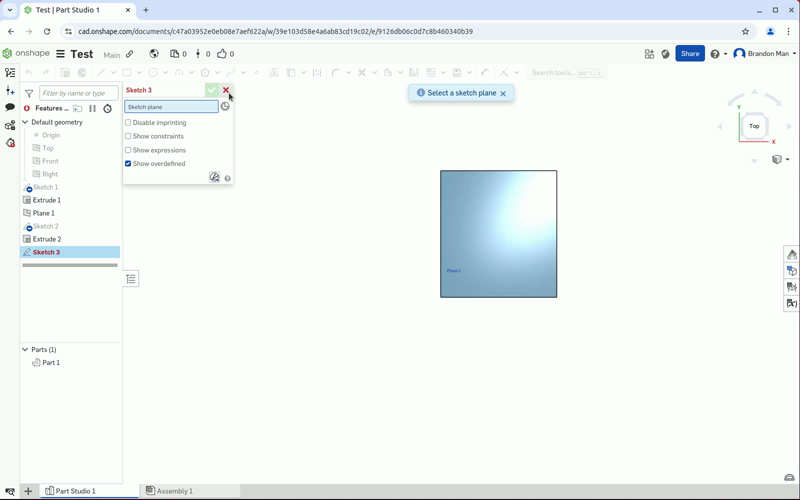
mouse_move(73, 215)
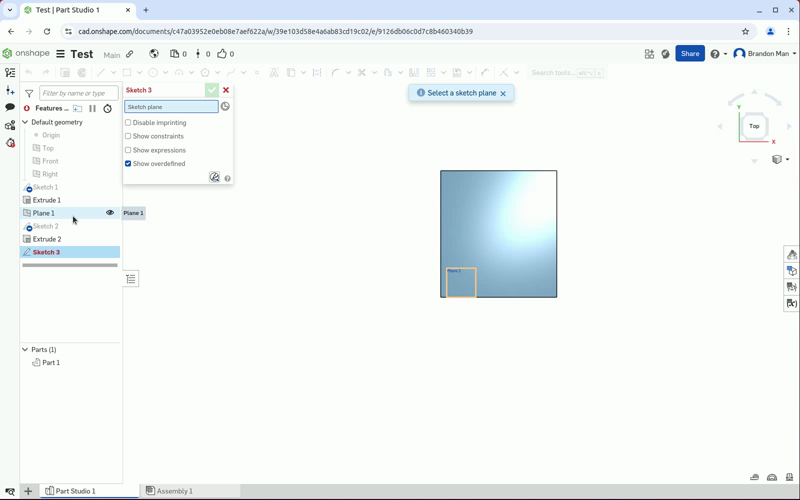
click(73, 215)
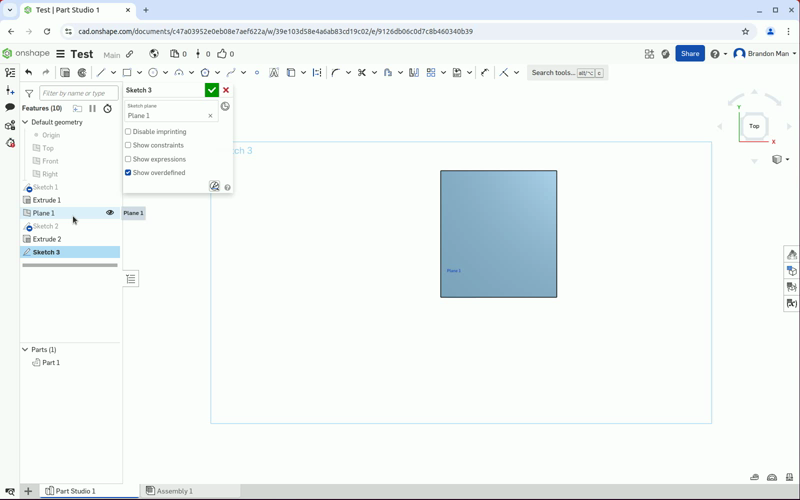
mouse_move(73, 352)
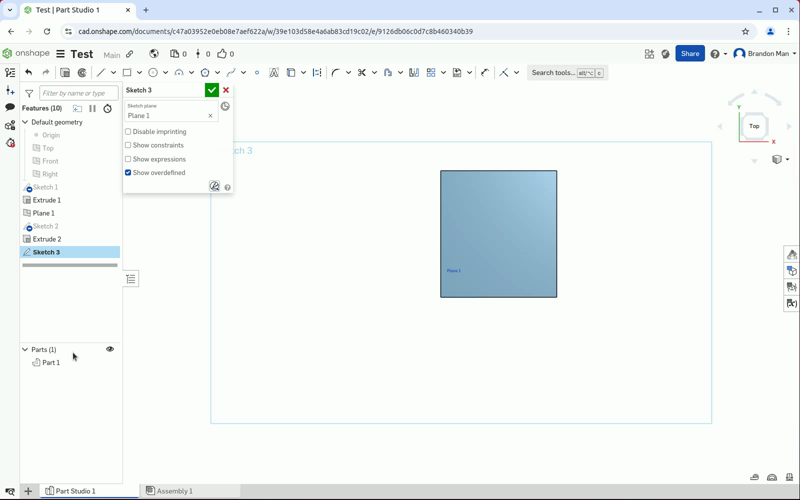
key(y)
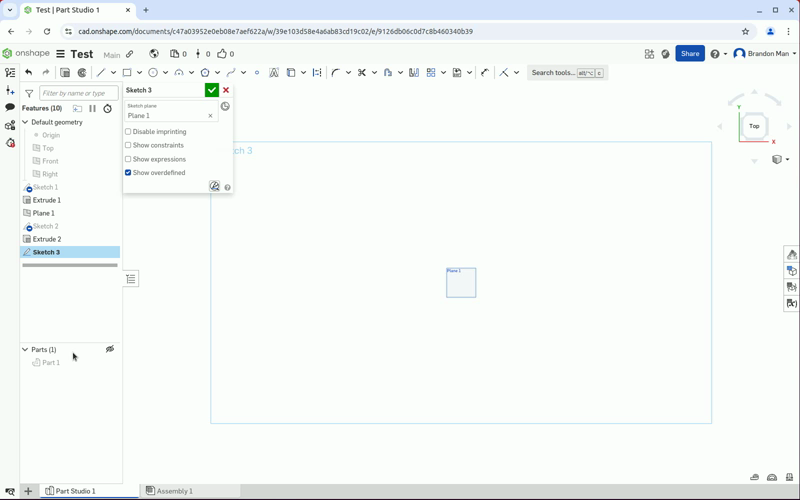
key(c)
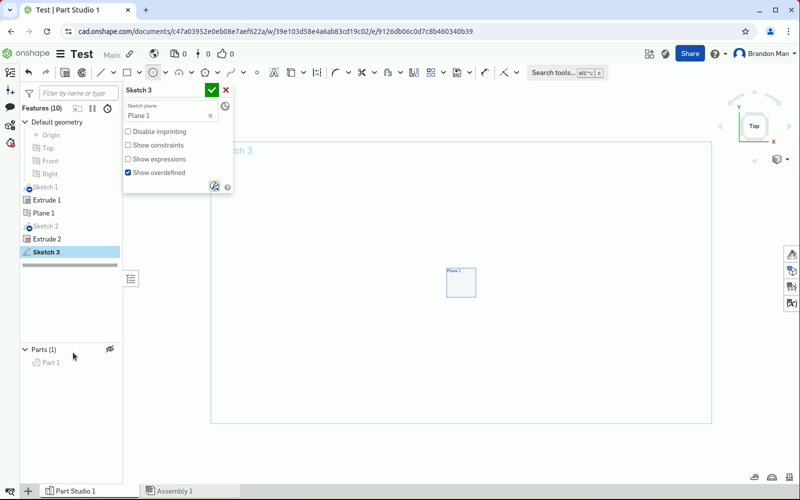
key_down(shift)
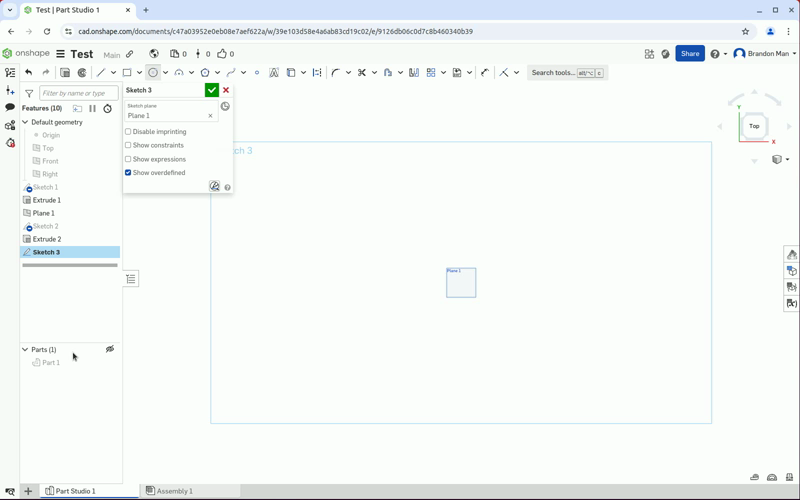
mouse_move(448, 294)
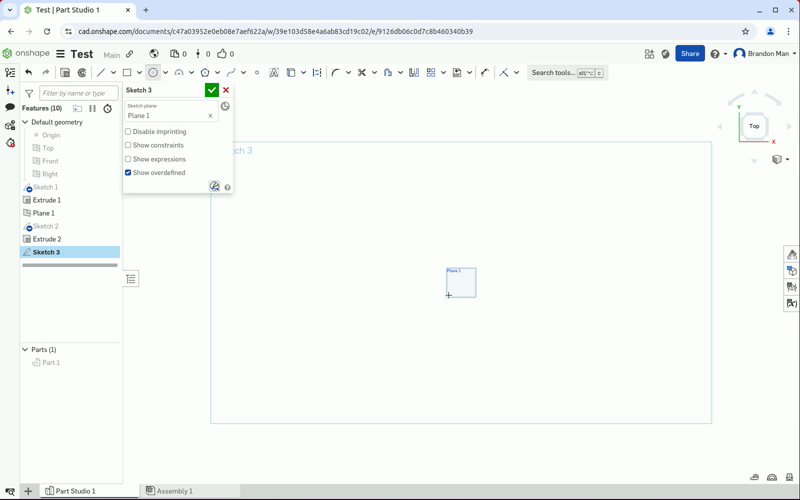
click(448, 294)
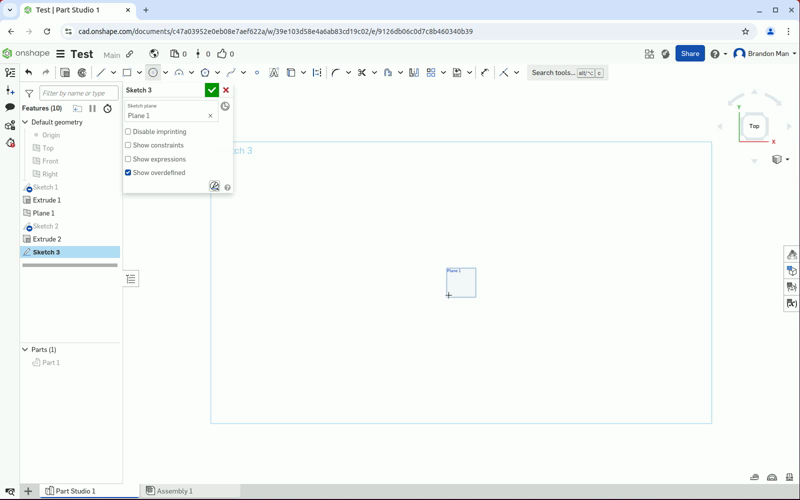
key_up(shift)
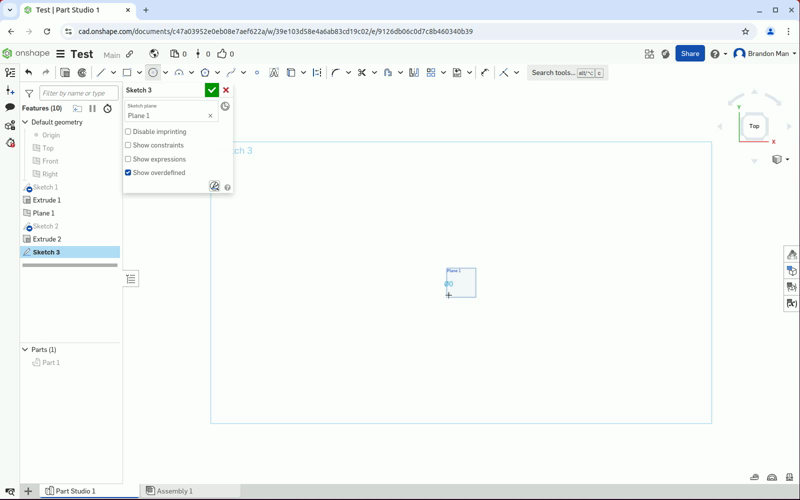
mouse_move(450, 294)
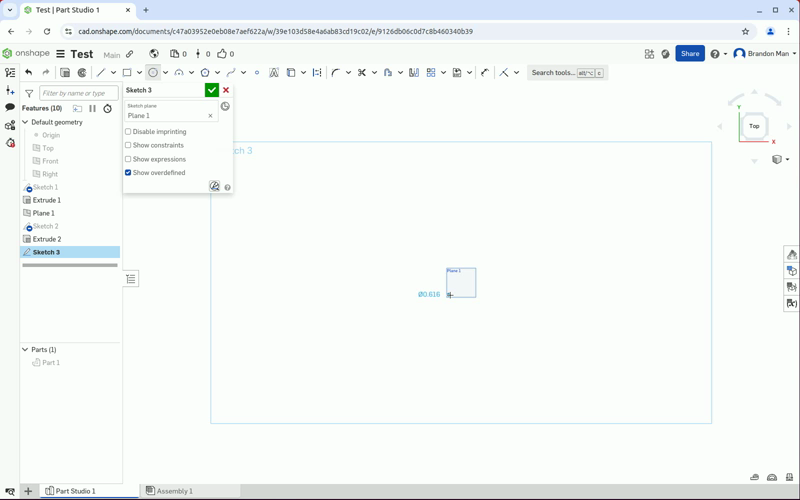
scroll(6)
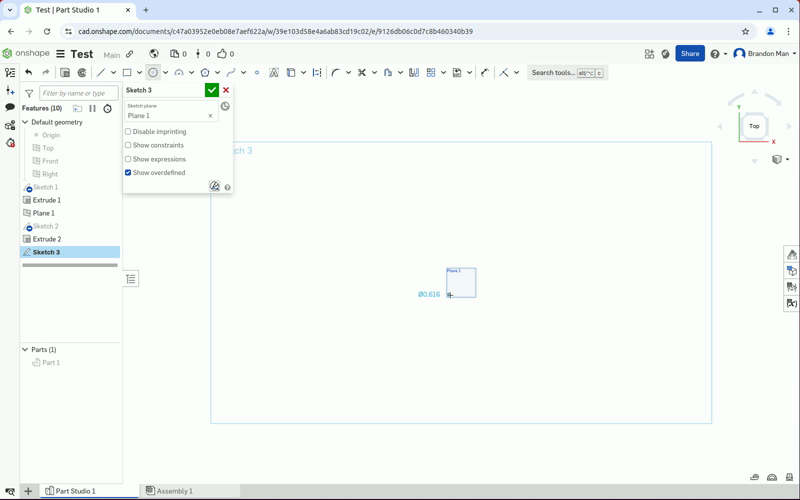
scroll(6)
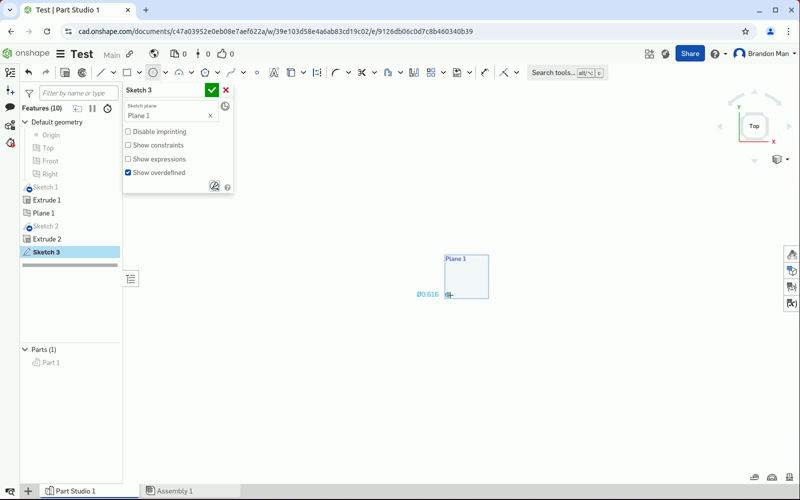
scroll(6)
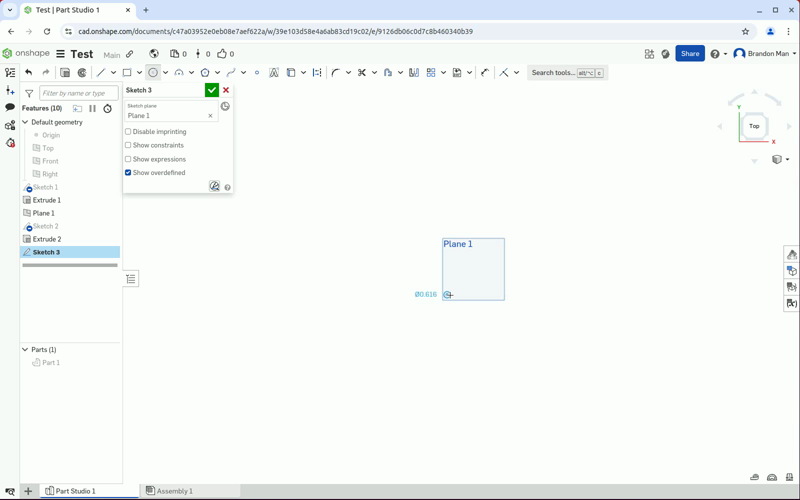
scroll(6)
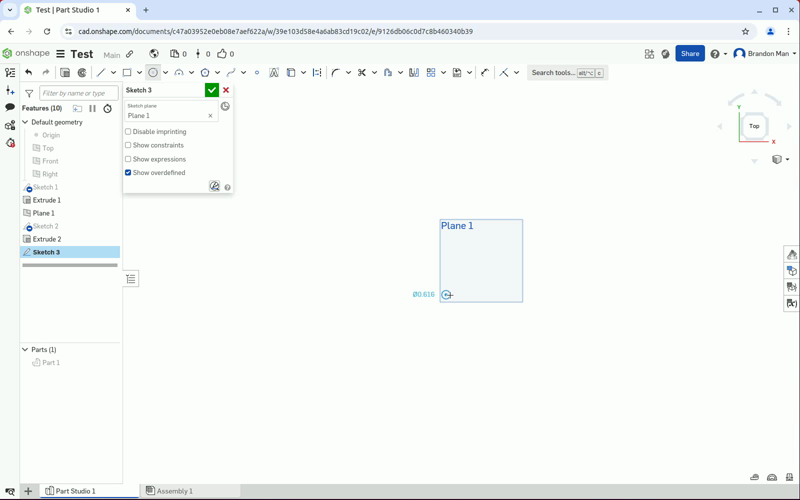
scroll(6)
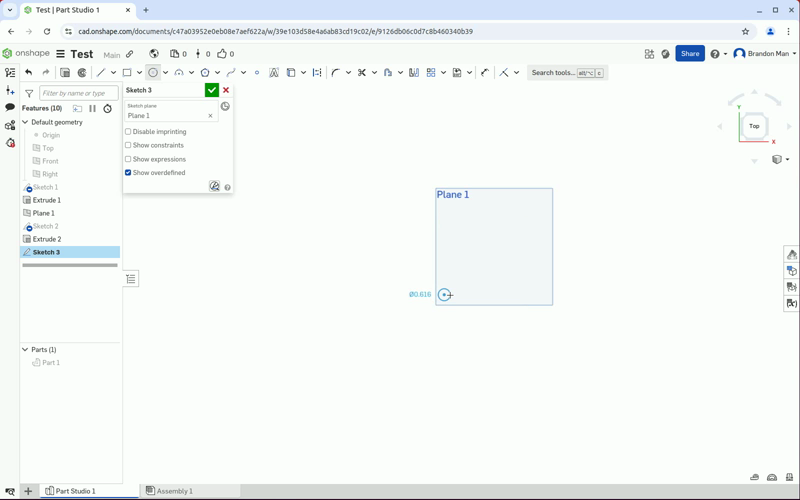
scroll(6)
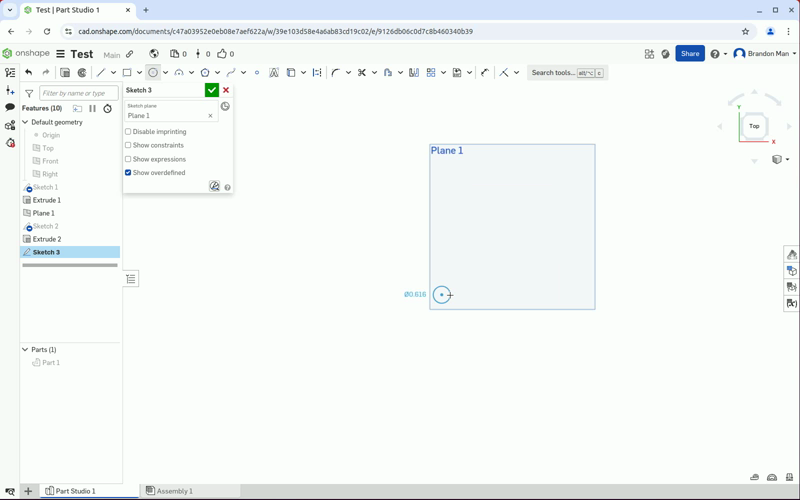
scroll(6)
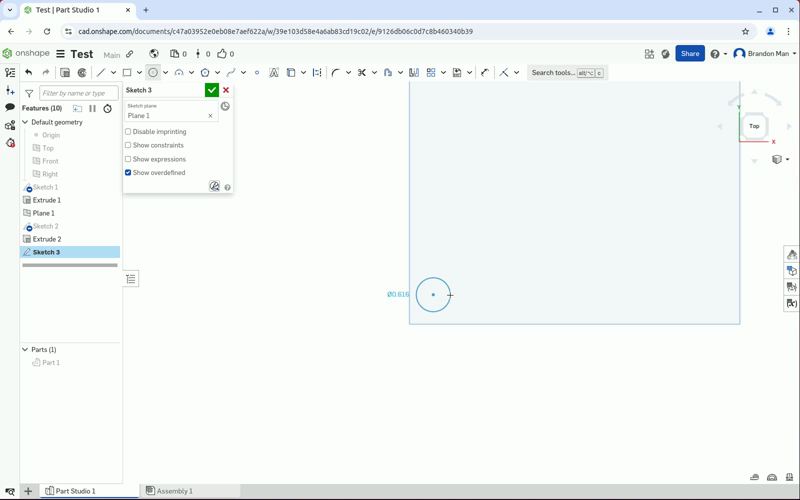
click(450, 294)
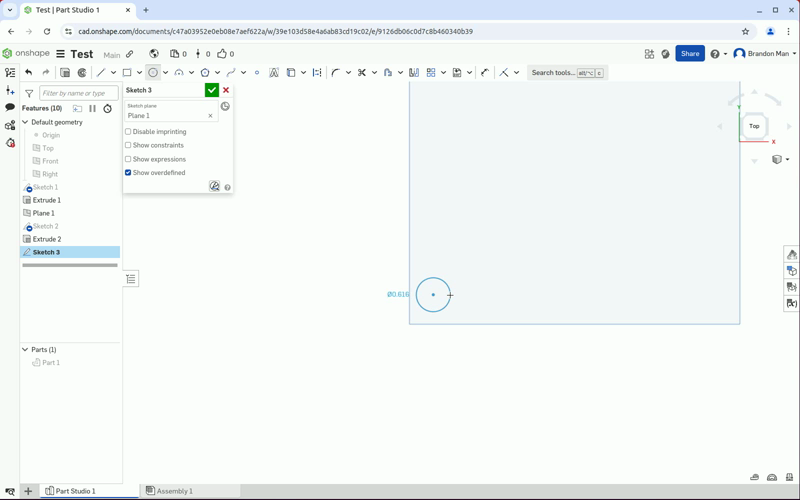
scroll(-6)
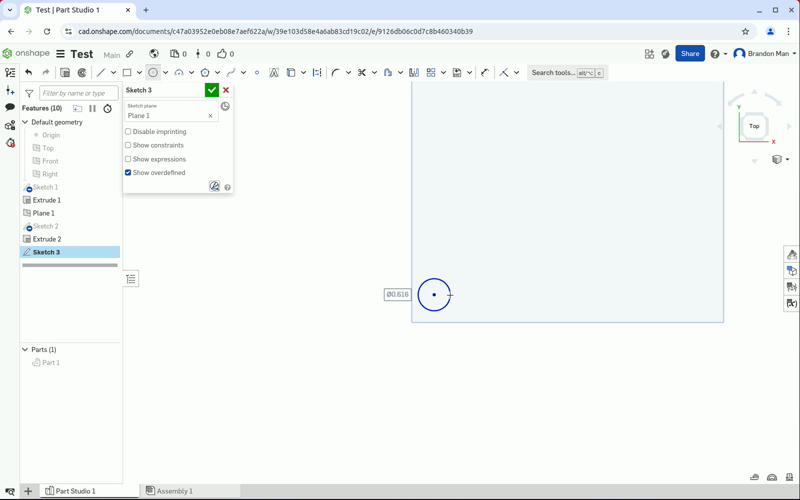
scroll(-6)
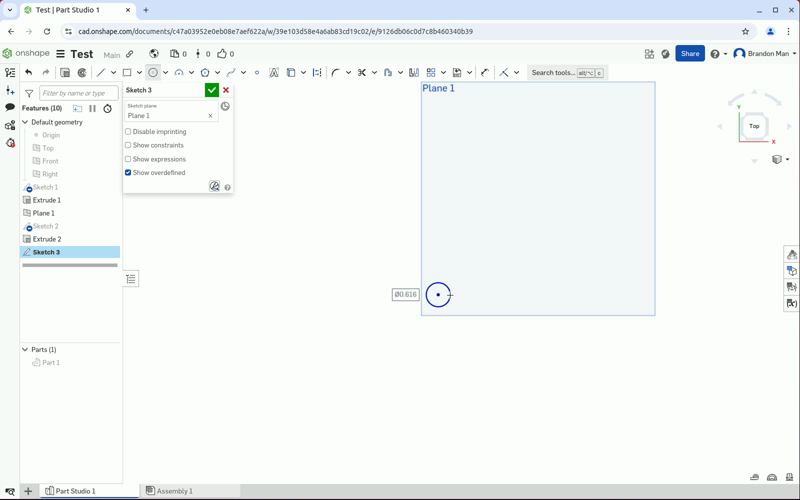
scroll(-6)
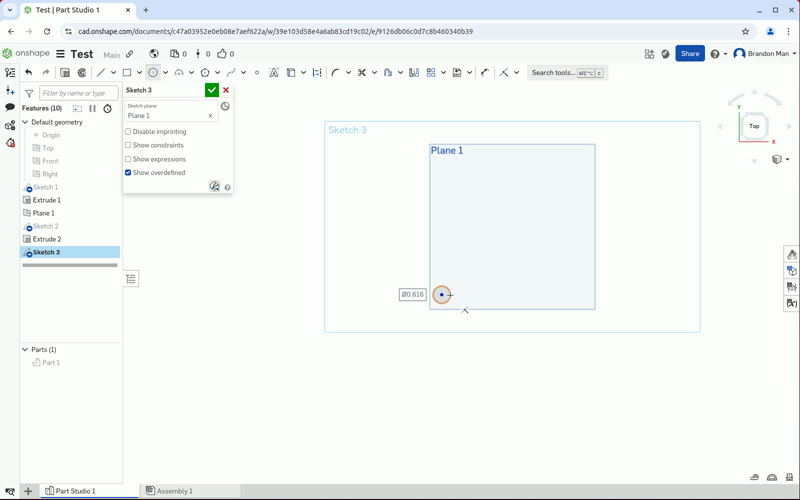
scroll(-6)
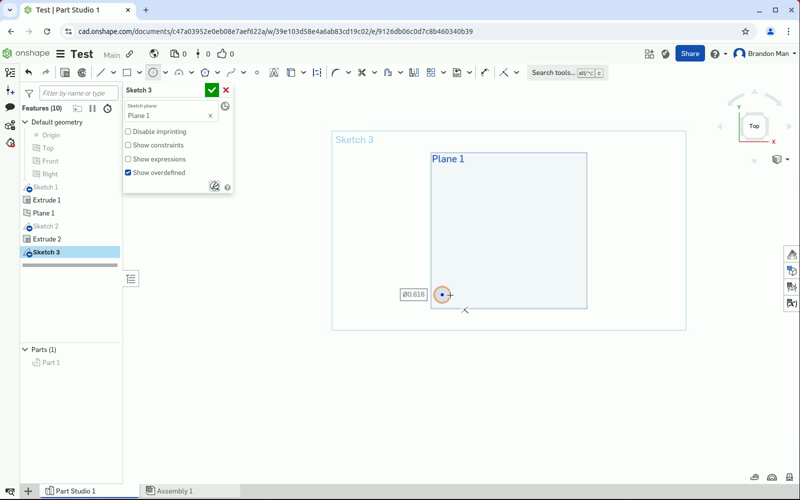
scroll(-6)
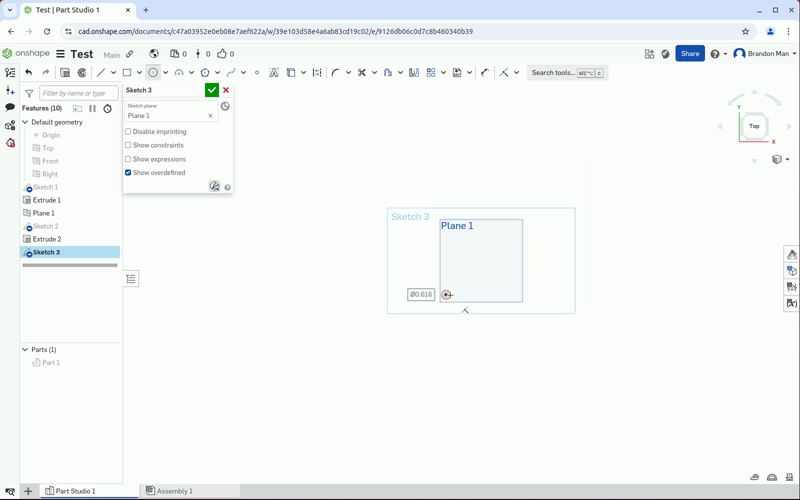
scroll(-6)
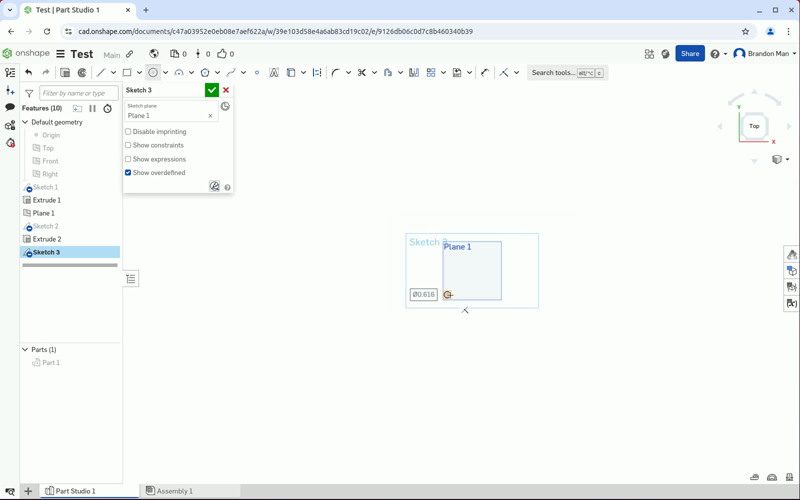
scroll(-6)
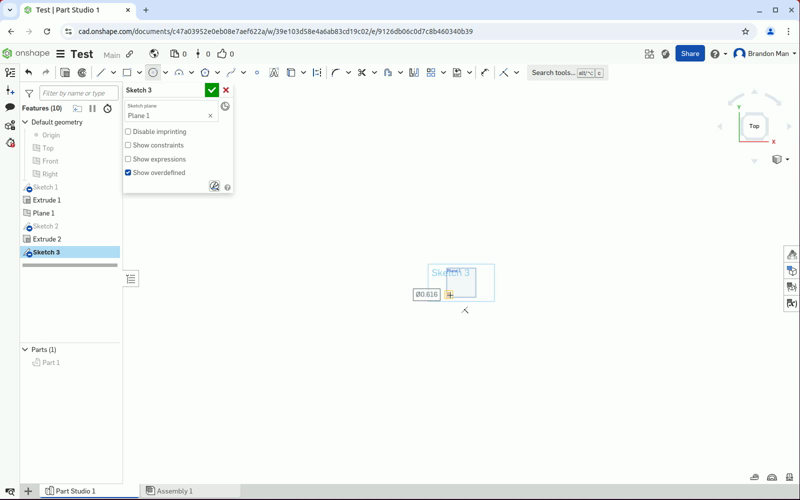
key(esc)
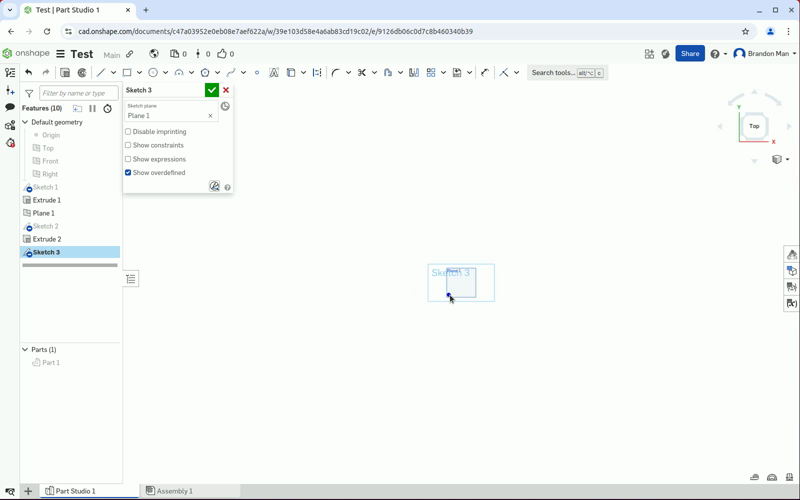
mouse_move(447, 293)
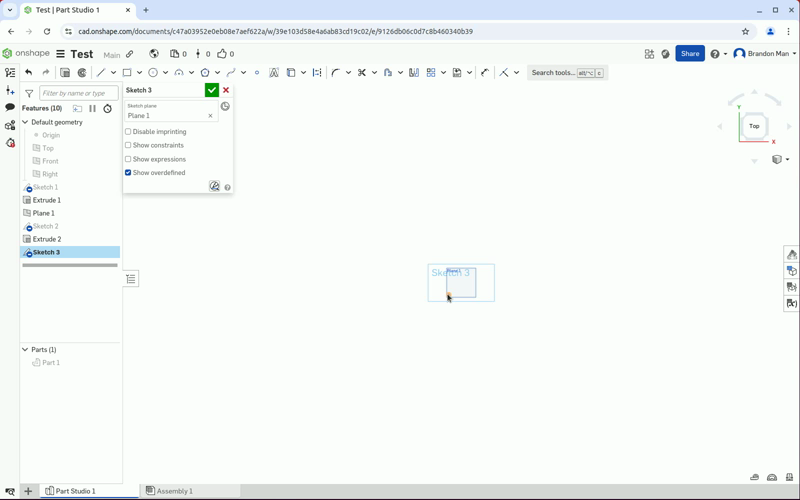
scroll(6)
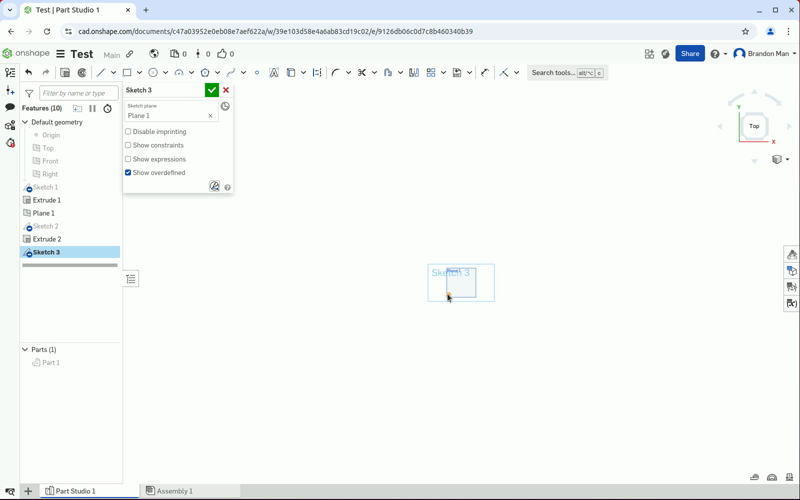
scroll(6)
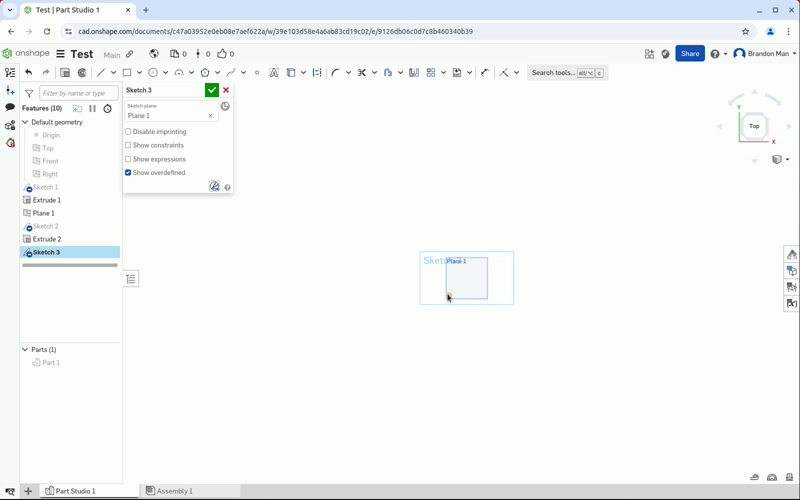
scroll(6)
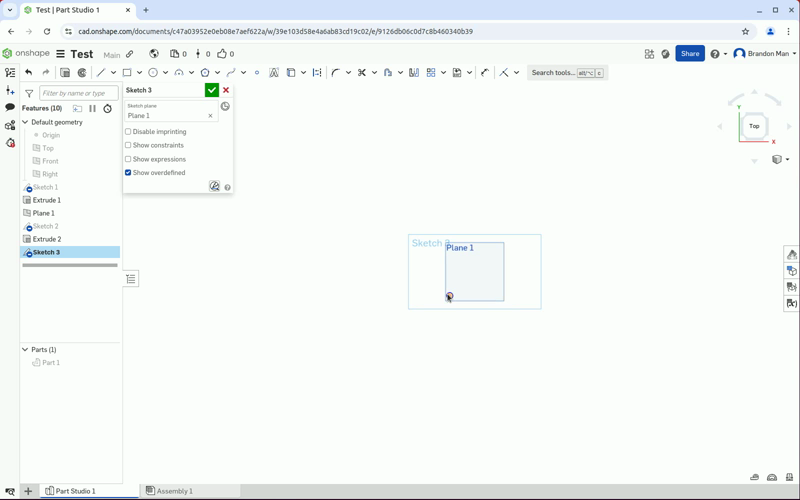
scroll(6)
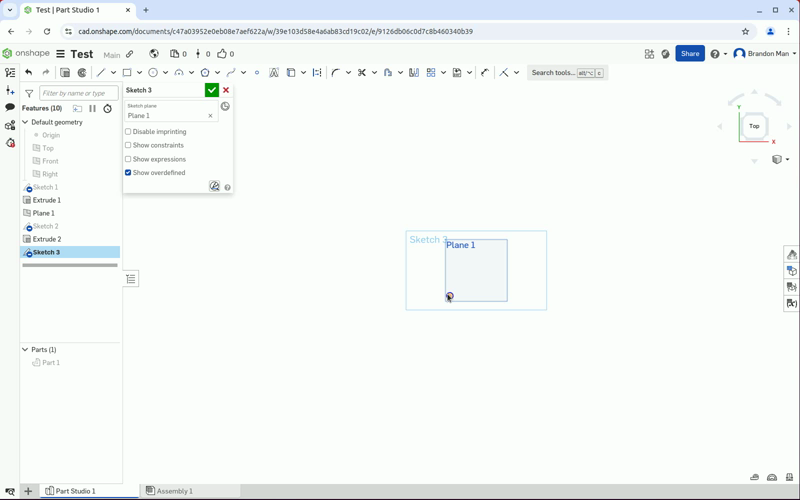
scroll(6)
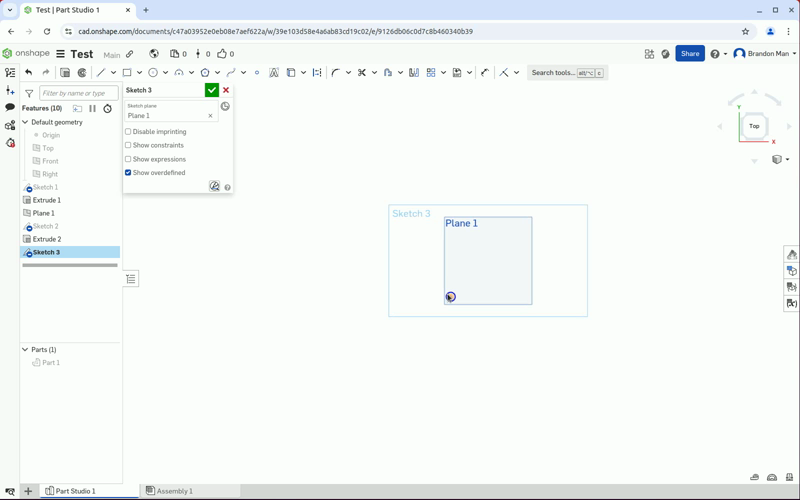
scroll(6)
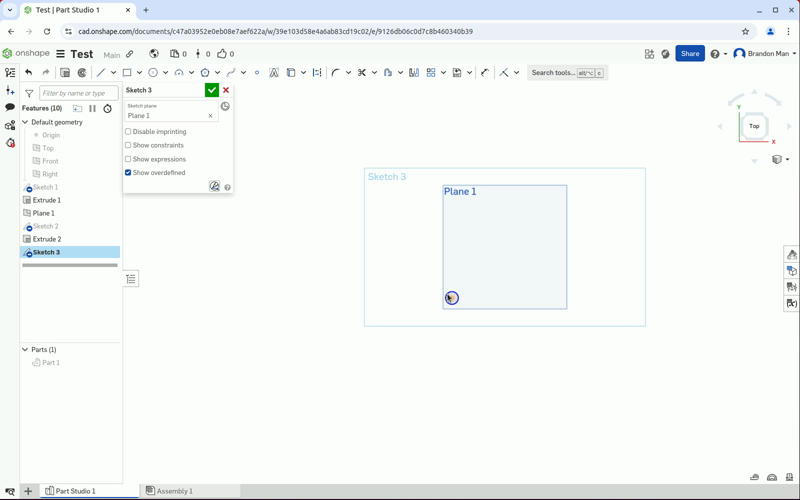
scroll(6)
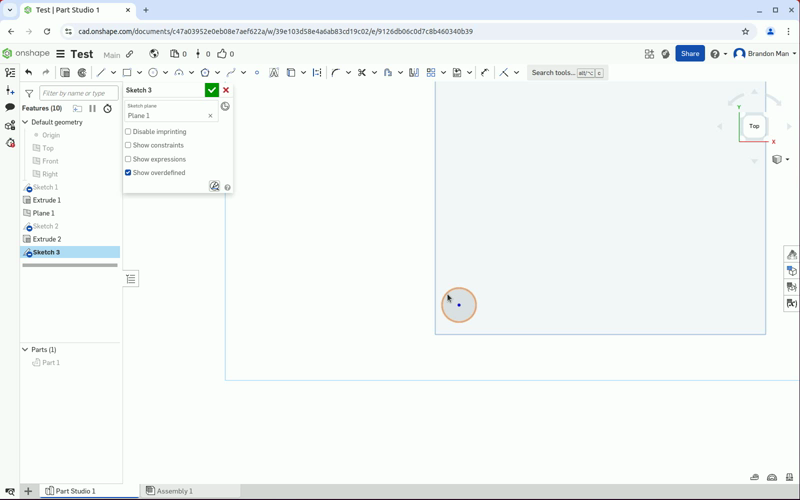
click(447, 293)
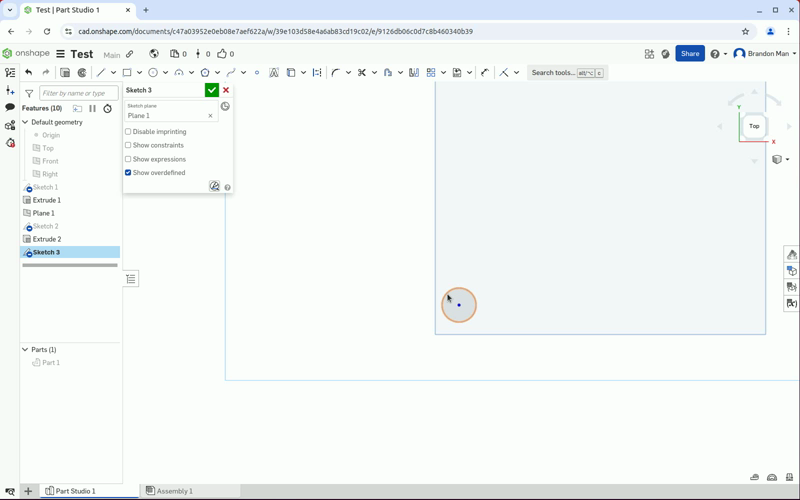
scroll(-6)
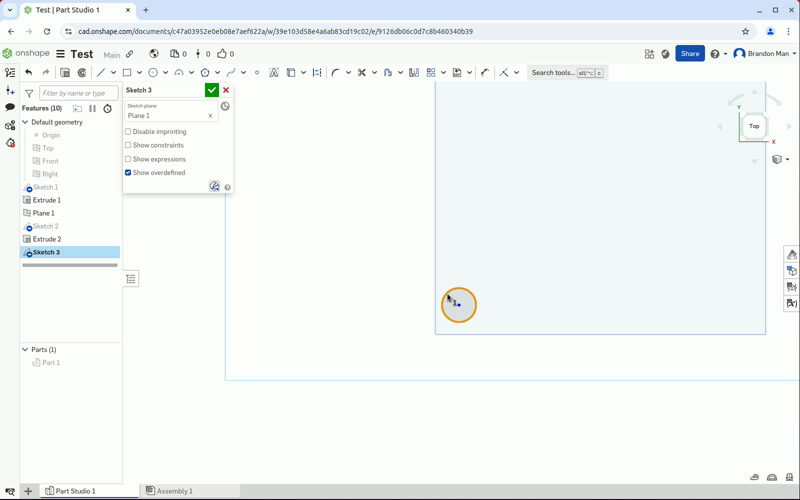
scroll(-6)
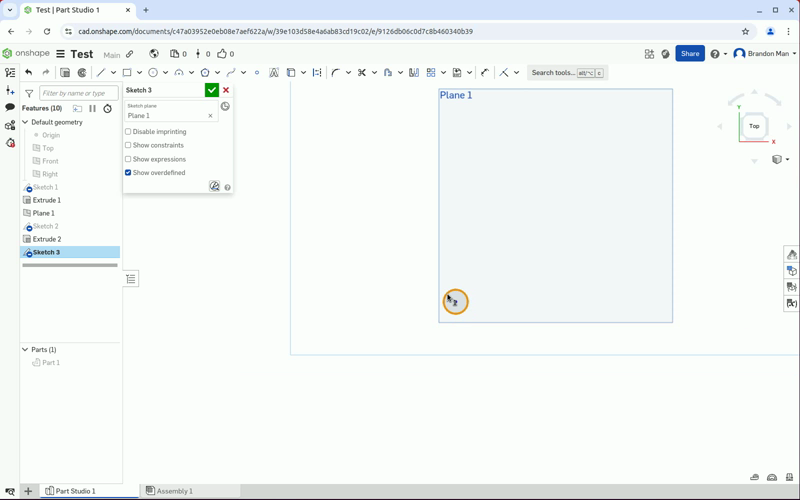
scroll(-6)
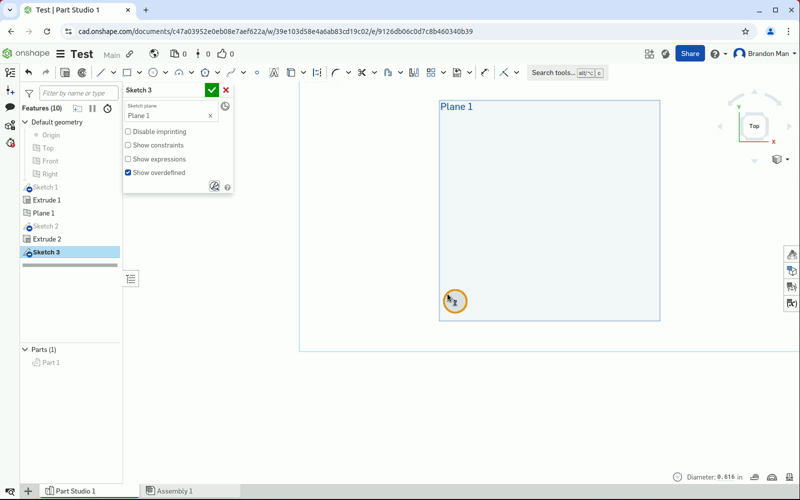
scroll(-6)
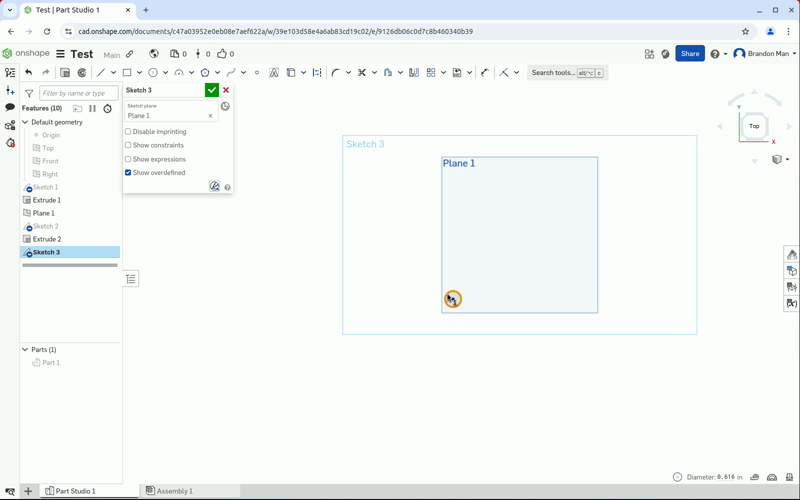
scroll(-6)
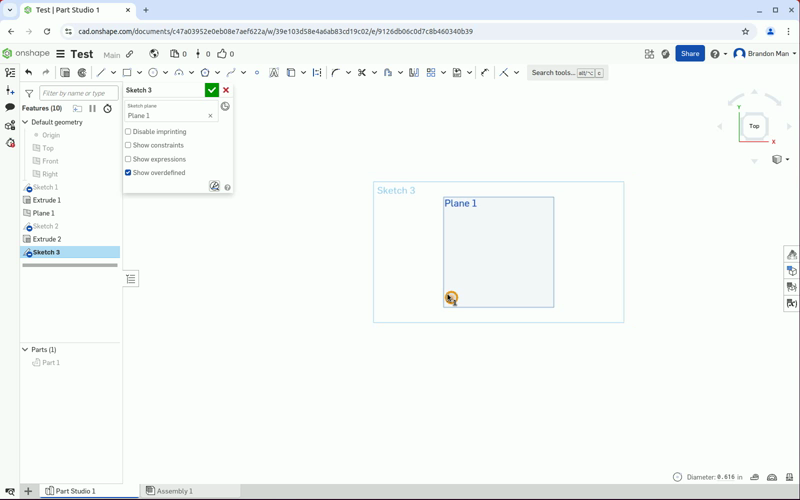
scroll(-6)
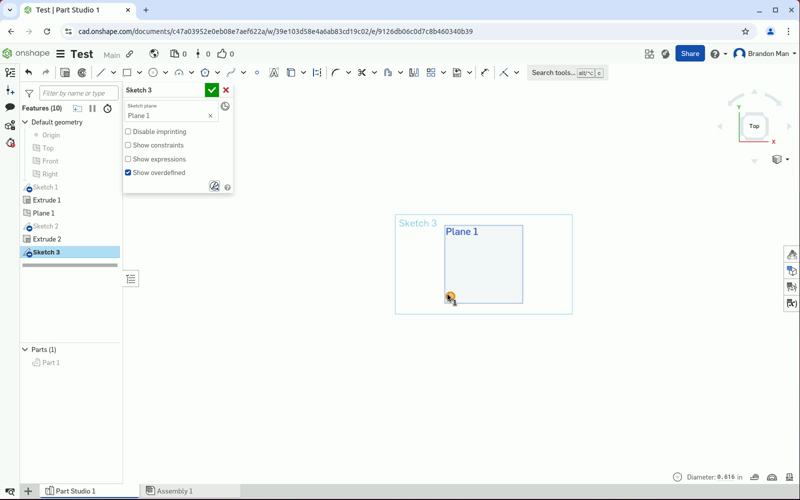
scroll(-6)
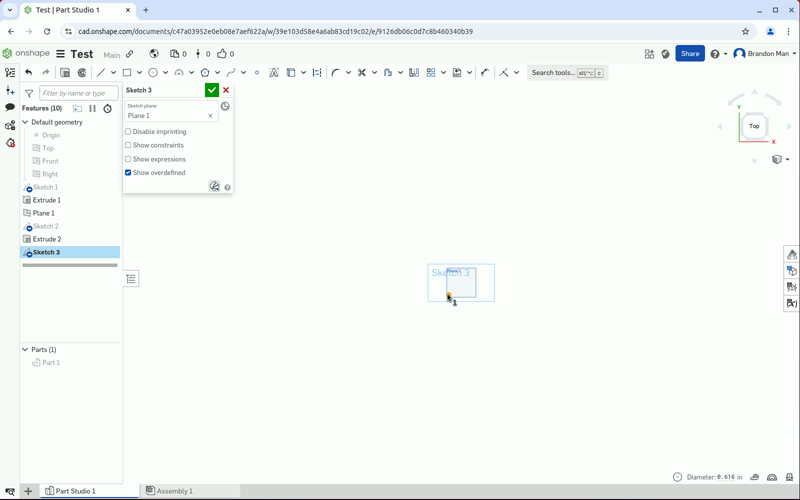
mouse_move(73, 352)
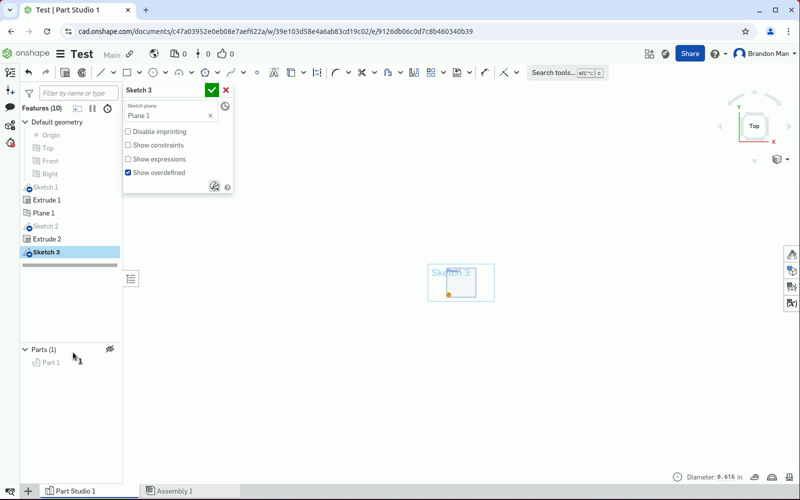
key(shift+y)
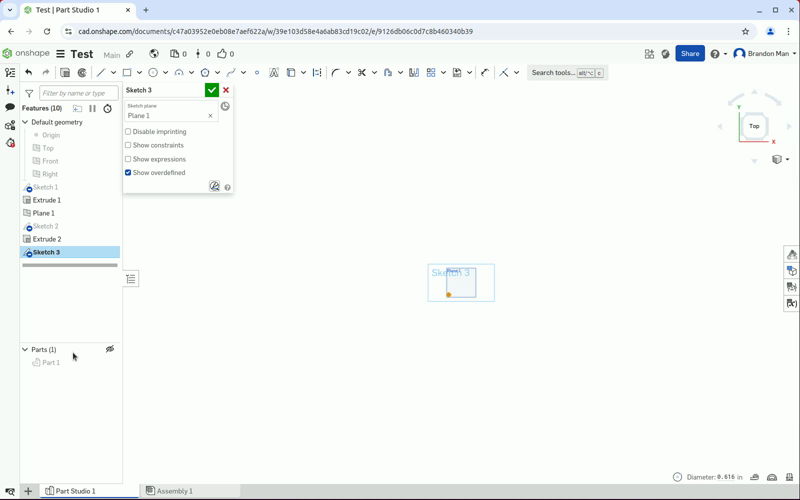
key(shift+e)
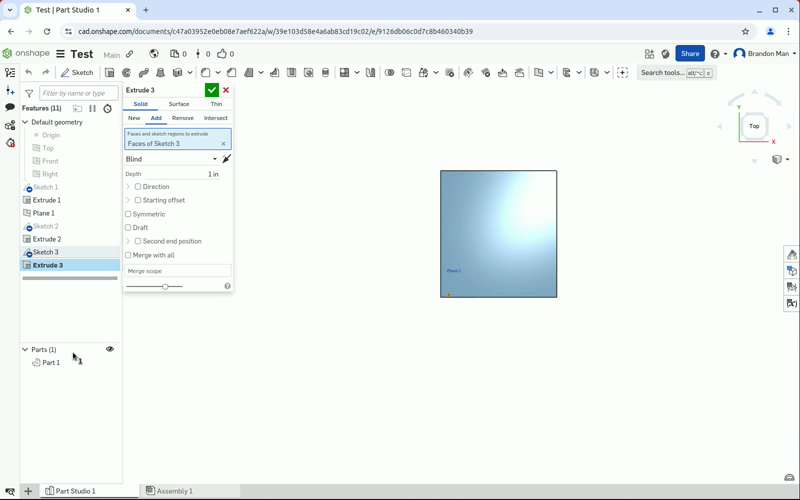
mouse_move(143, 106)
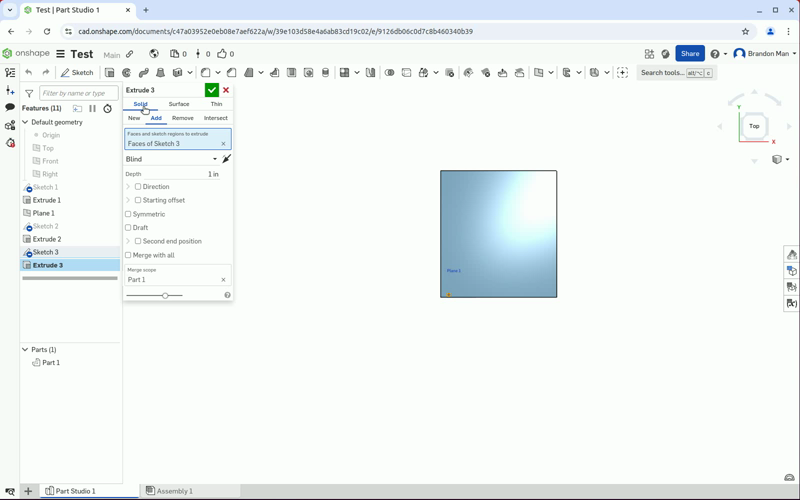
click(143, 106)
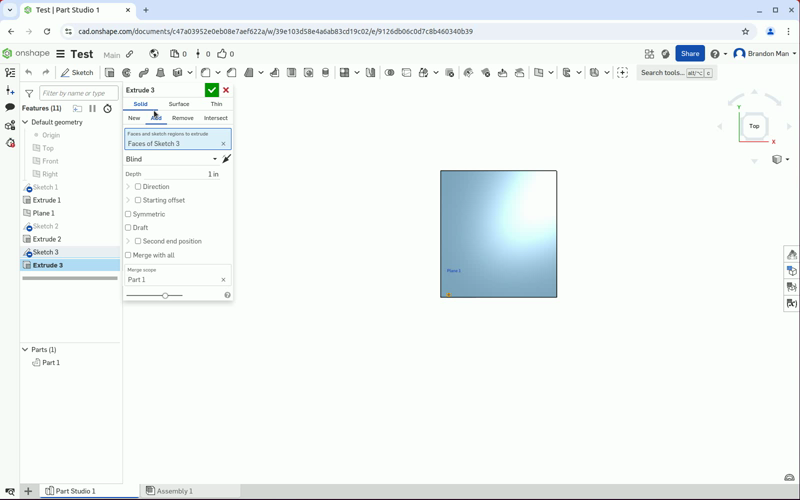
mouse_move(186, 120)
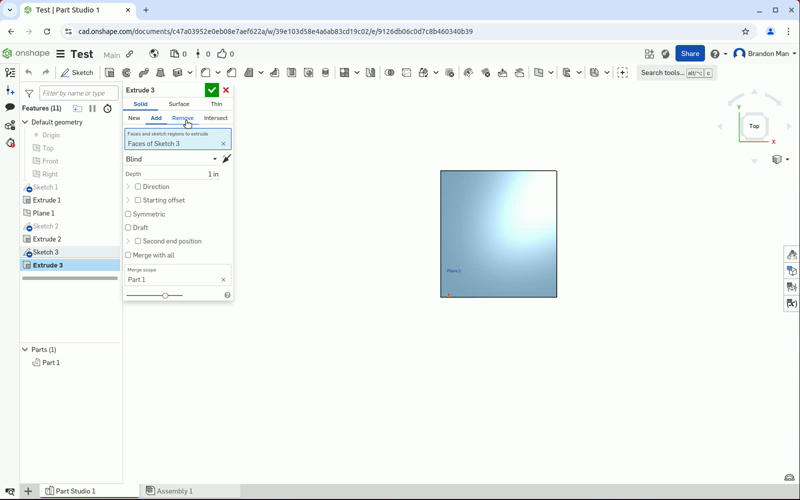
click(186, 120)
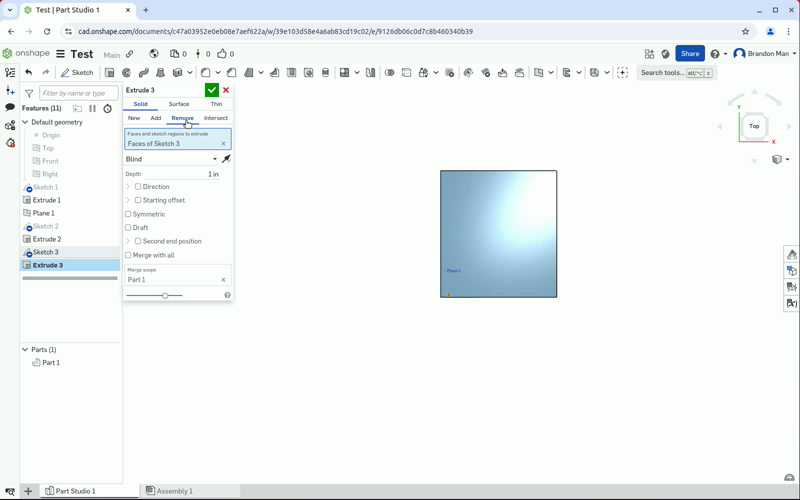
key(tab, 4)
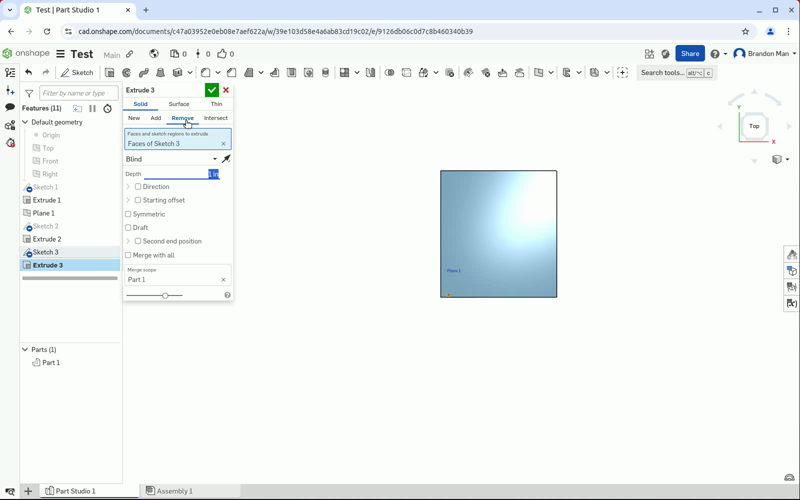
text(0.963)
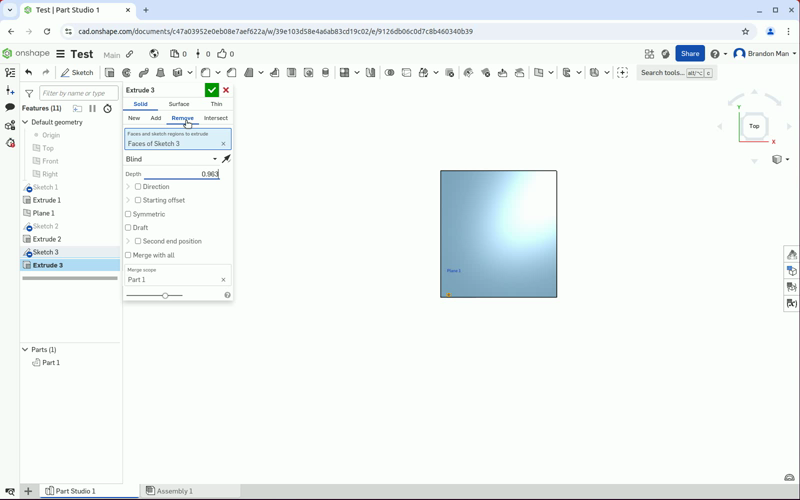
key(tab, 6)
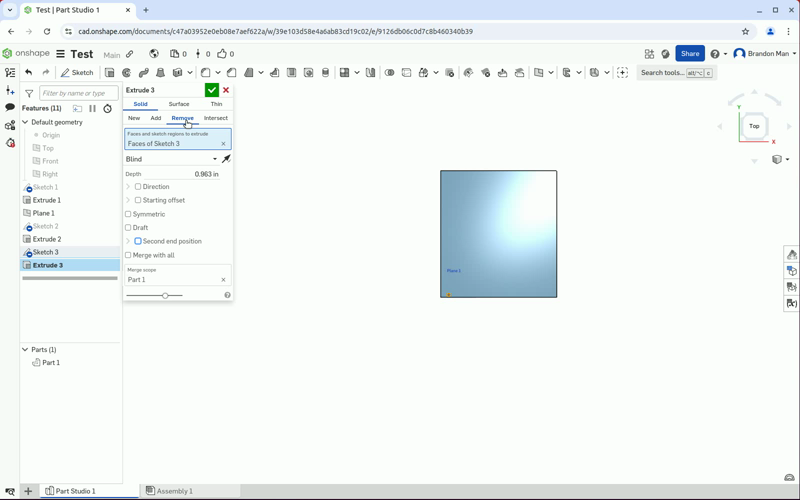
key(space)
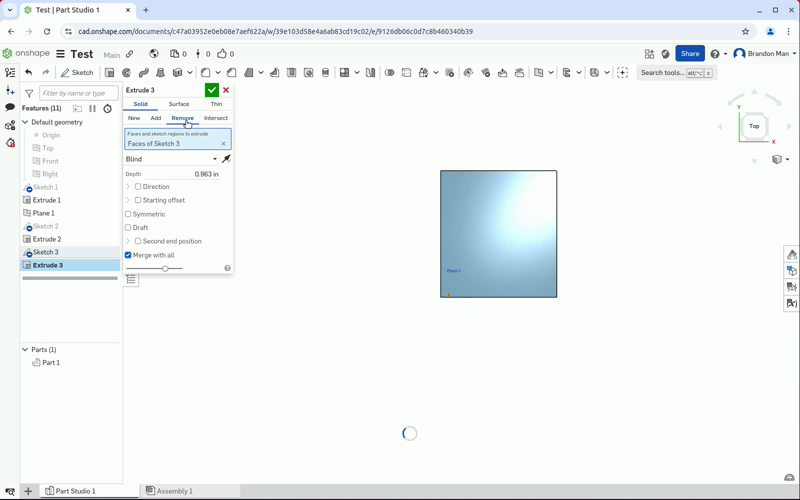
key(enter)
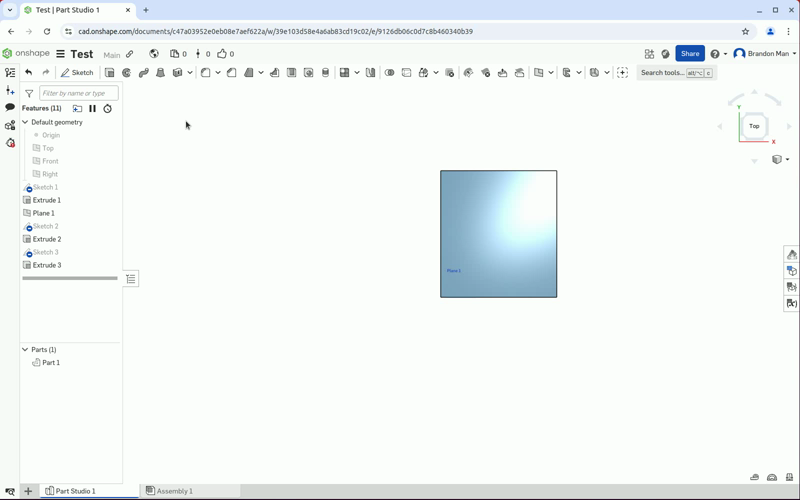
key(shift+h)
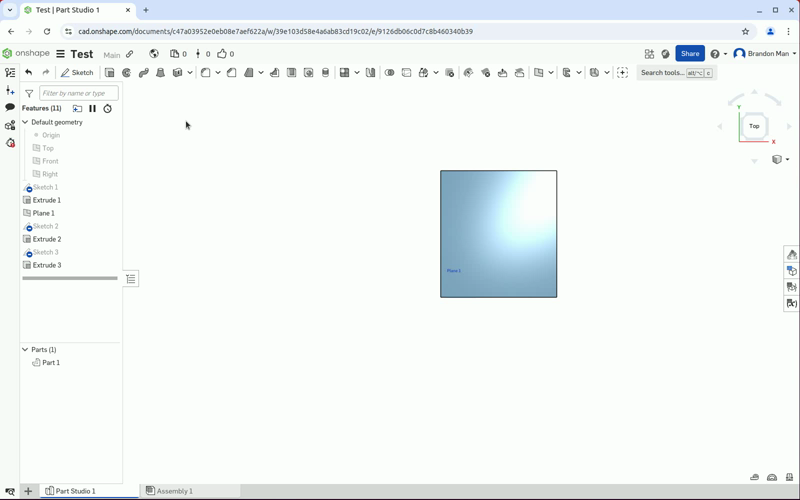
key(shift+h)
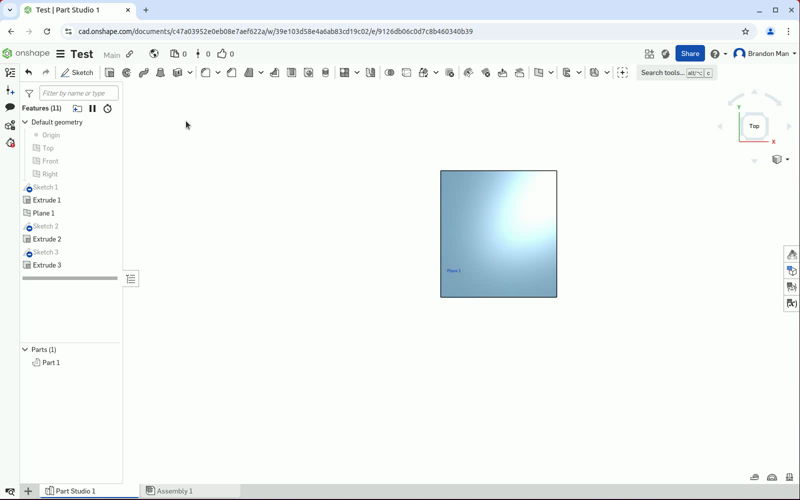
mouse_move(73, 189)
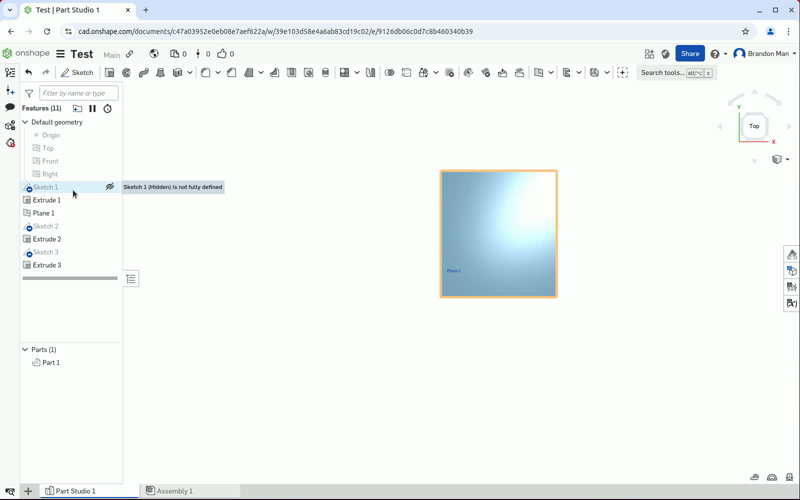
click(73, 189)
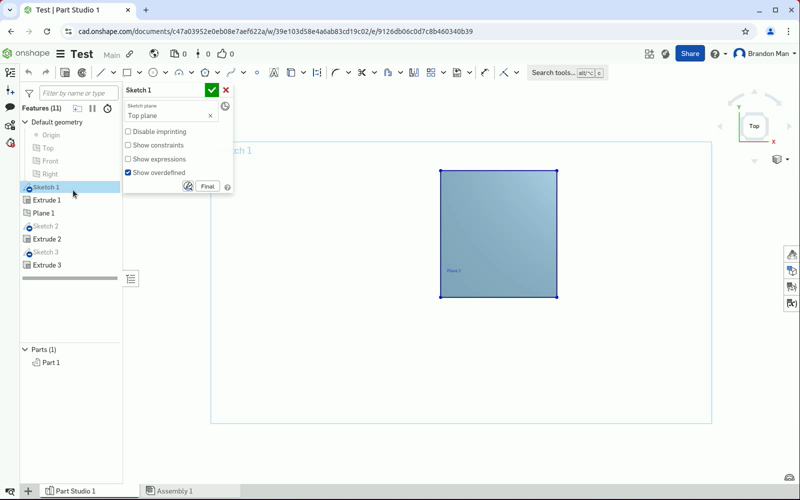
mouse_move(229, 92)
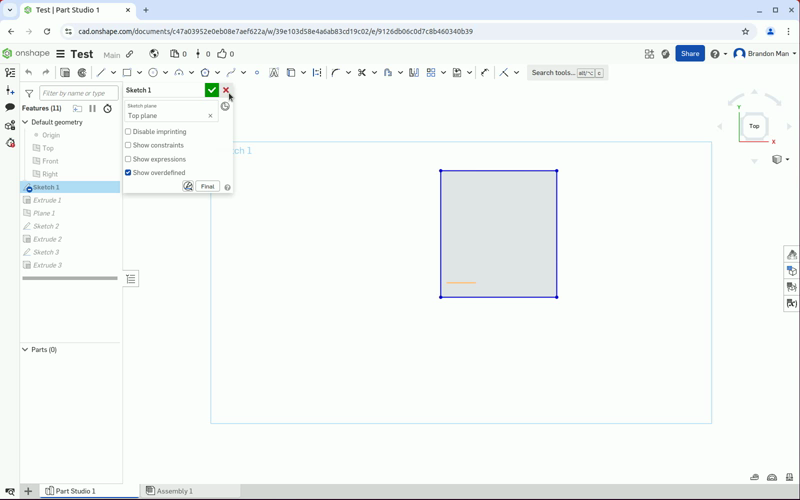
click(229, 92)
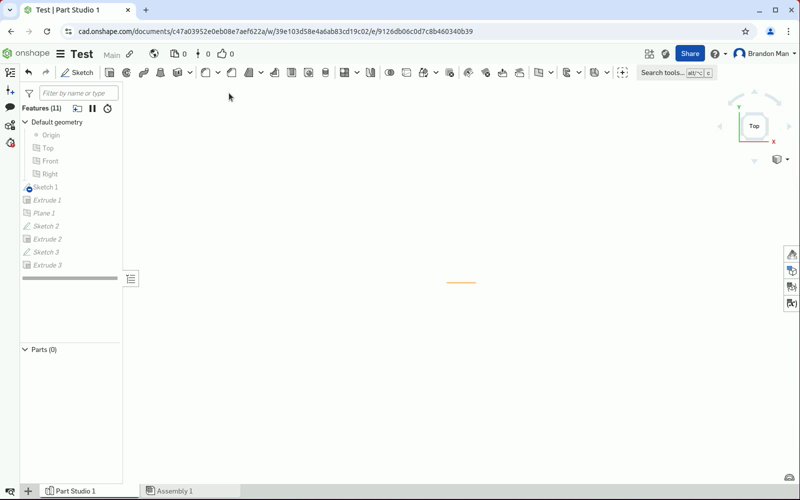
key(shift+s)
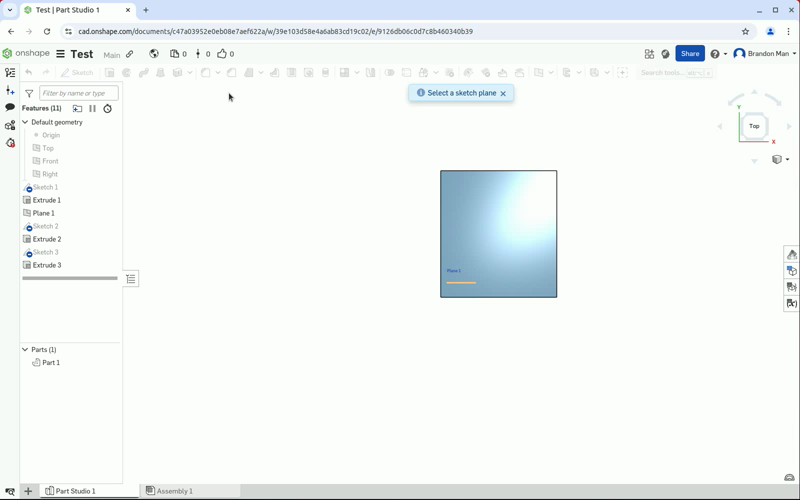
mouse_move(73, 215)
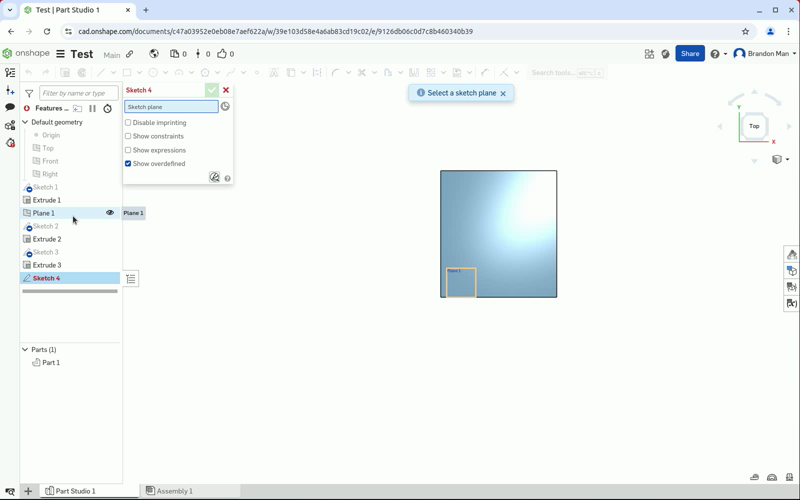
click(73, 215)
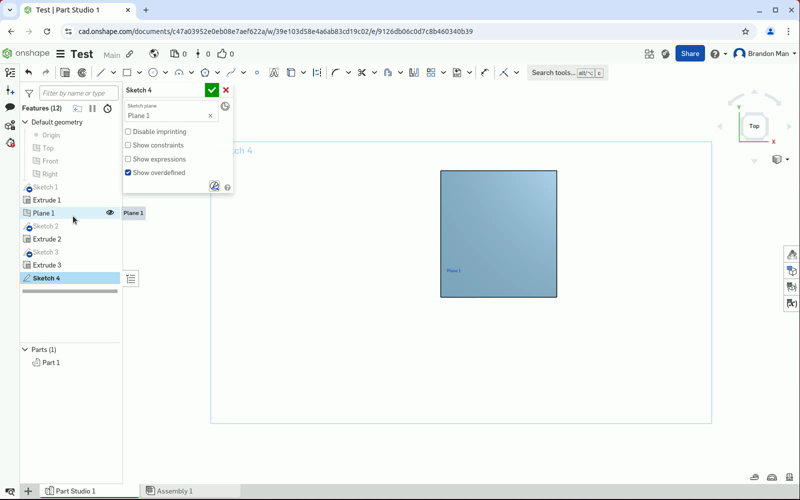
mouse_move(73, 352)
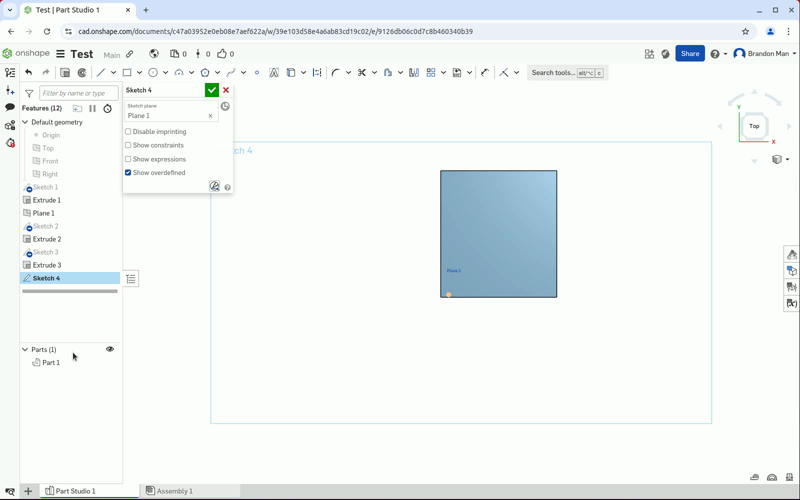
key(y)
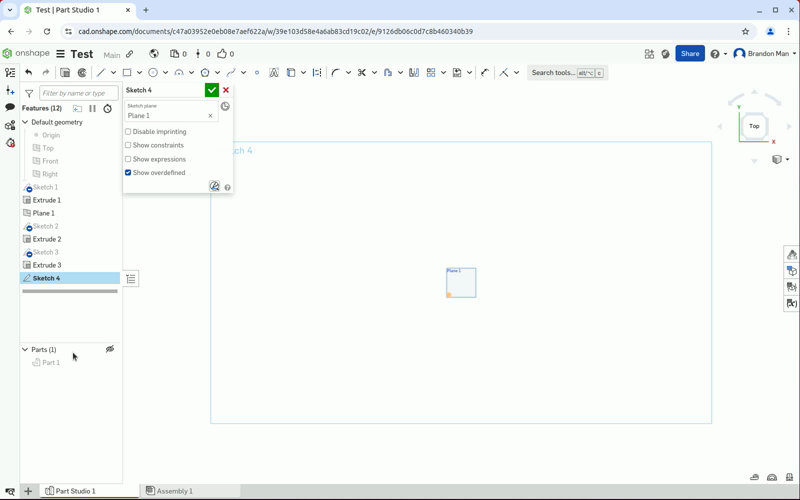
key(c)
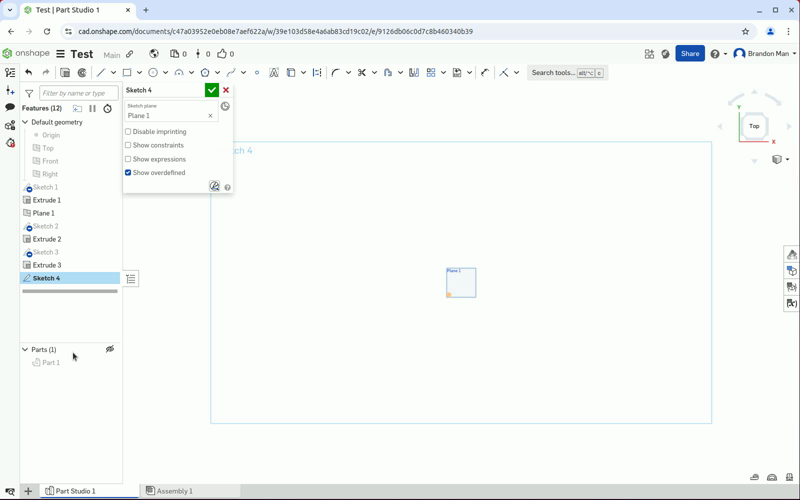
key_down(shift)
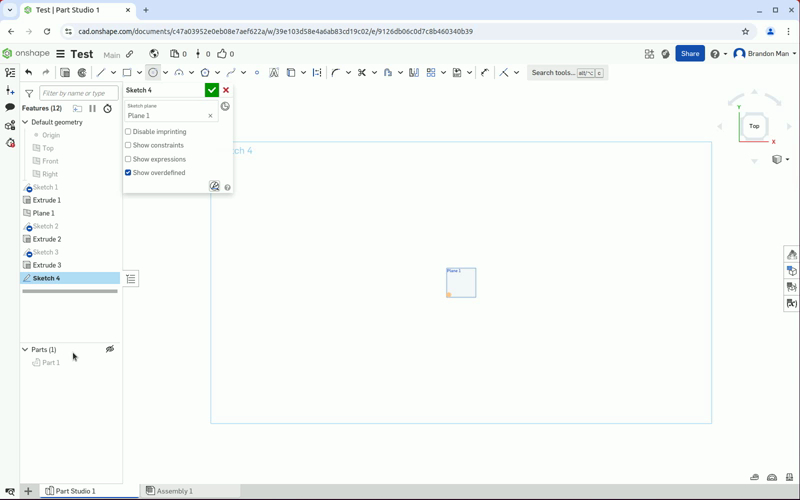
mouse_move(488, 294)
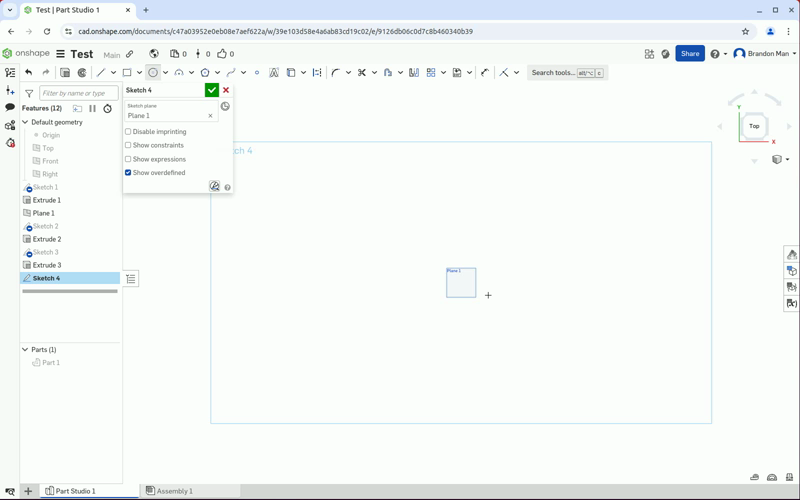
click(488, 294)
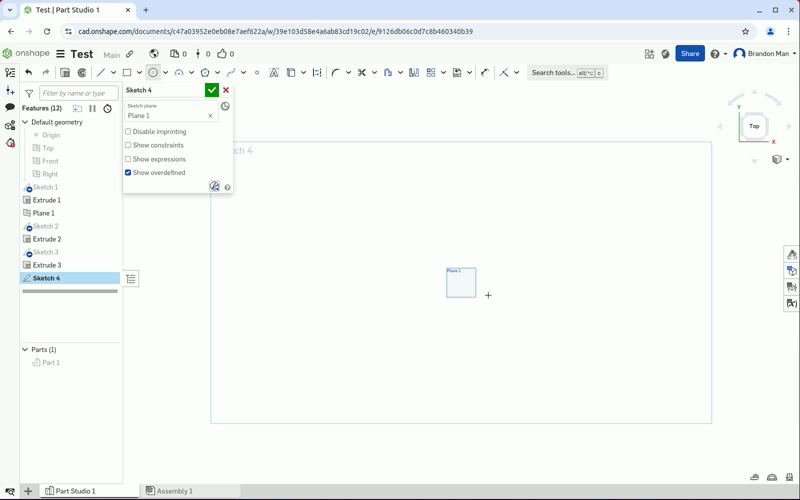
key_up(shift)
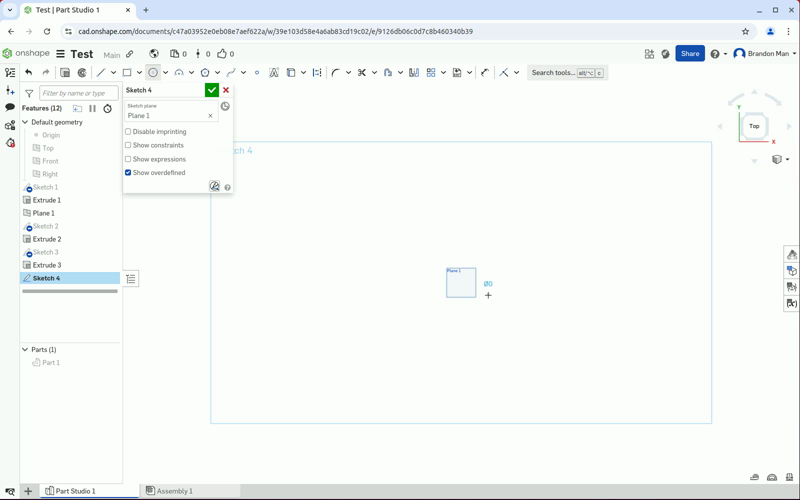
mouse_move(490, 294)
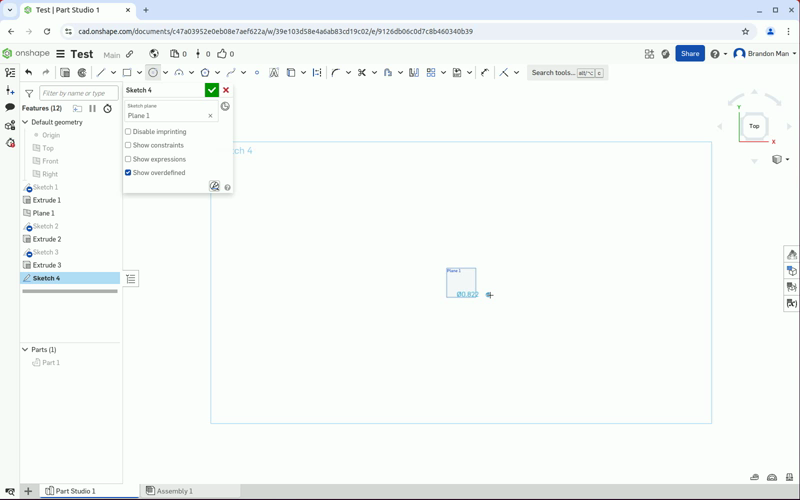
scroll(6)
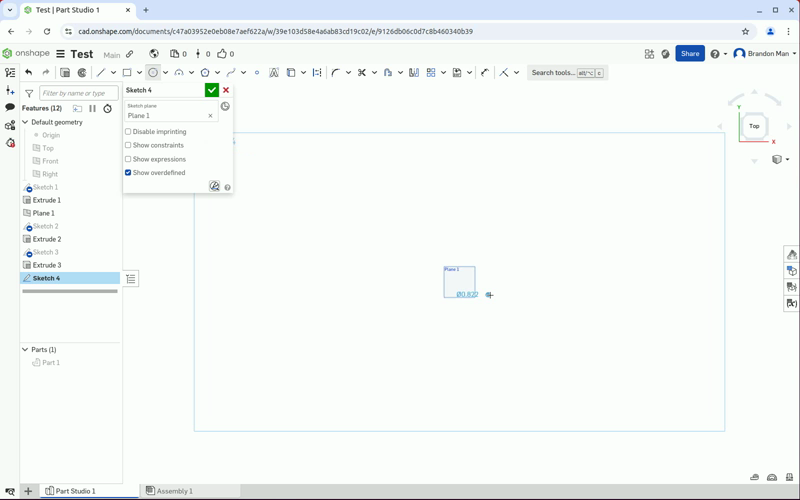
scroll(6)
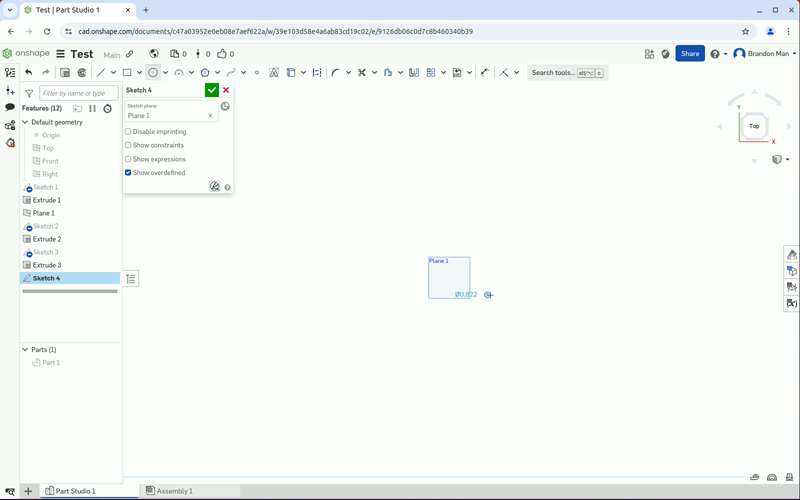
scroll(6)
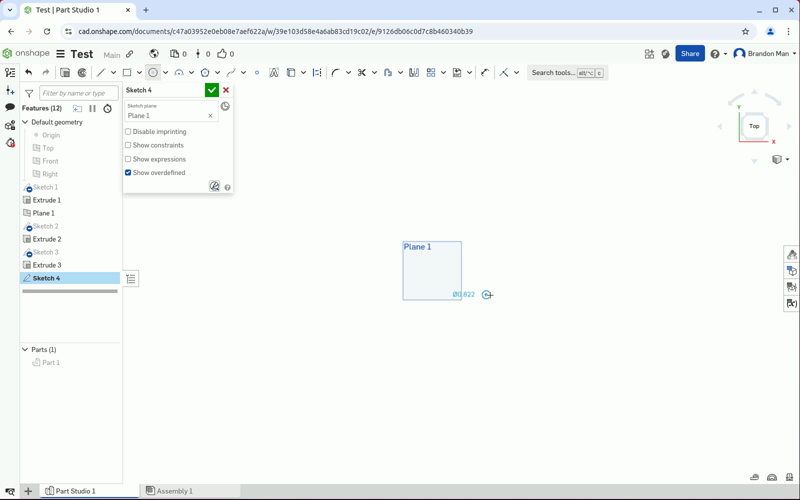
scroll(6)
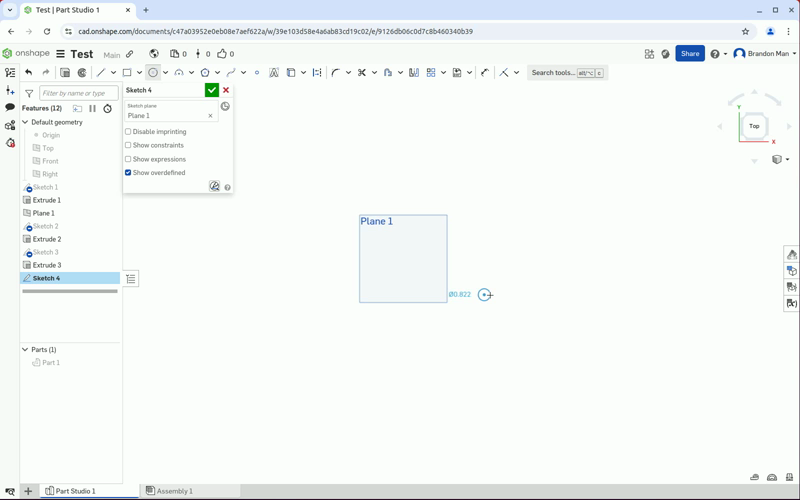
scroll(6)
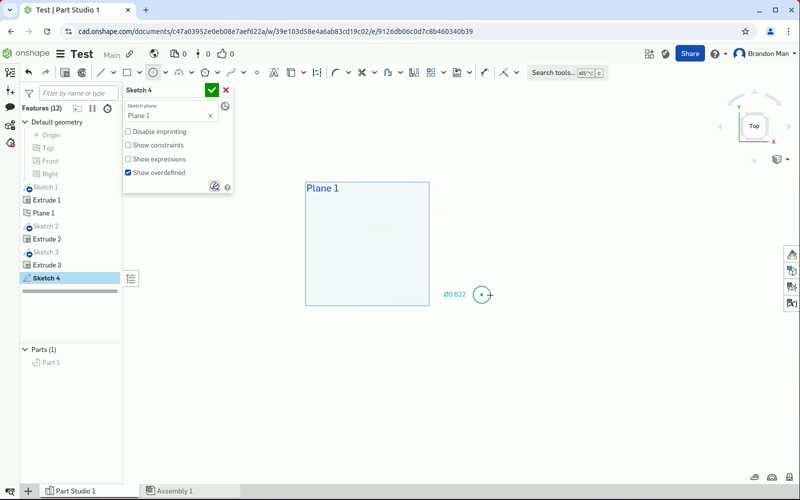
scroll(6)
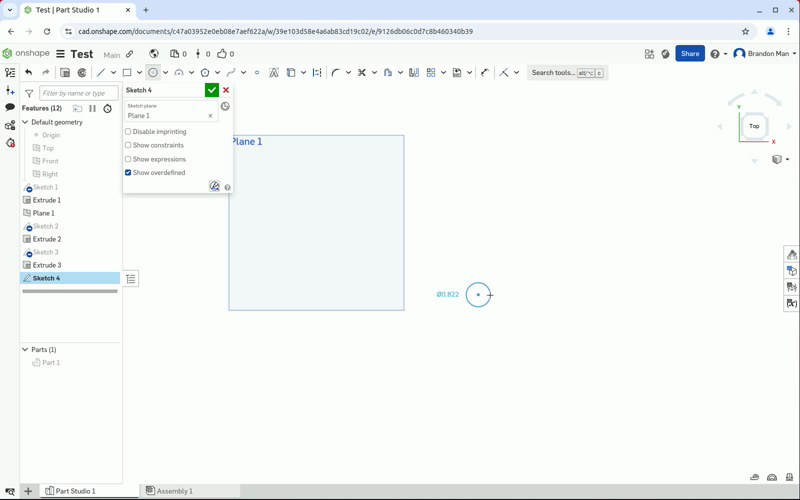
scroll(6)
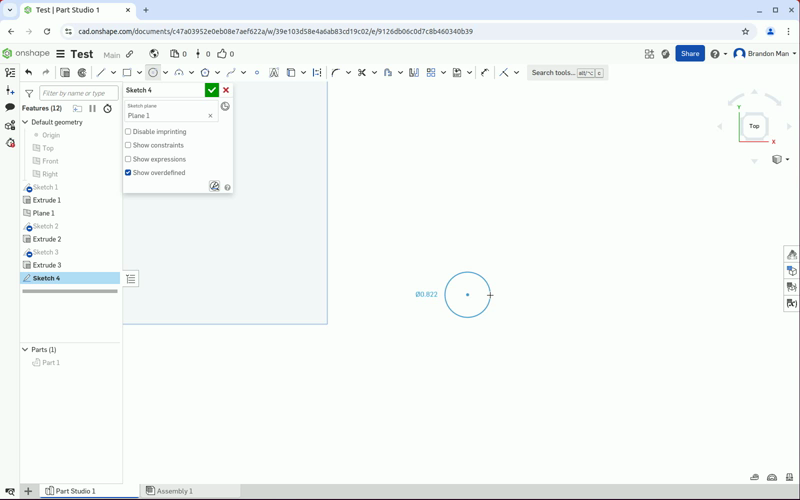
click(490, 294)
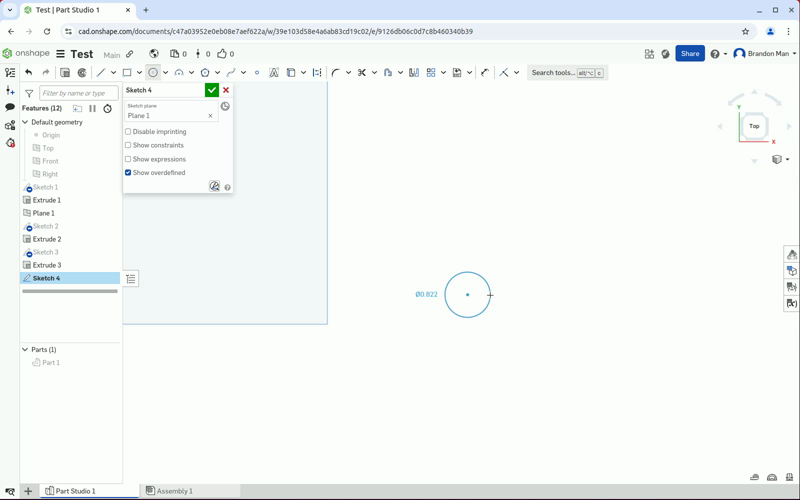
scroll(-6)
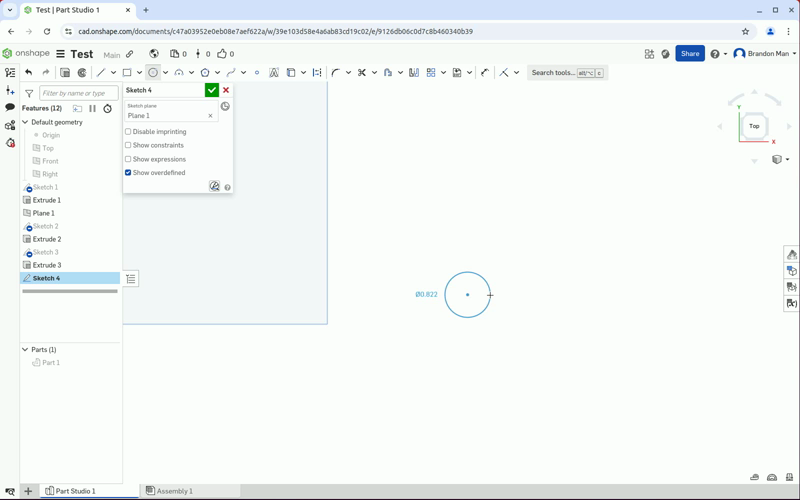
scroll(-6)
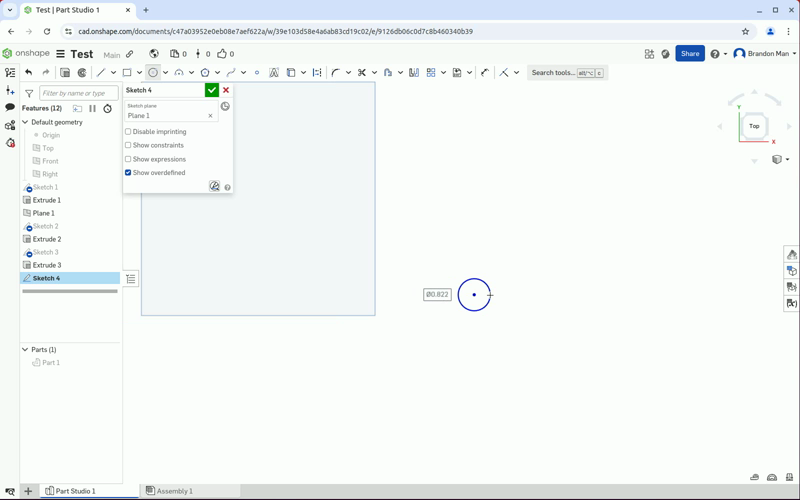
scroll(-6)
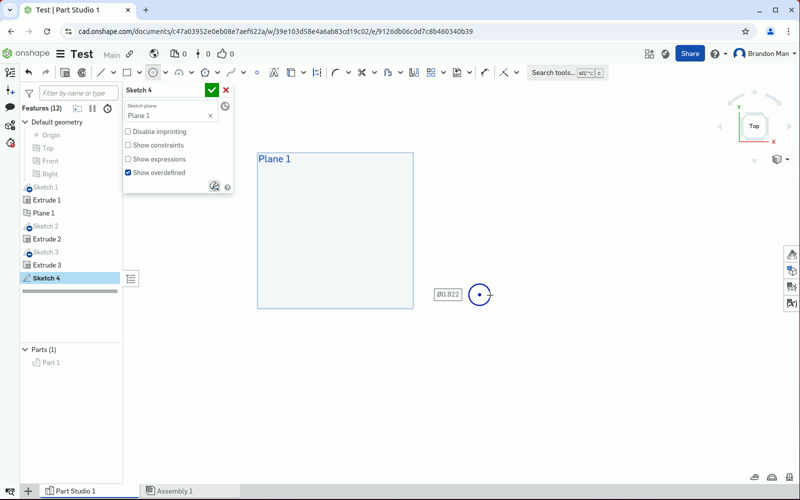
scroll(-6)
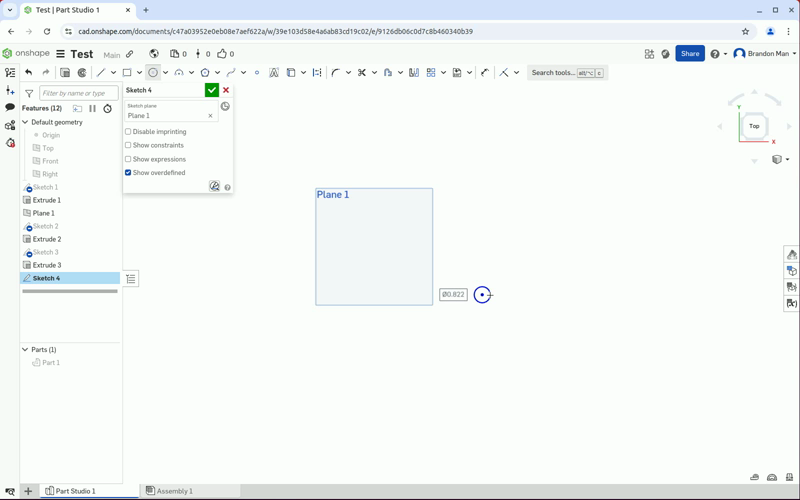
scroll(-6)
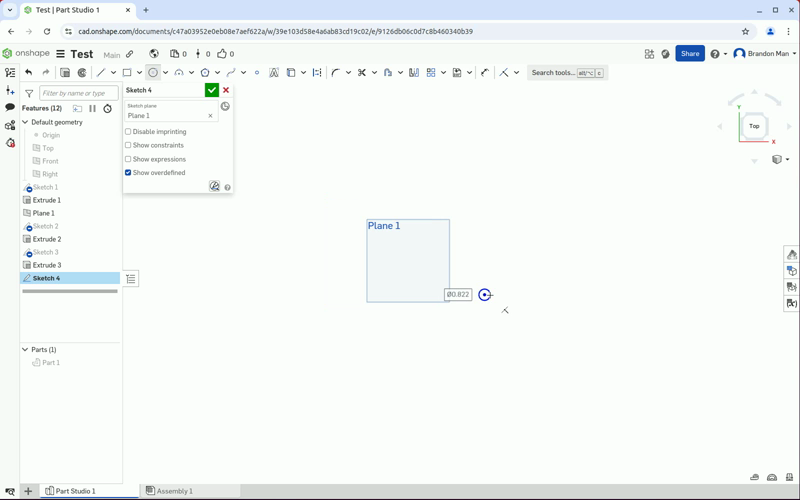
scroll(-6)
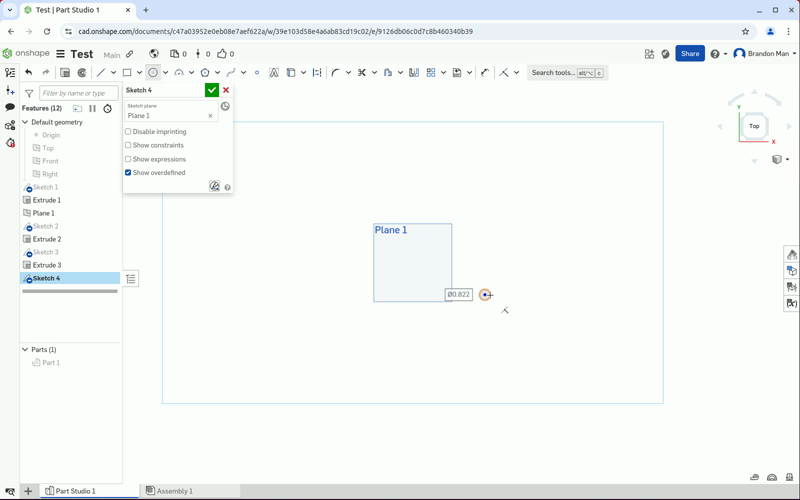
scroll(-6)
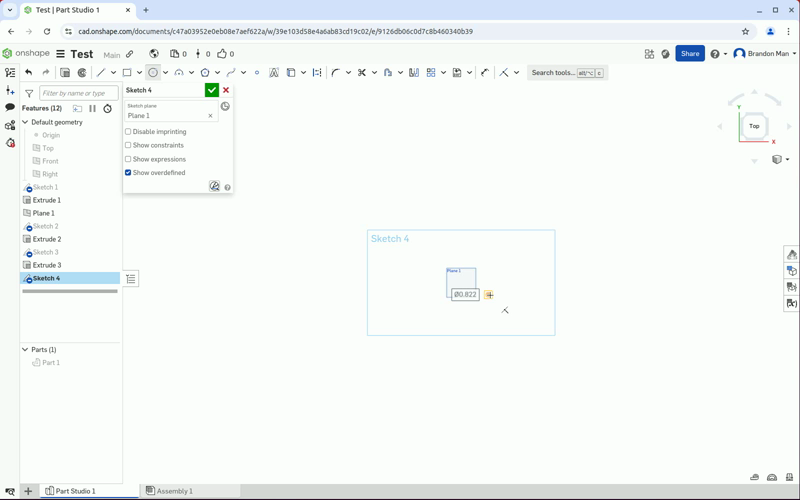
key(esc)
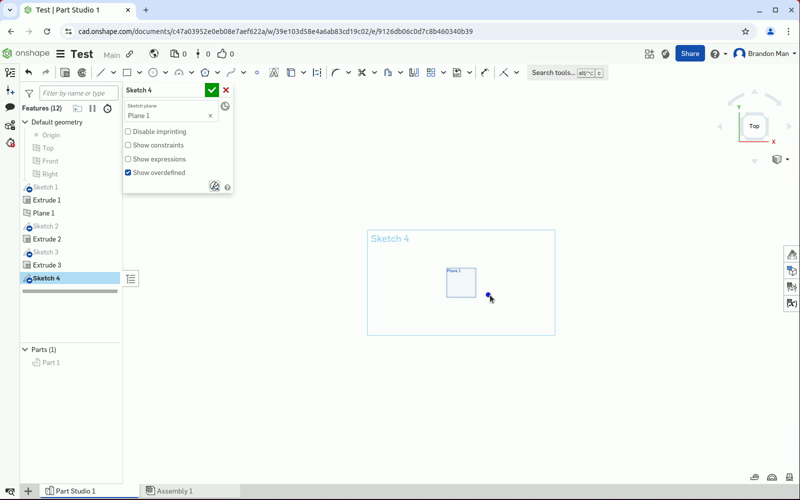
mouse_move(488, 293)
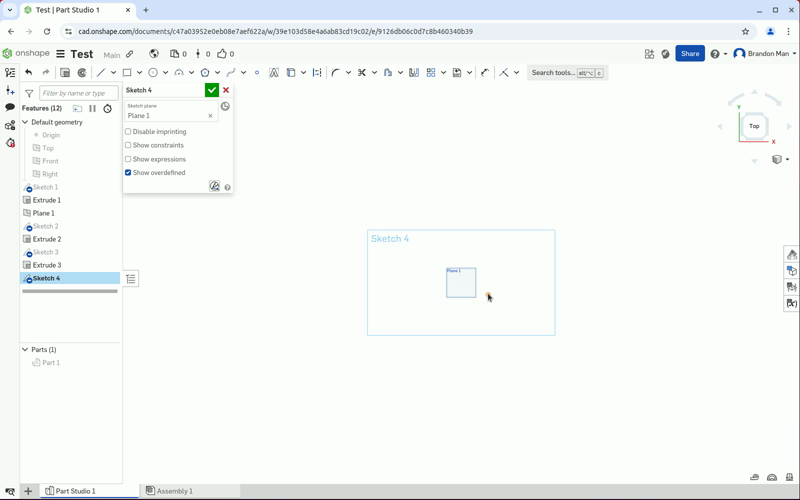
scroll(6)
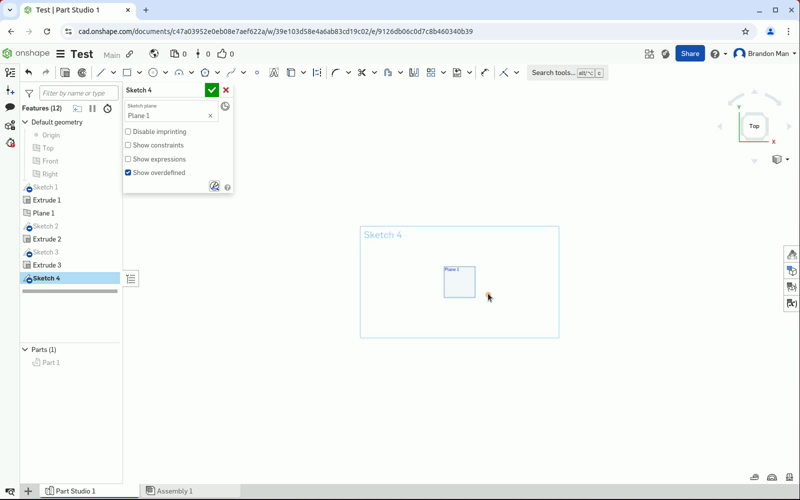
scroll(6)
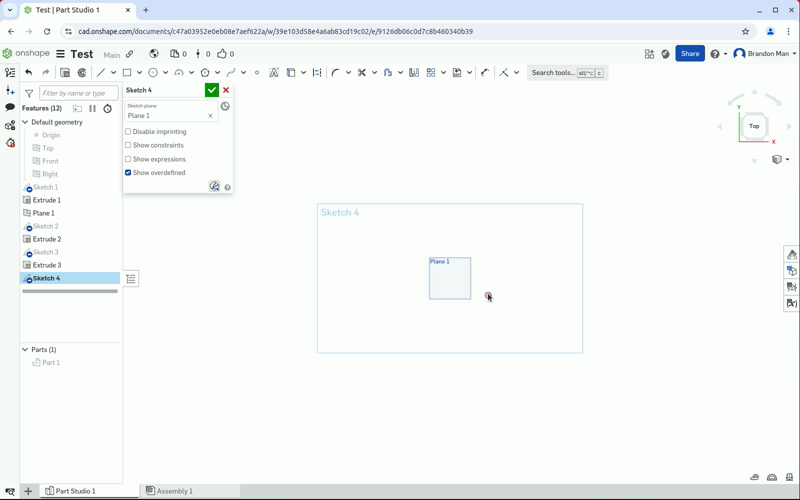
scroll(6)
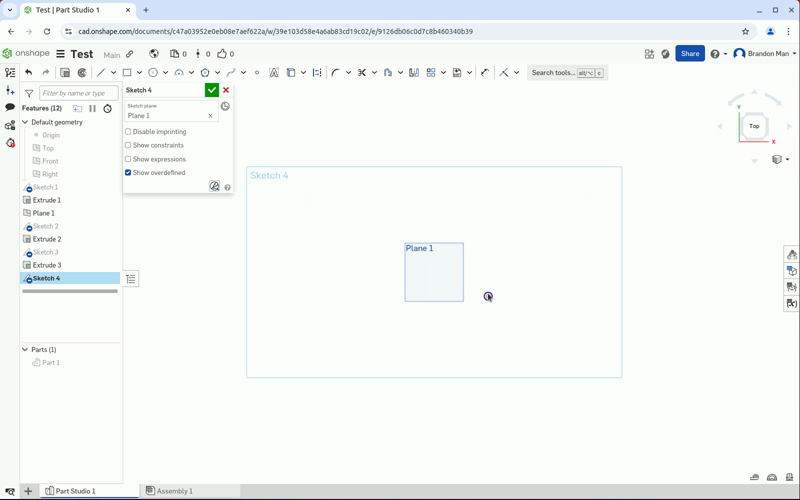
scroll(6)
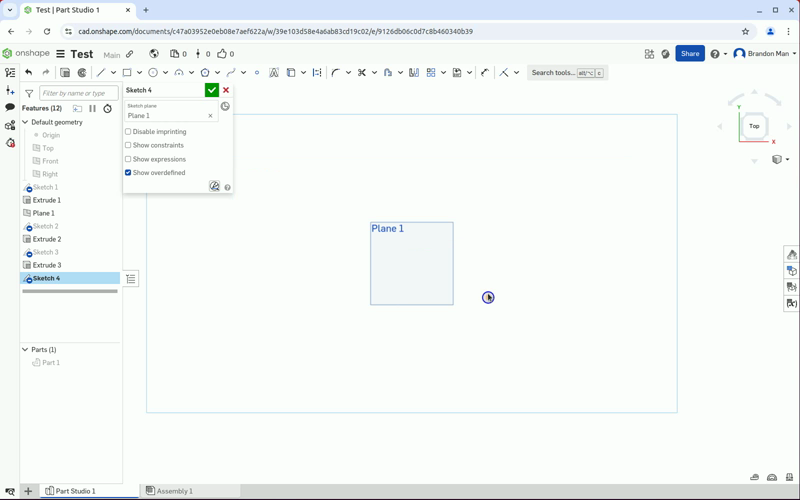
scroll(6)
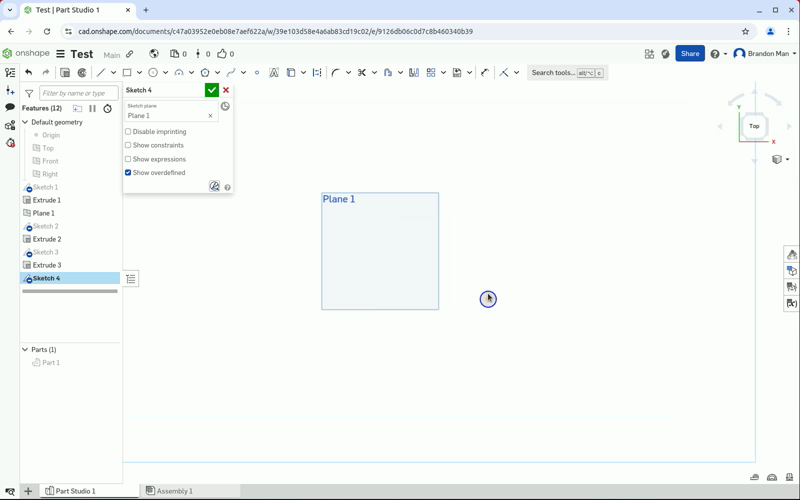
scroll(6)
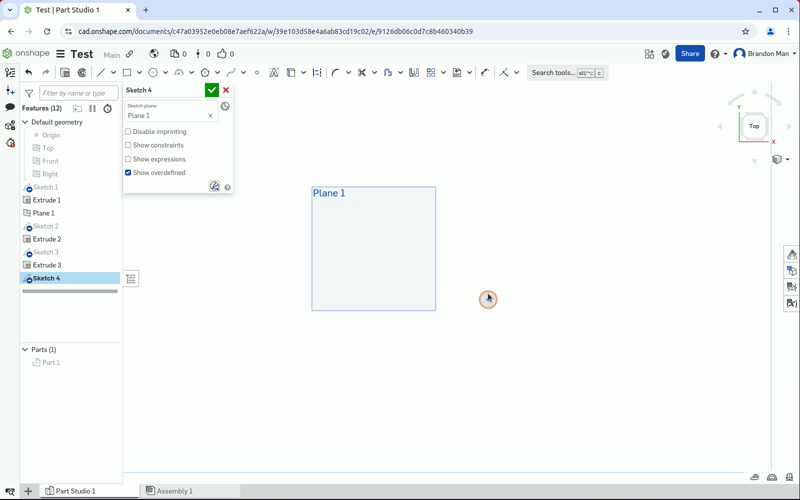
scroll(6)
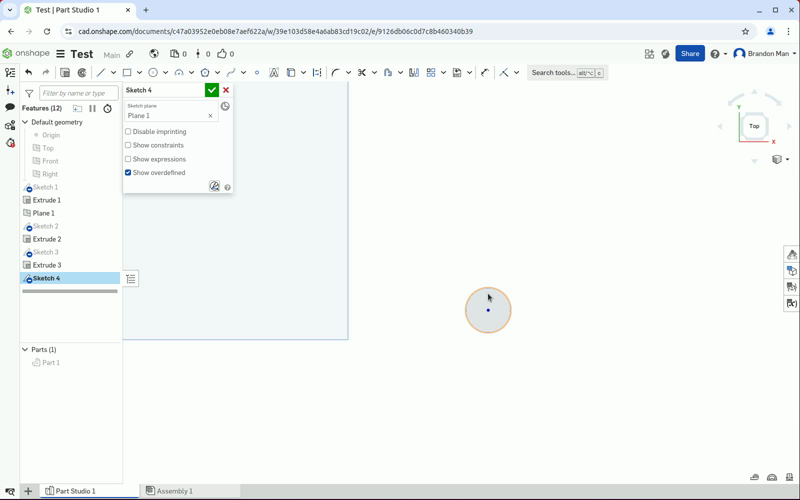
click(488, 293)
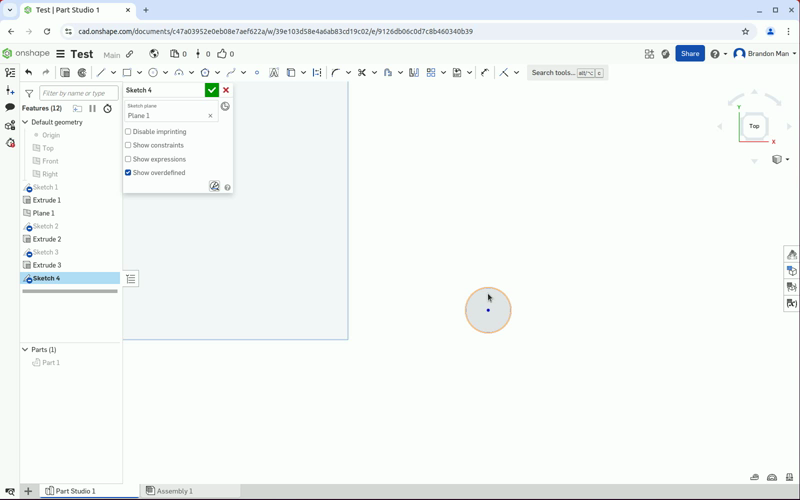
scroll(-6)
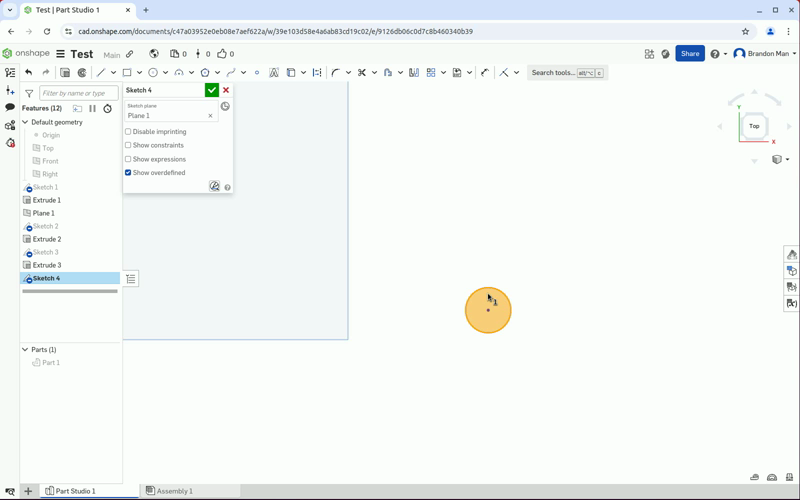
scroll(-6)
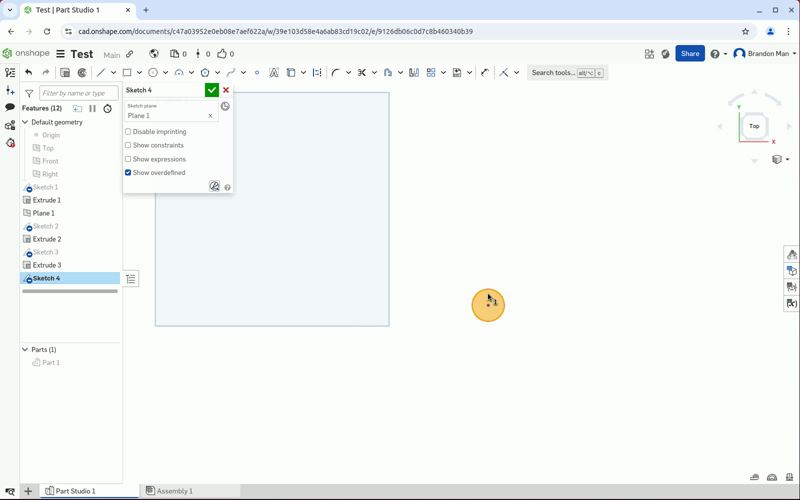
scroll(-6)
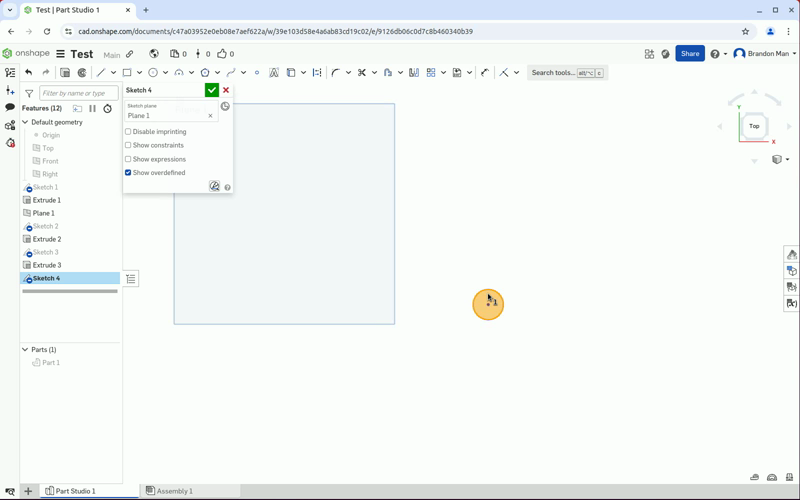
scroll(-6)
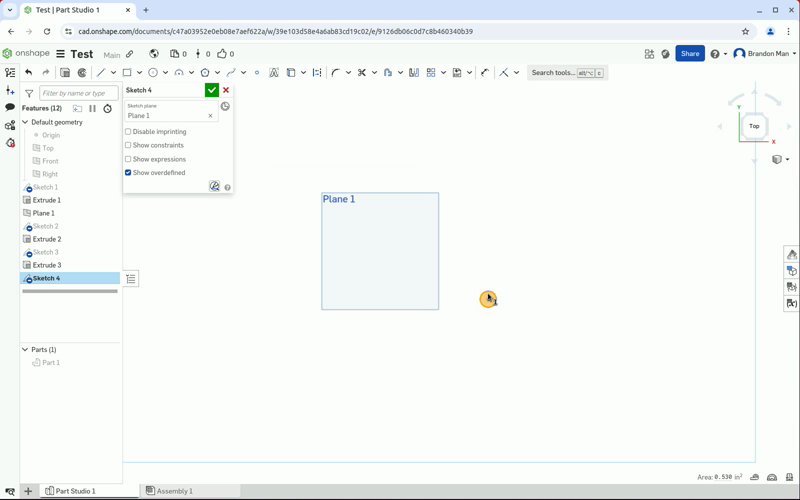
scroll(-6)
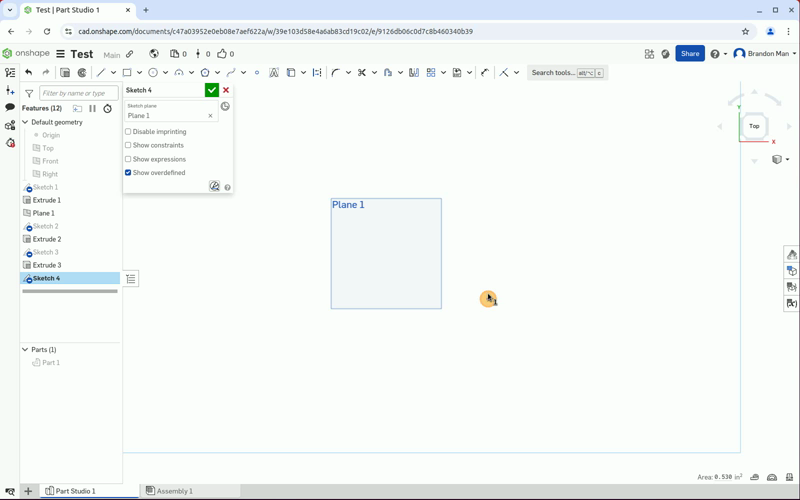
scroll(-6)
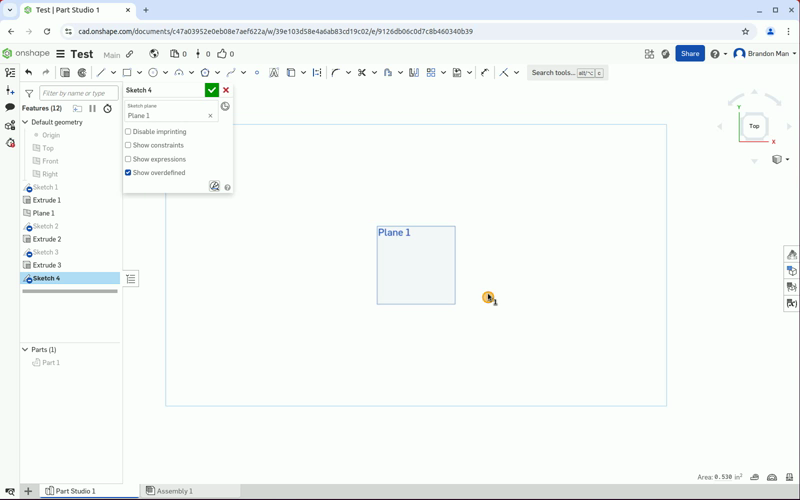
scroll(-6)
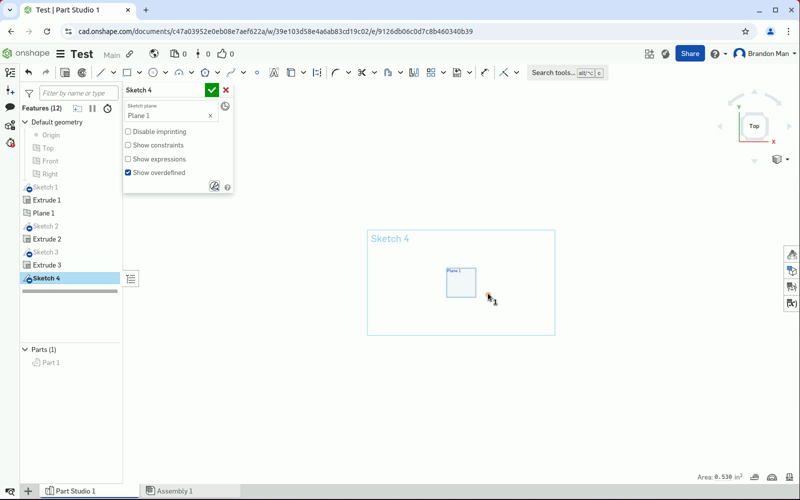
mouse_move(73, 352)
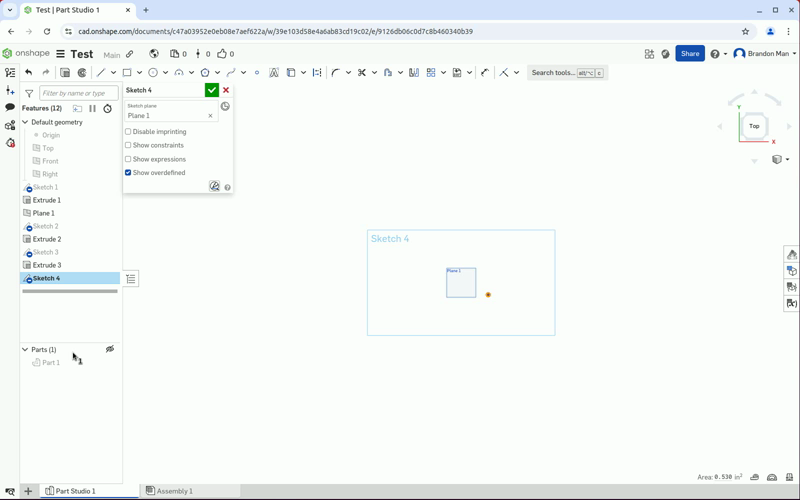
key(shift+y)
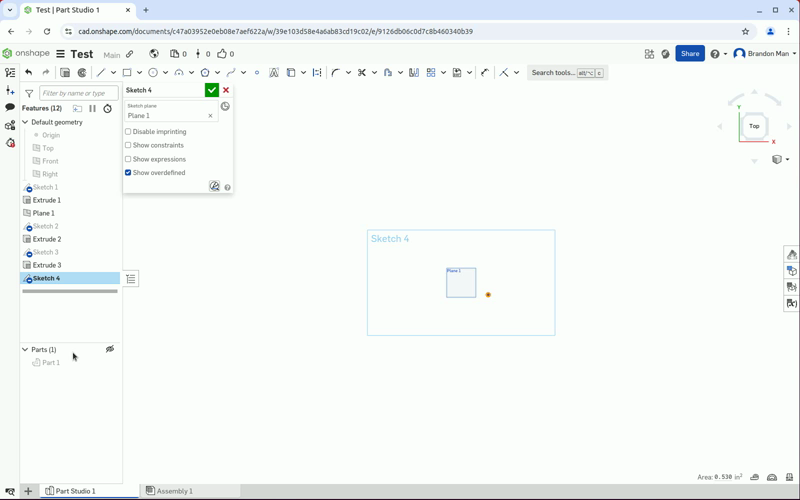
key(shift+e)
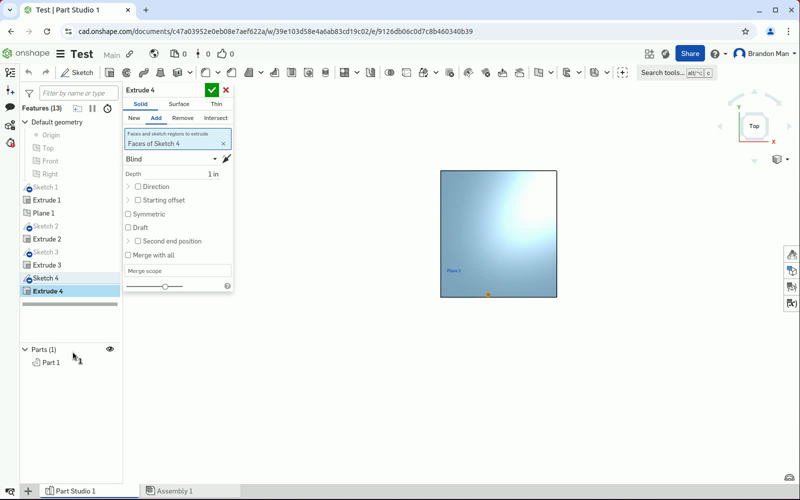
mouse_move(143, 106)
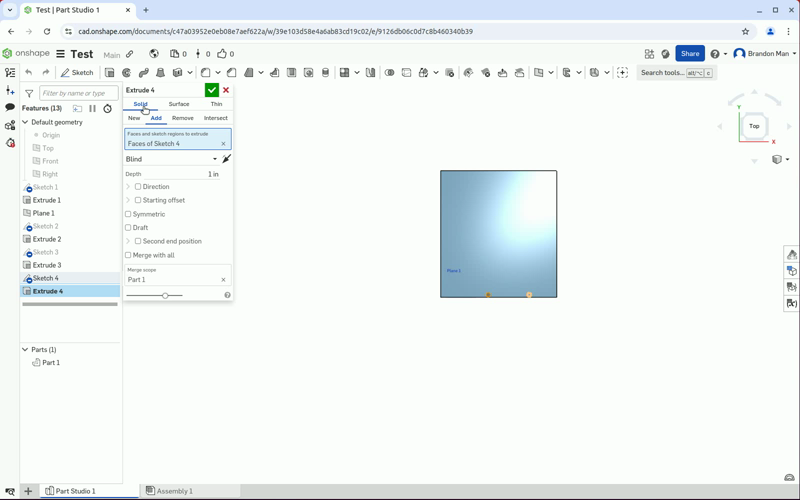
click(143, 106)
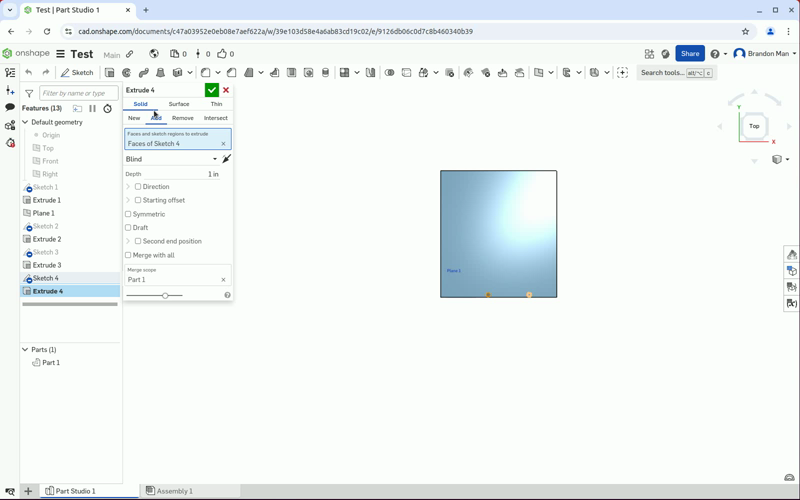
mouse_move(186, 120)
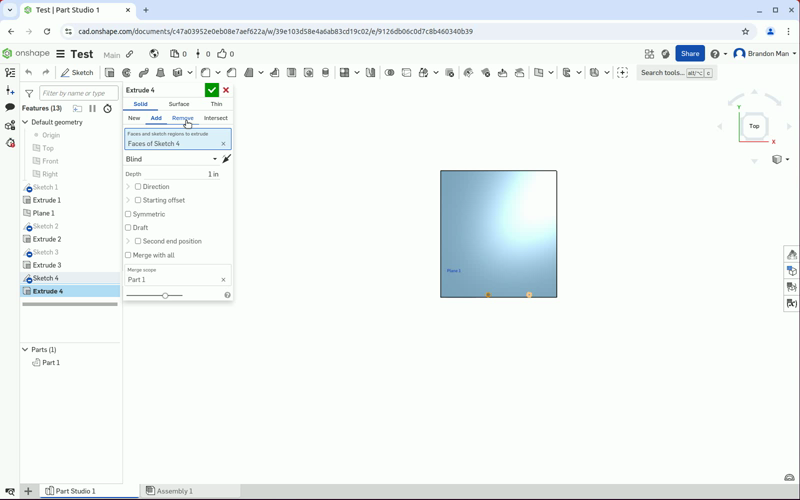
click(186, 120)
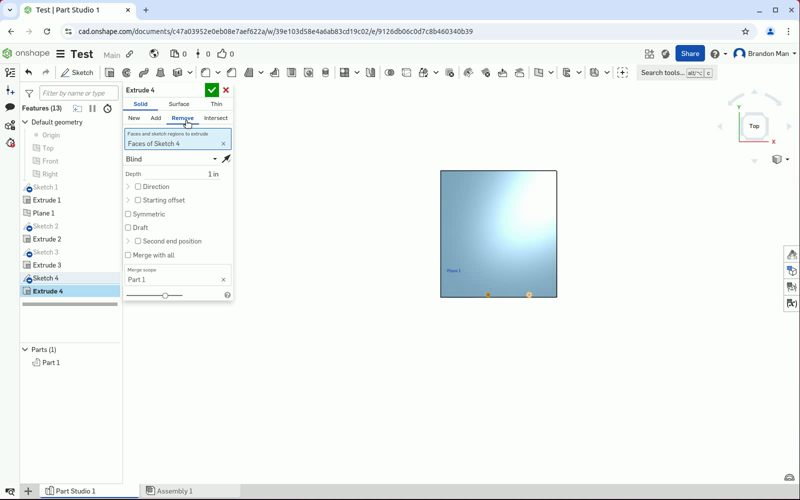
key(tab, 4)
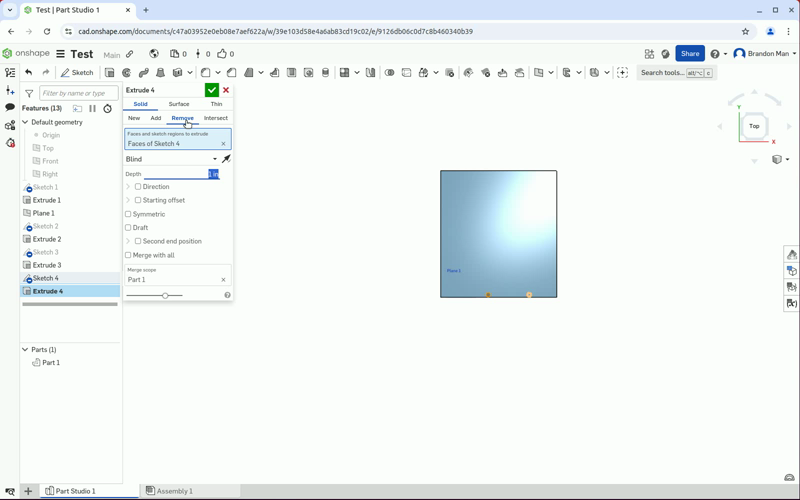
text(0.963)
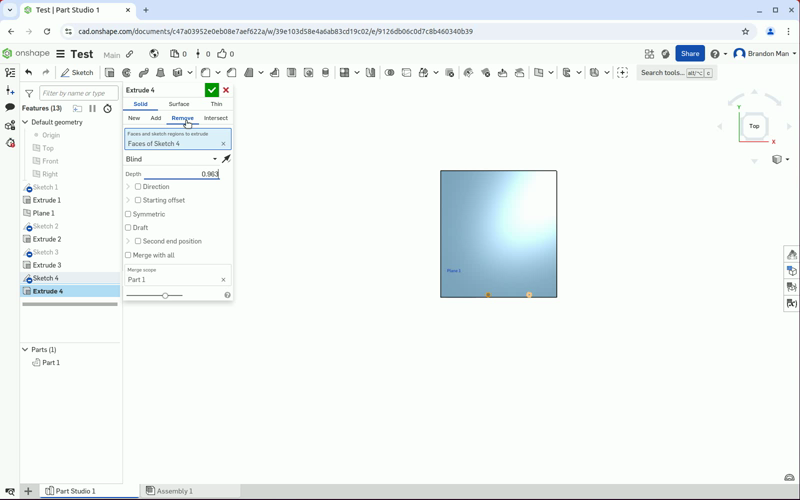
key(tab, 6)
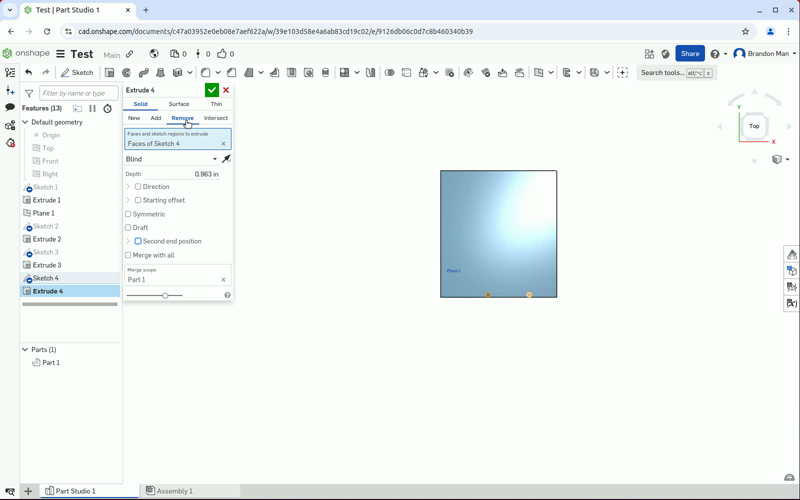
key(space)
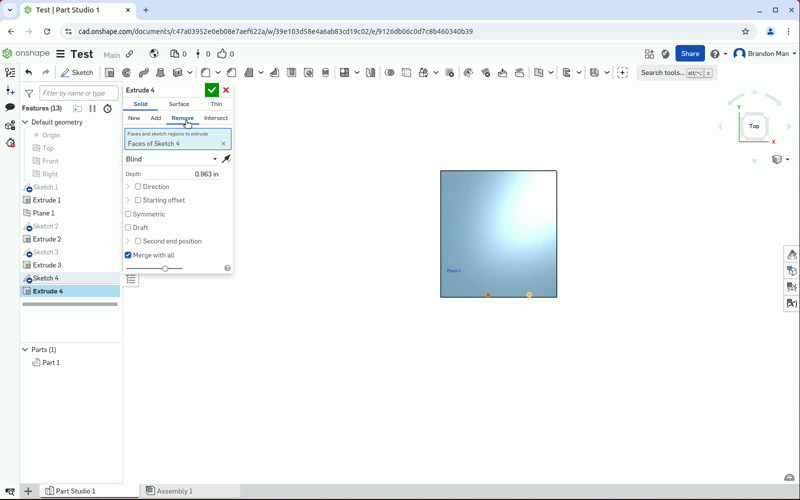
key(enter)
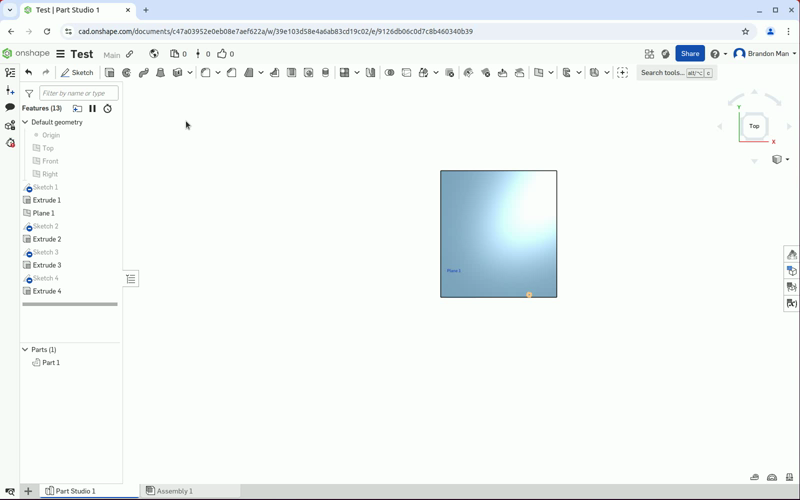
key(shift+h)
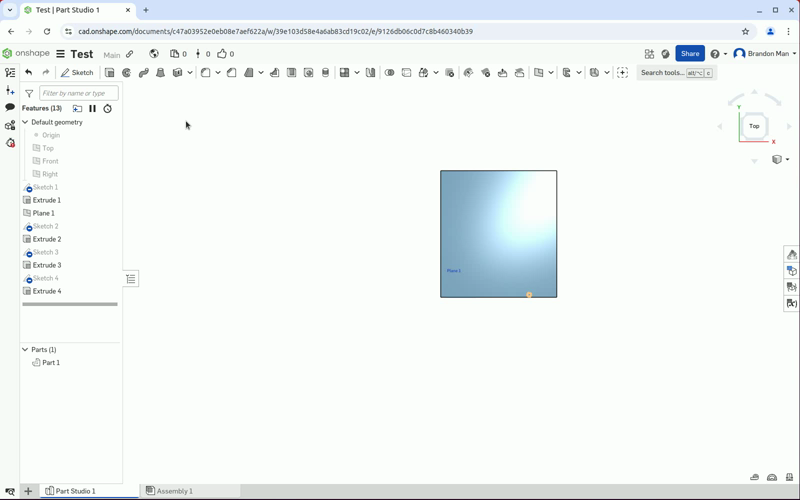
key(shift+h)
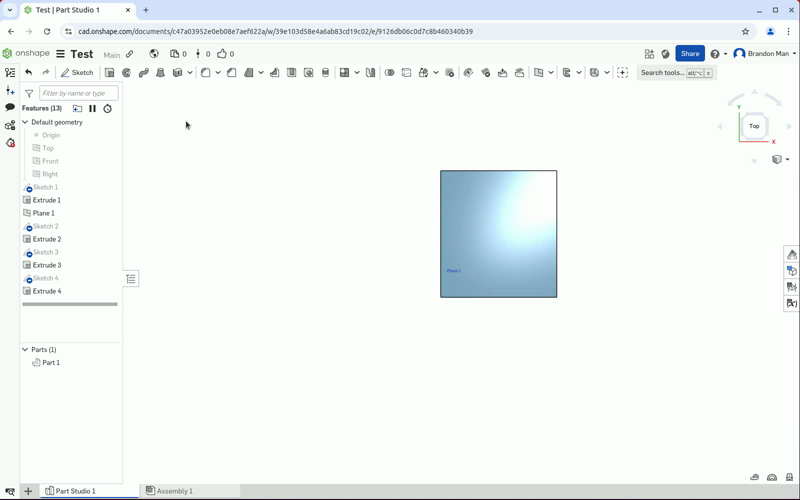
mouse_move(73, 189)
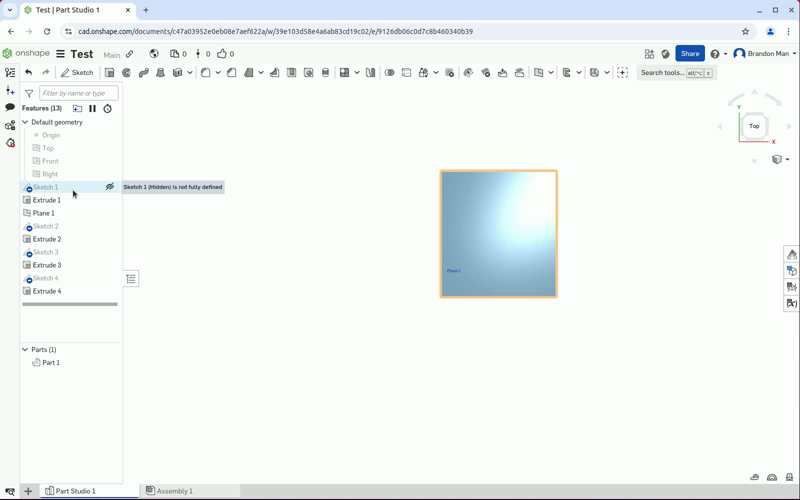
click(73, 189)
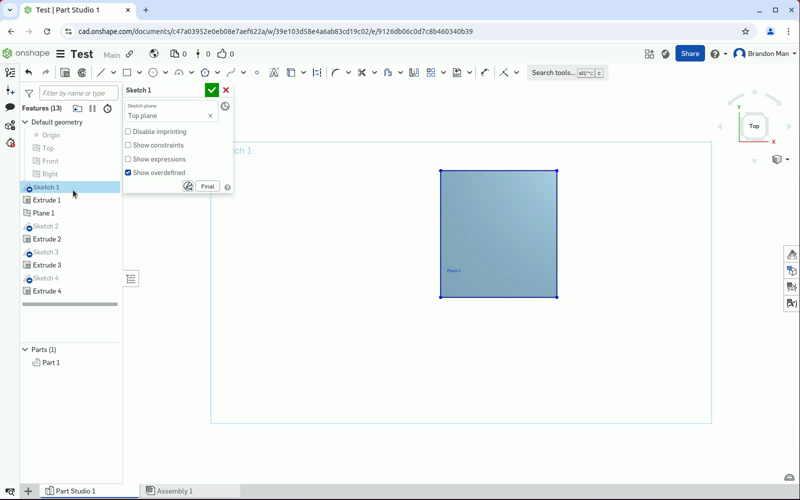
mouse_move(229, 92)
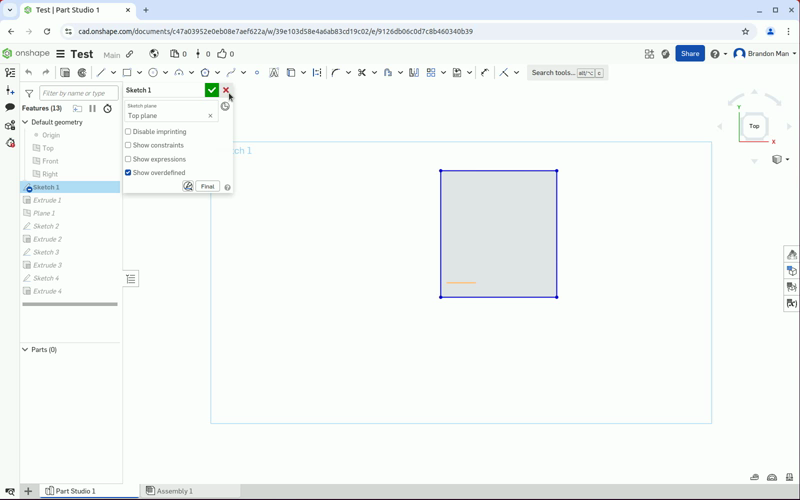
click(229, 92)
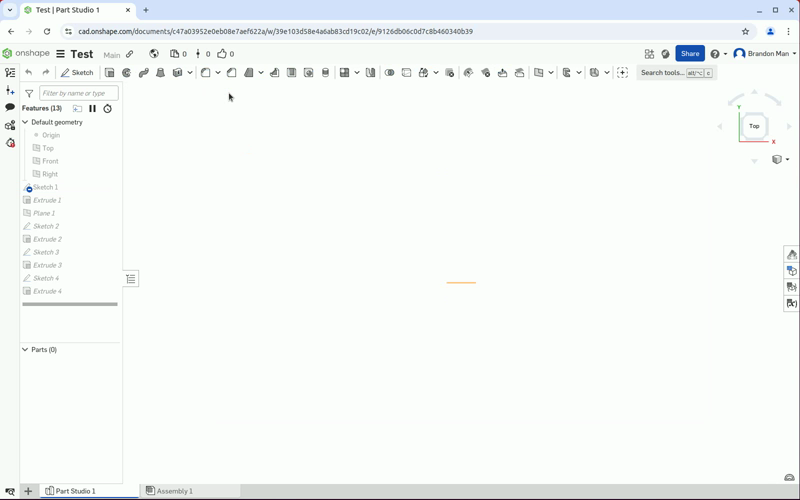
key(shift+s)
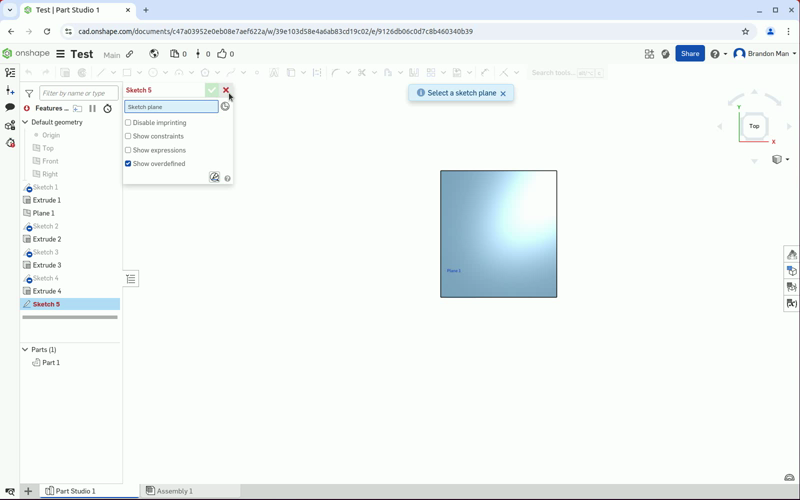
mouse_move(73, 215)
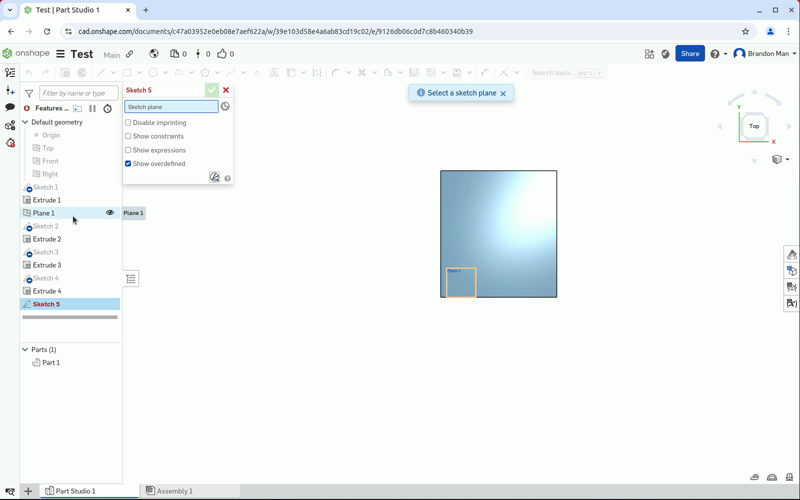
click(73, 215)
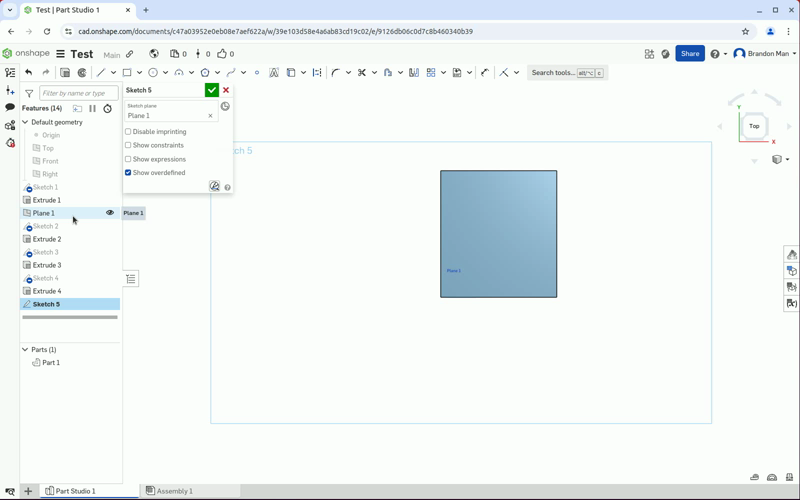
mouse_move(73, 352)
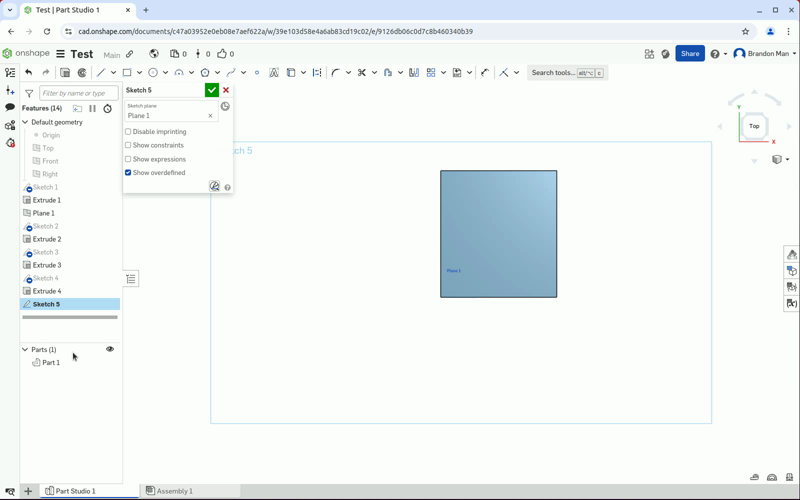
key(y)
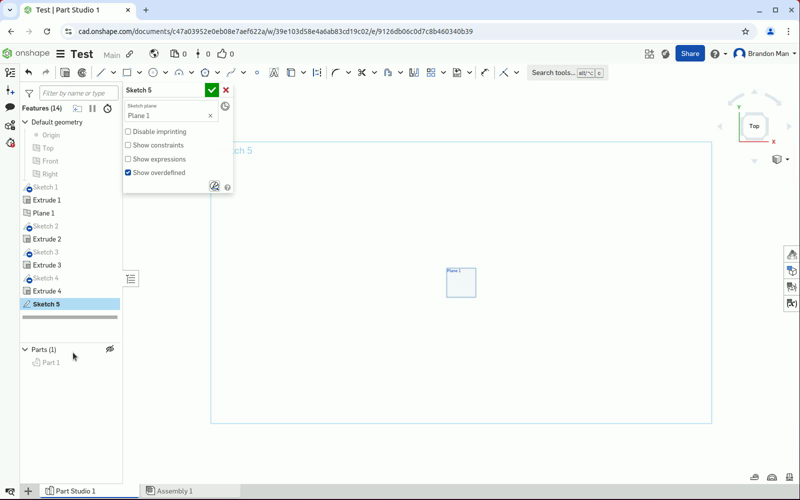
key(c)
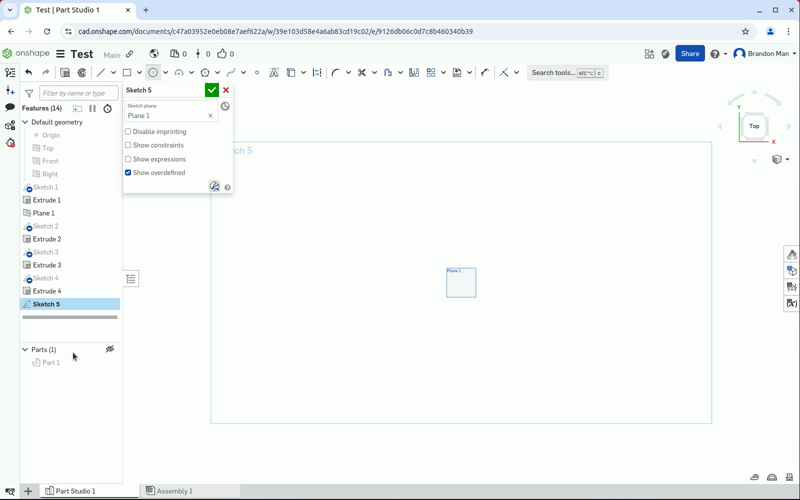
key_down(shift)
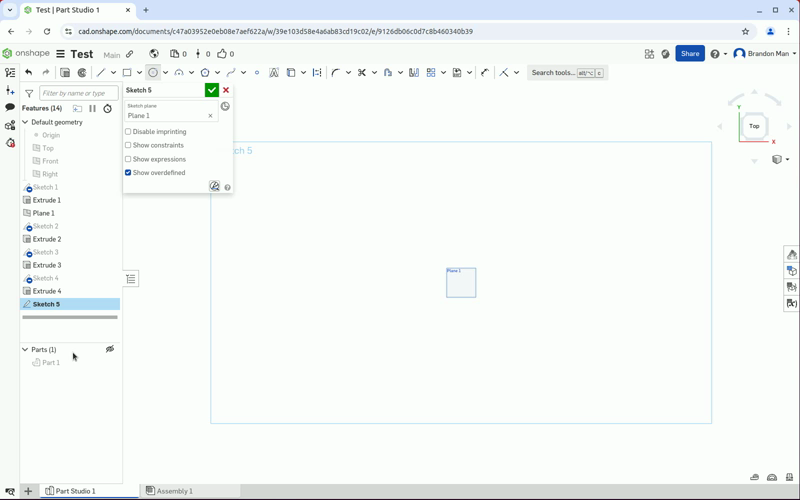
mouse_move(529, 172)
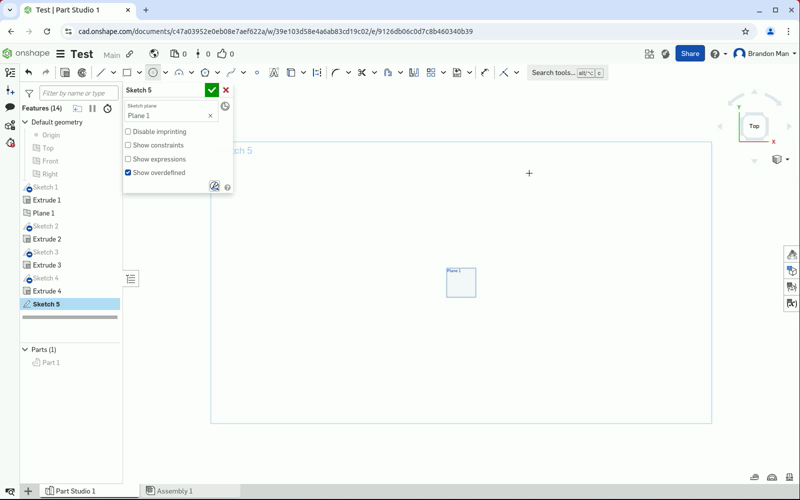
click(529, 172)
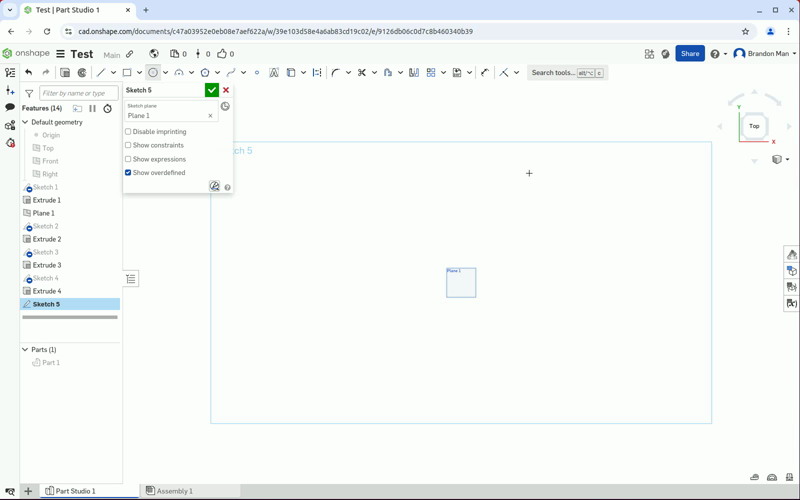
key_up(shift)
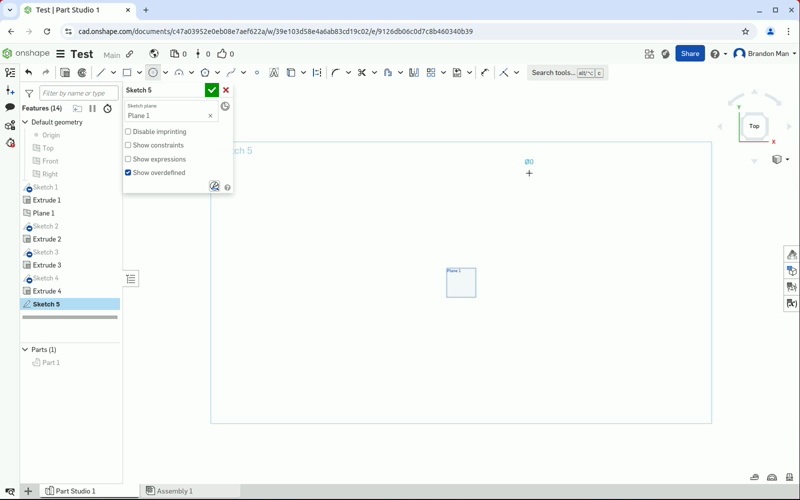
mouse_move(531, 172)
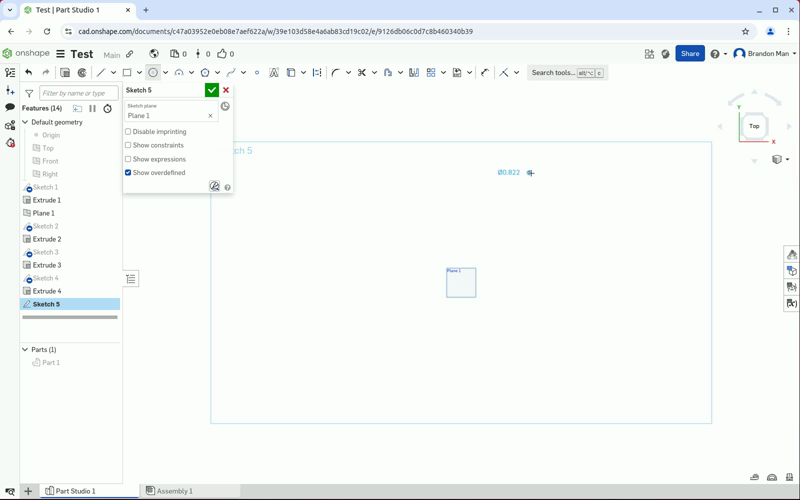
scroll(6)
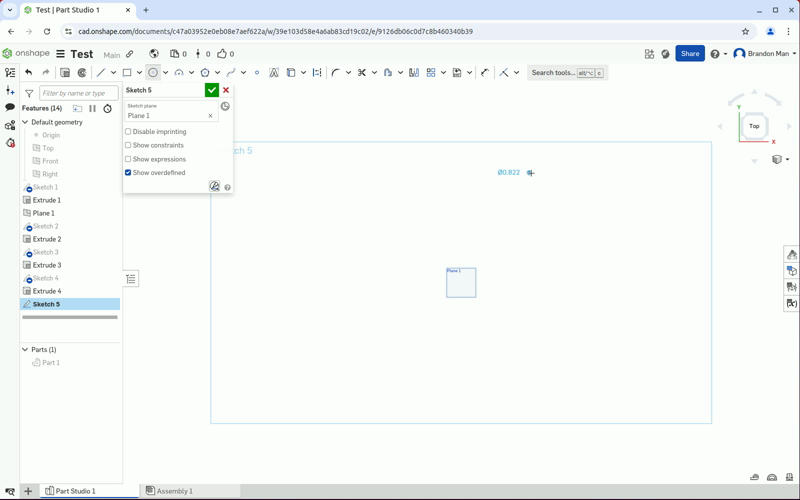
scroll(6)
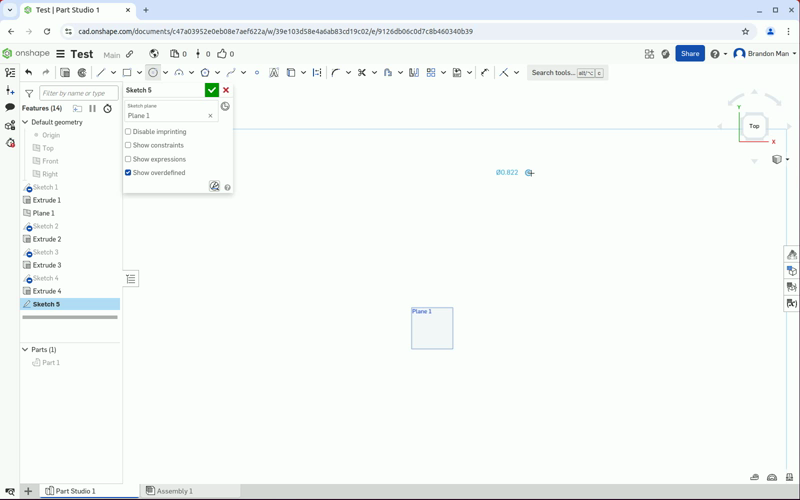
scroll(6)
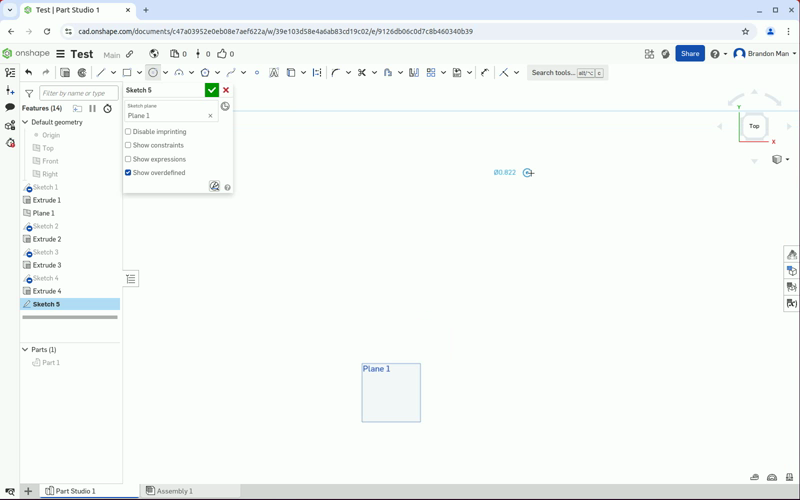
scroll(6)
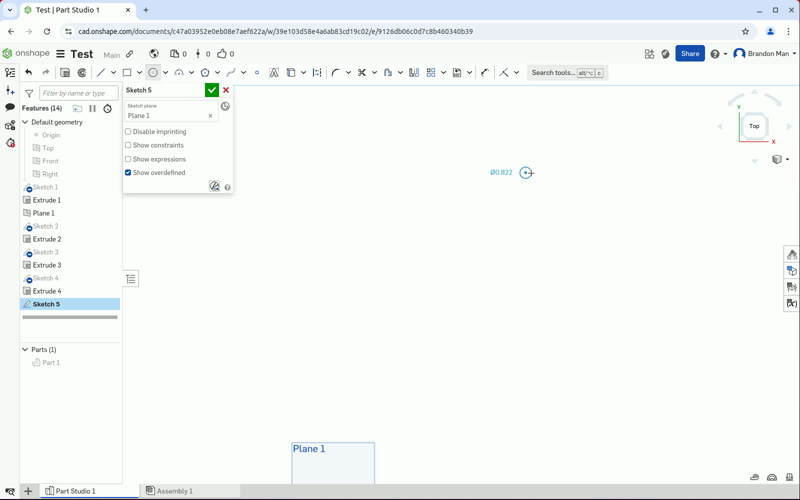
scroll(6)
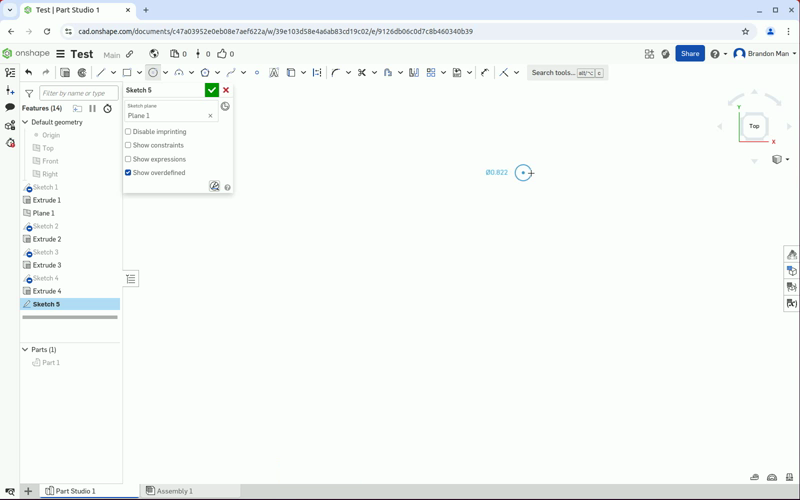
scroll(6)
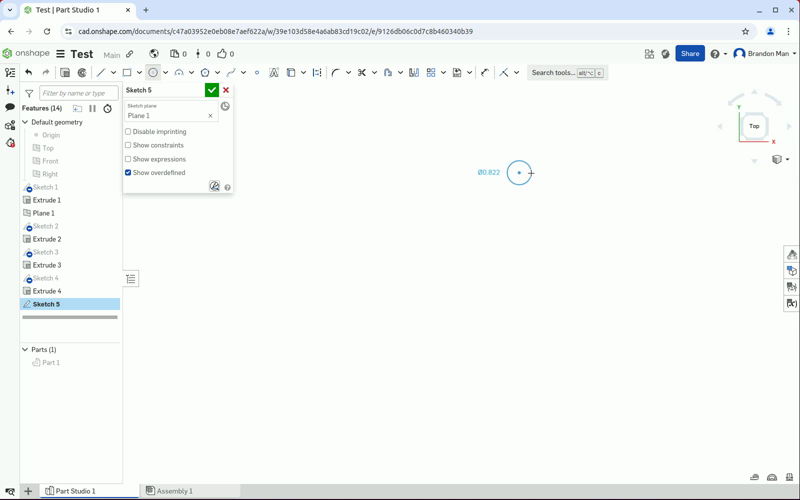
scroll(6)
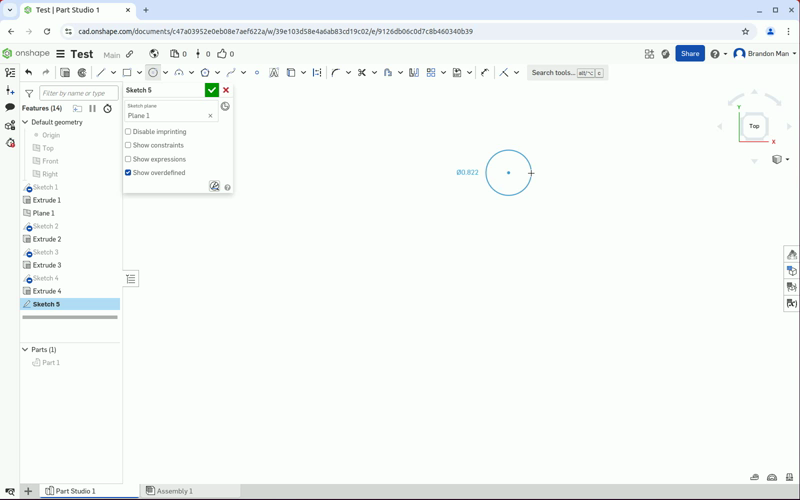
click(531, 172)
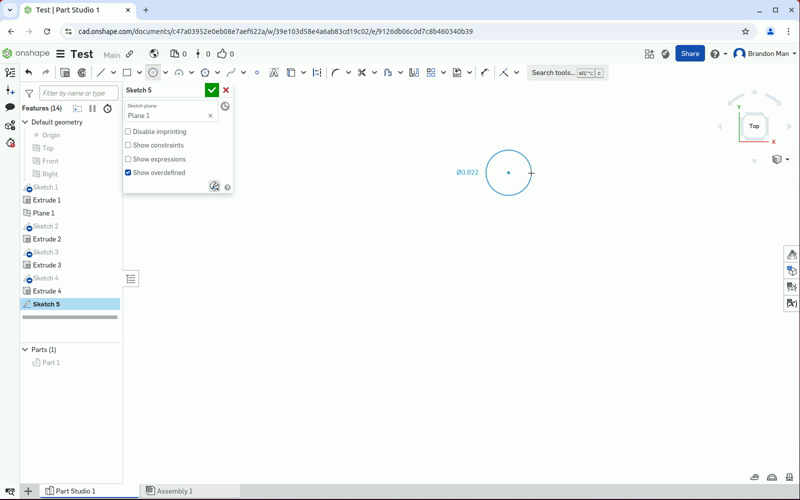
scroll(-6)
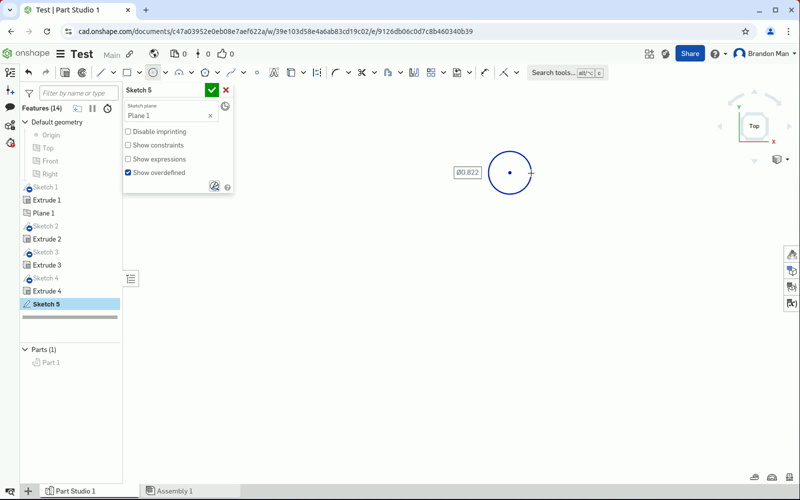
scroll(-6)
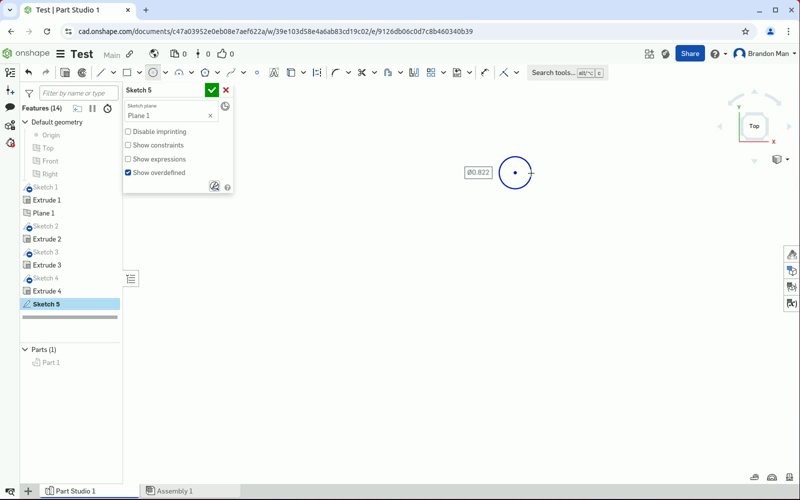
scroll(-6)
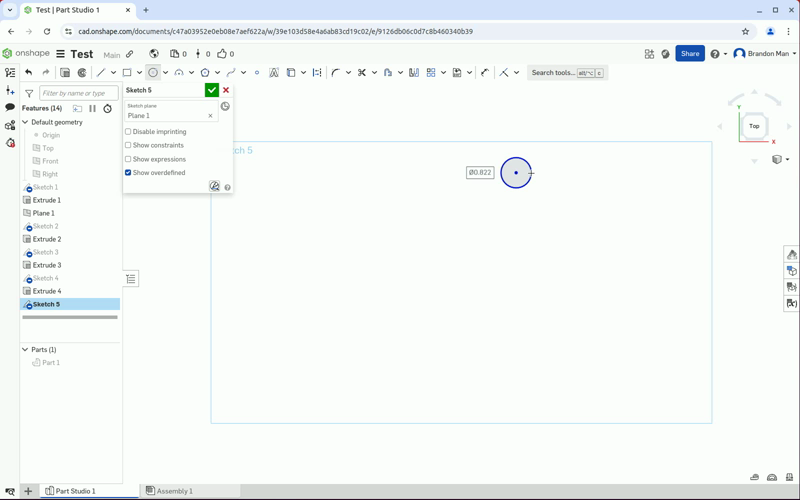
scroll(-6)
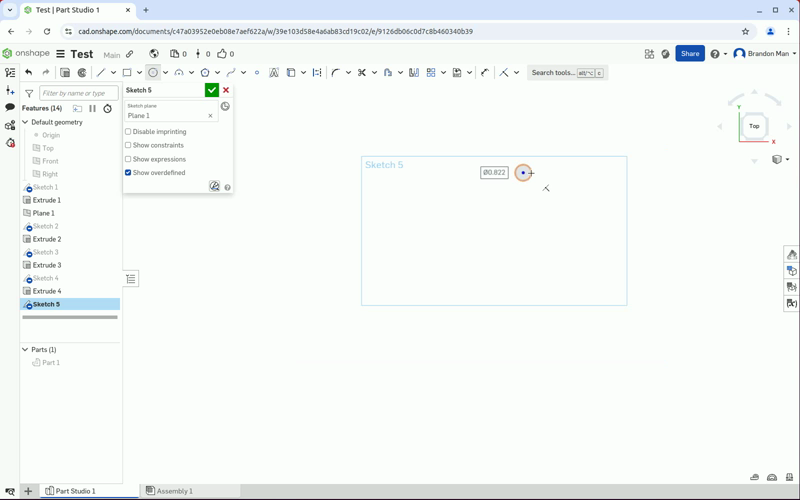
scroll(-6)
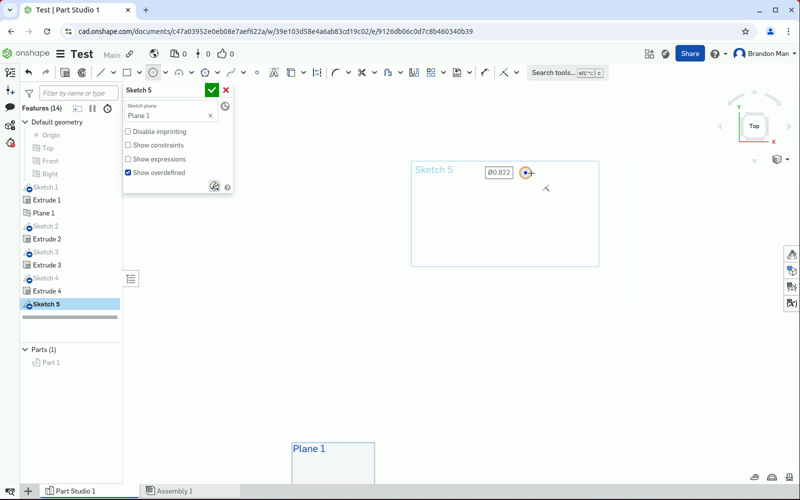
scroll(-6)
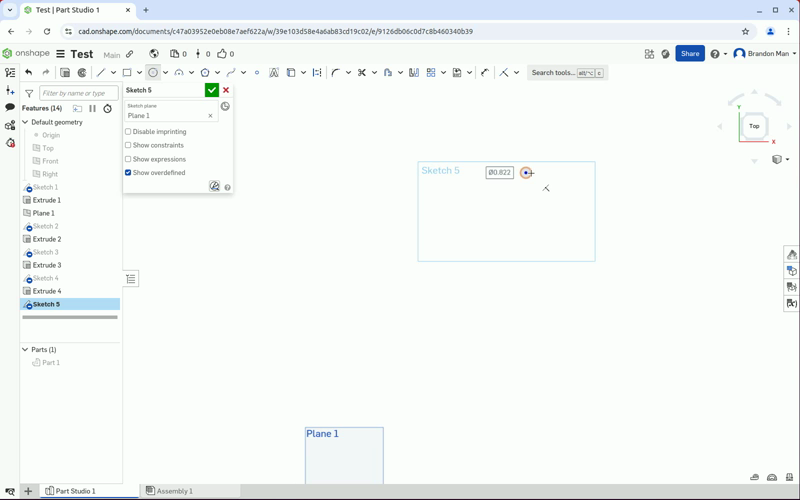
scroll(-6)
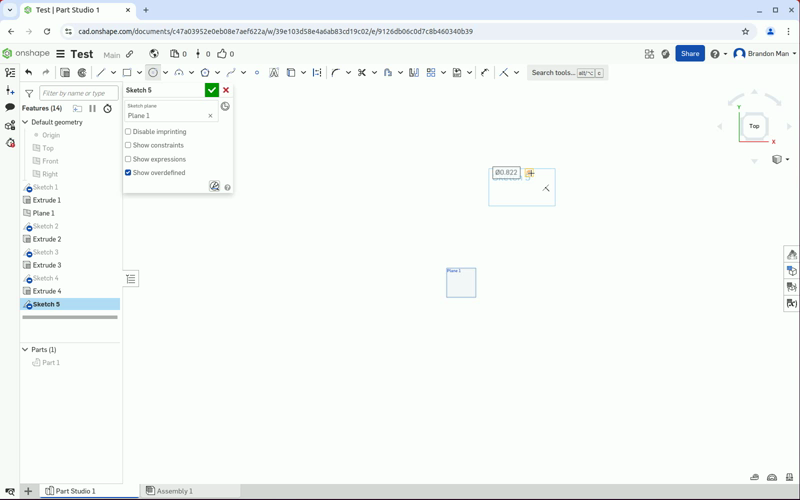
key(esc)
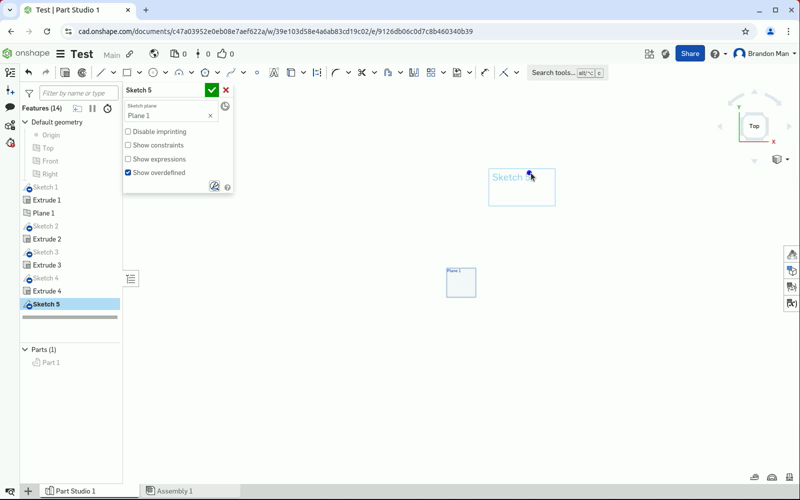
mouse_move(530, 172)
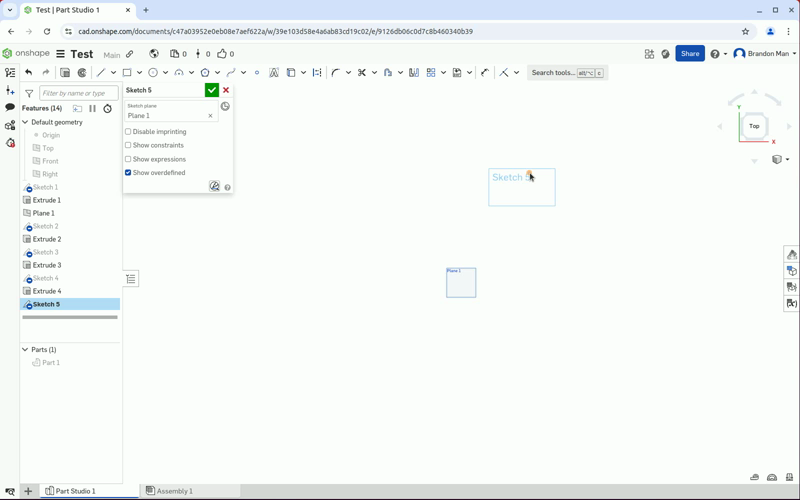
scroll(6)
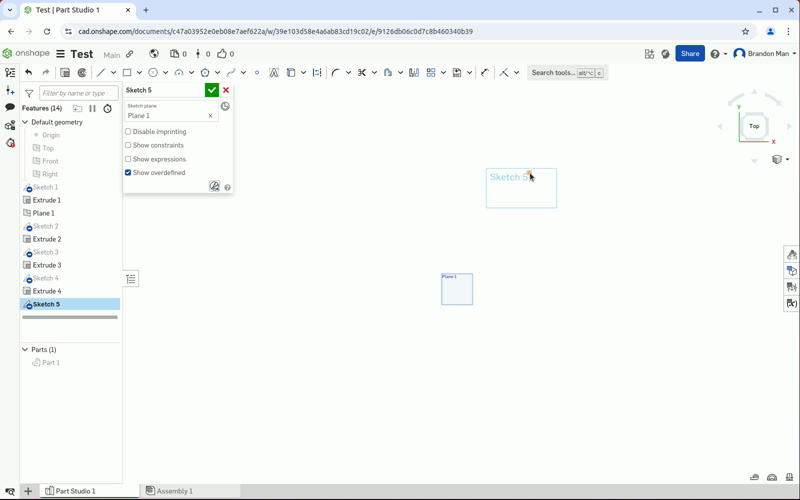
scroll(6)
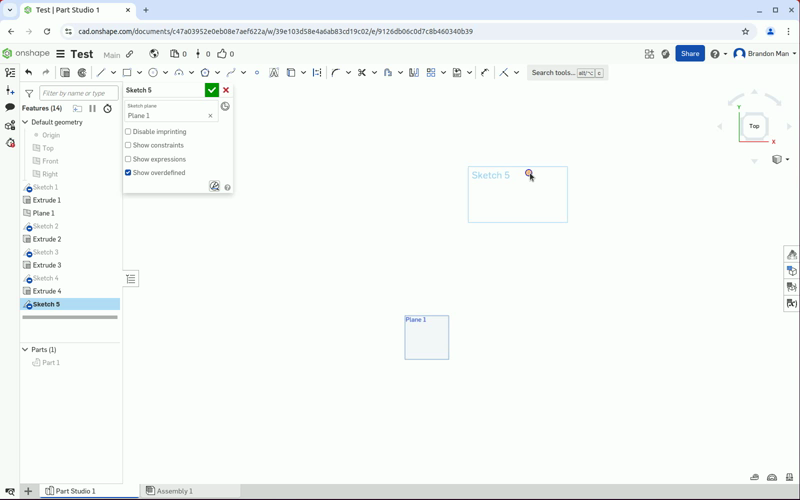
scroll(6)
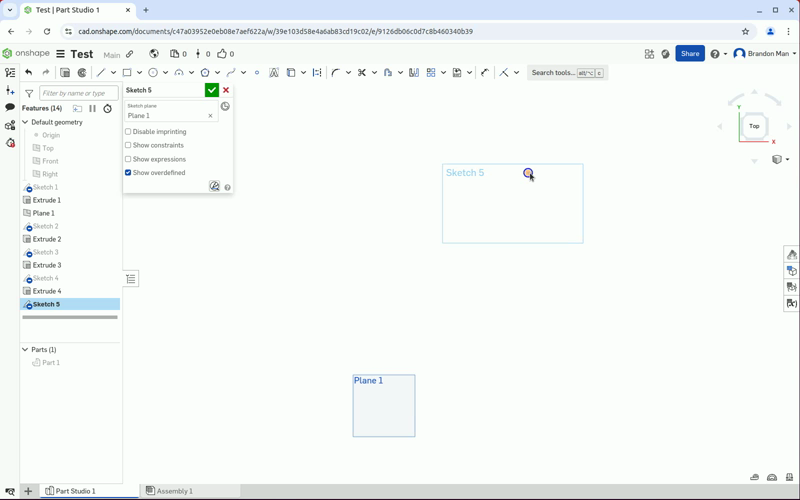
scroll(6)
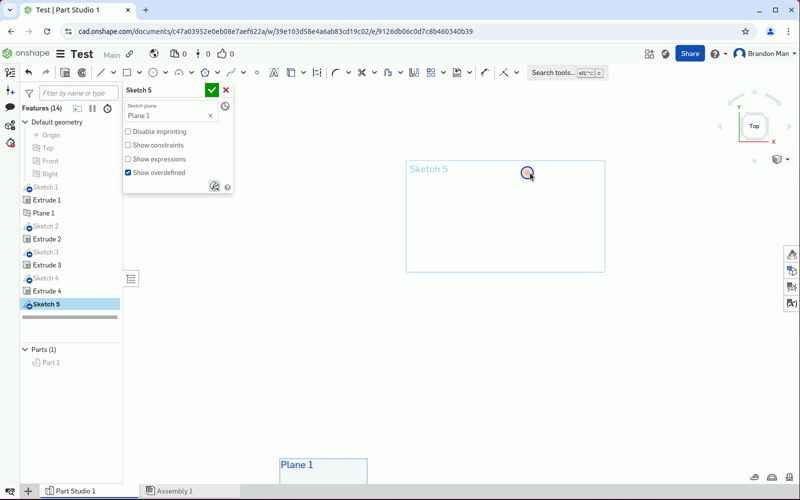
scroll(6)
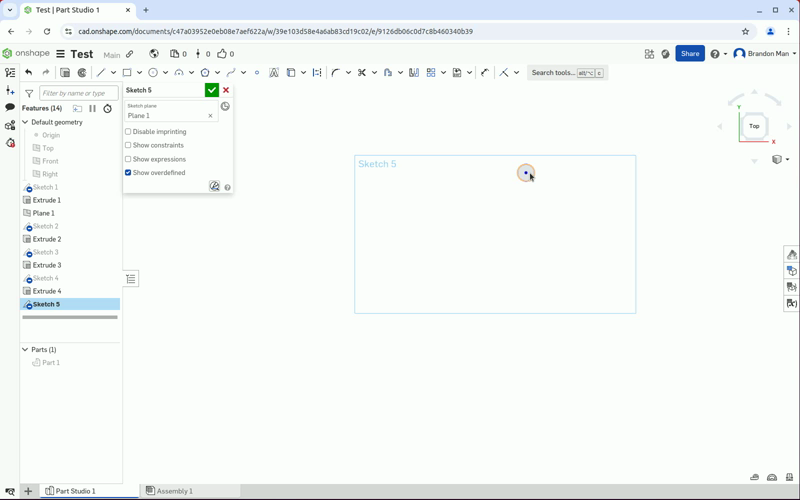
scroll(6)
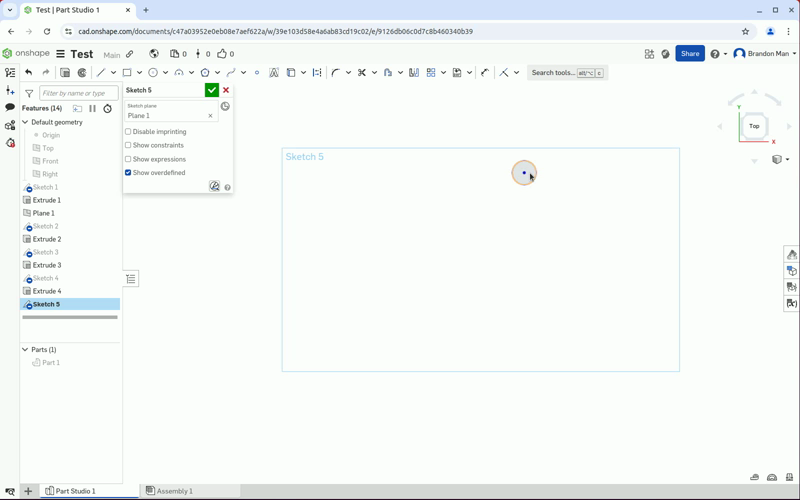
scroll(6)
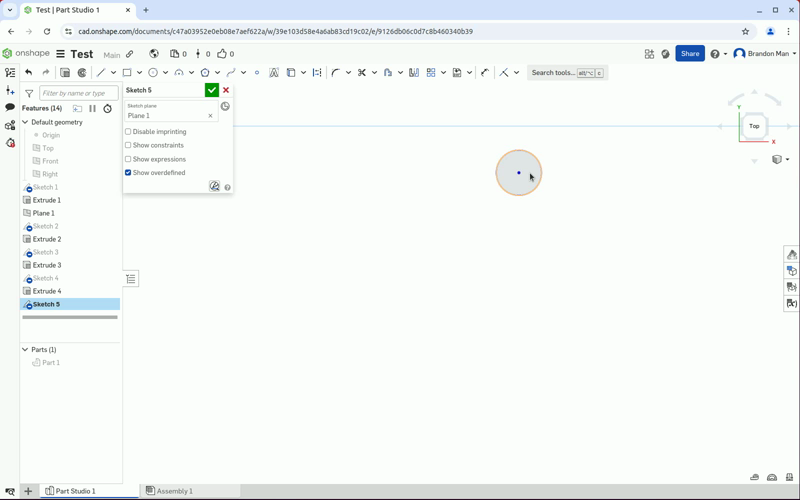
click(530, 172)
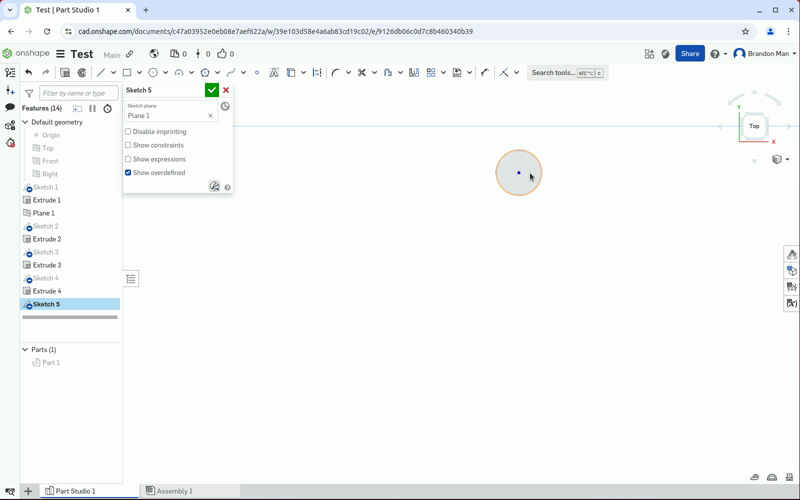
scroll(-6)
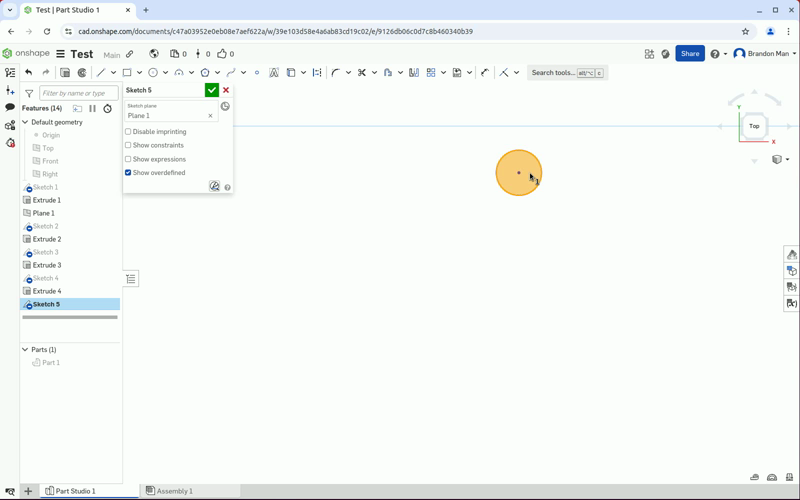
scroll(-6)
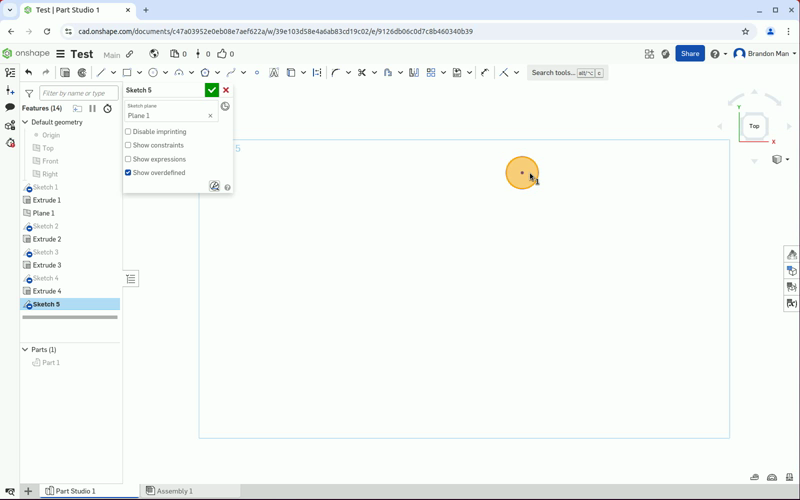
scroll(-6)
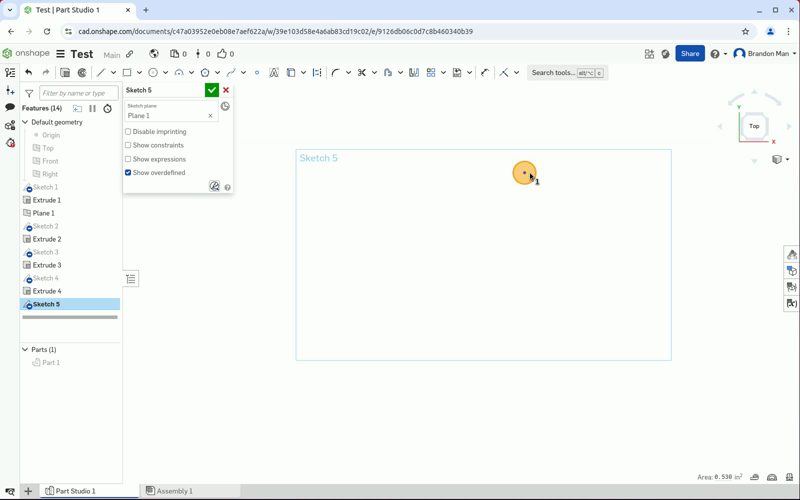
scroll(-6)
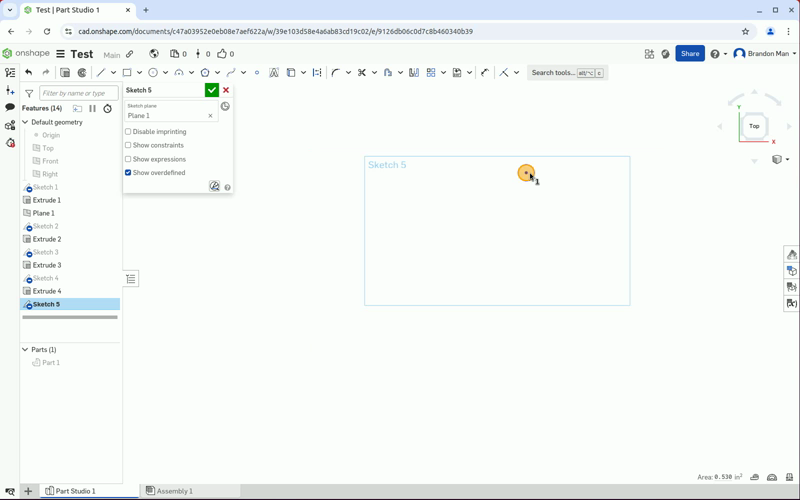
scroll(-6)
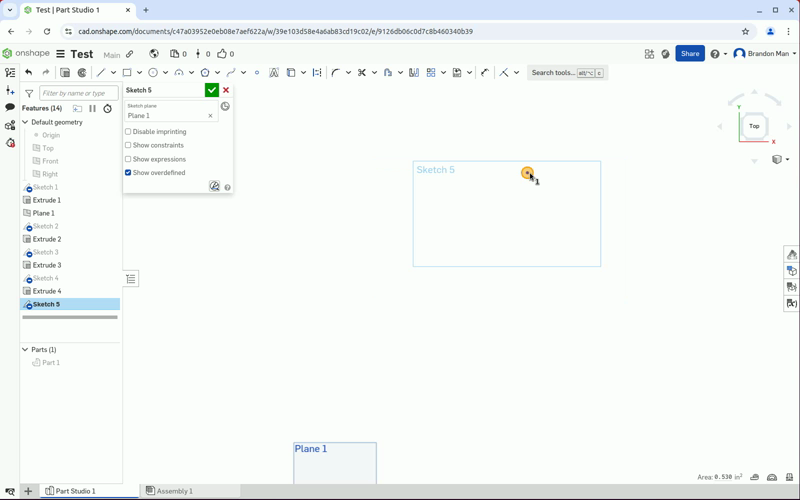
scroll(-6)
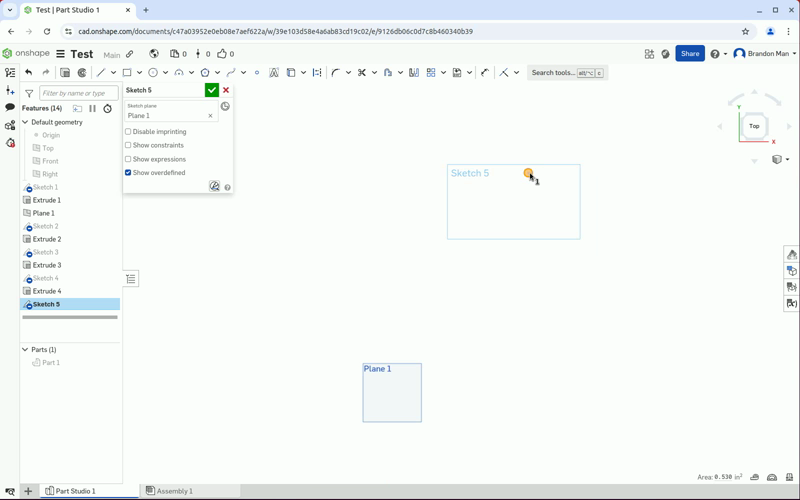
scroll(-6)
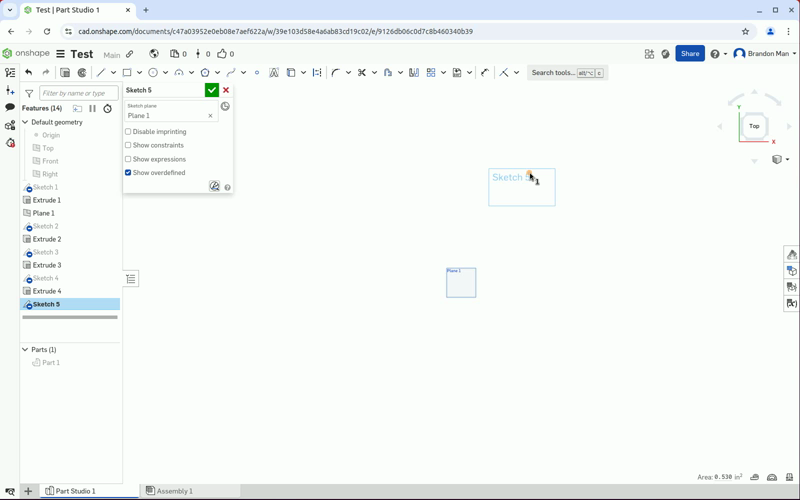
mouse_move(73, 352)
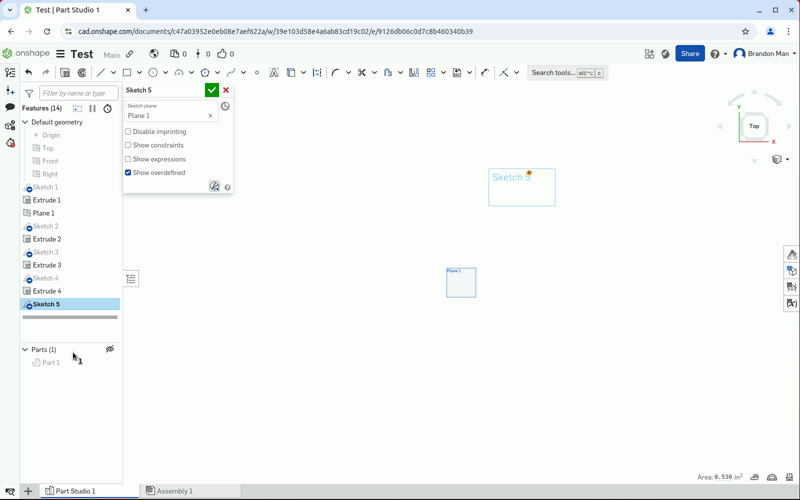
key(shift+y)
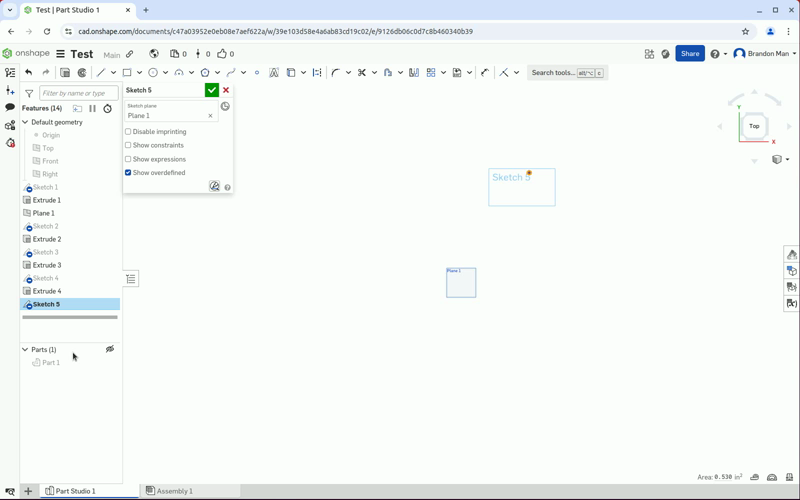
key(shift+e)
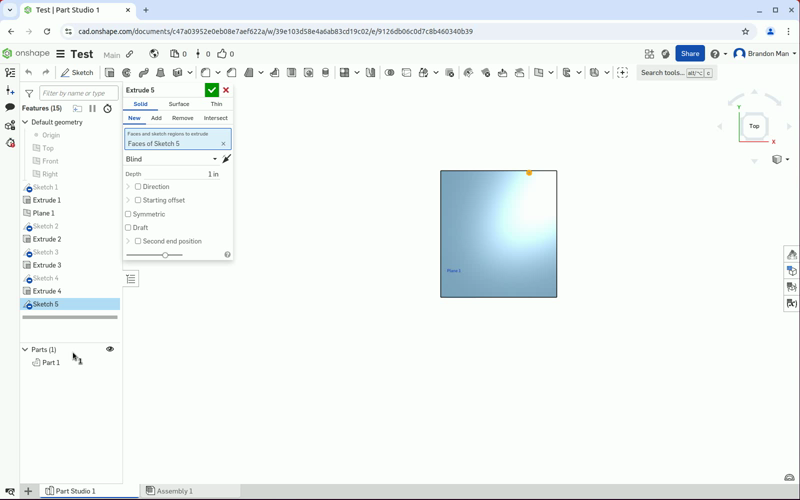
mouse_move(143, 106)
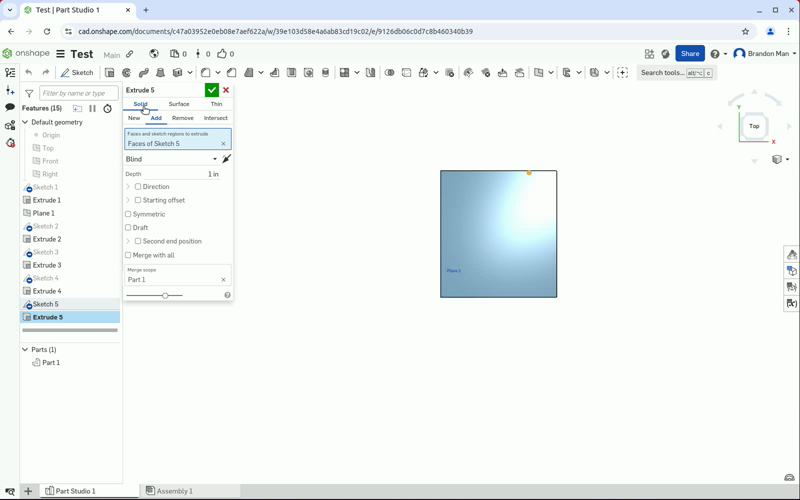
click(143, 106)
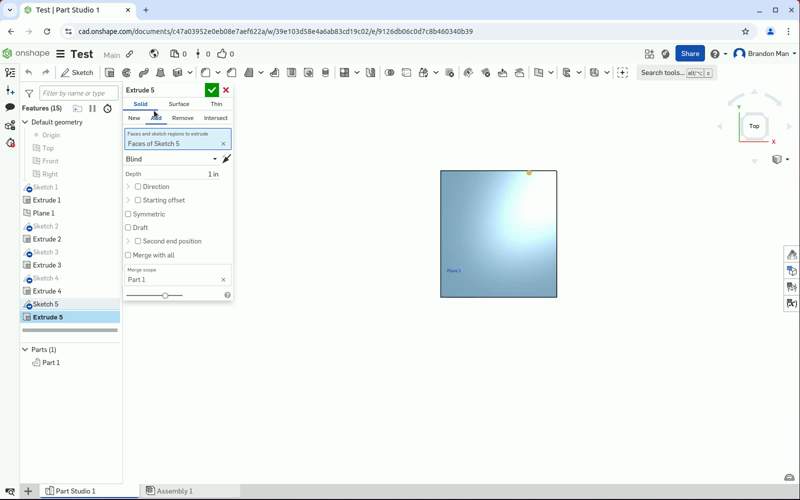
mouse_move(186, 120)
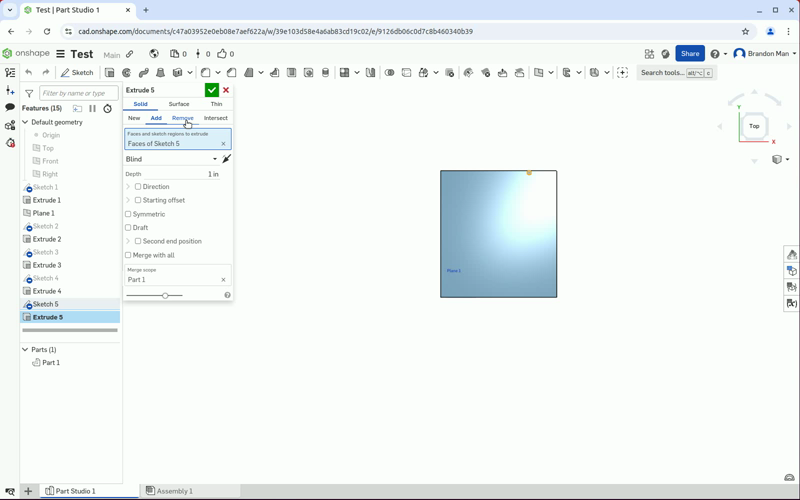
click(186, 120)
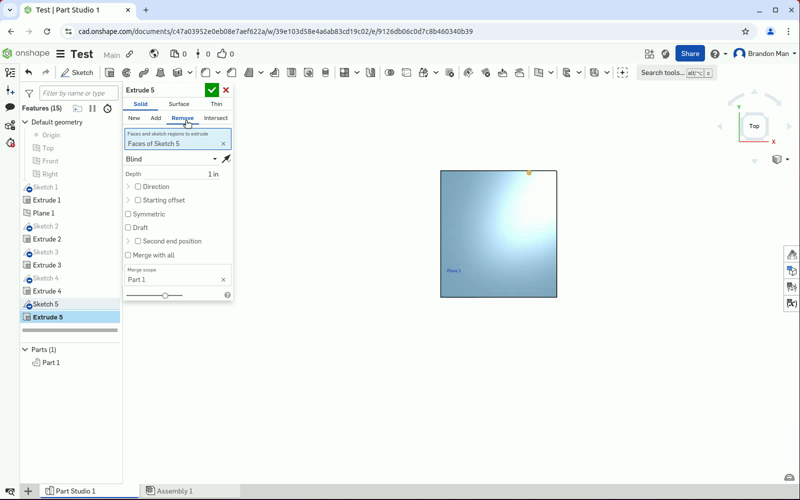
key(tab, 4)
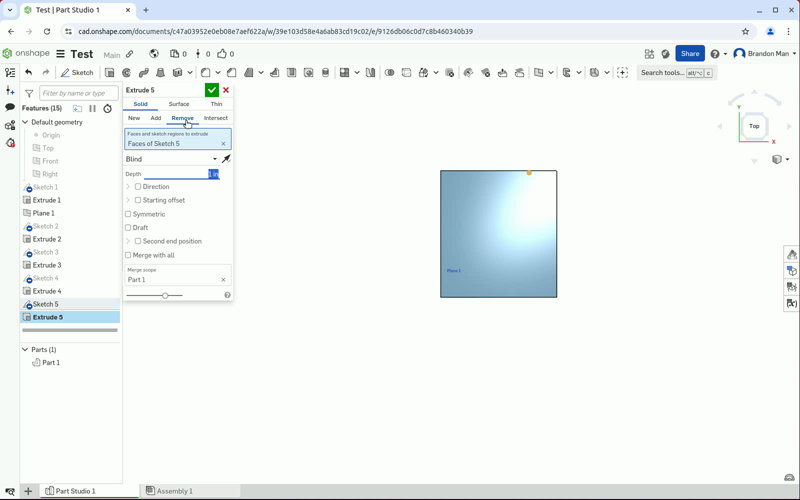
text(0.963)
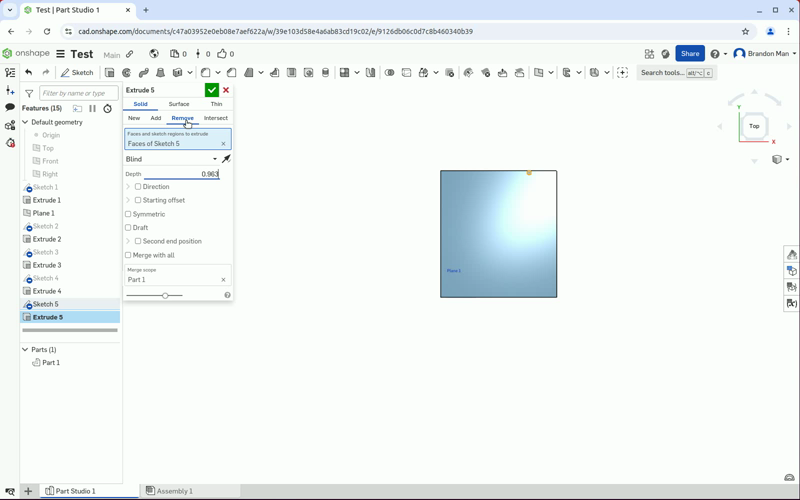
key(tab, 6)
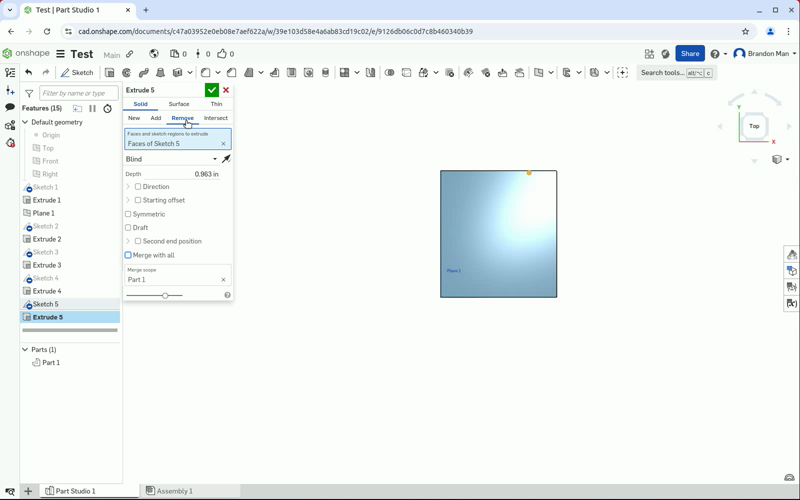
key(space)
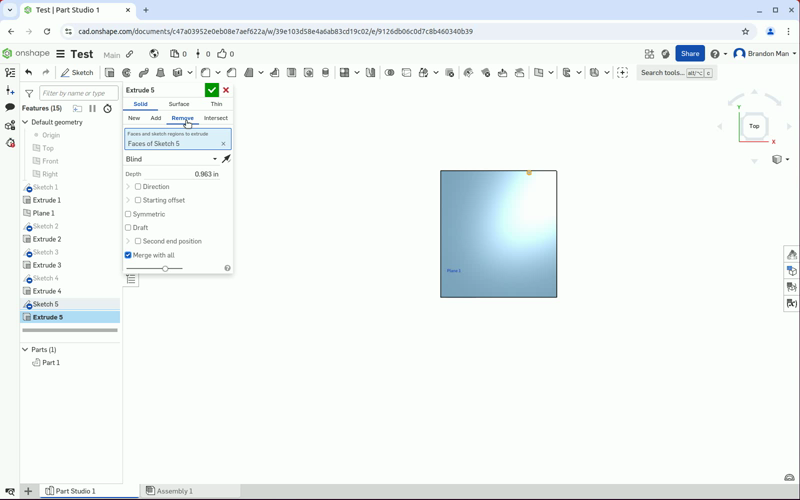
key(enter)
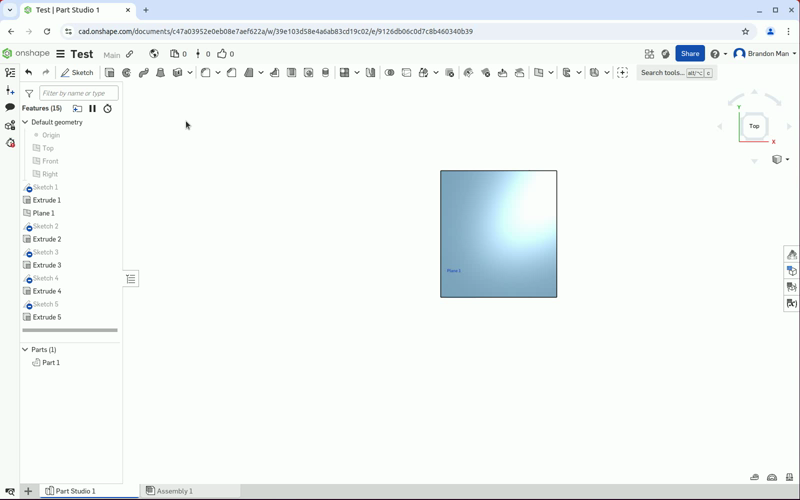
key(shift+h)
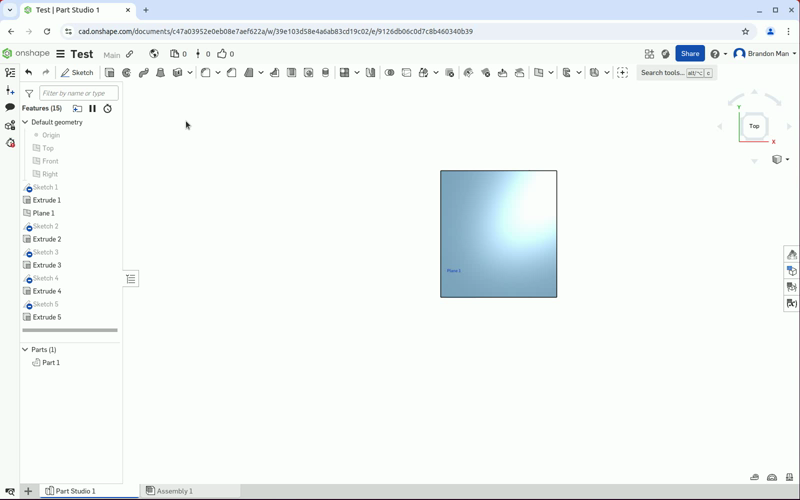
key(shift+h)
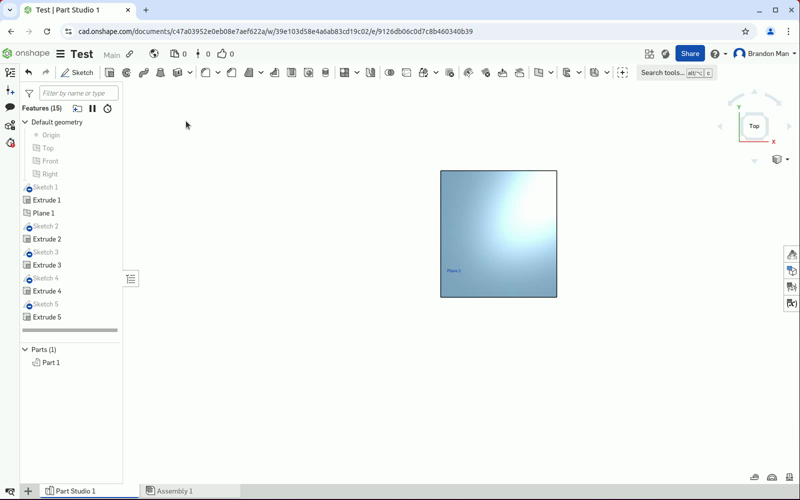
mouse_move(73, 189)
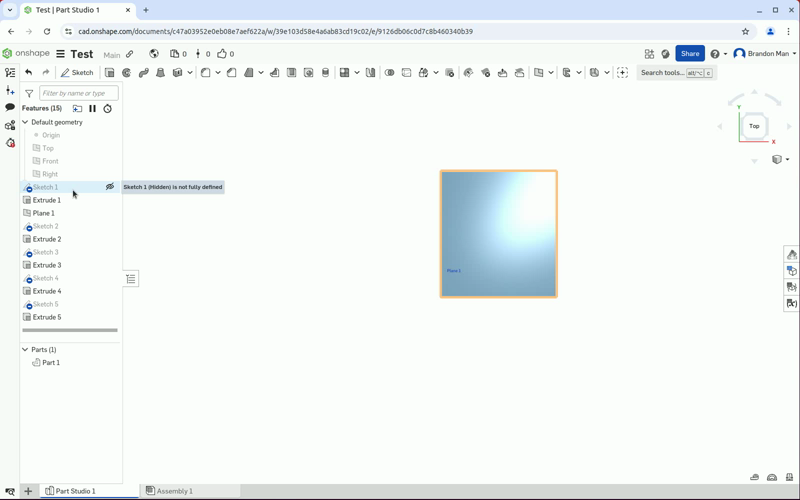
click(73, 189)
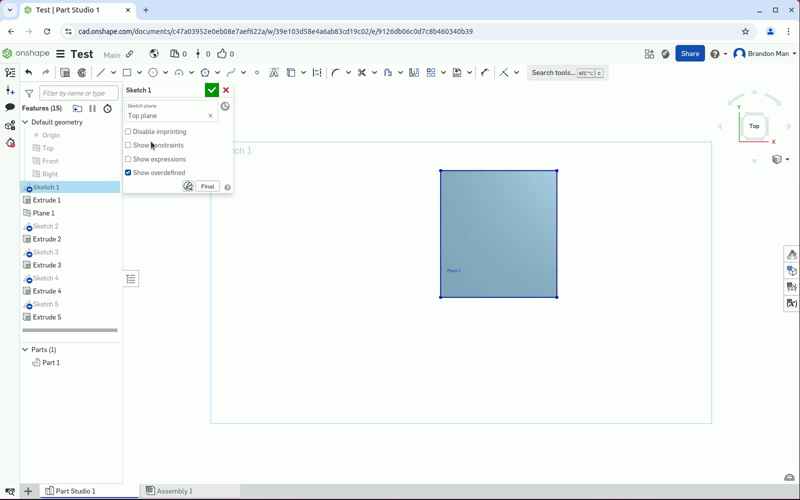
mouse_move(229, 92)
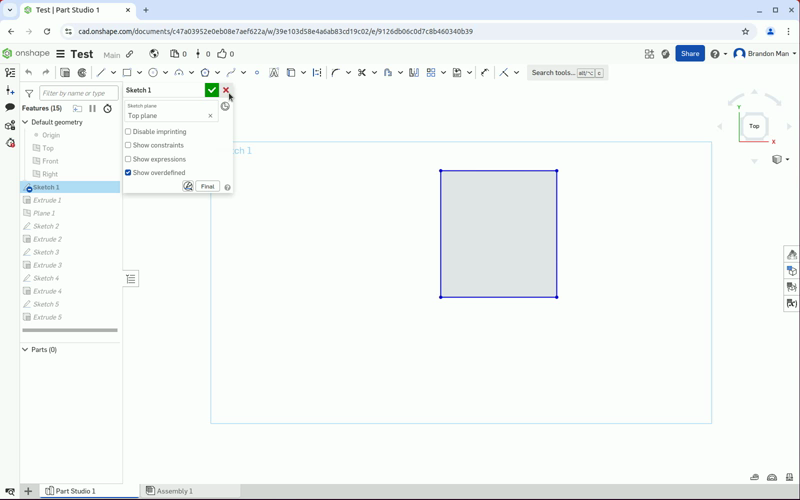
click(229, 92)
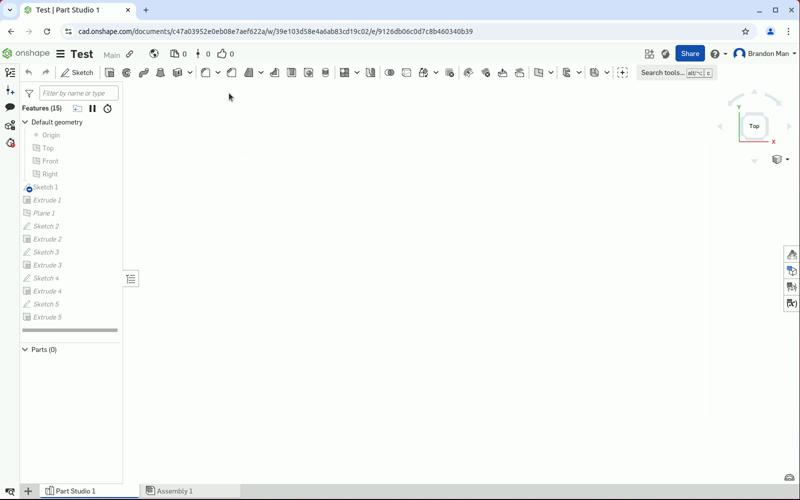
key(shift+s)
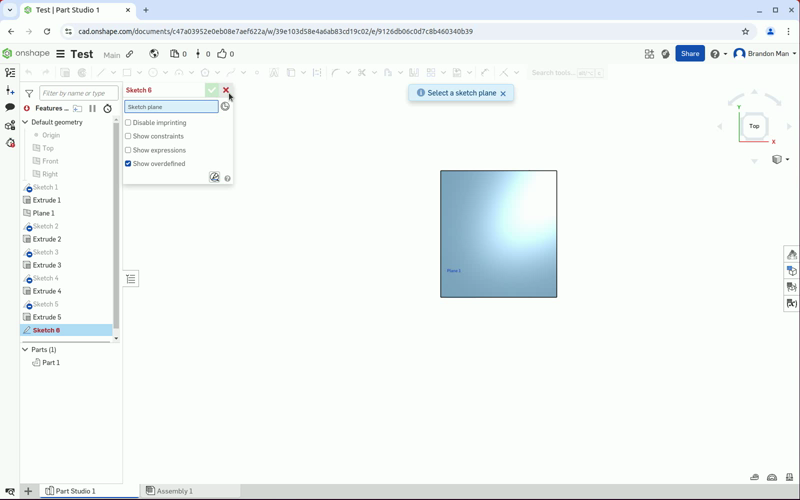
mouse_move(69, 215)
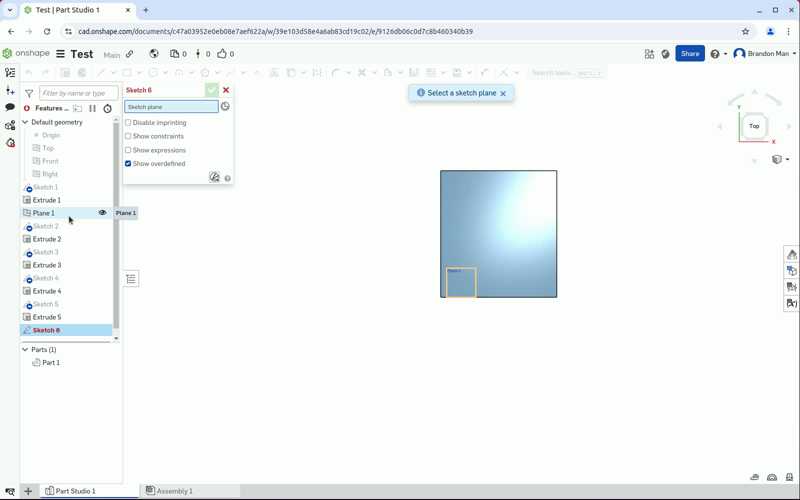
click(69, 215)
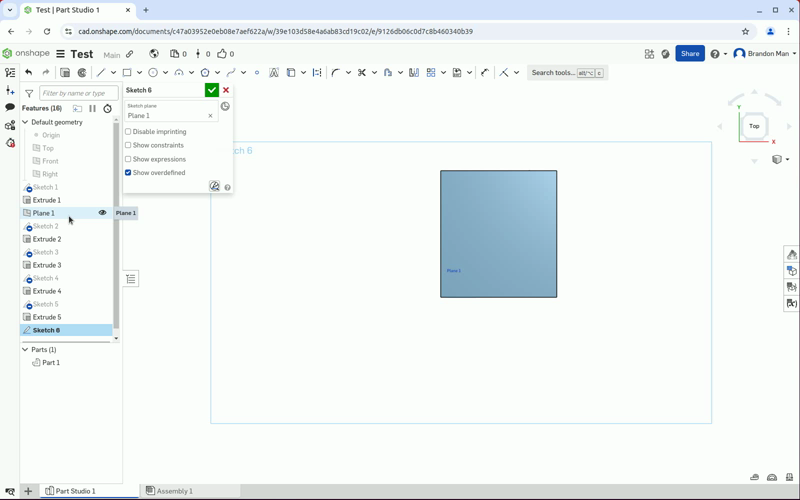
mouse_move(73, 352)
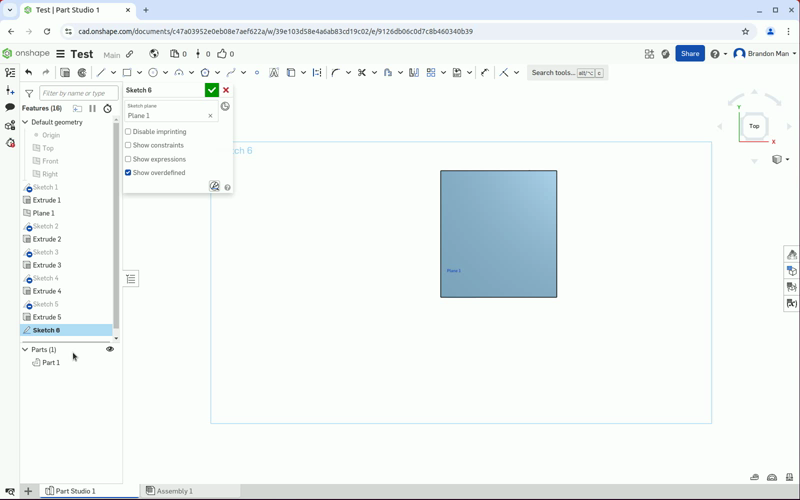
key(y)
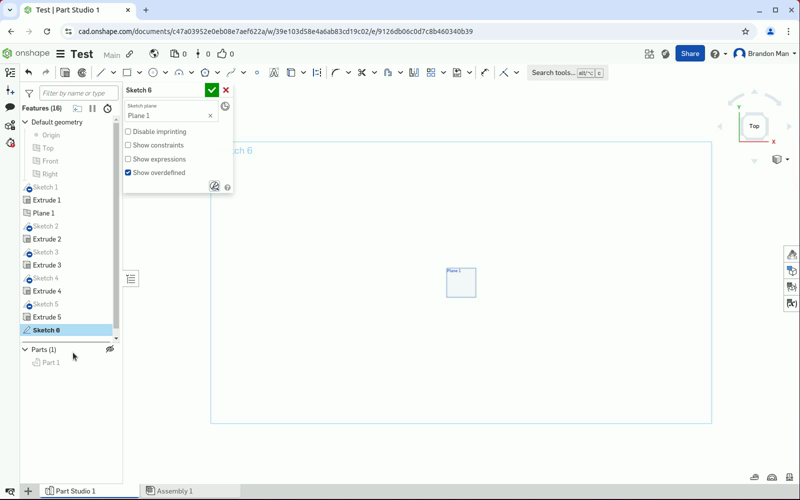
key(c)
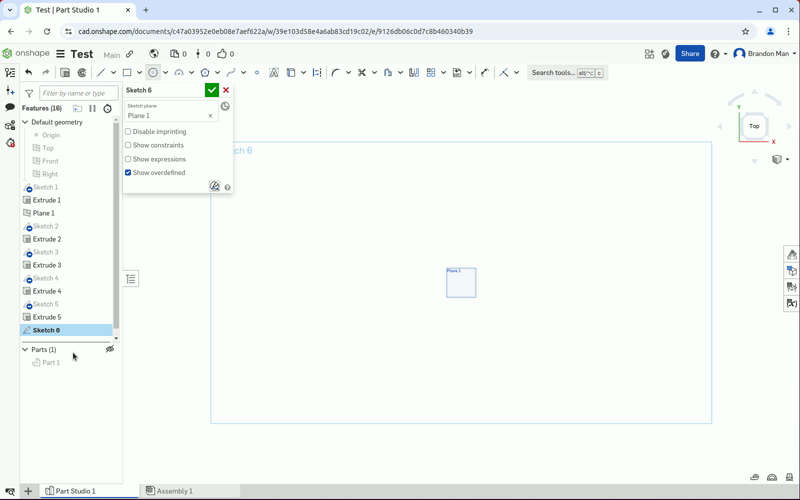
key_down(shift)
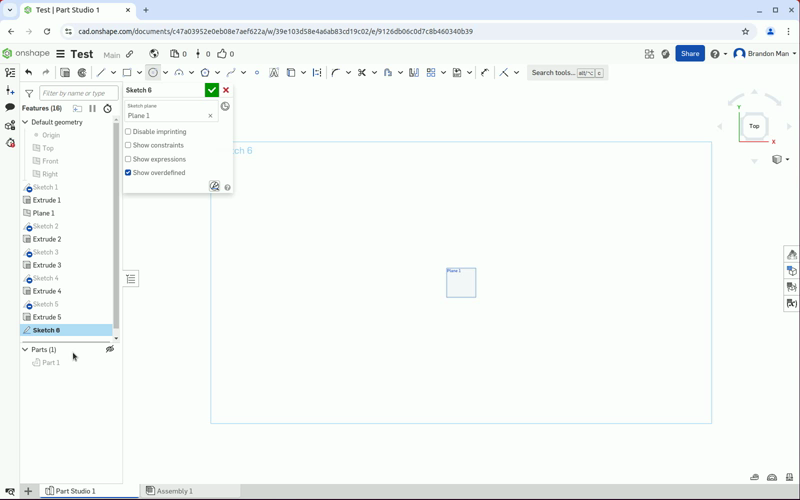
mouse_move(448, 172)
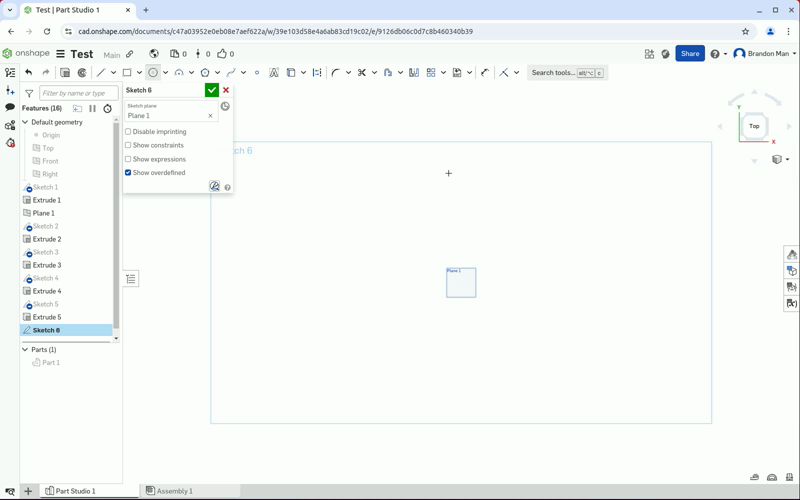
click(448, 172)
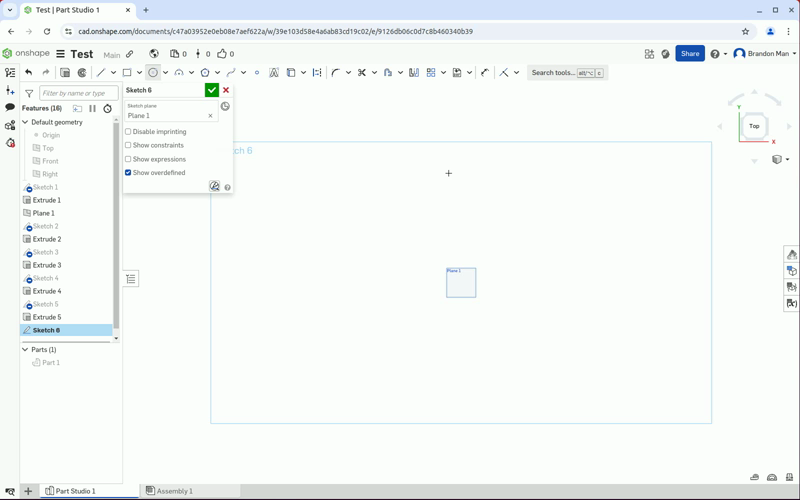
key_up(shift)
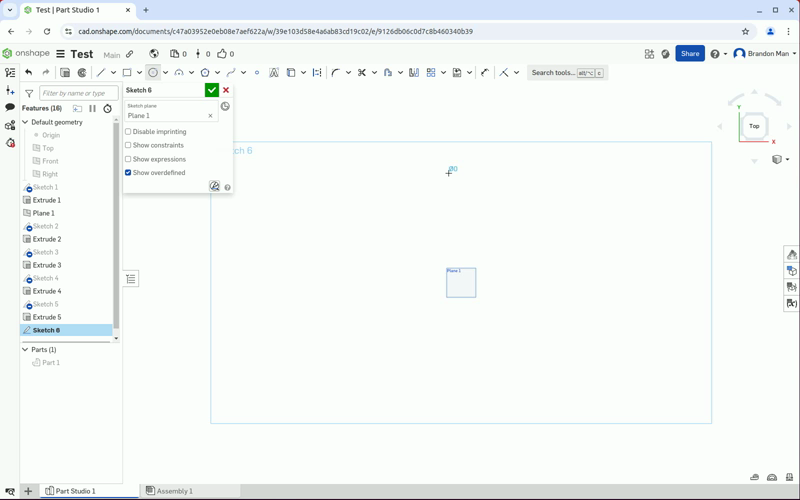
mouse_move(450, 172)
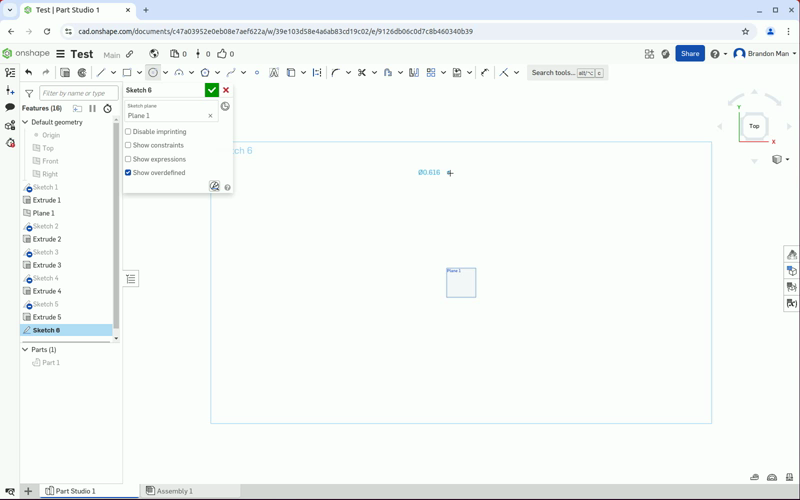
scroll(6)
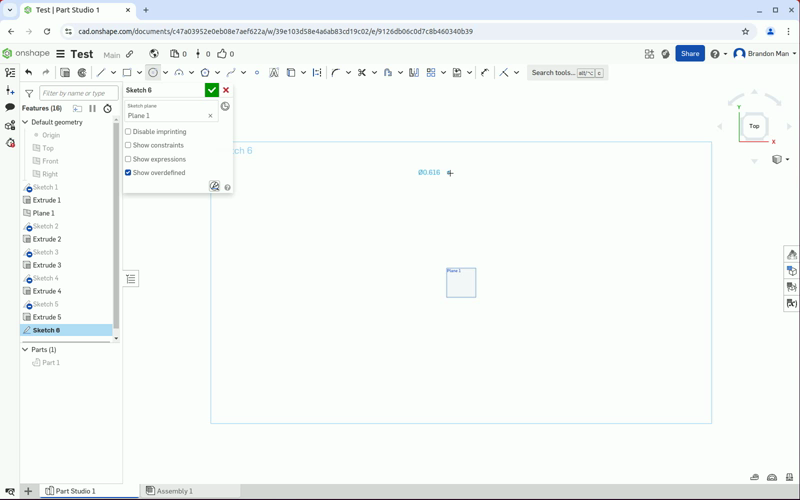
scroll(6)
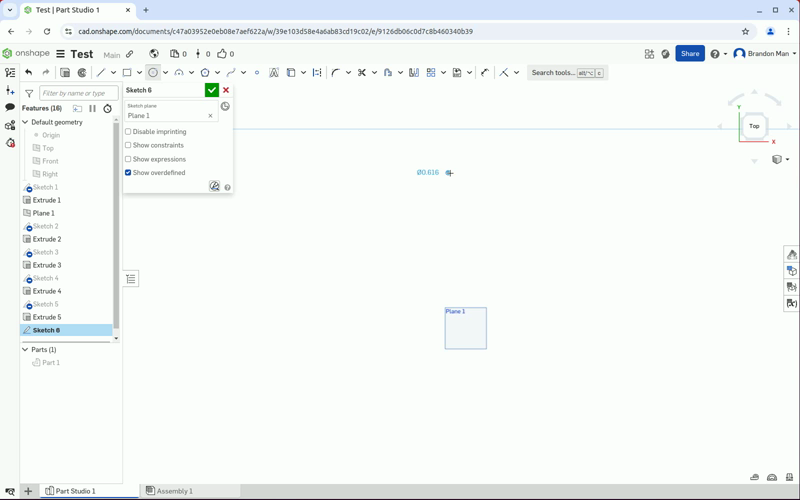
scroll(6)
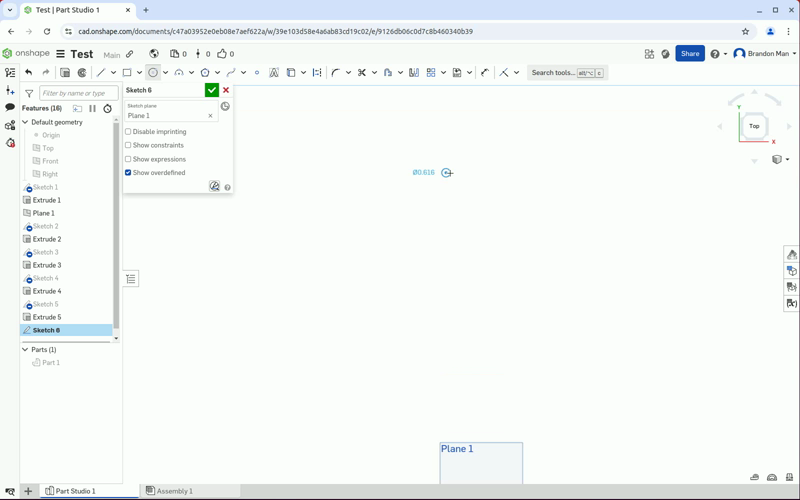
scroll(6)
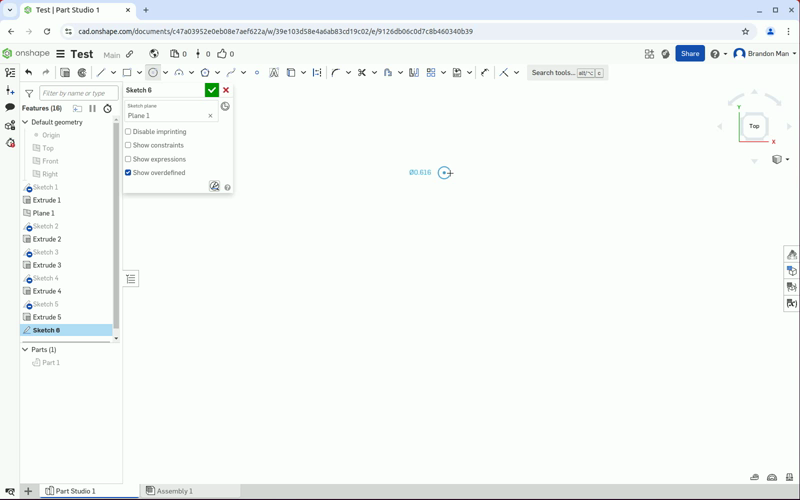
scroll(6)
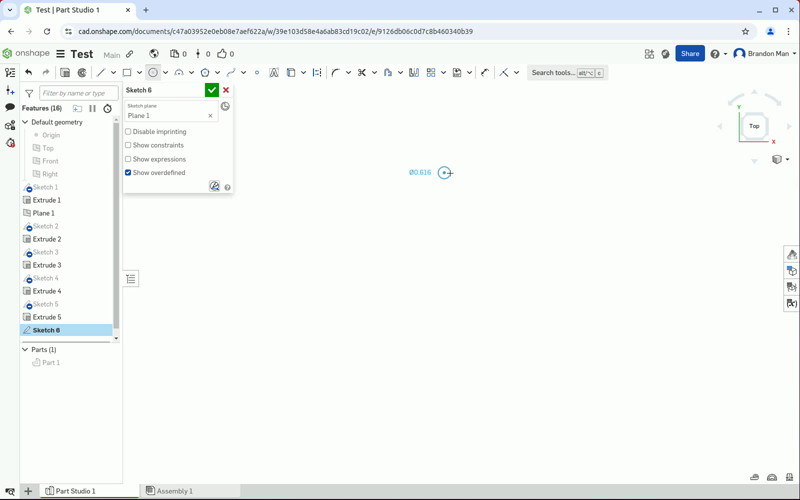
scroll(6)
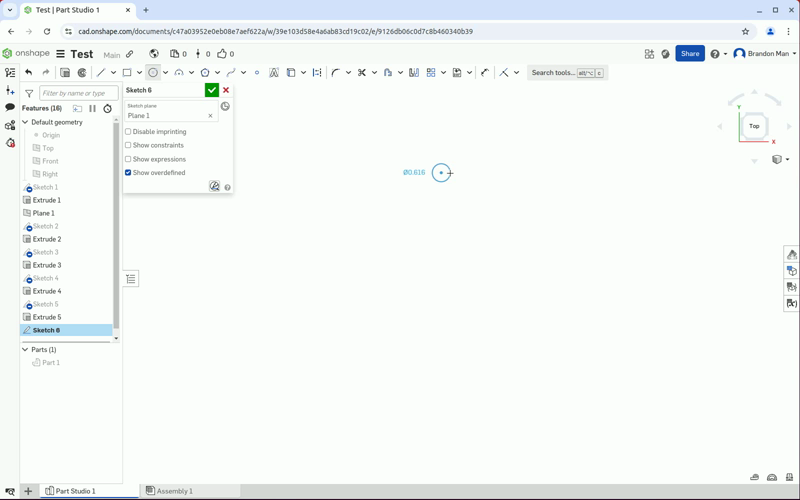
scroll(6)
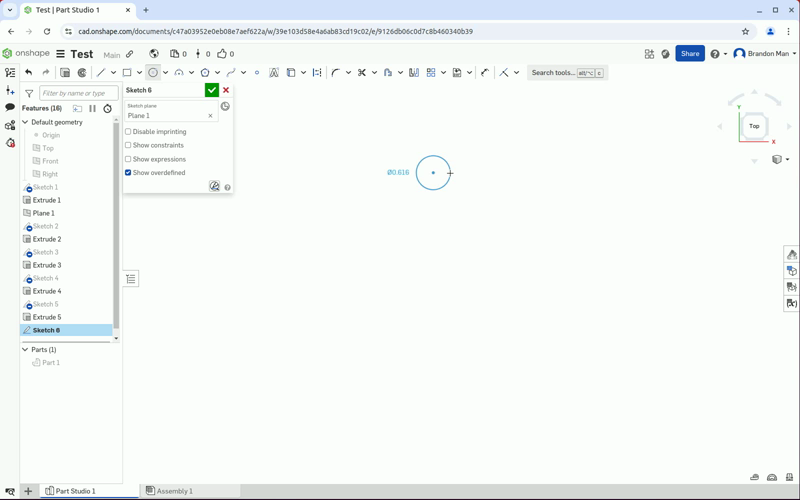
click(450, 172)
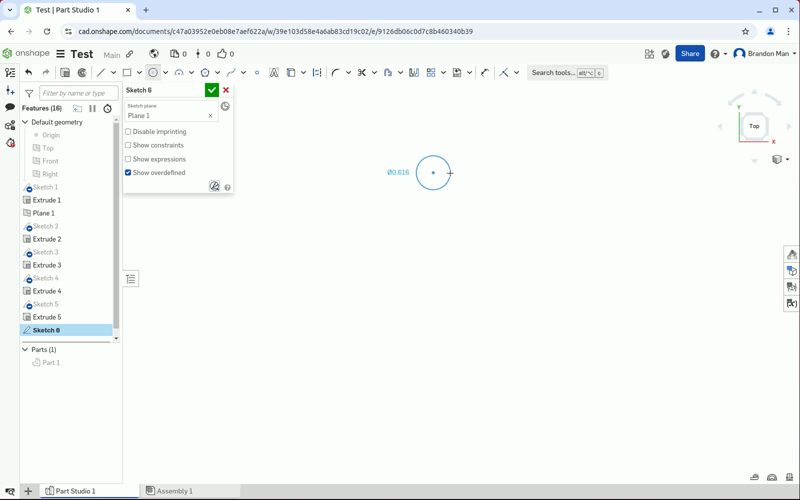
scroll(-6)
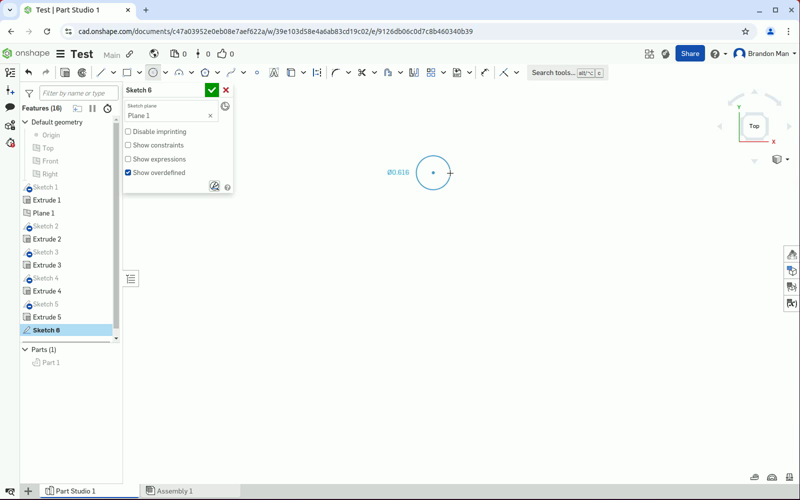
scroll(-6)
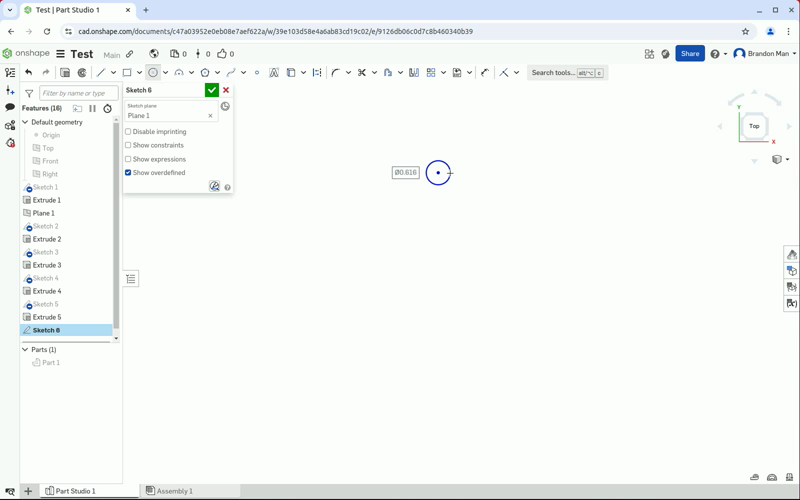
scroll(-6)
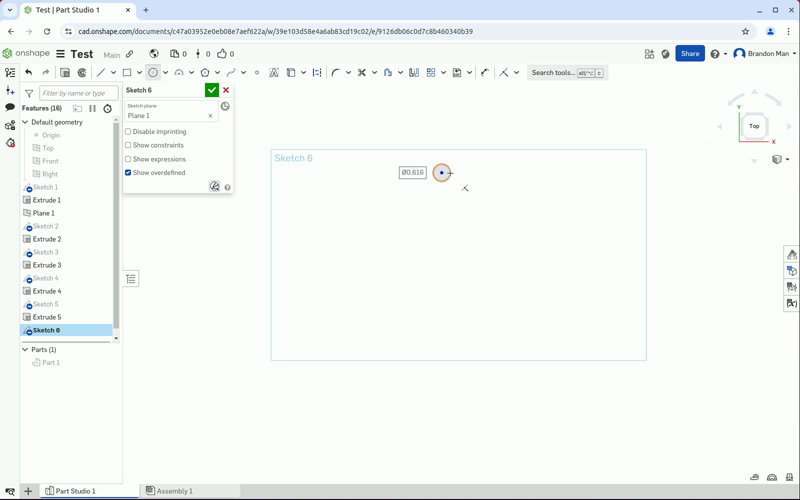
scroll(-6)
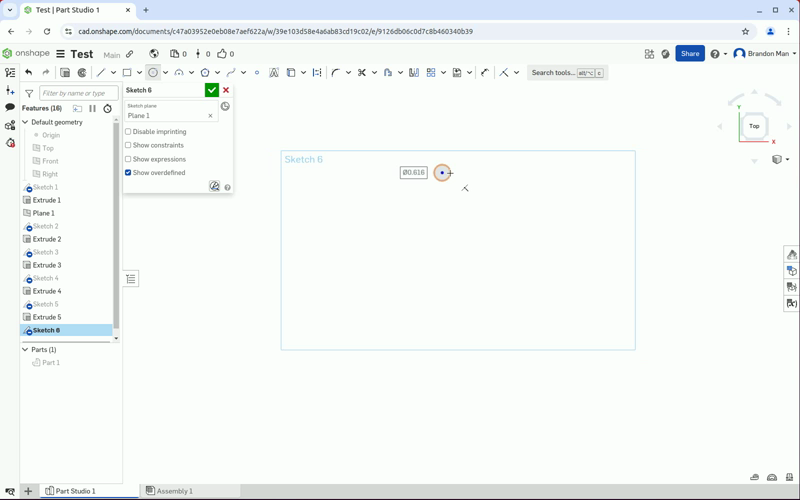
scroll(-6)
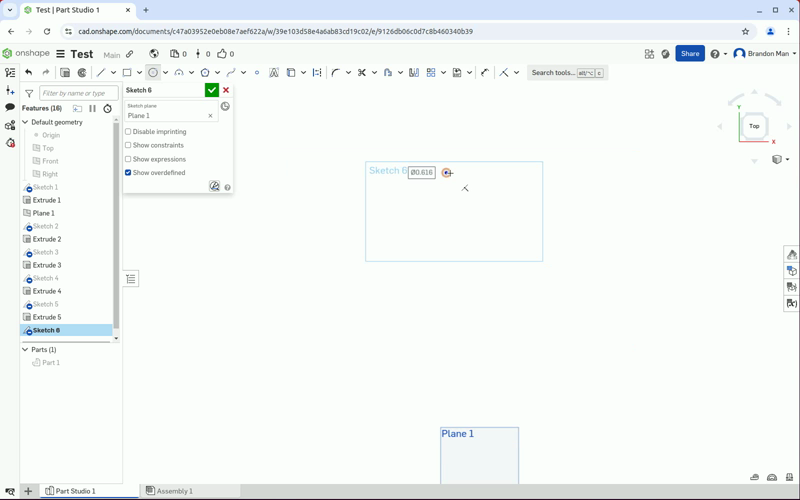
scroll(-6)
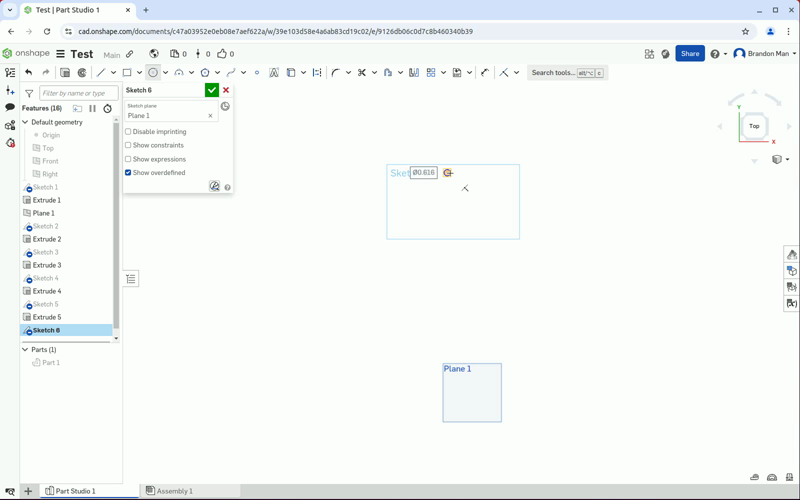
scroll(-6)
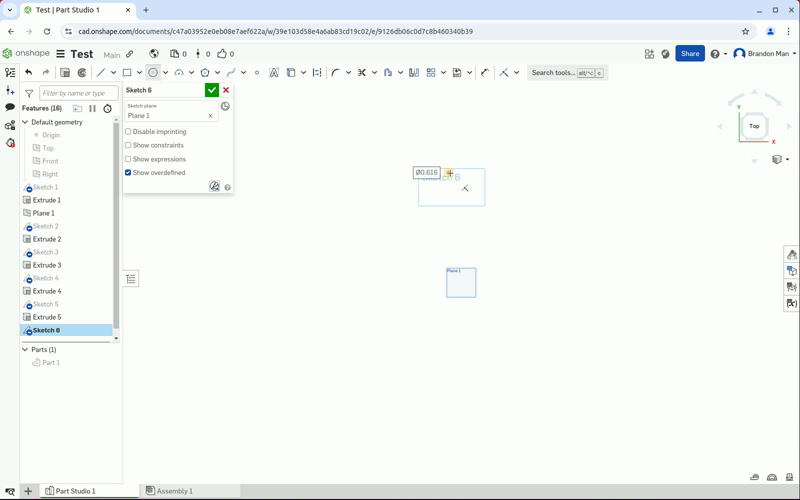
key(esc)
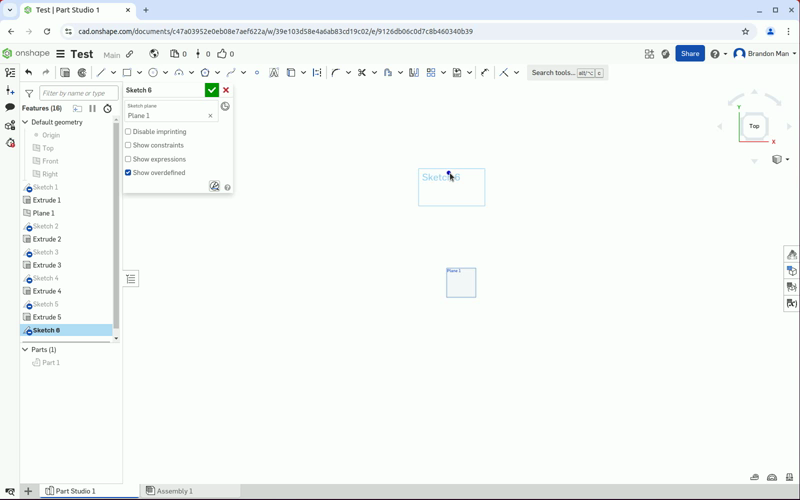
mouse_move(446, 172)
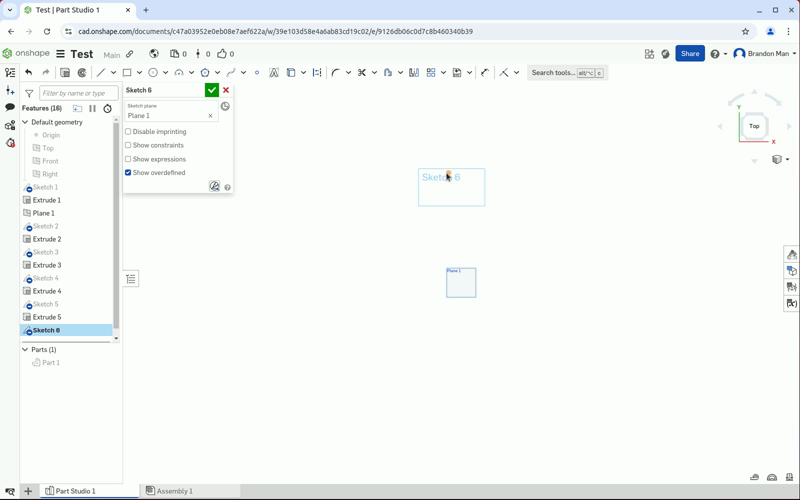
scroll(6)
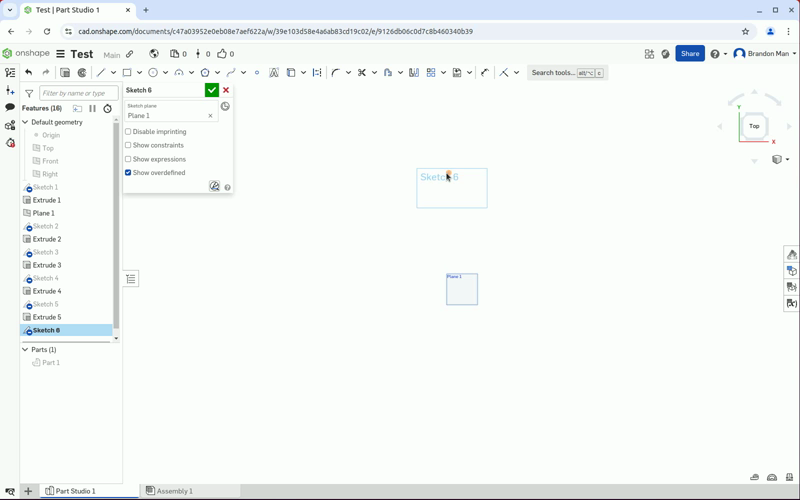
scroll(6)
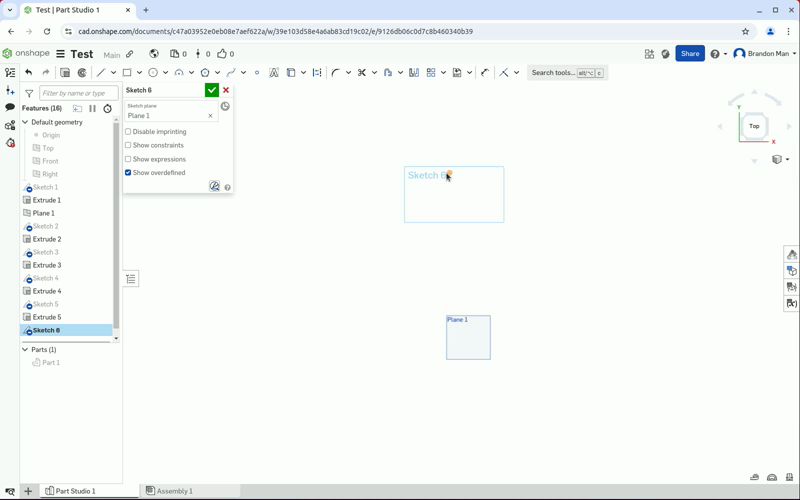
scroll(6)
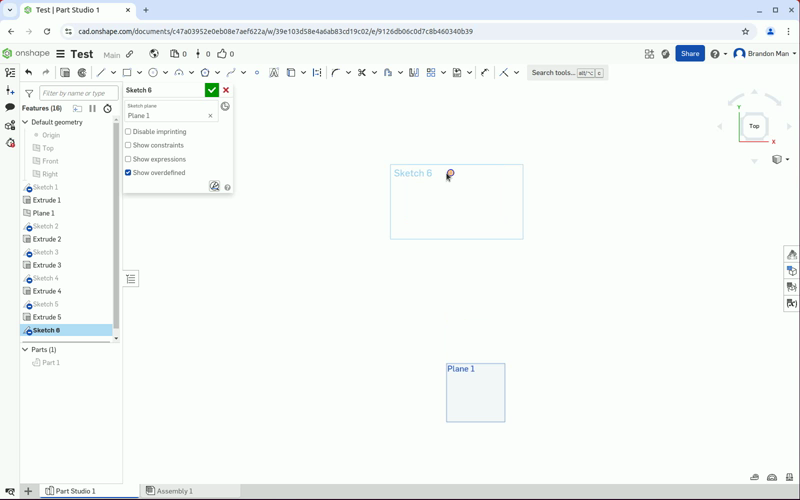
scroll(6)
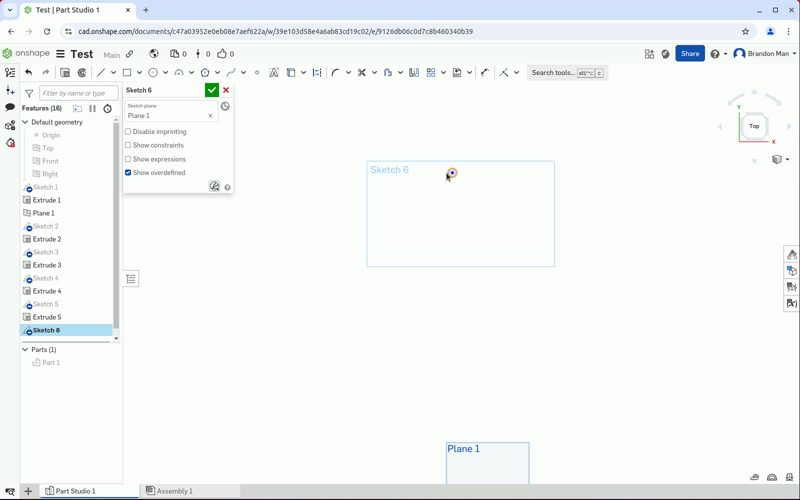
scroll(6)
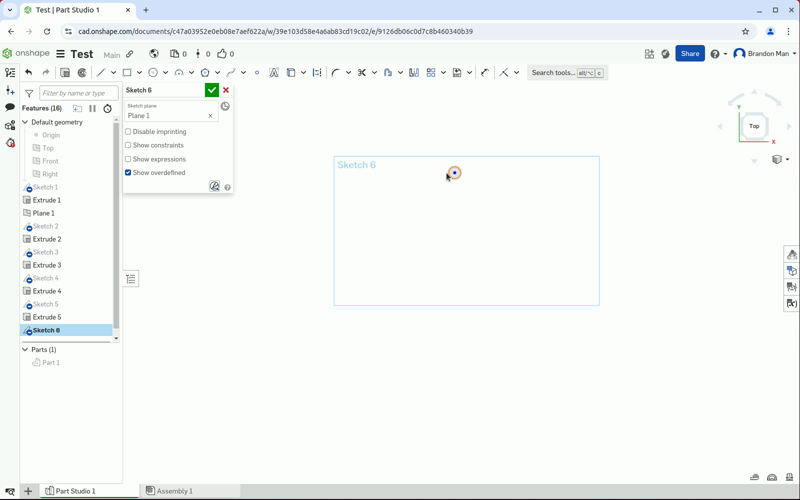
scroll(6)
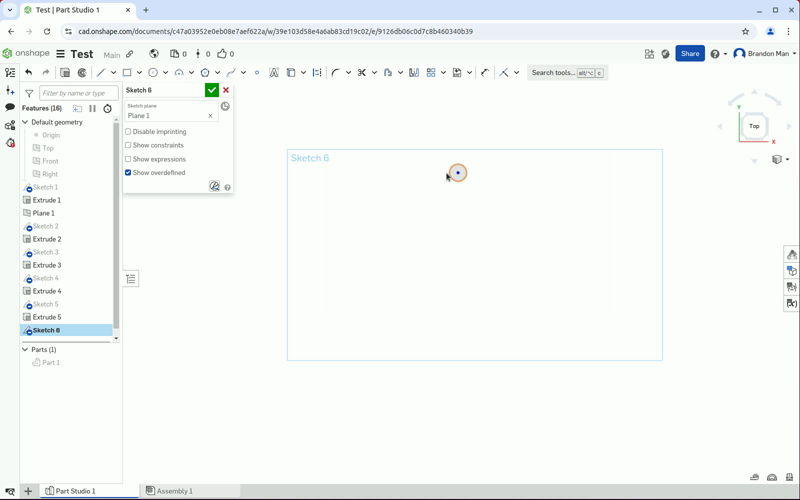
scroll(6)
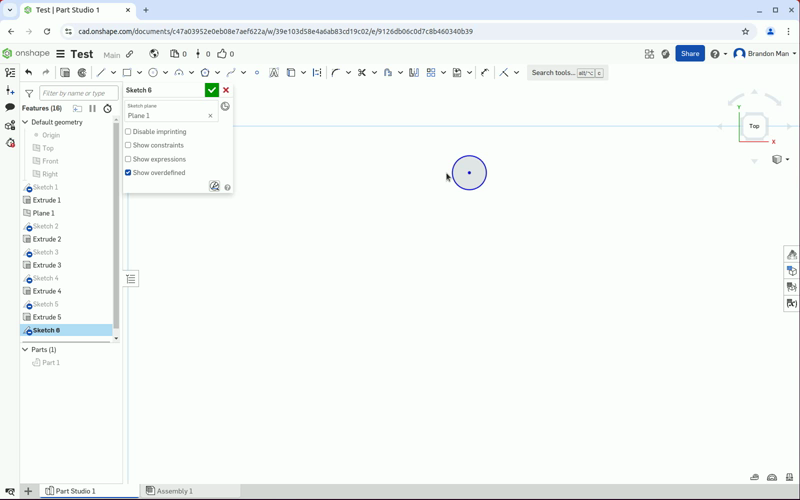
click(446, 172)
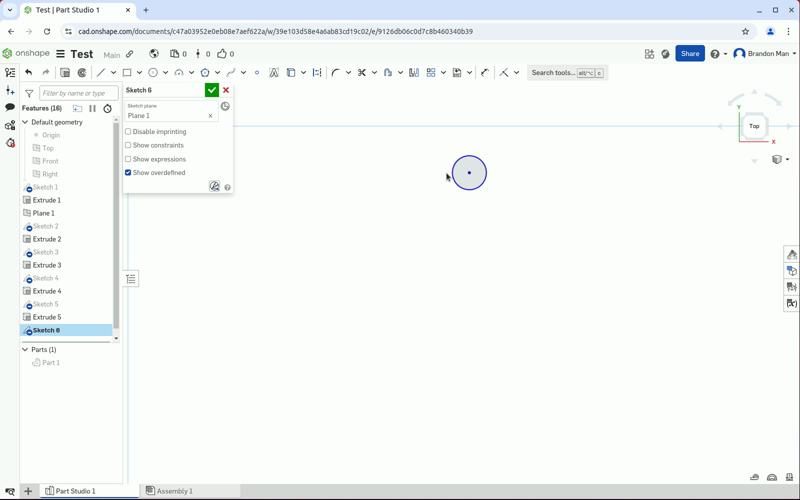
scroll(-6)
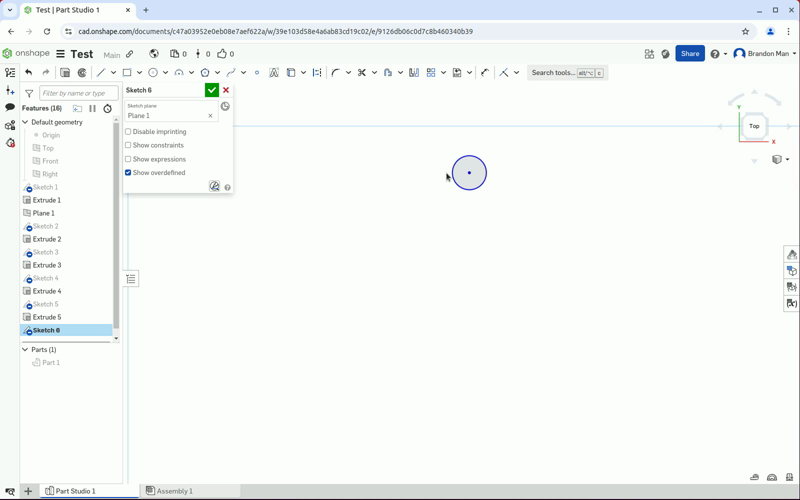
scroll(-6)
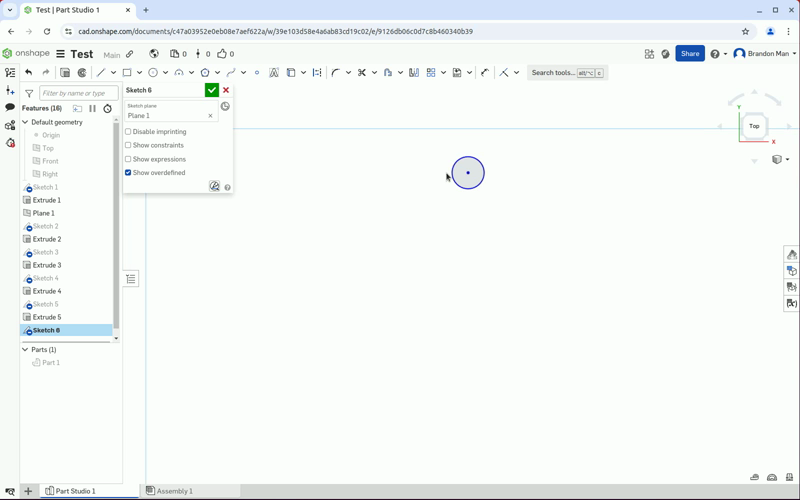
scroll(-6)
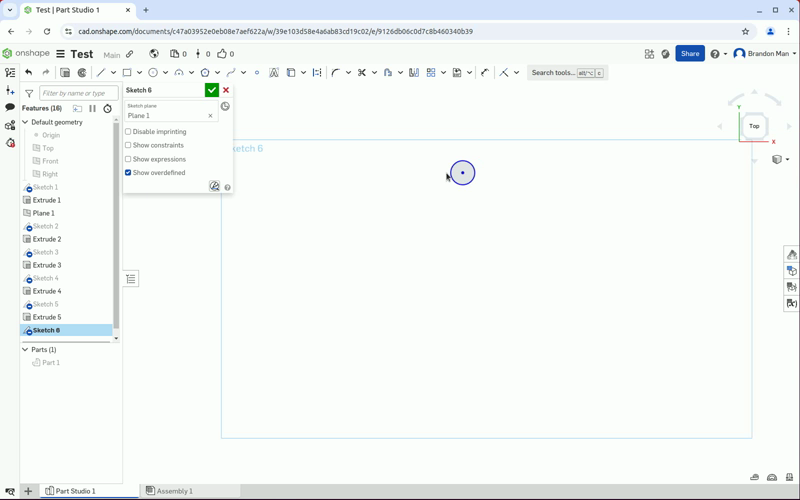
scroll(-6)
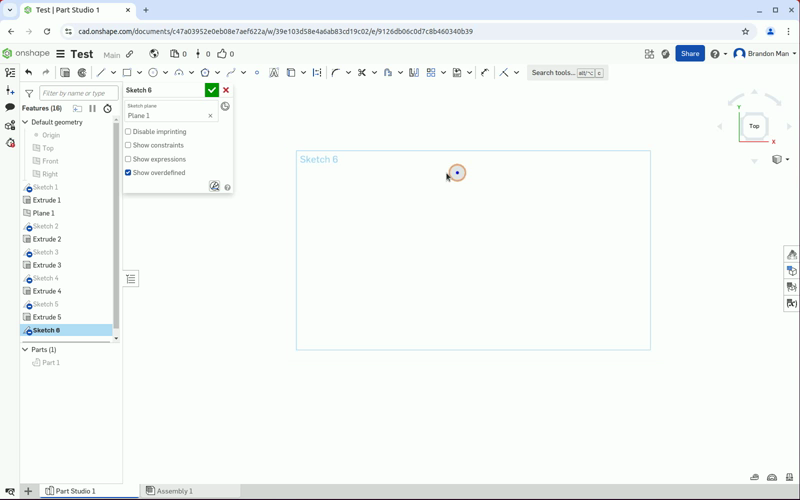
scroll(-6)
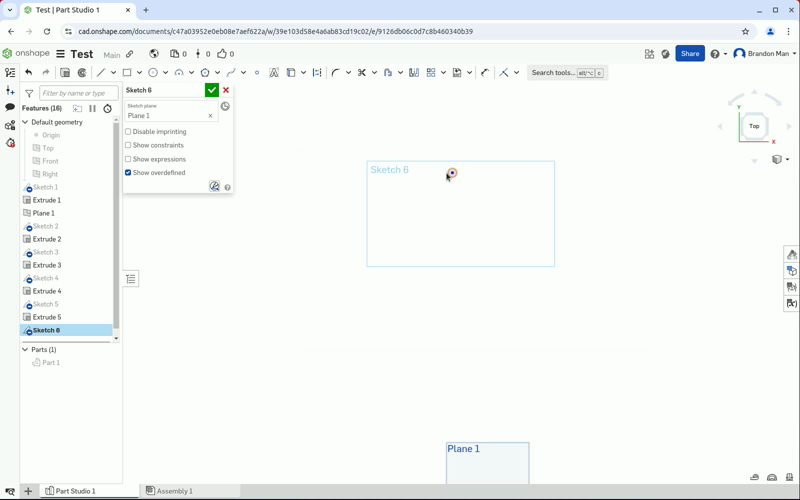
scroll(-6)
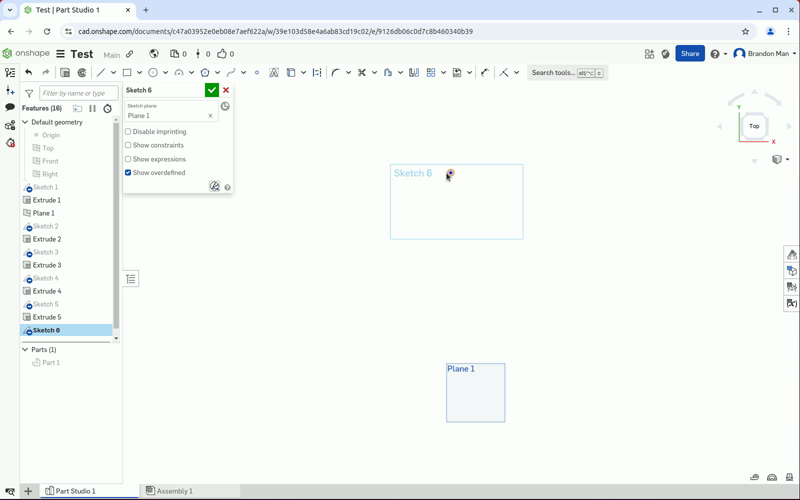
scroll(-6)
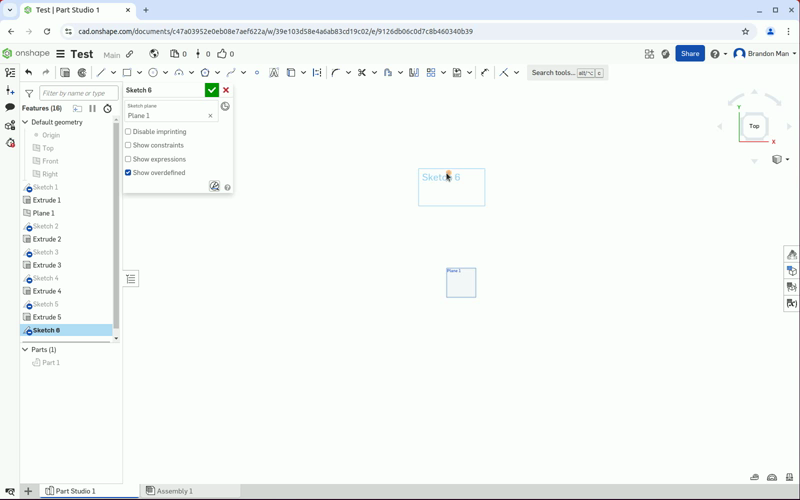
mouse_move(73, 352)
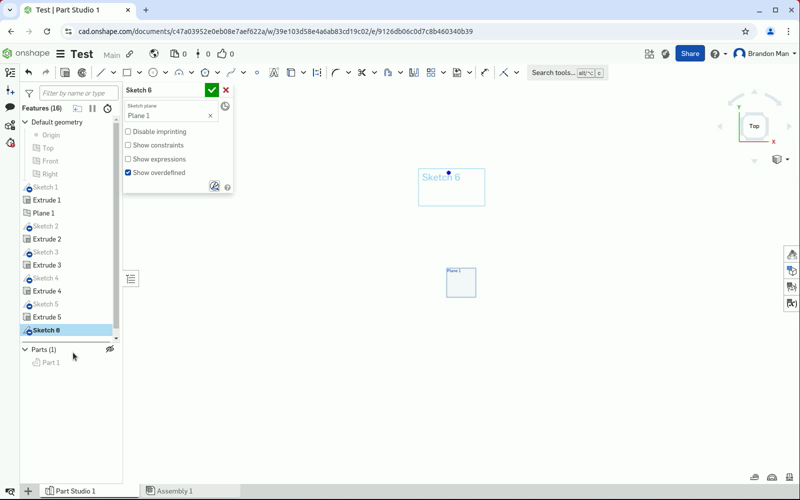
key(shift+y)
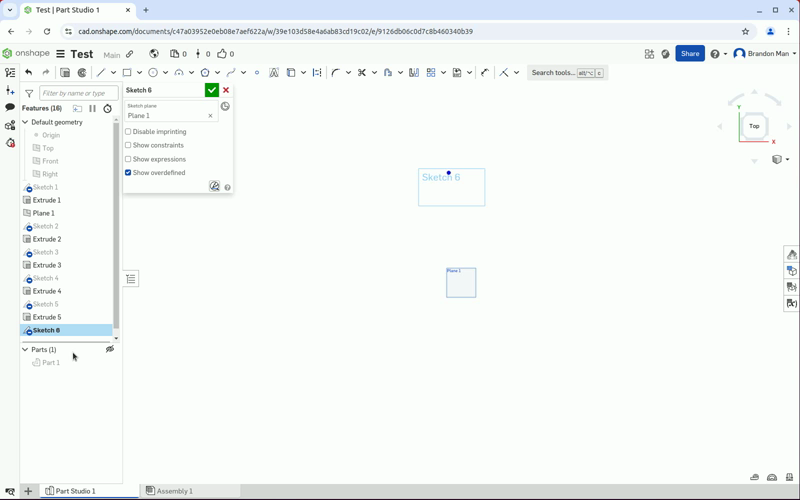
key(shift+e)
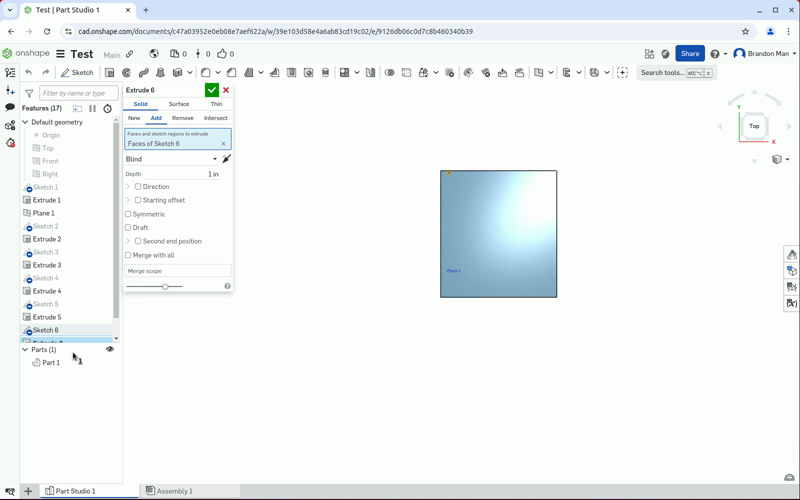
mouse_move(143, 106)
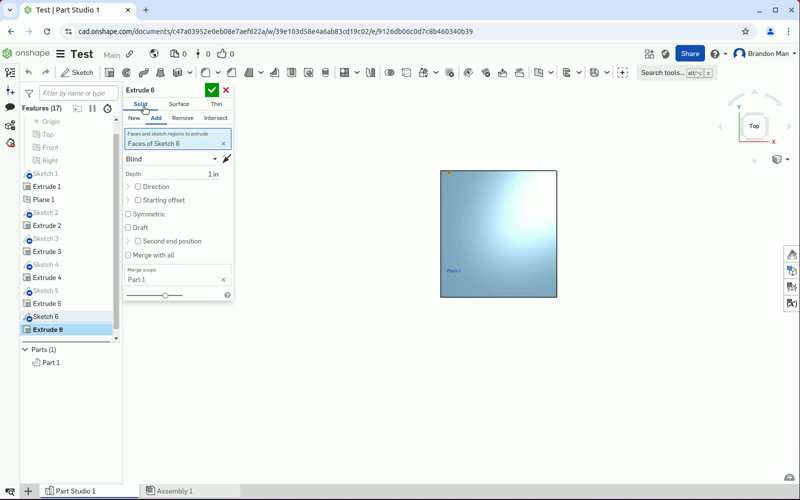
click(143, 106)
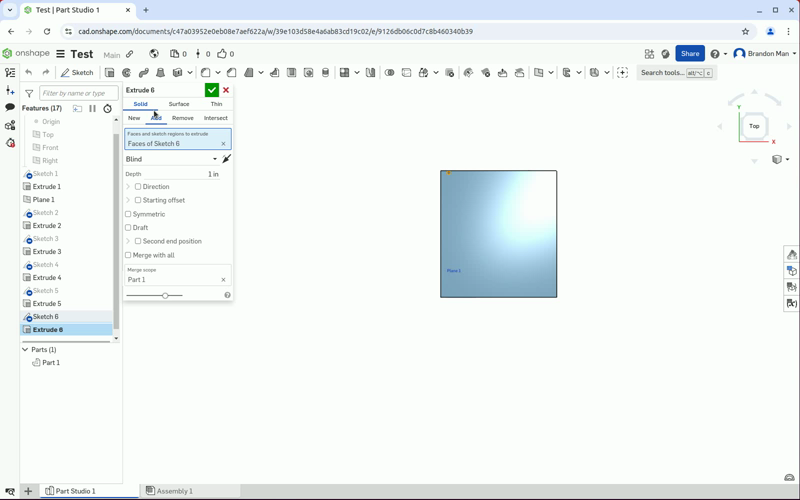
mouse_move(186, 120)
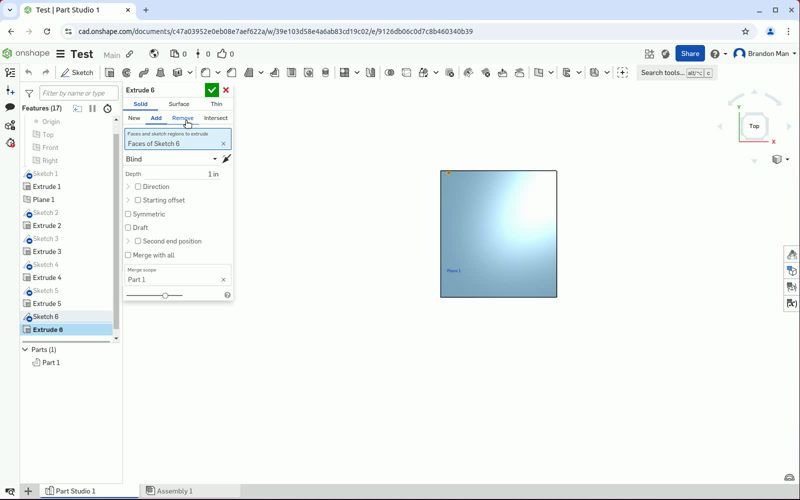
click(186, 120)
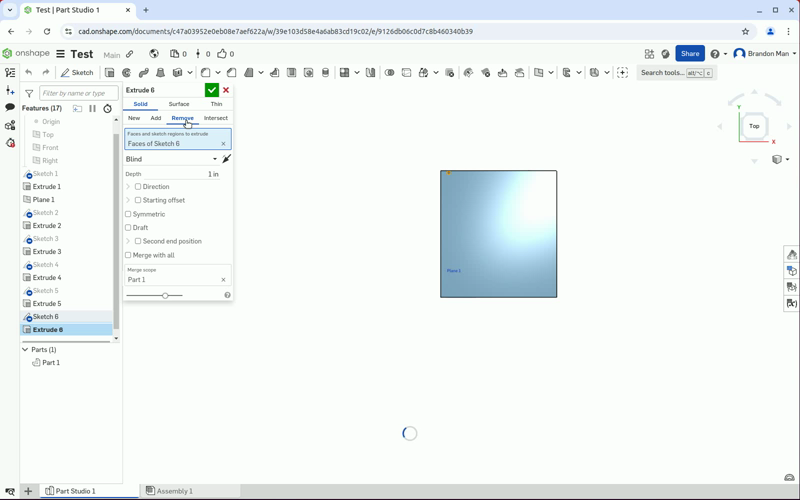
key(tab, 4)
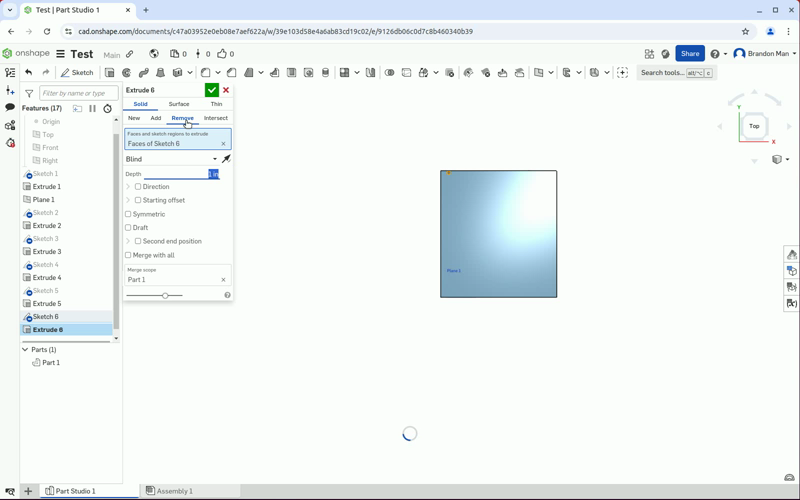
text(0.963)
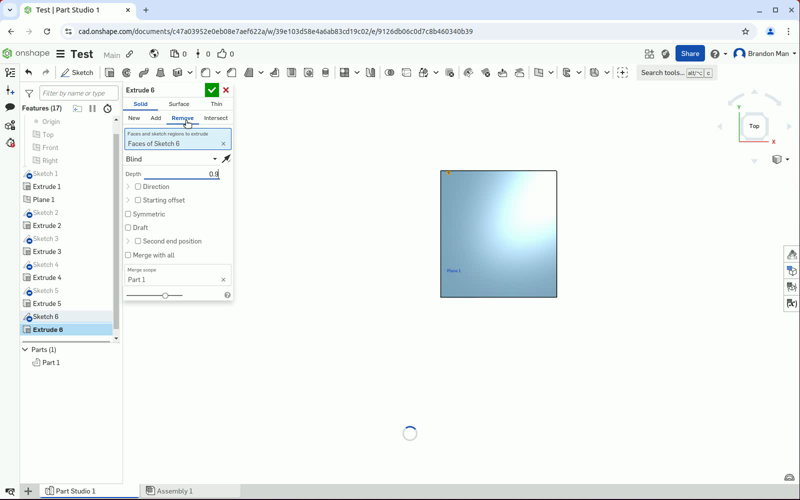
key(tab, 6)
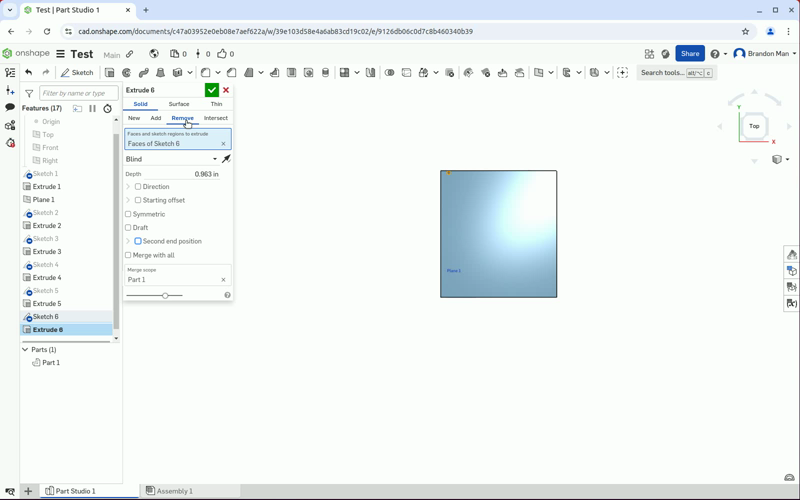
key(space)
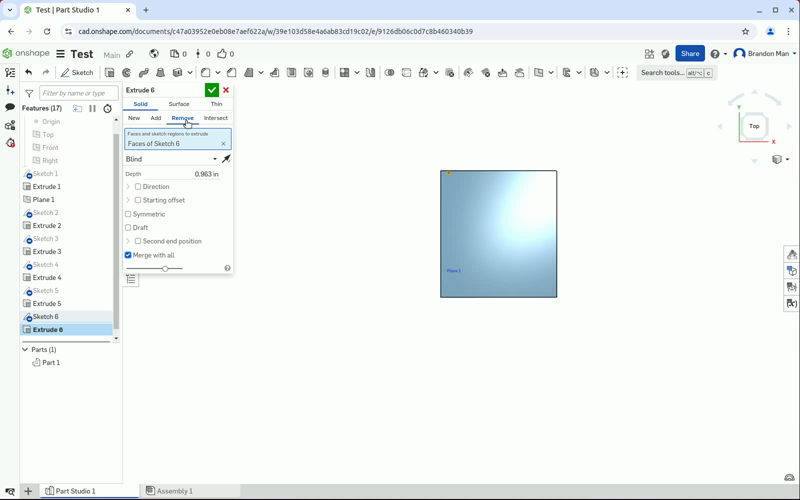
key(enter)
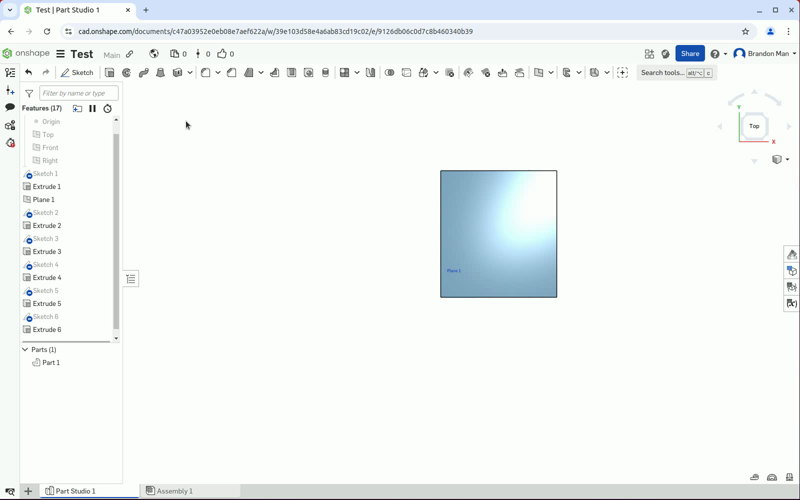
key(shift+h)
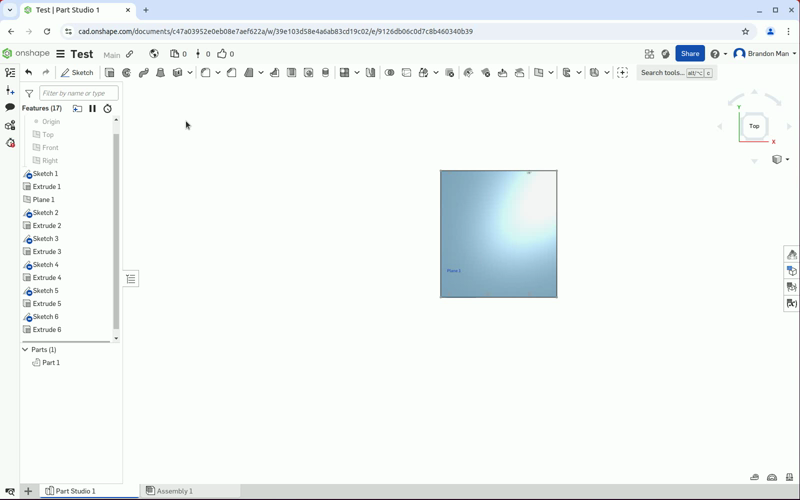
key(shift+h)
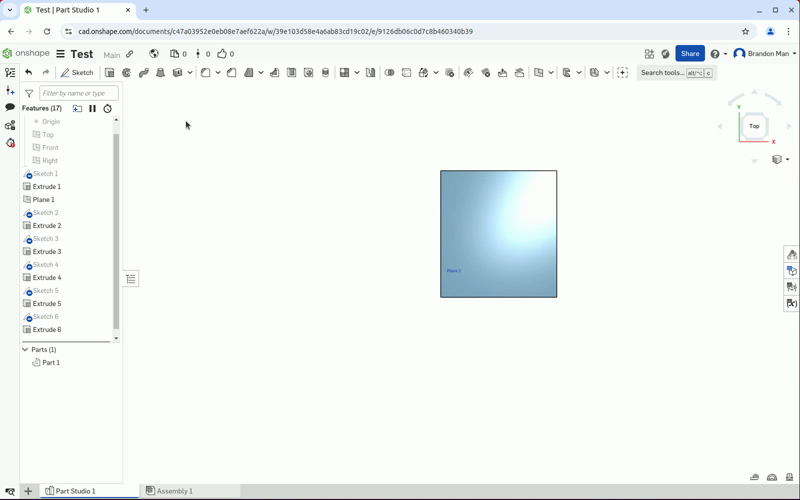
mouse_move(69, 176)
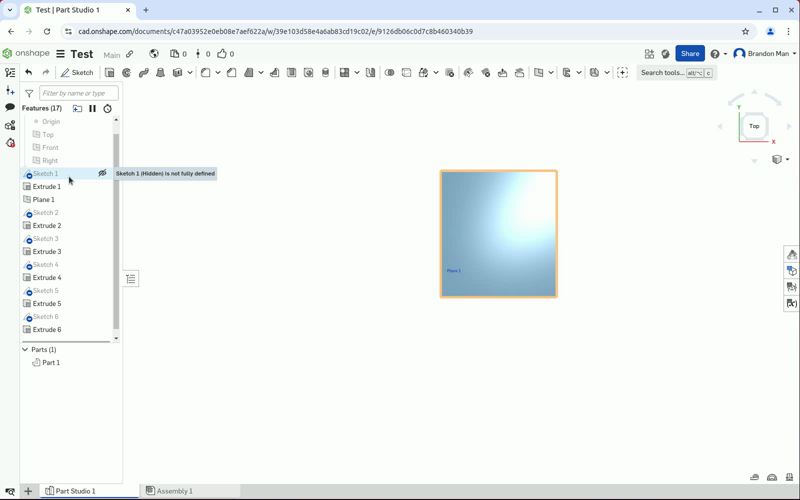
click(69, 176)
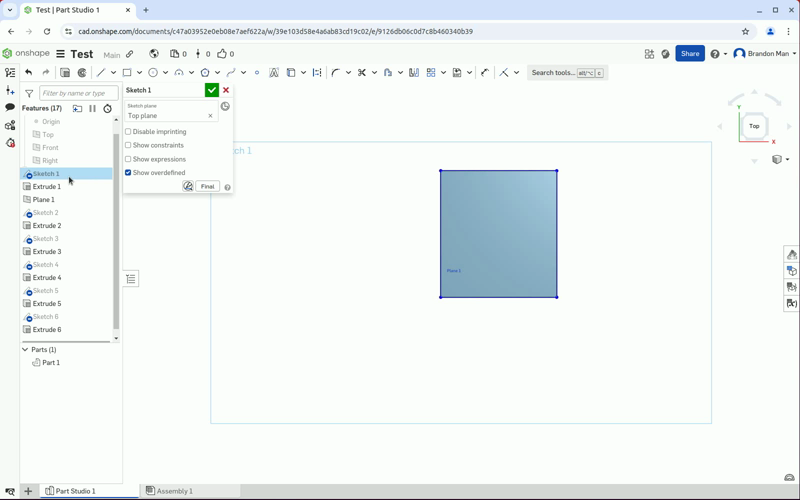
mouse_move(229, 92)
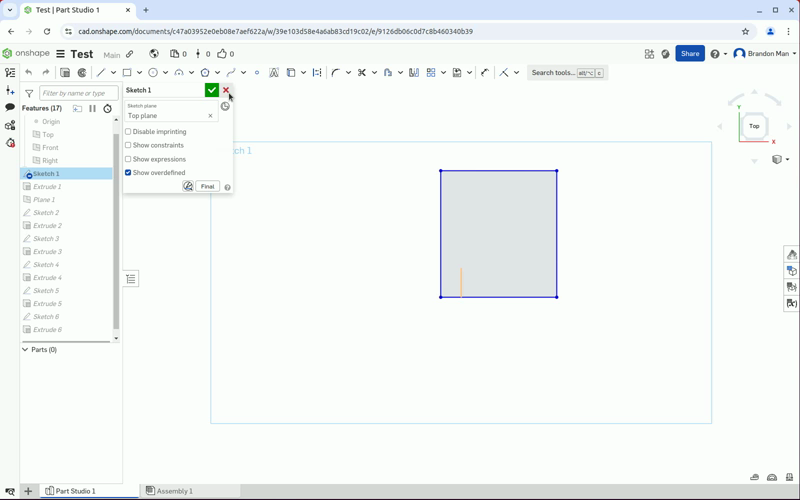
click(229, 92)
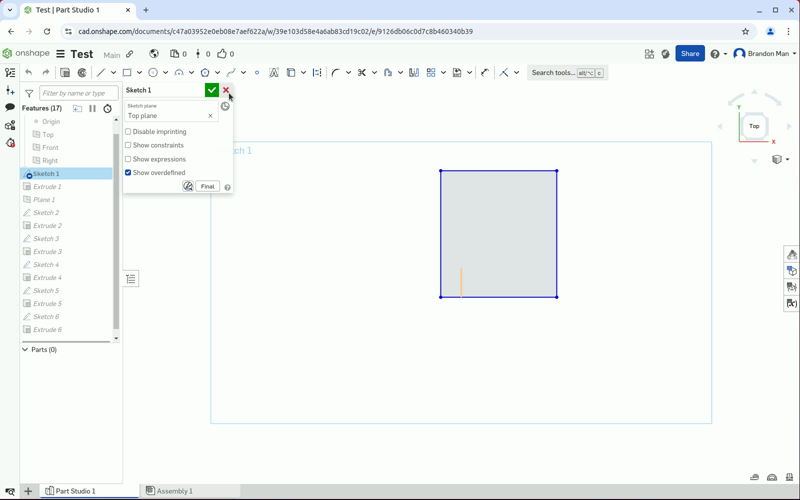
key(shift+s)
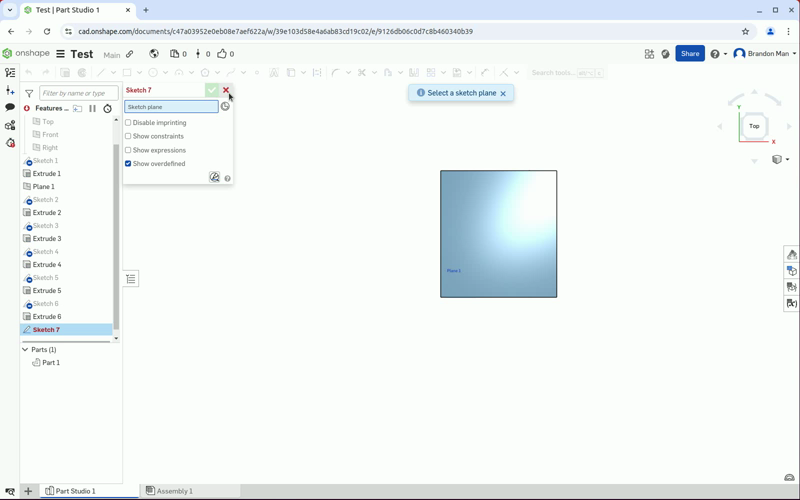
mouse_move(69, 189)
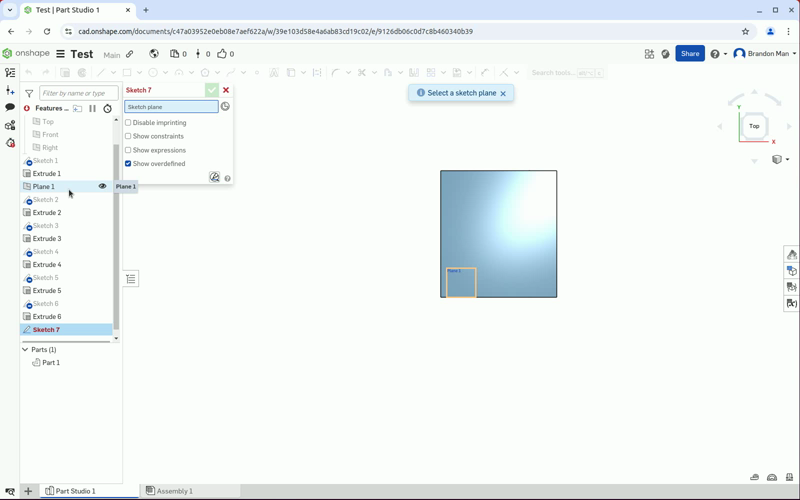
click(69, 189)
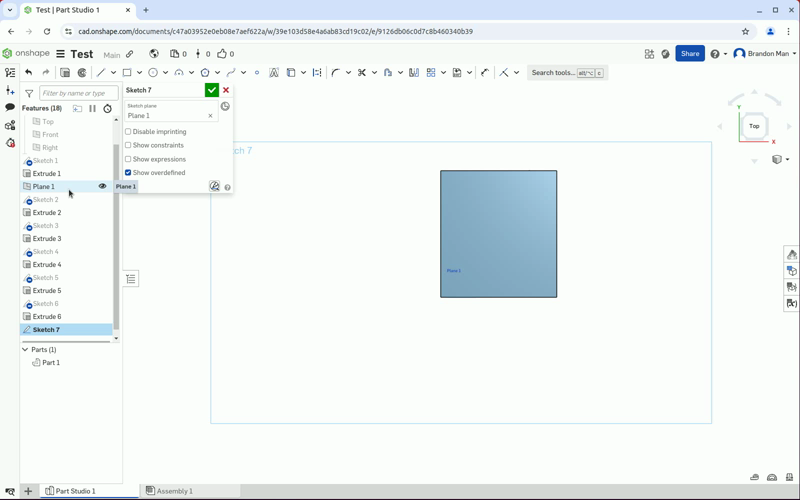
mouse_move(73, 352)
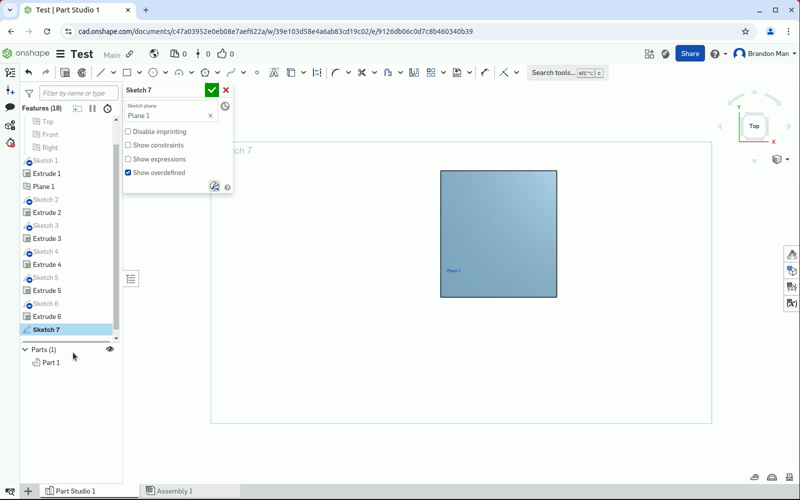
key(y)
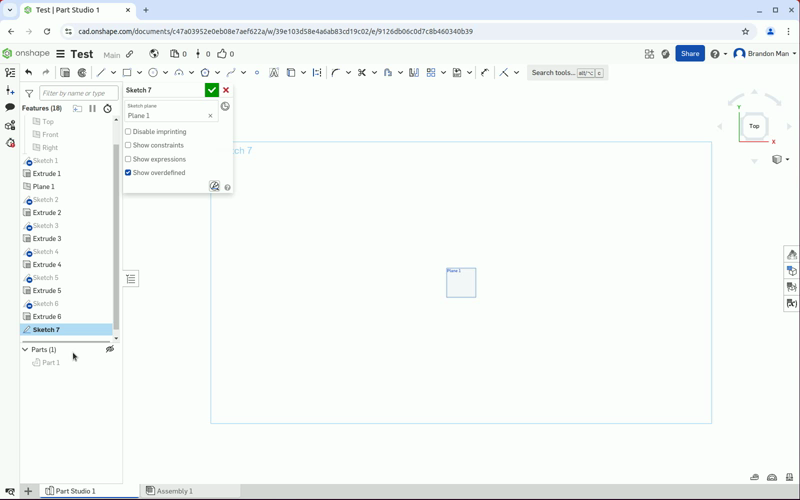
key(c)
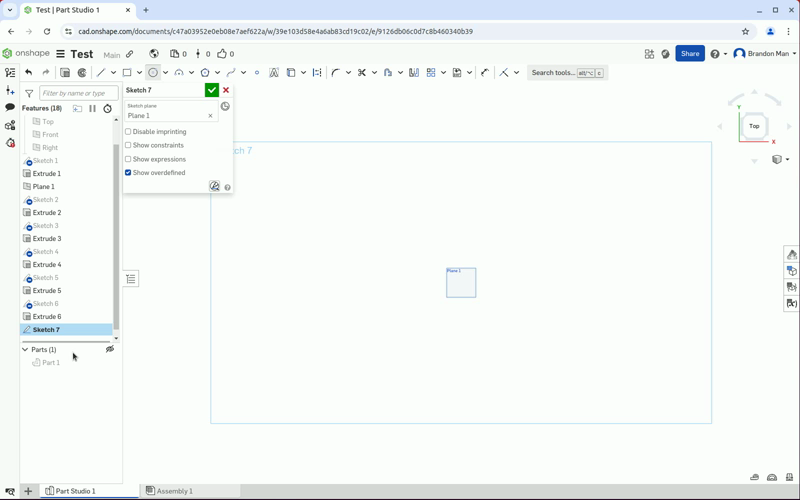
key_down(shift)
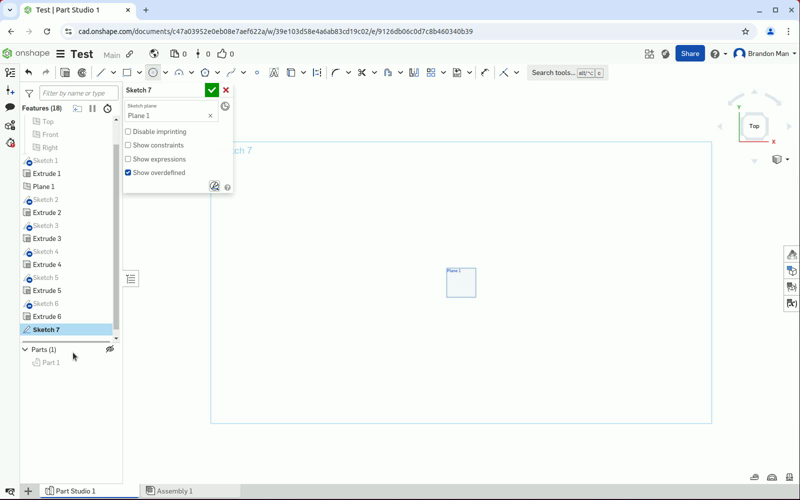
mouse_move(488, 172)
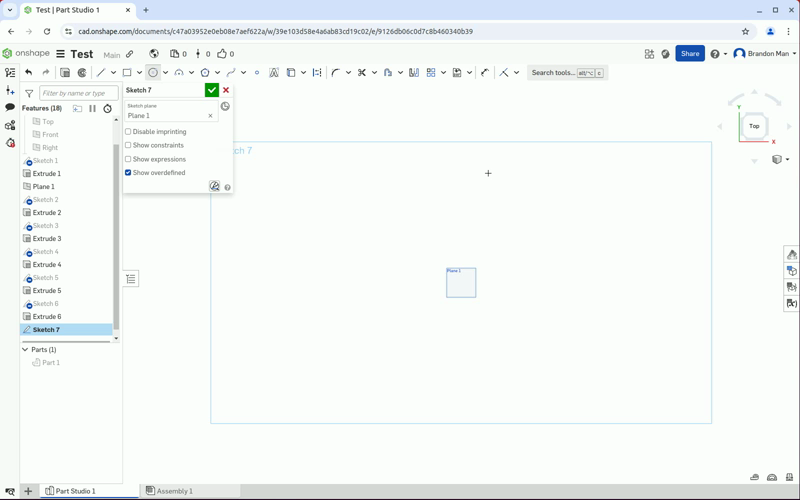
click(488, 172)
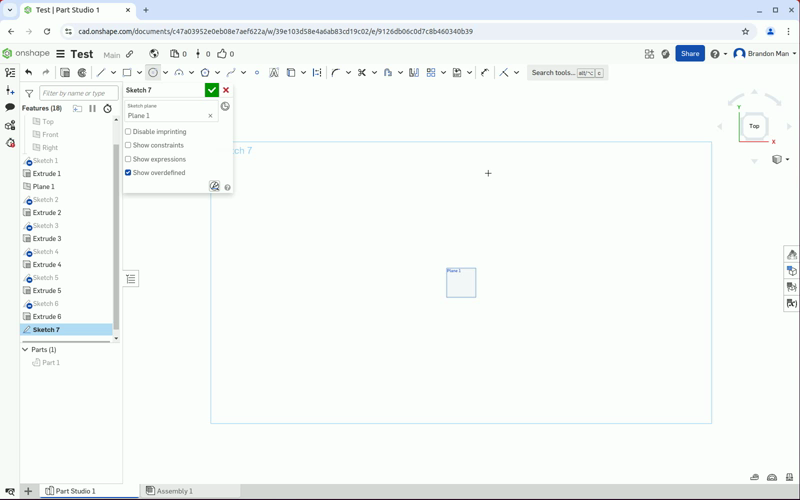
key_up(shift)
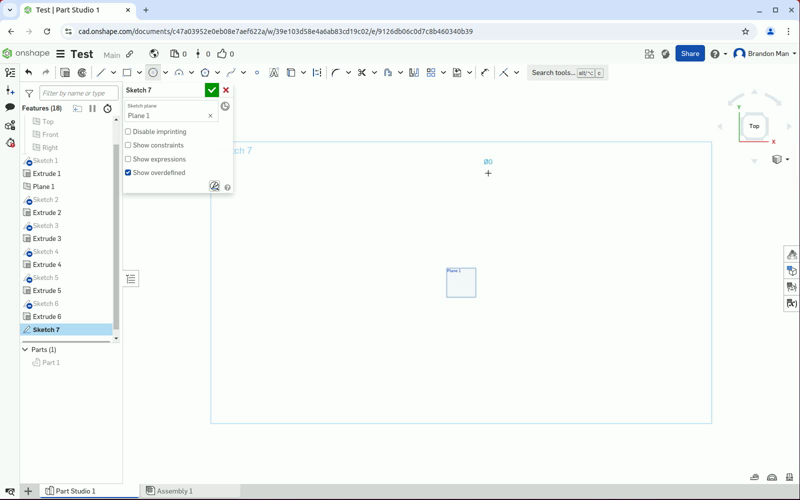
mouse_move(490, 172)
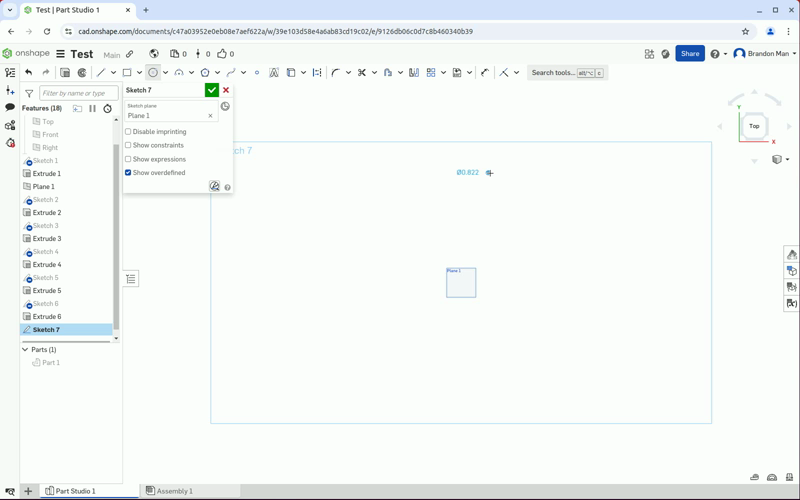
scroll(6)
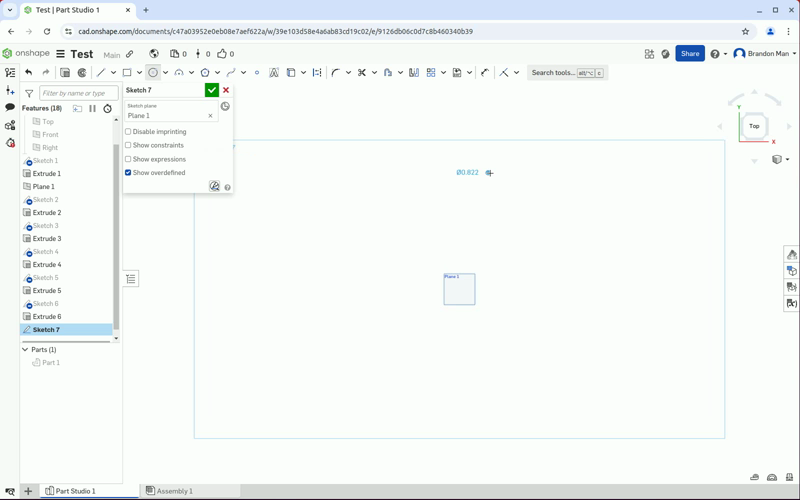
scroll(6)
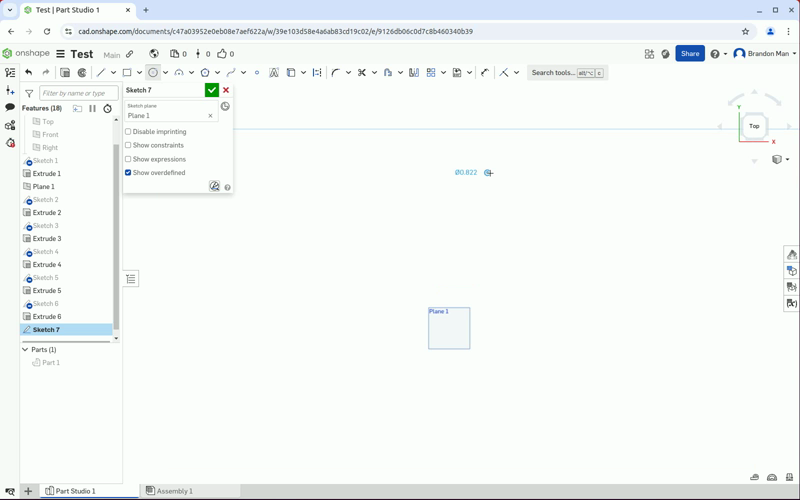
scroll(6)
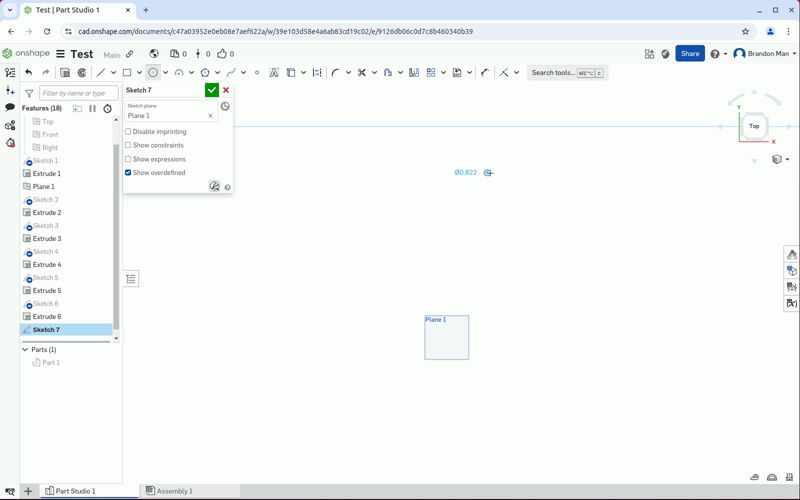
scroll(6)
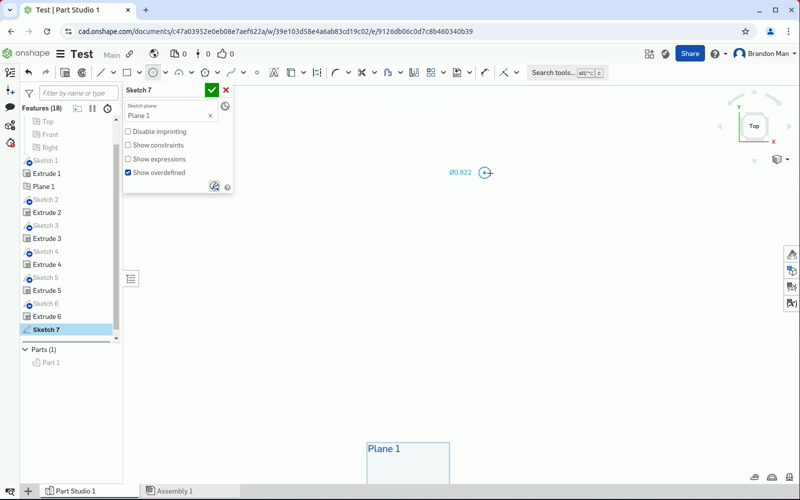
scroll(6)
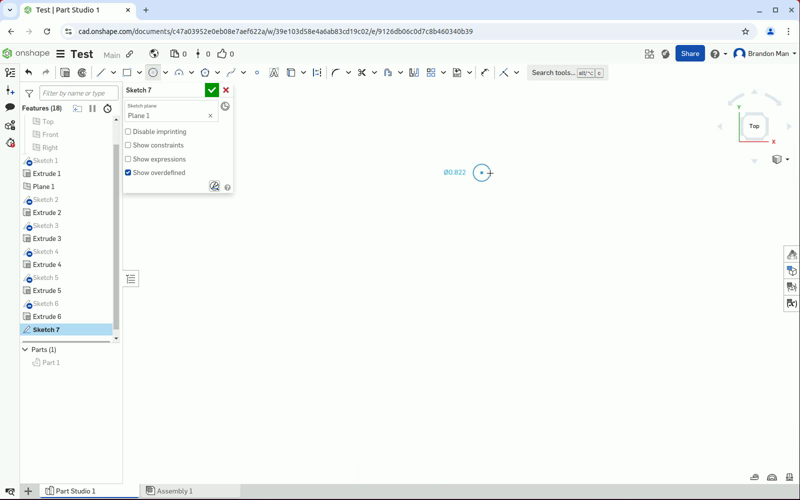
scroll(6)
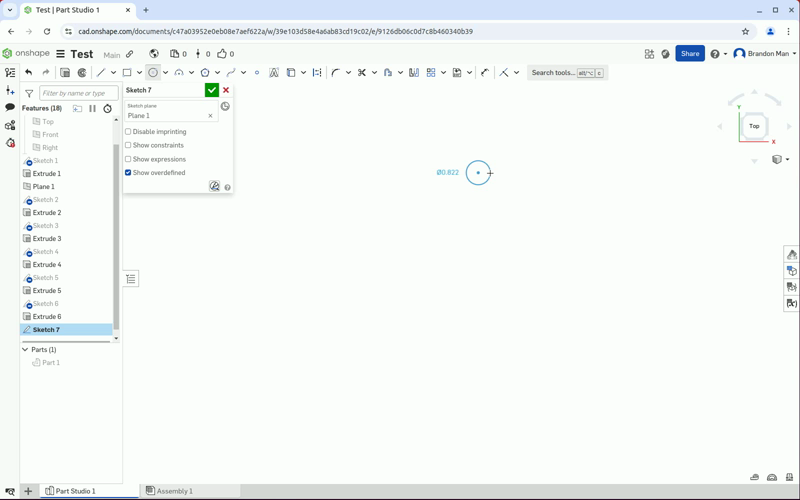
scroll(6)
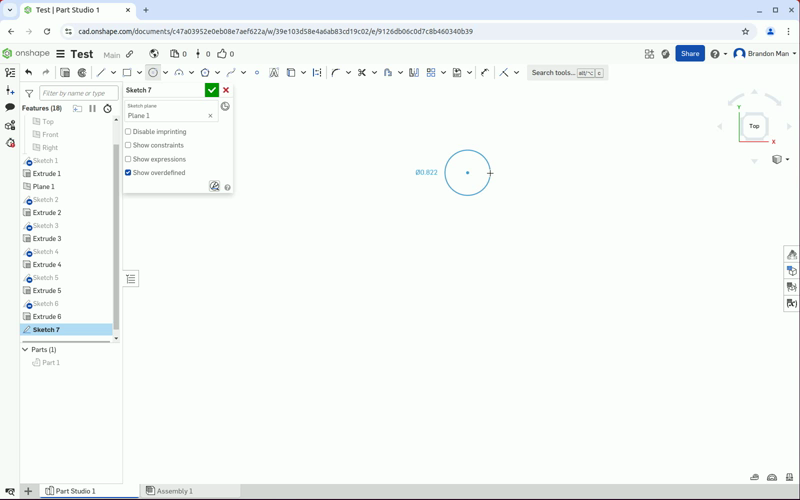
click(490, 172)
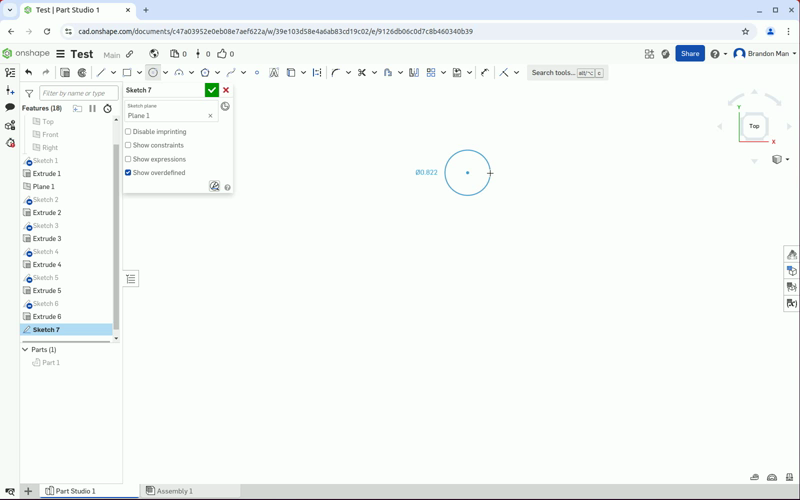
scroll(-6)
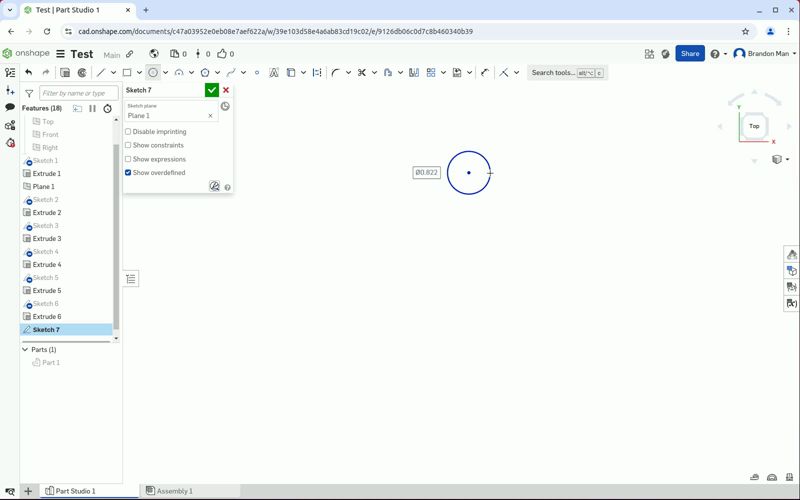
scroll(-6)
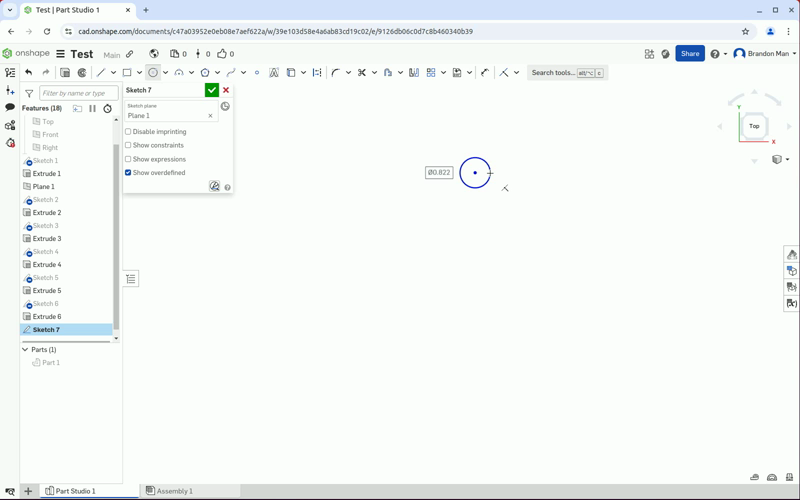
scroll(-6)
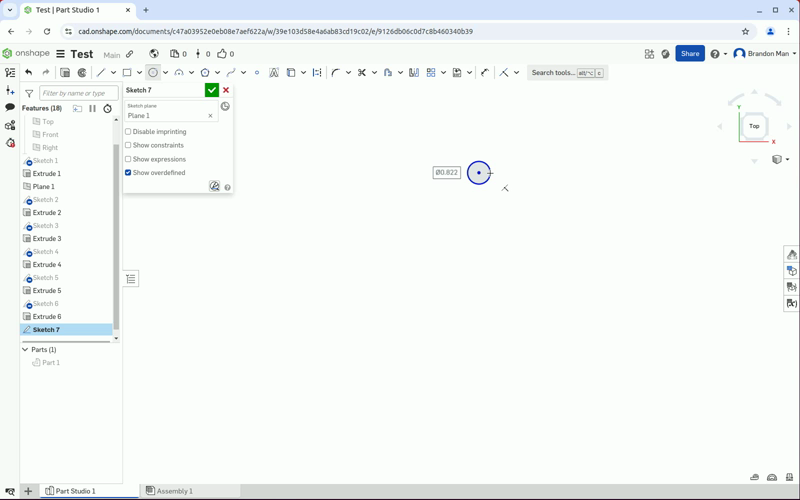
scroll(-6)
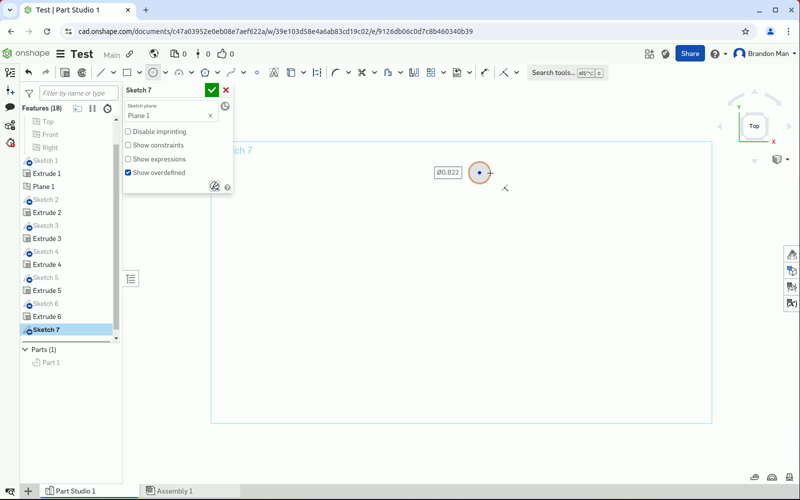
scroll(-6)
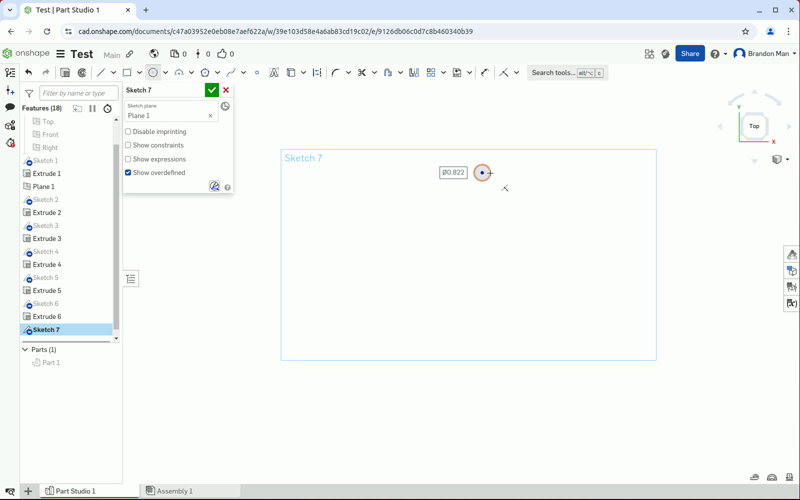
scroll(-6)
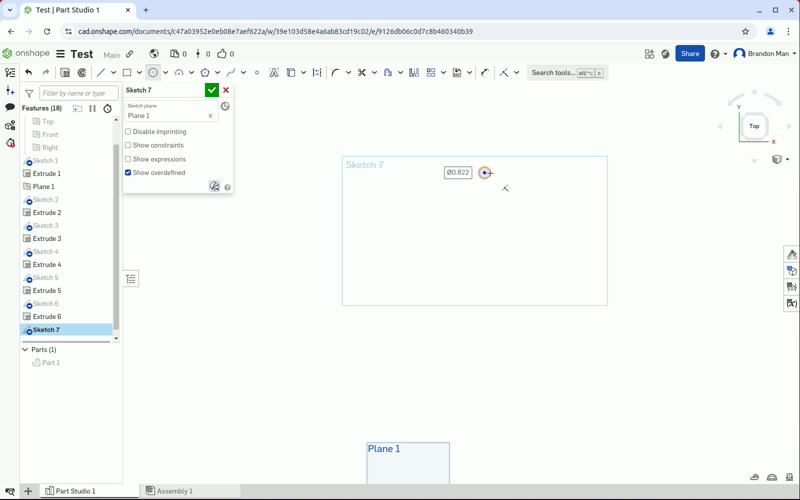
scroll(-6)
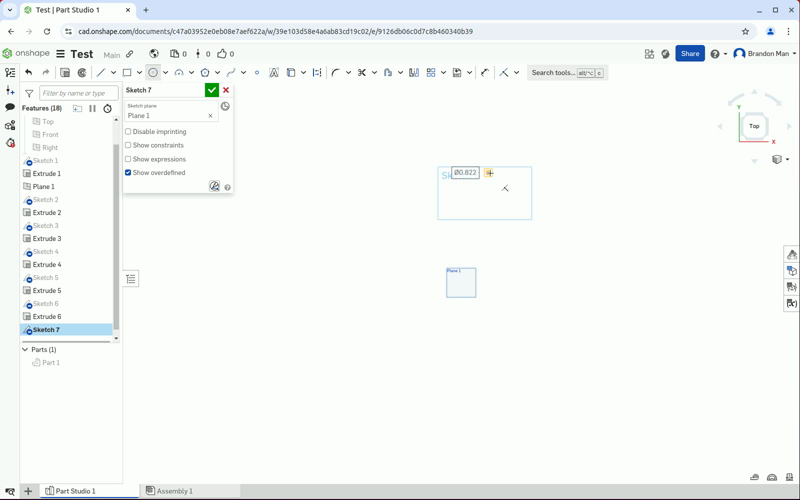
key(esc)
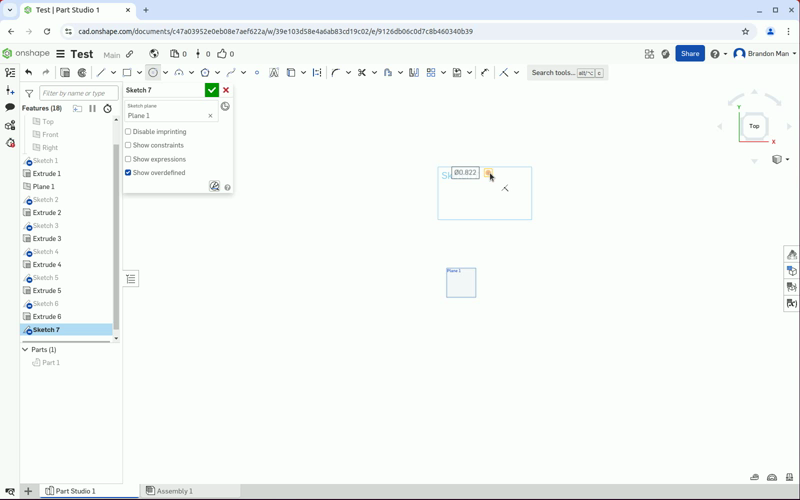
mouse_move(487, 172)
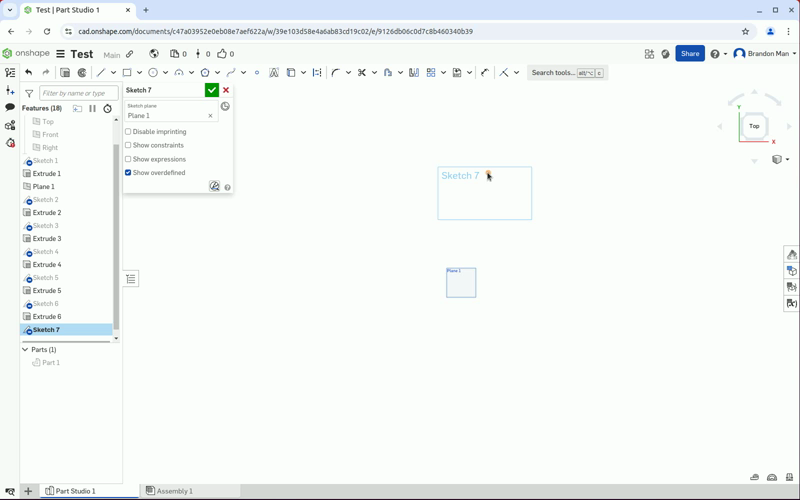
scroll(6)
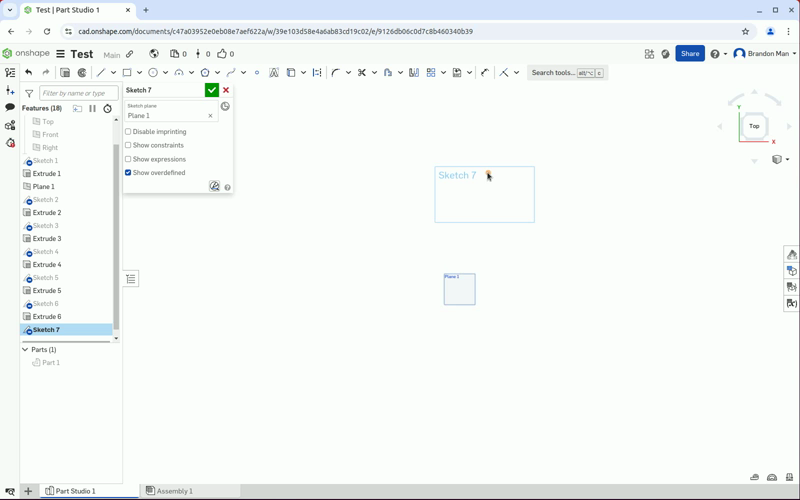
scroll(6)
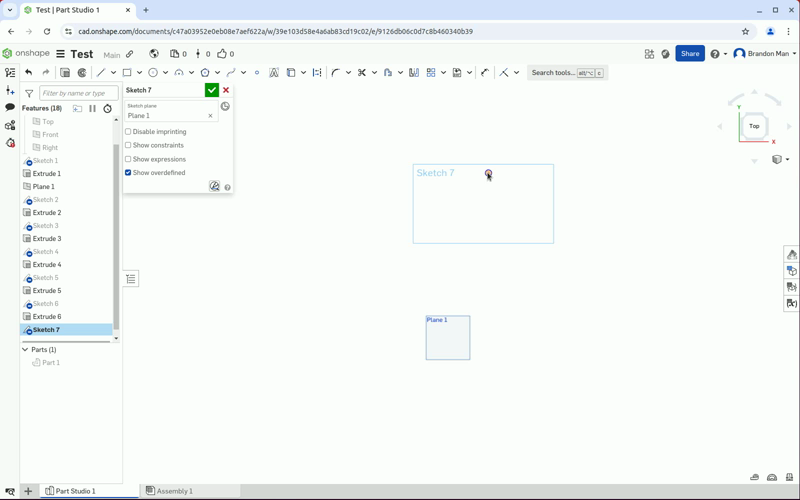
scroll(6)
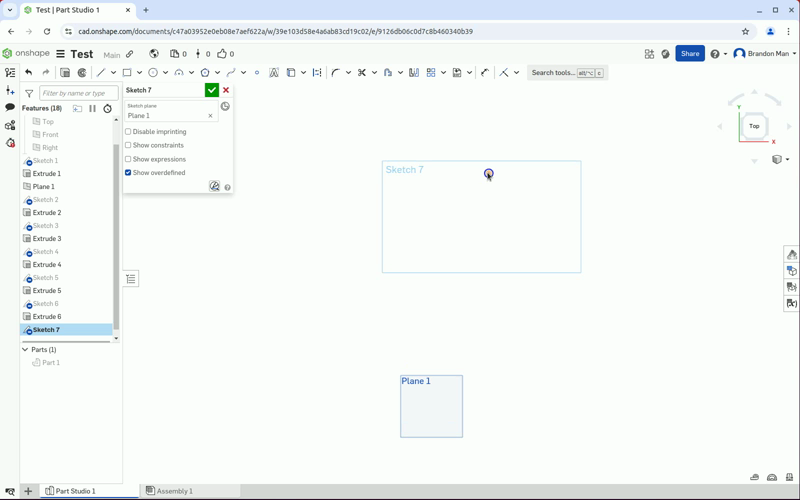
scroll(6)
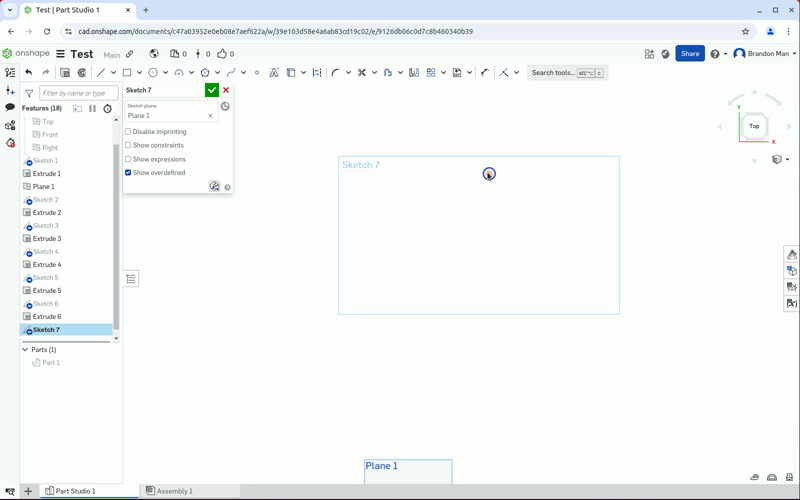
scroll(6)
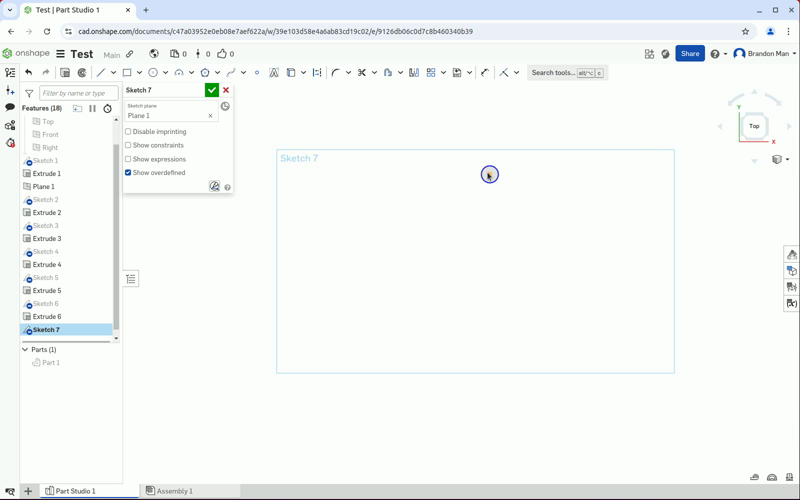
scroll(6)
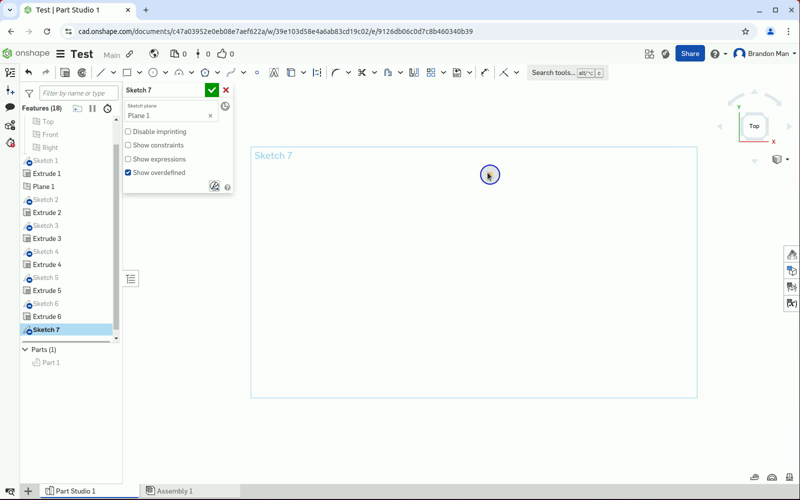
scroll(6)
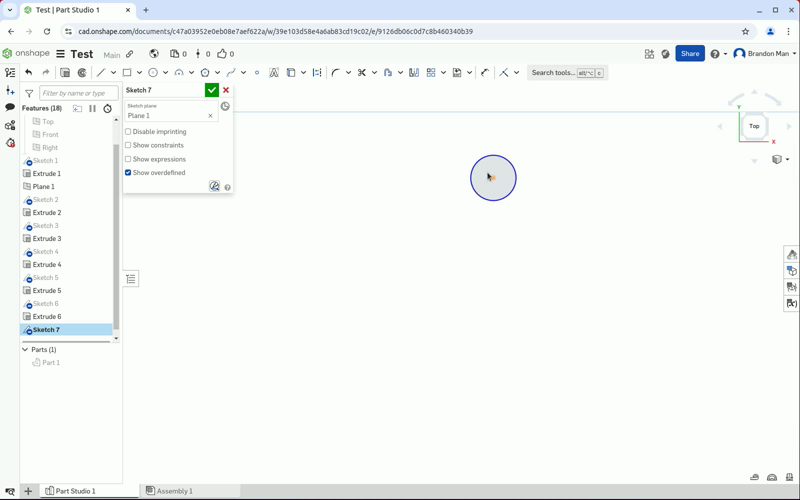
click(487, 172)
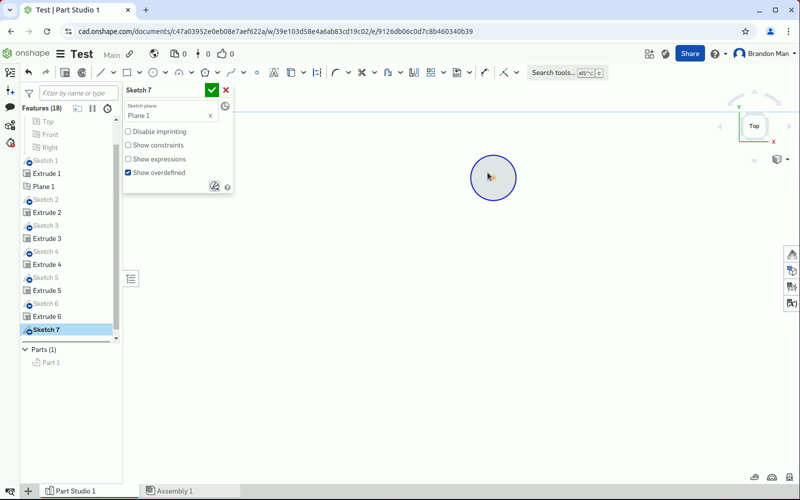
scroll(-6)
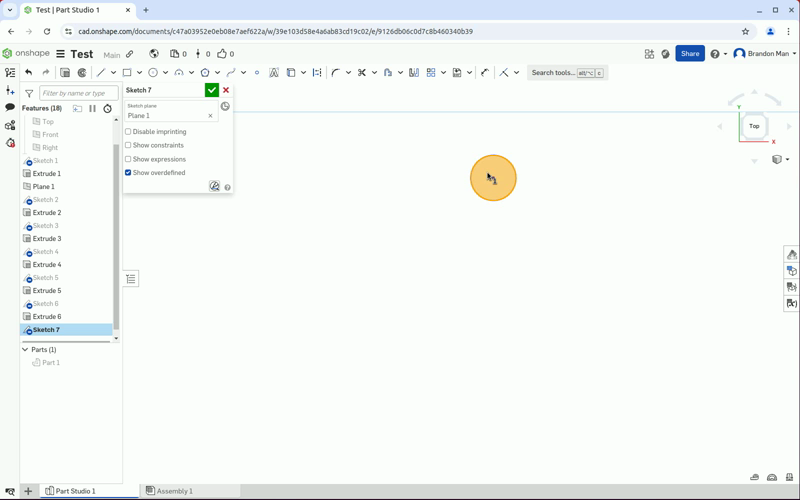
scroll(-6)
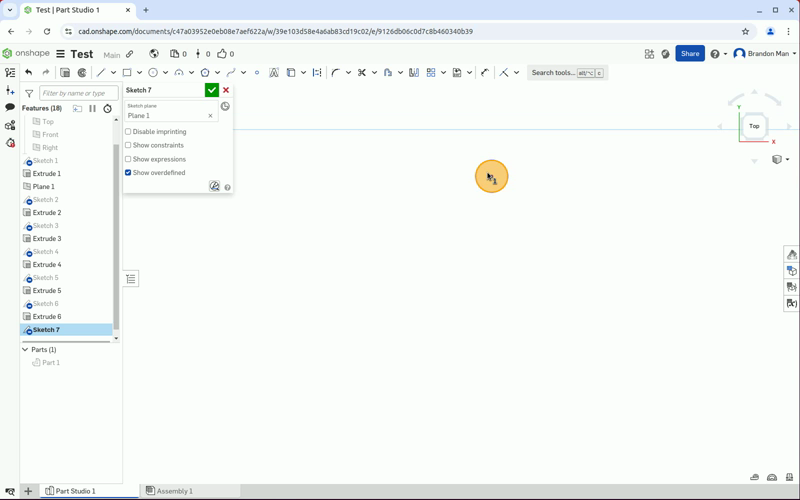
scroll(-6)
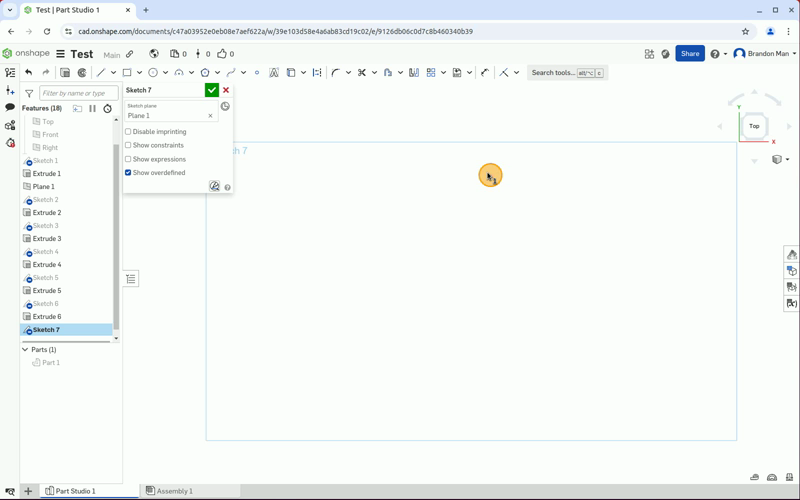
scroll(-6)
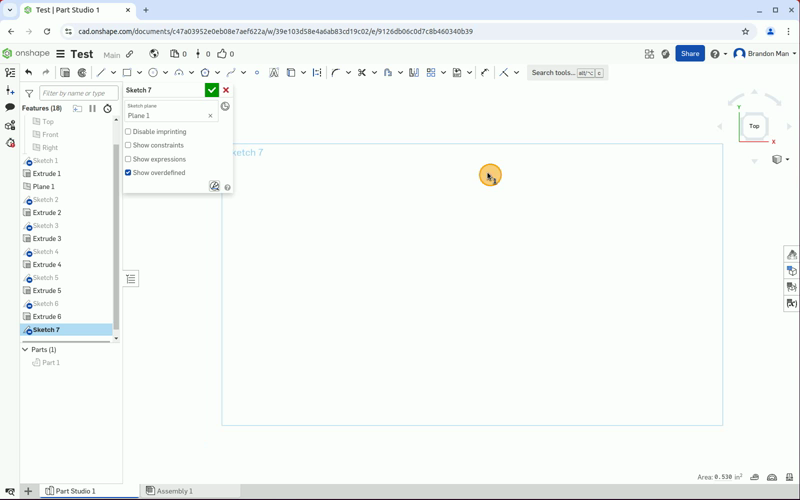
scroll(-6)
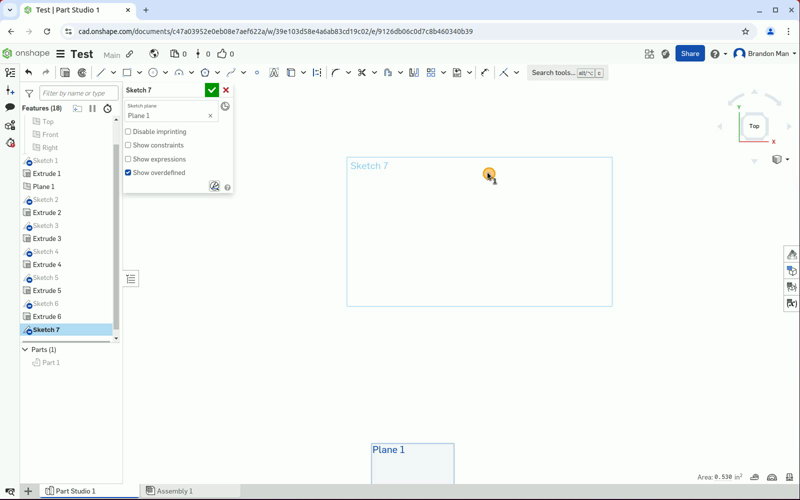
scroll(-6)
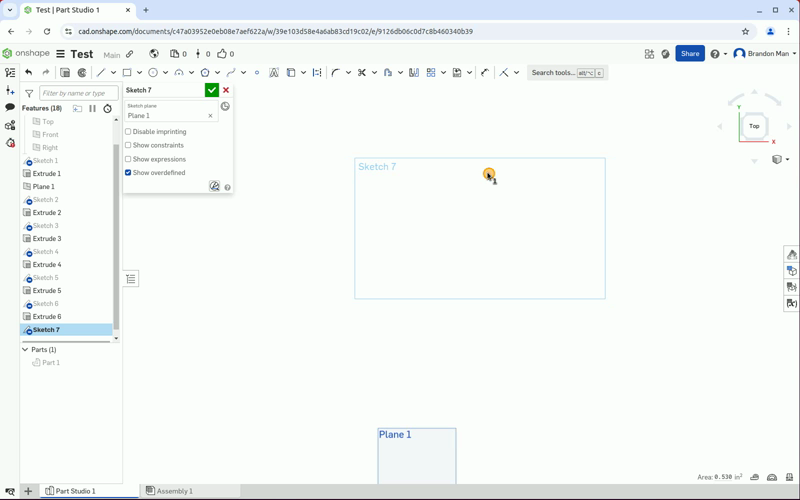
scroll(-6)
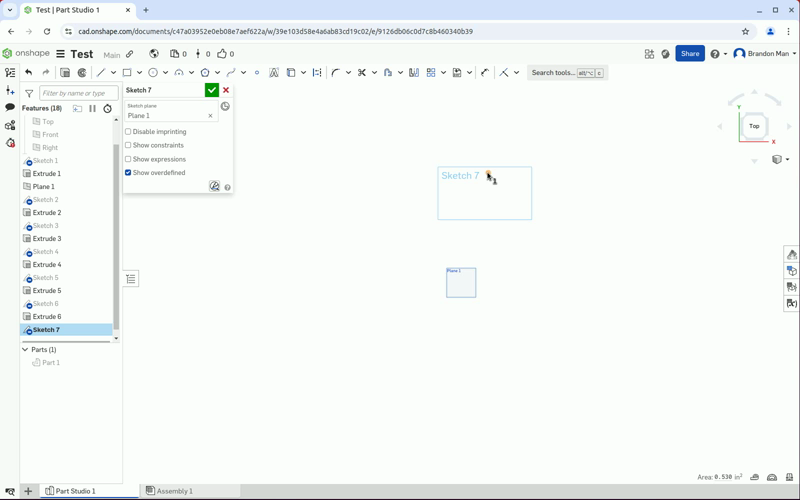
mouse_move(73, 352)
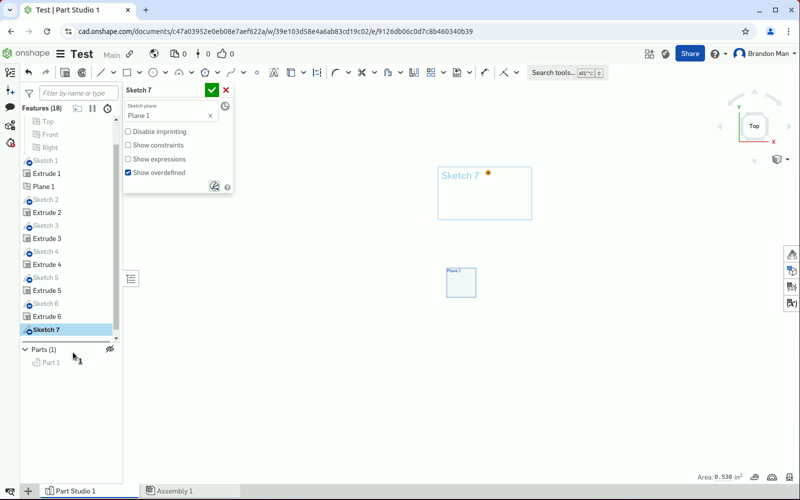
key(shift+y)
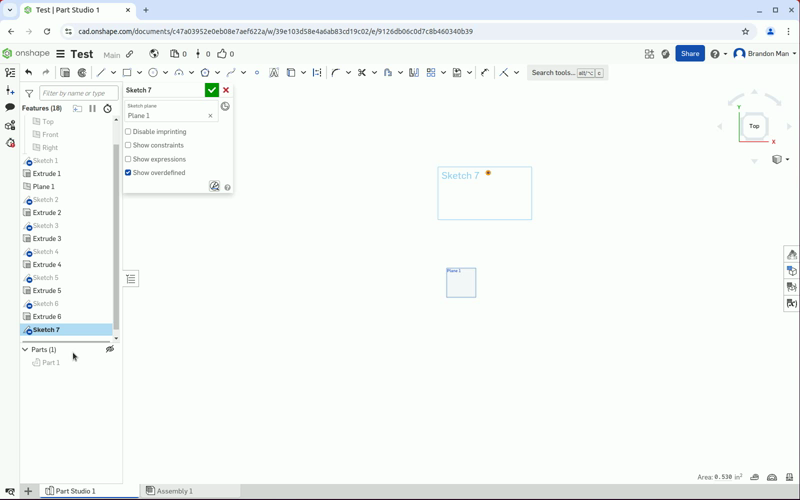
key(shift+e)
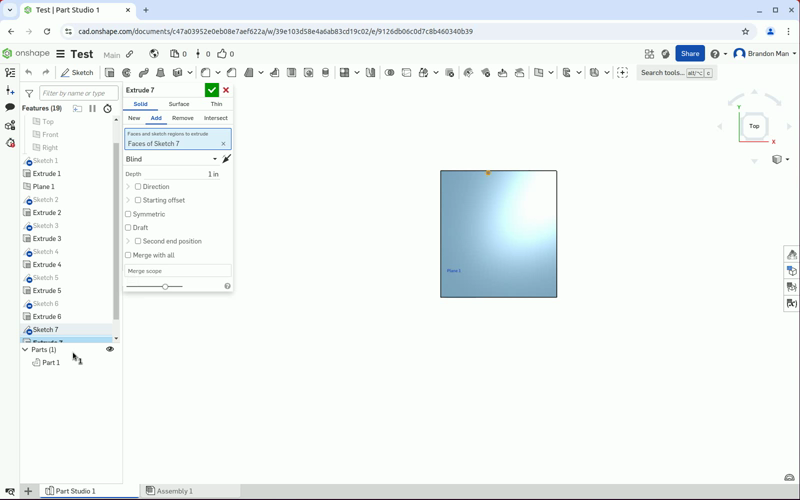
mouse_move(143, 106)
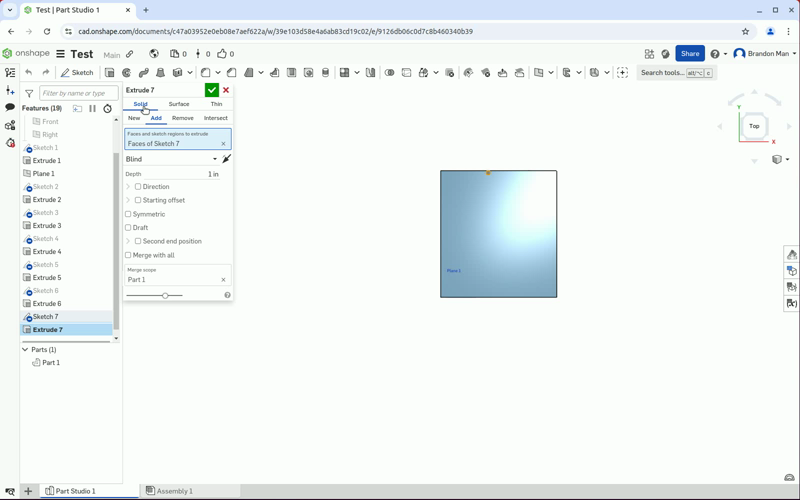
click(143, 106)
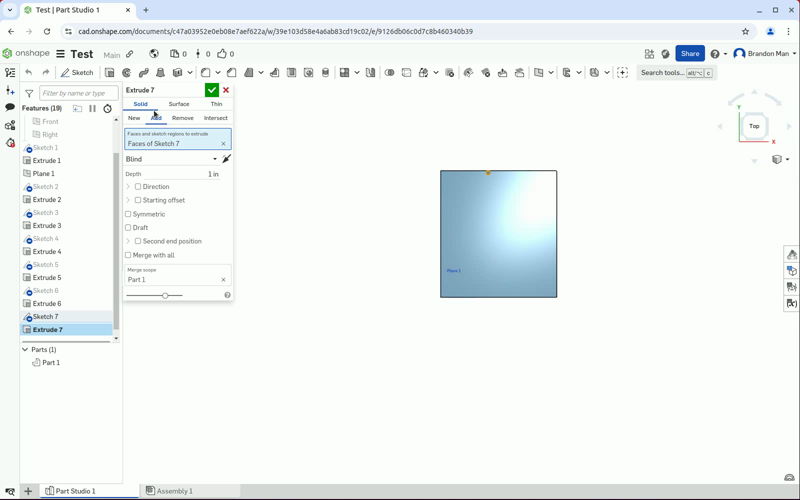
mouse_move(186, 120)
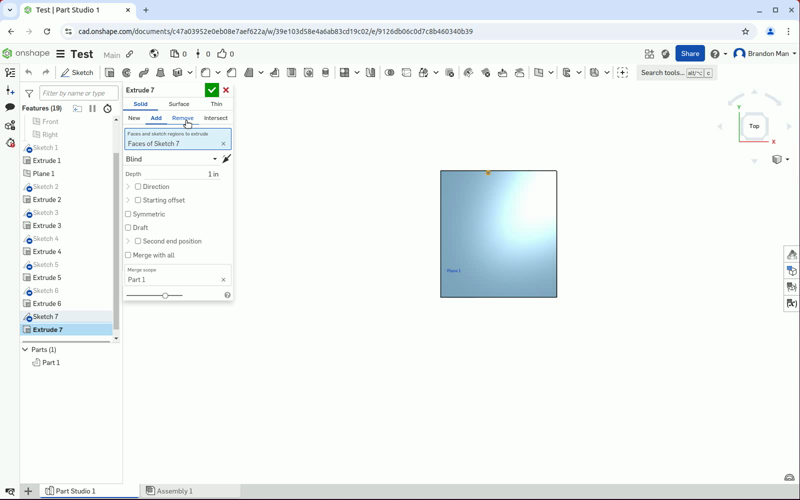
click(186, 120)
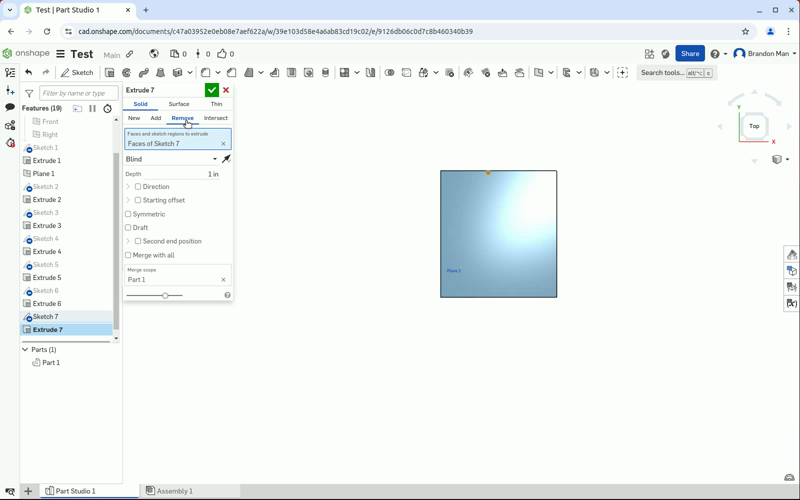
key(tab, 4)
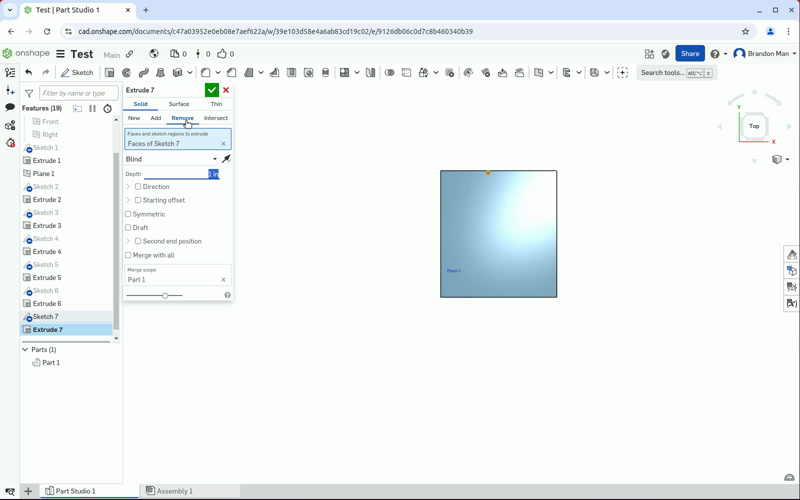
text(0.963)
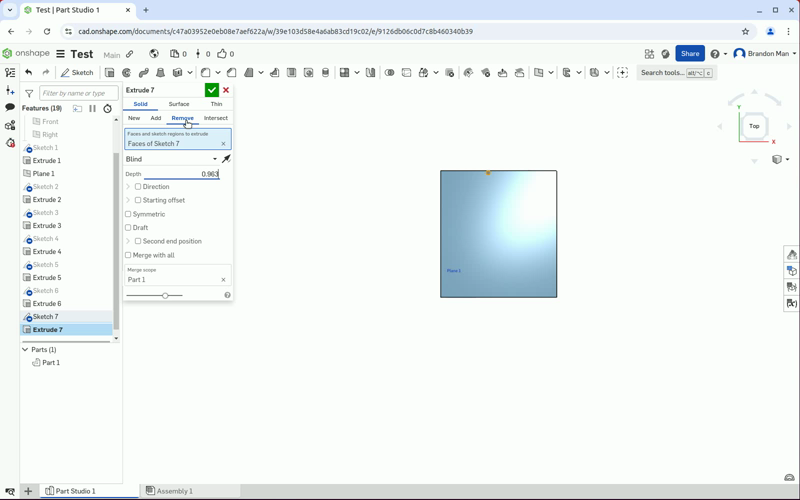
key(tab, 6)
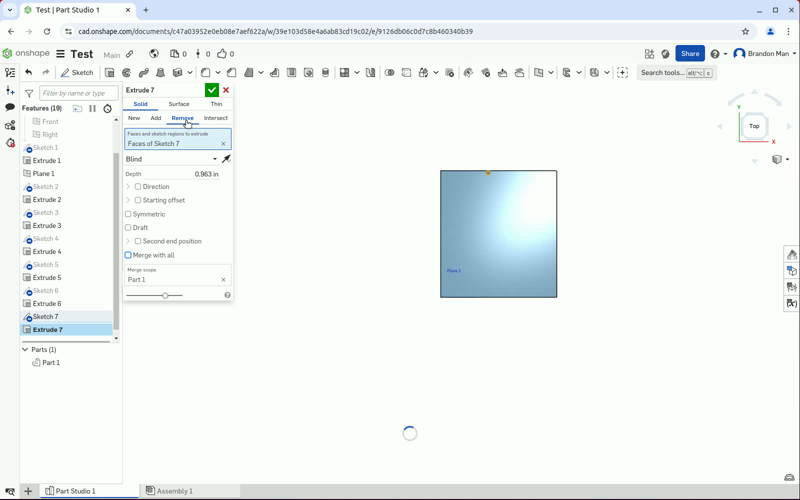
key(space)
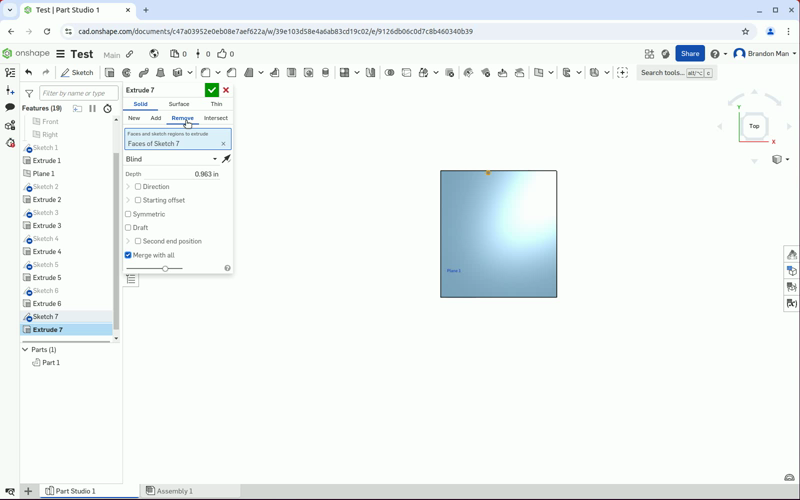
key(enter)
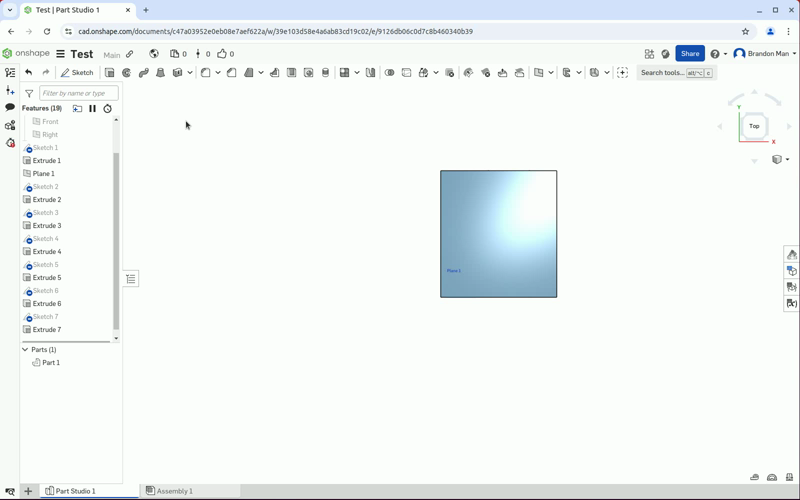
key(shift+h)
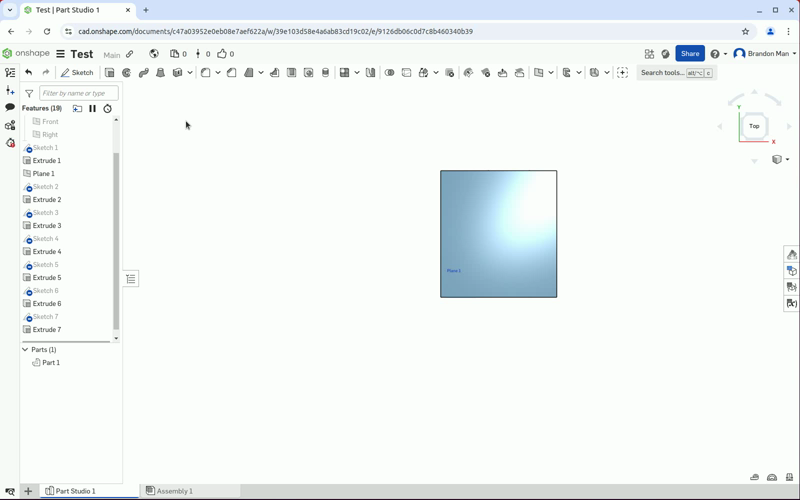
key(shift+h)
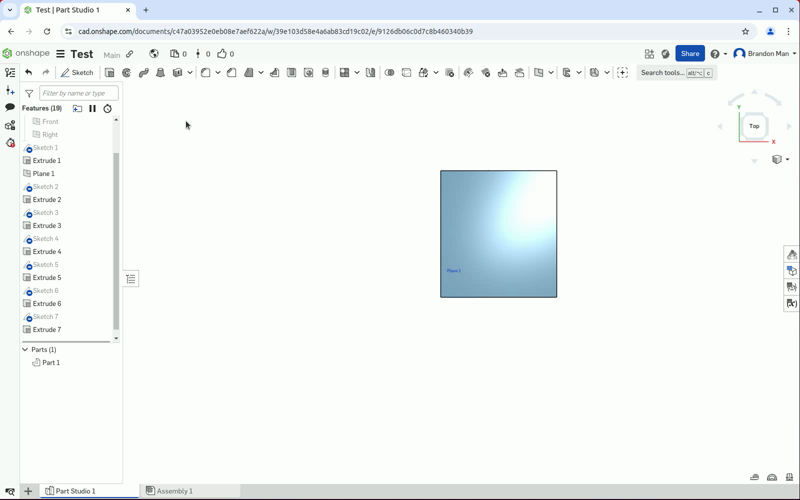
key(shift+7)
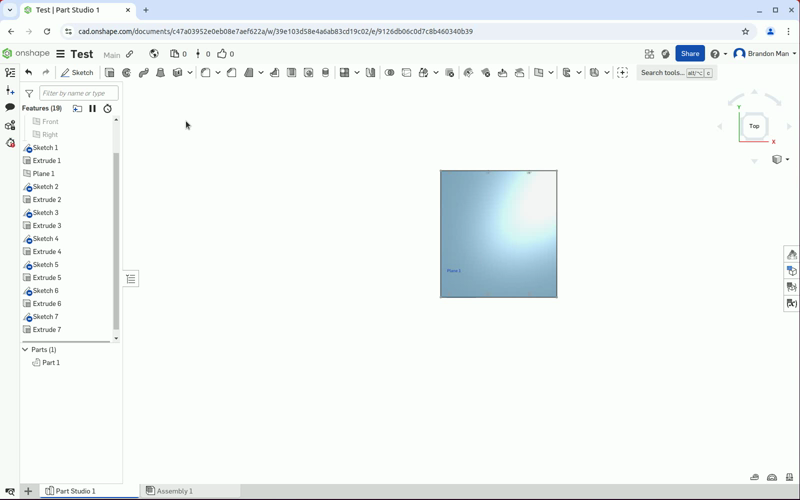
key(up, 3)
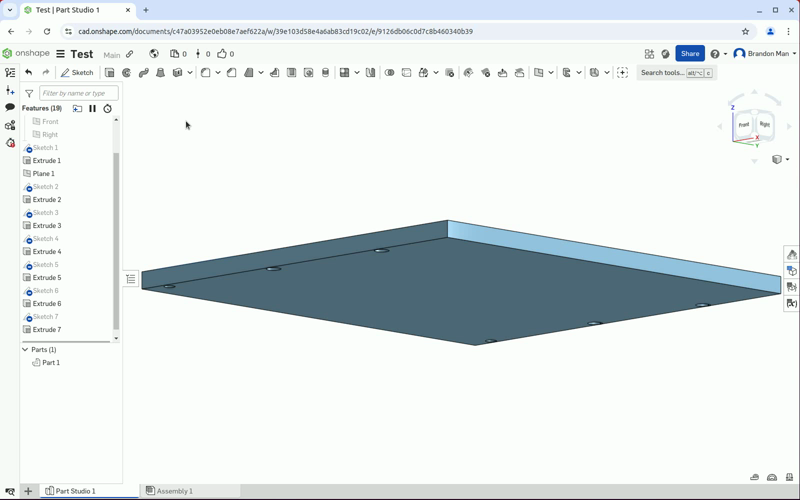
key(left, 3)
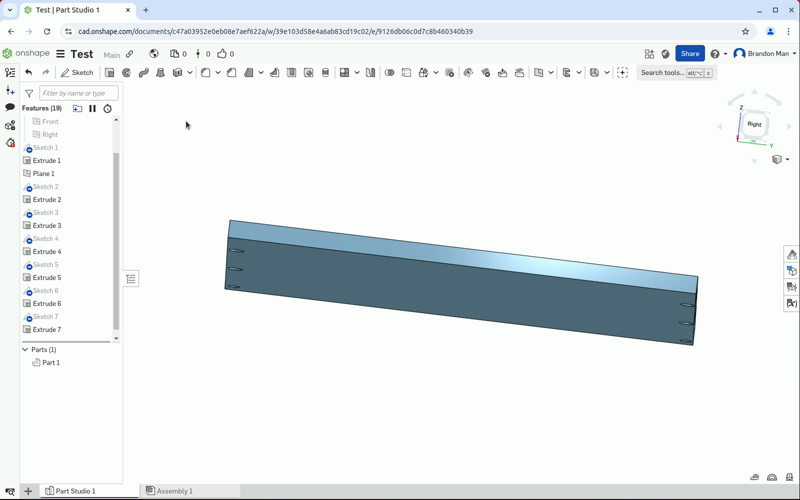
key(right, 3)
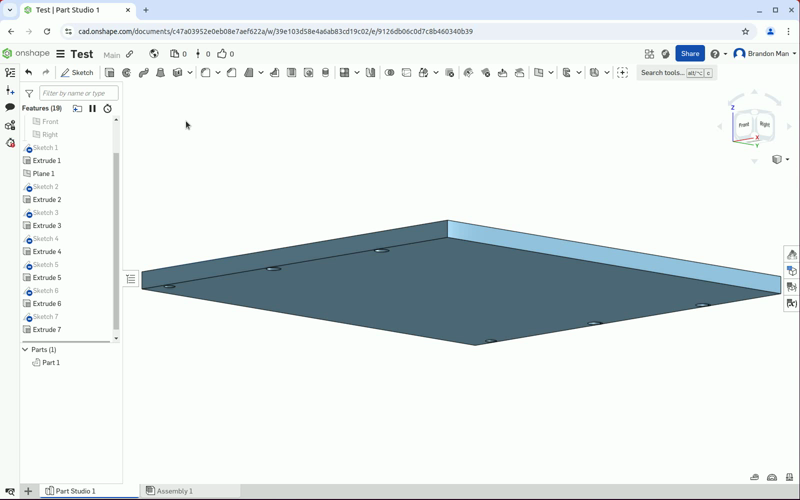
key(down, 3)
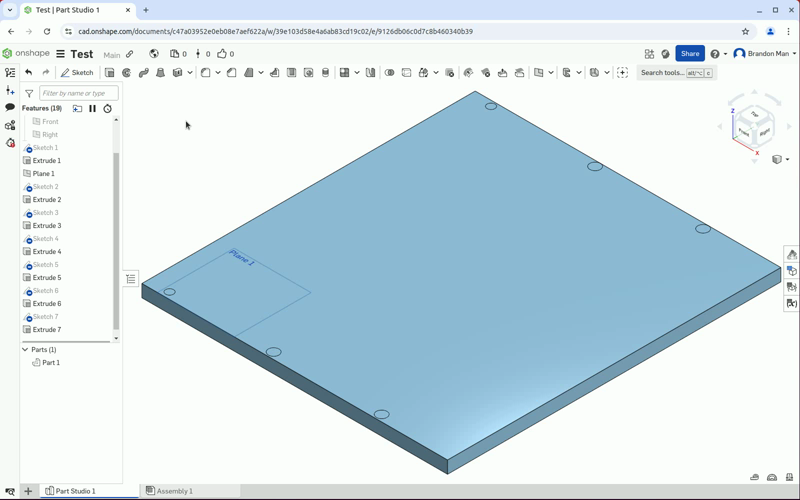
mouse_move(69, 150)
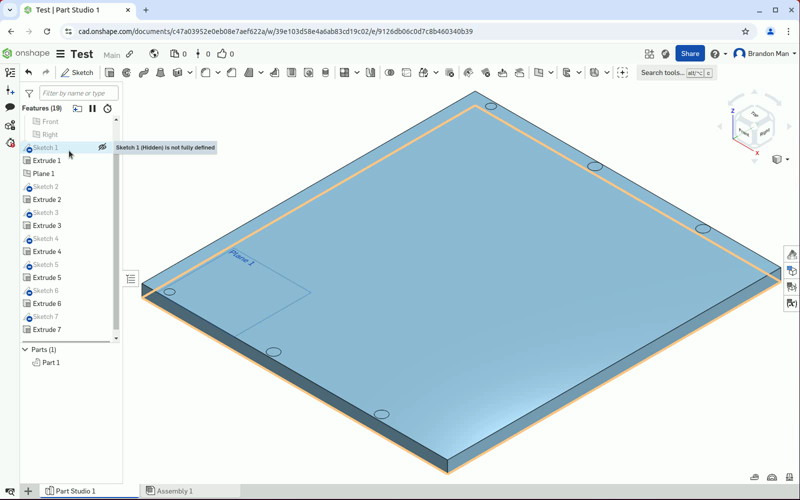
click(69, 150)